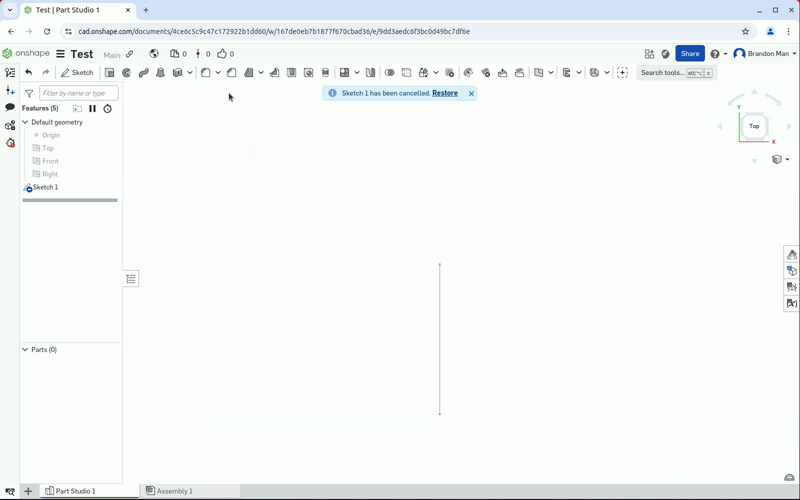
key(shift+h)
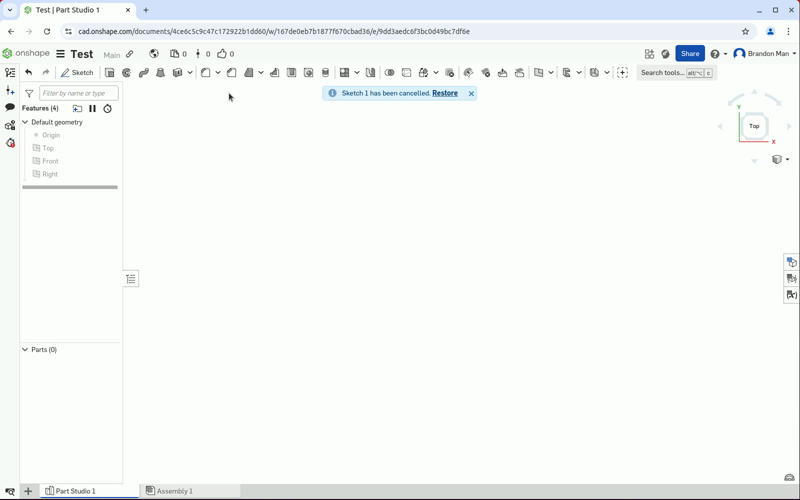
mouse_move(73, 352)
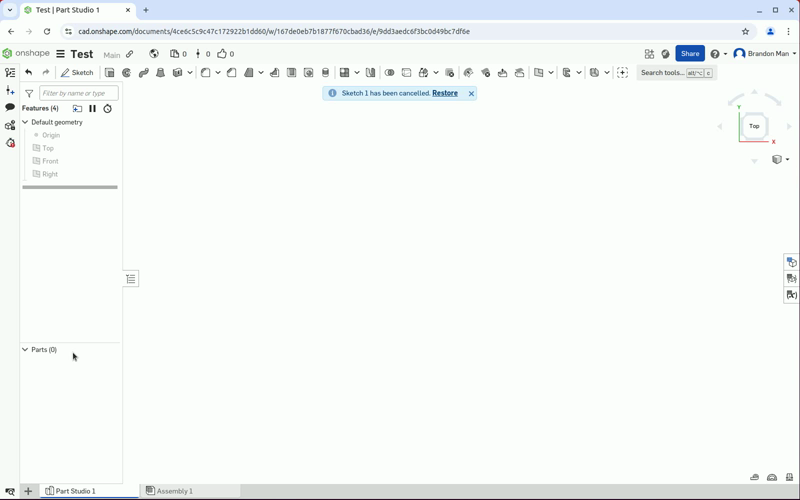
key(y)
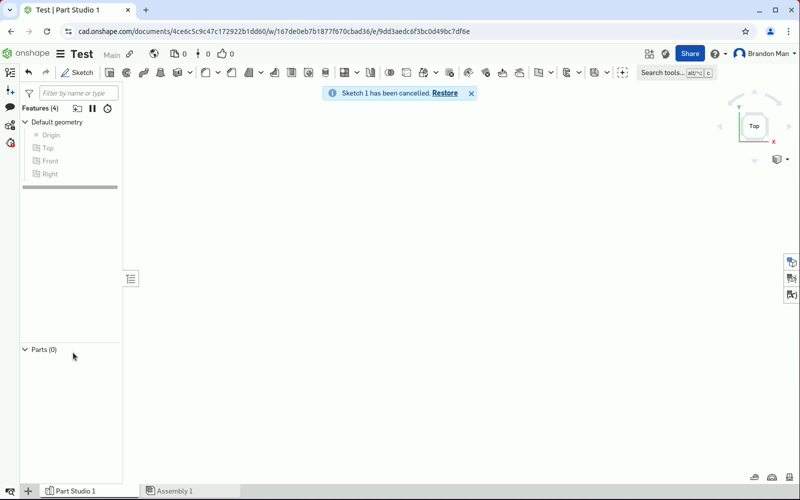
key(shift+p)
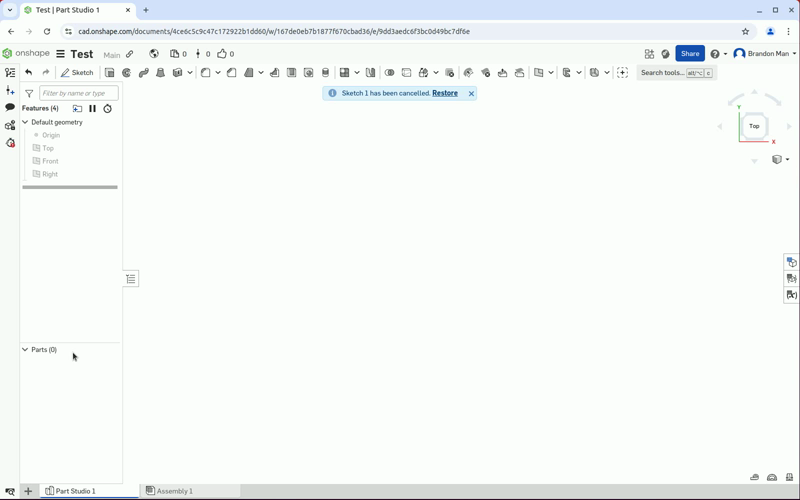
key(space)
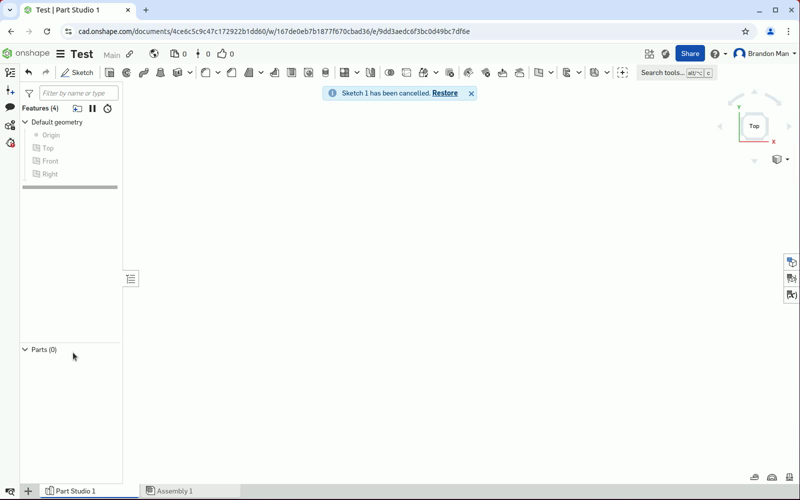
key_down(shift)
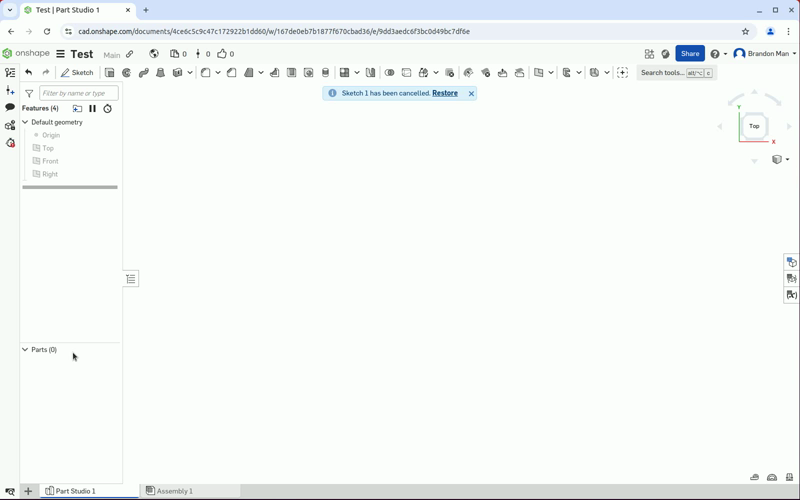
key(up)
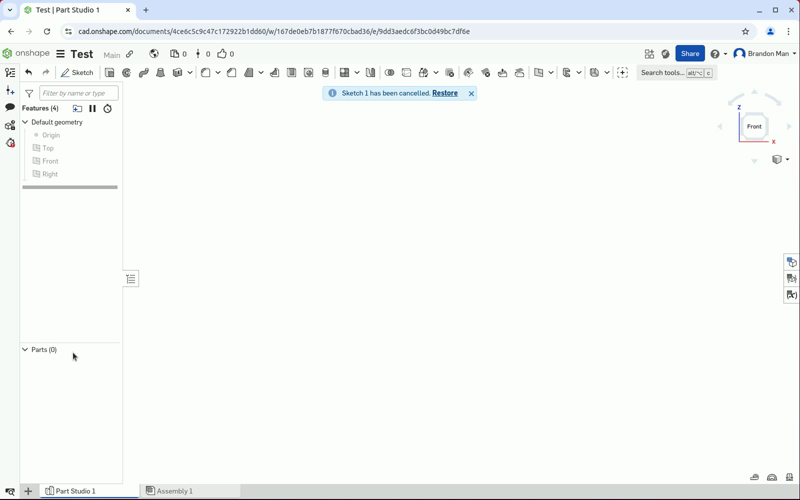
key_up(shift)
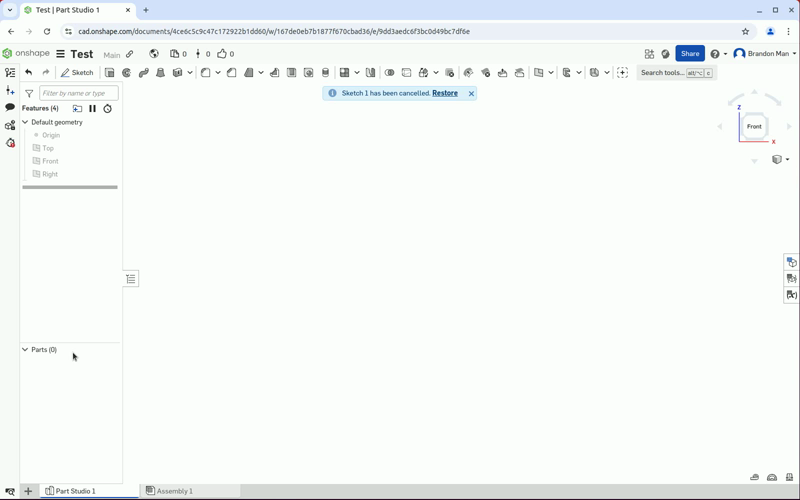
mouse_move(73, 352)
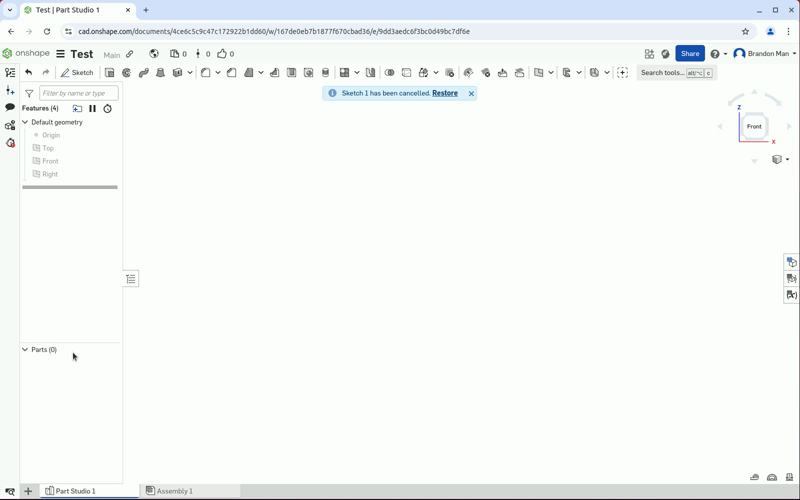
key(shift+y)
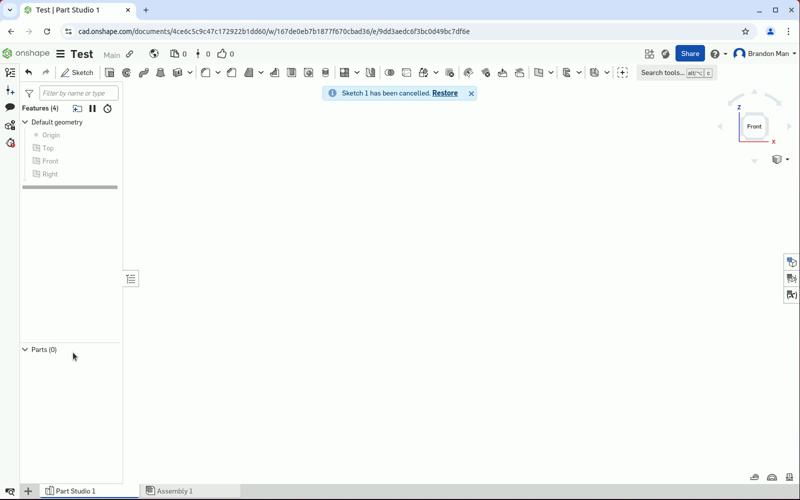
key(shift+s)
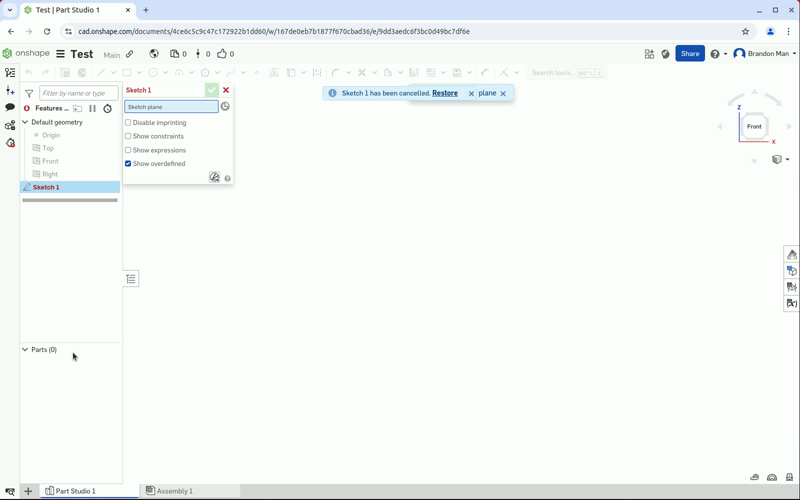
mouse_move(73, 163)
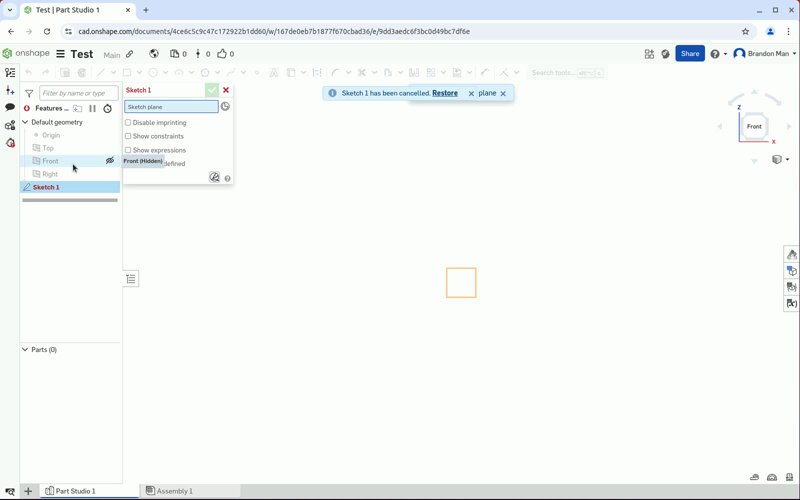
click(73, 163)
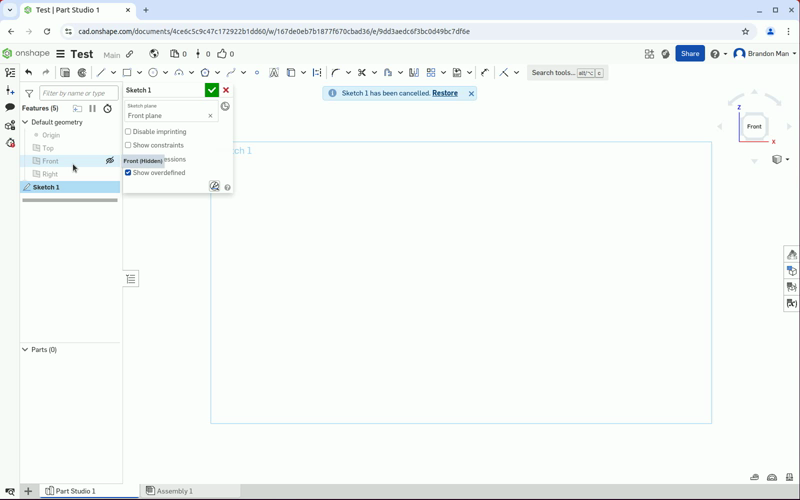
mouse_move(73, 352)
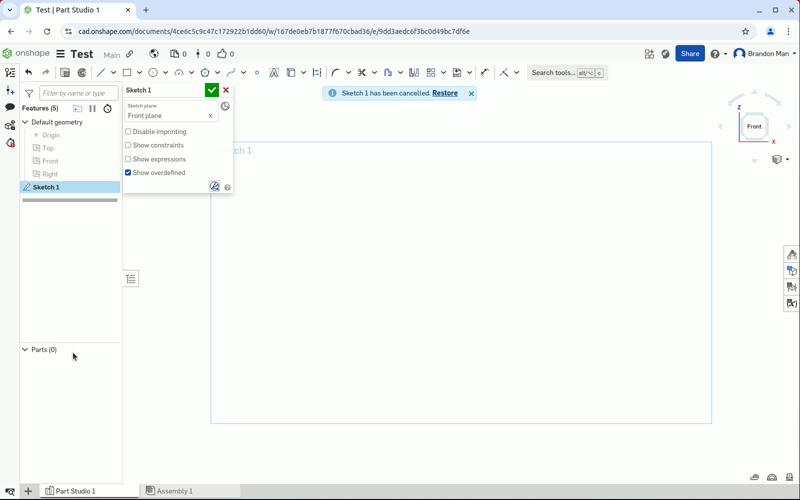
key(y)
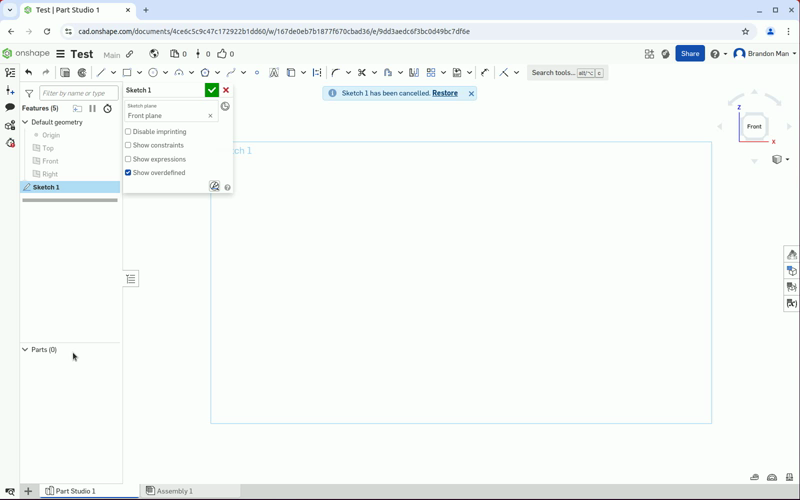
key(c)
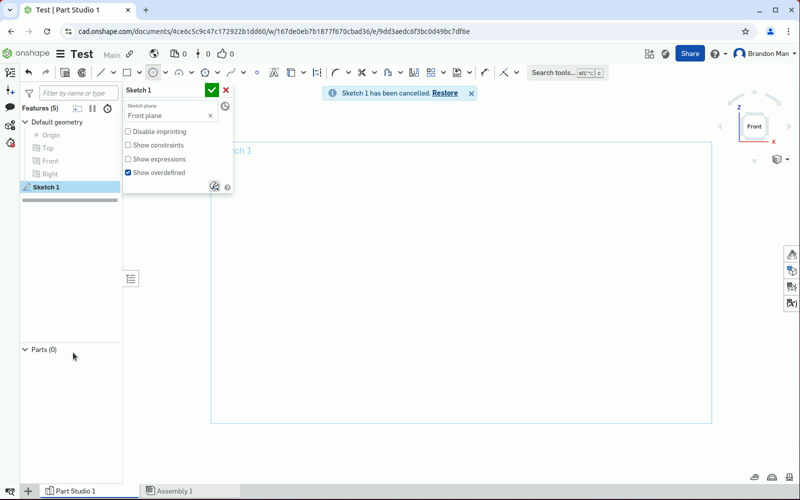
key_down(shift)
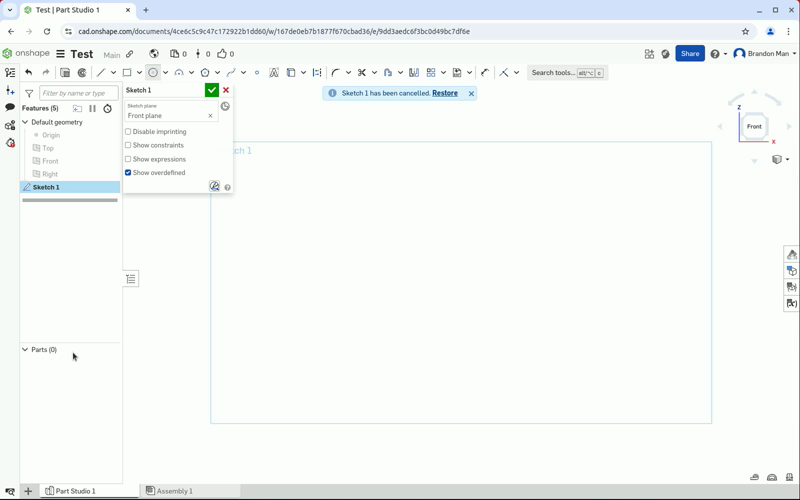
mouse_move(461, 282)
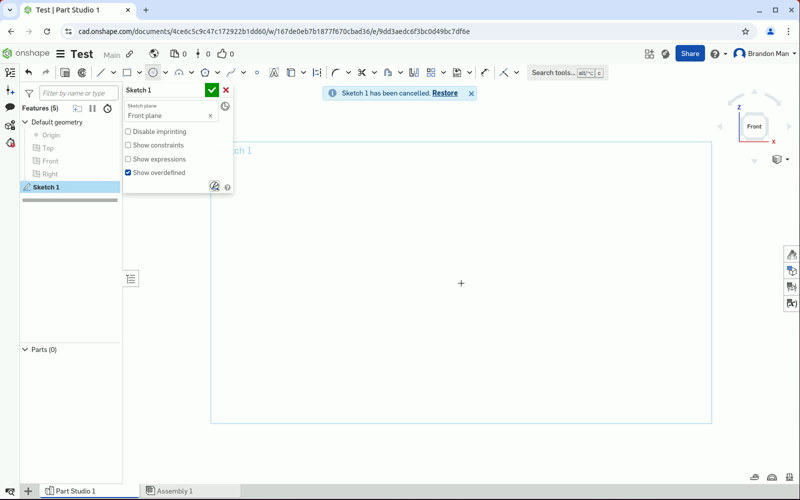
click(461, 282)
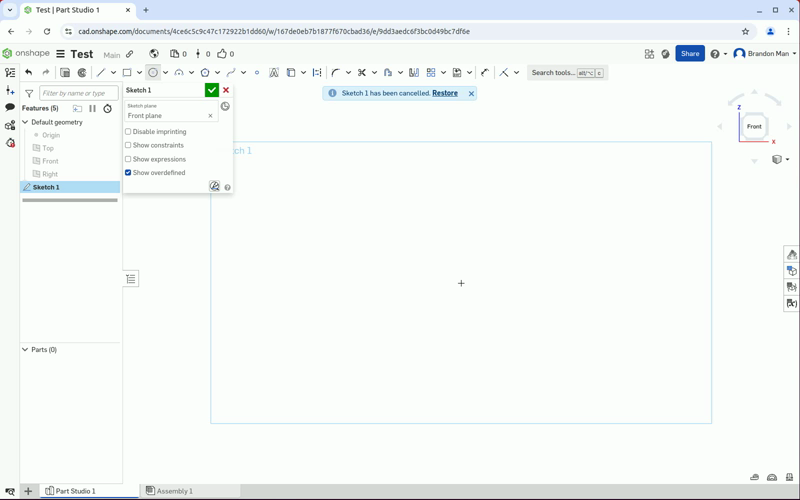
key_up(shift)
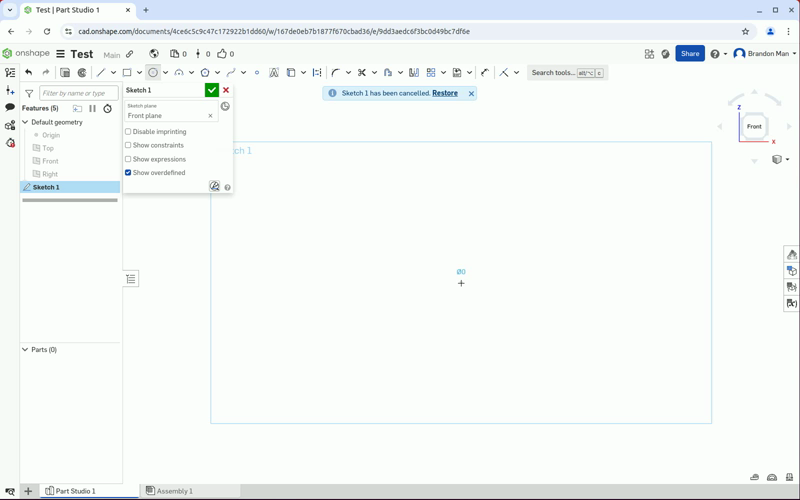
mouse_move(464, 282)
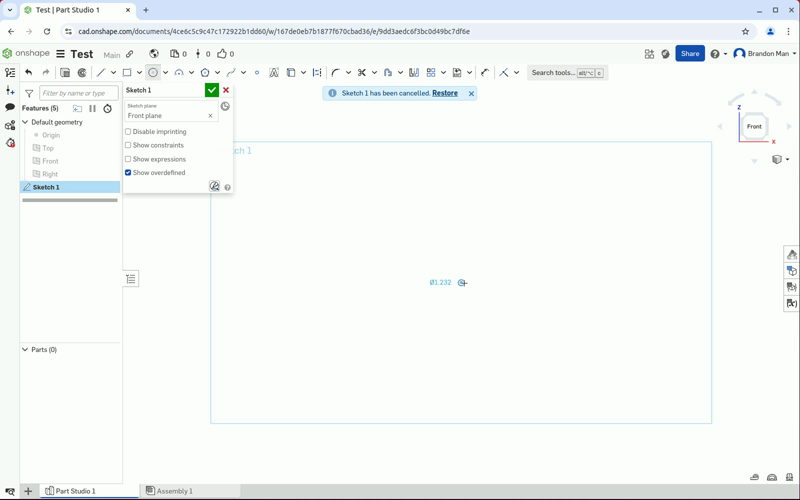
click(464, 282)
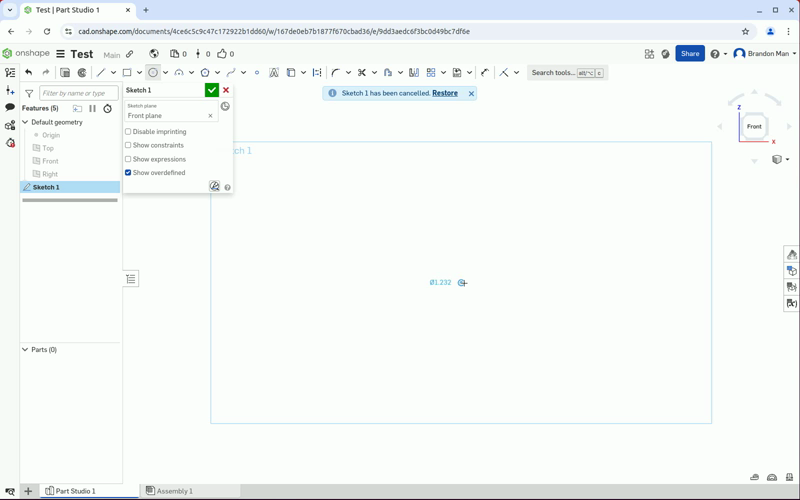
key(esc)
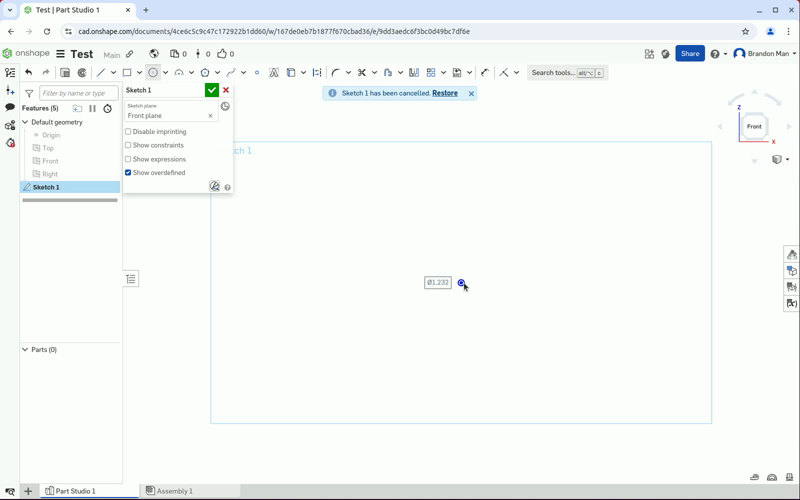
key(c)
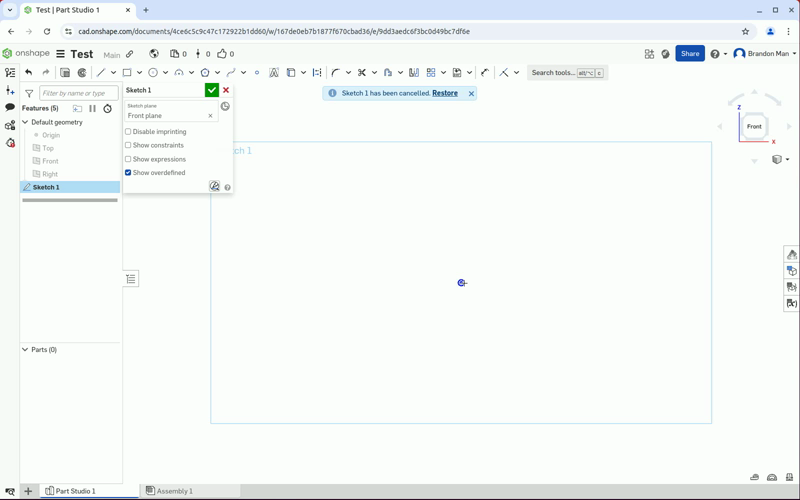
key_down(shift)
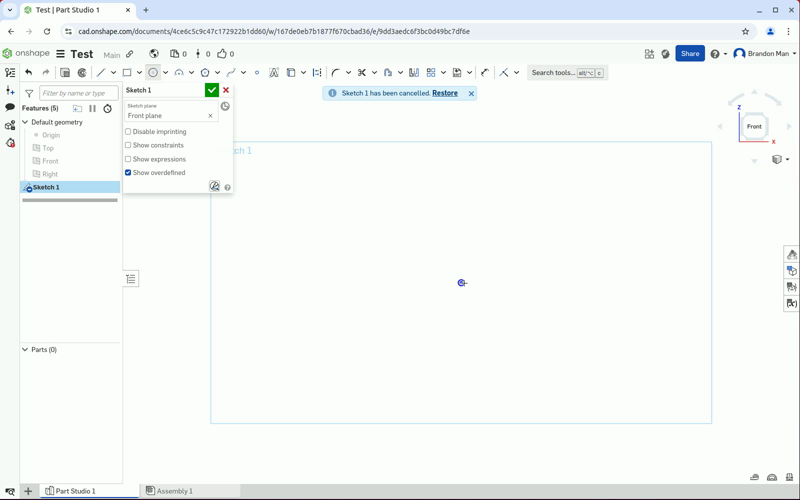
mouse_move(461, 282)
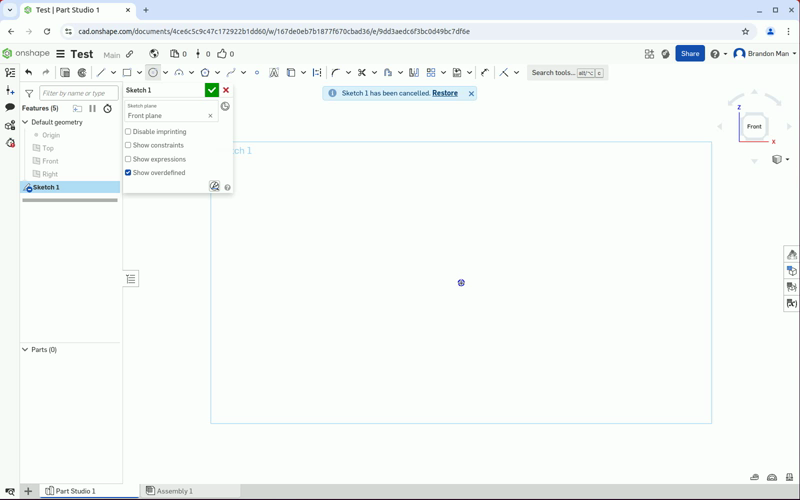
scroll(6)
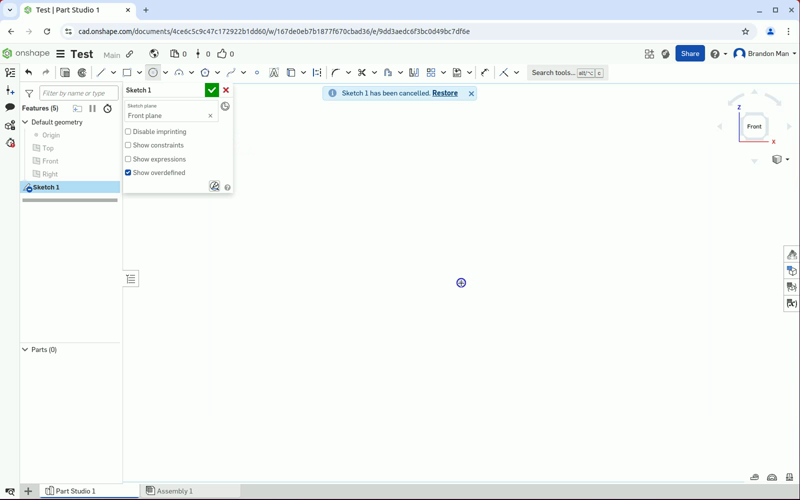
scroll(6)
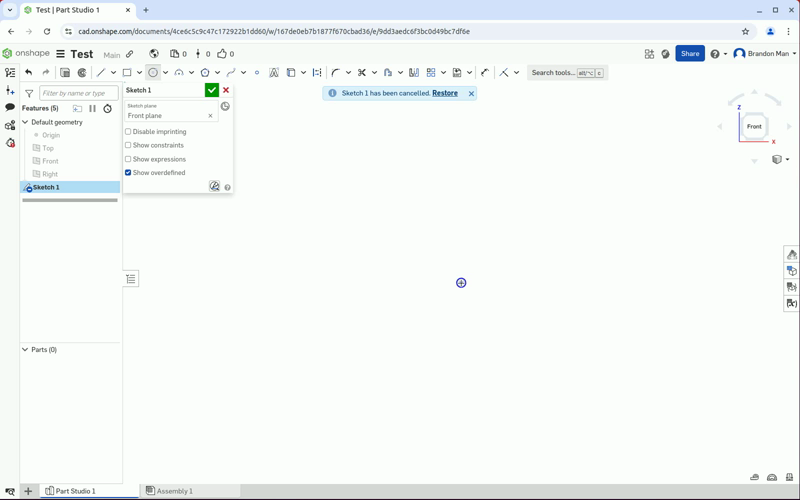
scroll(6)
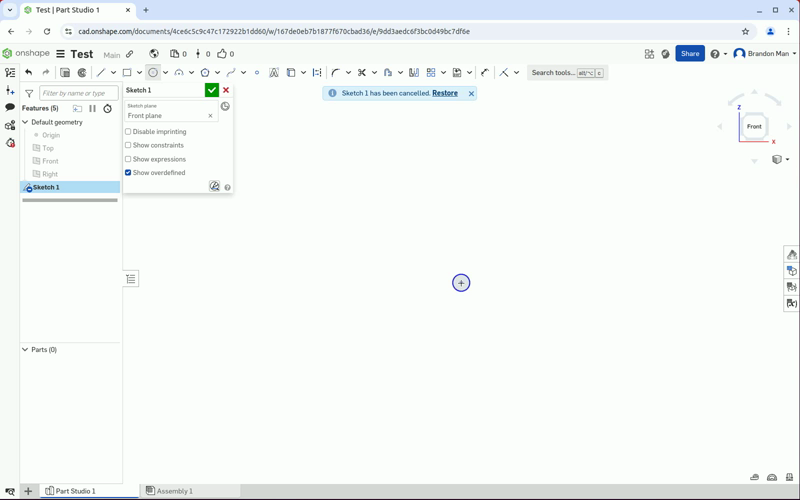
scroll(6)
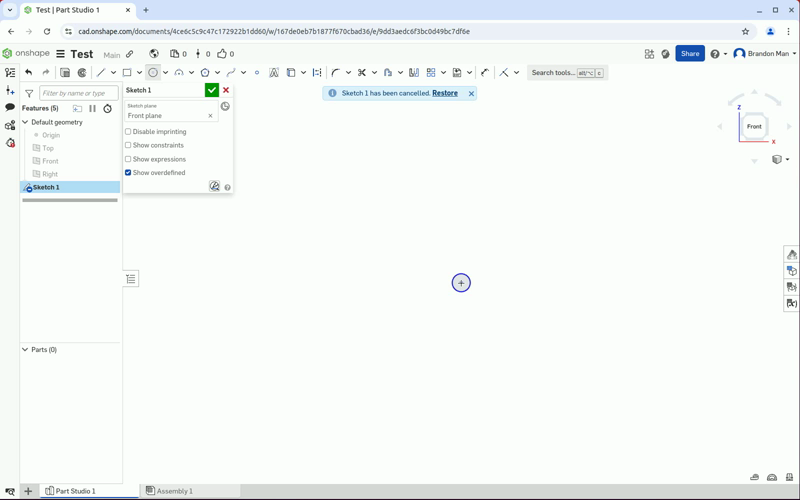
scroll(6)
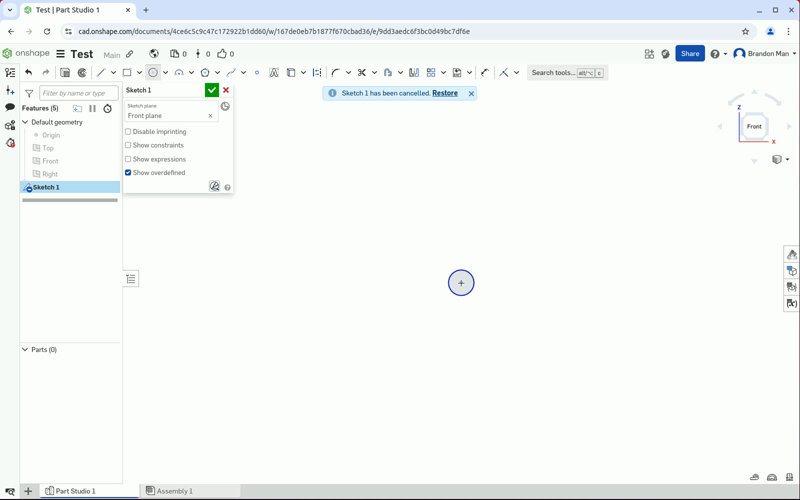
scroll(6)
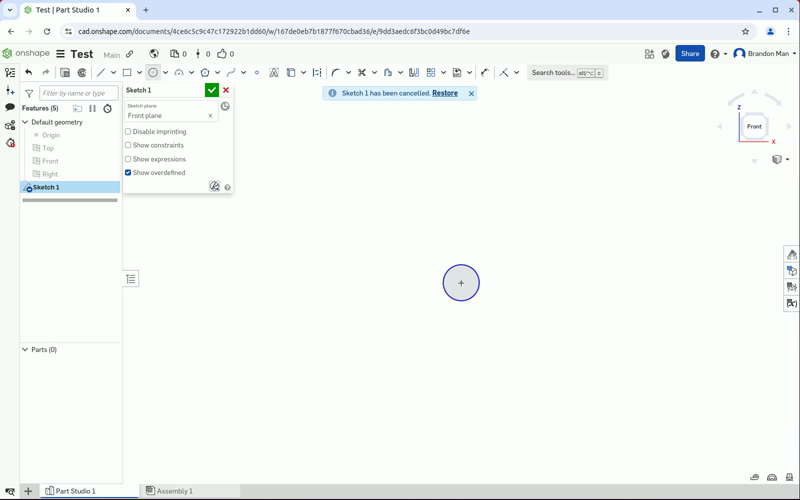
scroll(6)
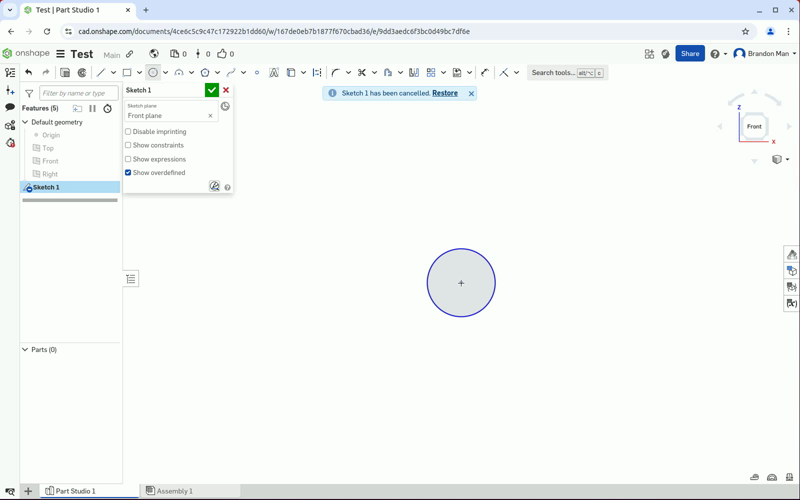
click(461, 282)
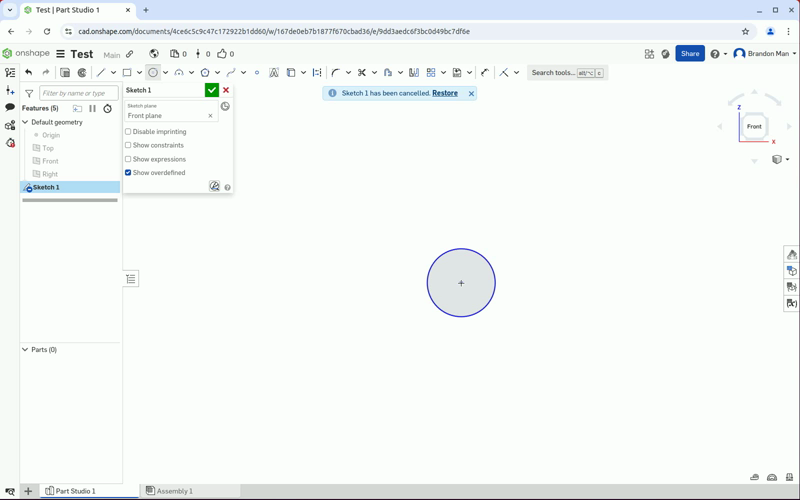
scroll(-6)
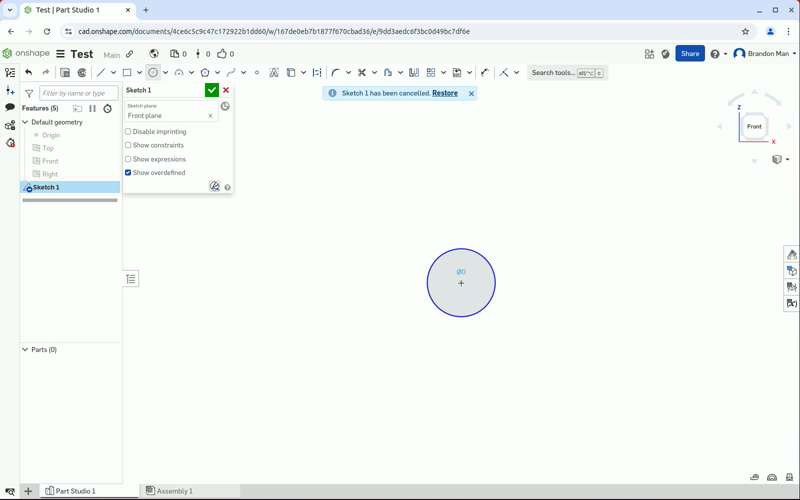
scroll(-6)
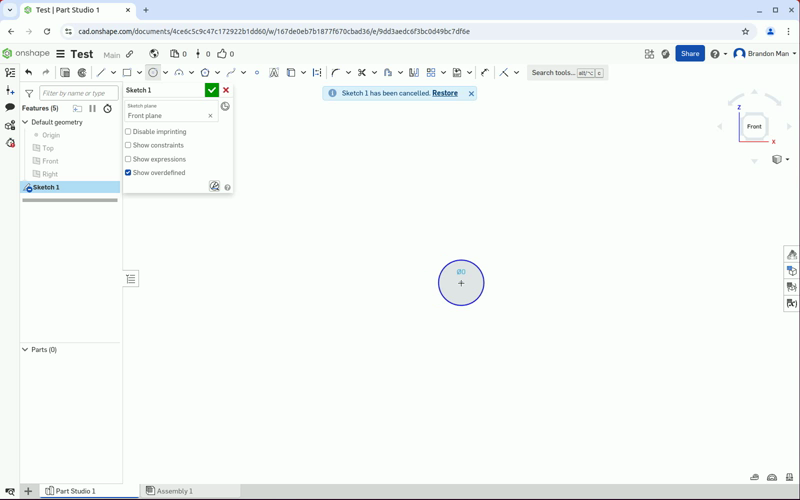
scroll(-6)
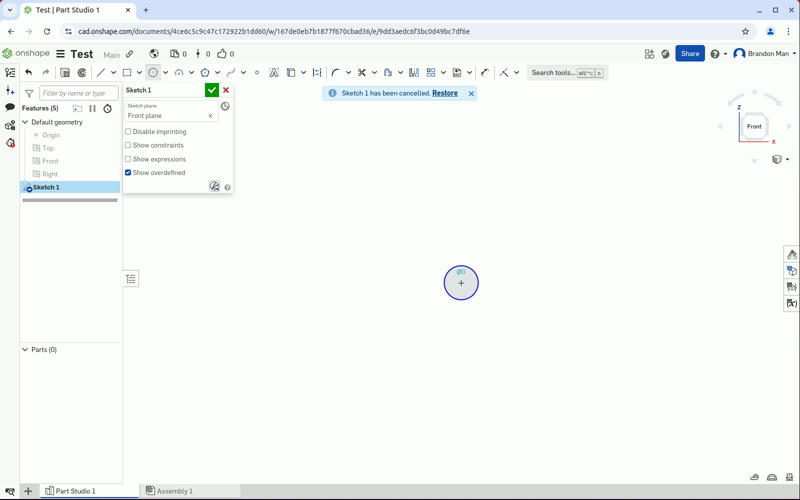
scroll(-6)
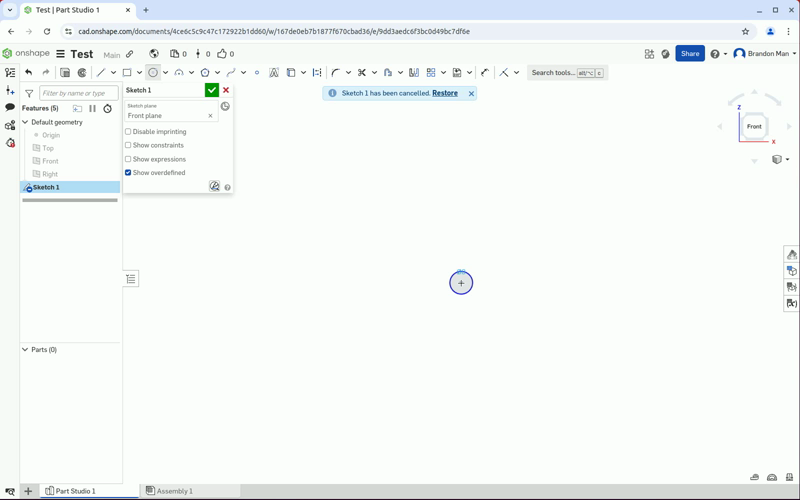
scroll(-6)
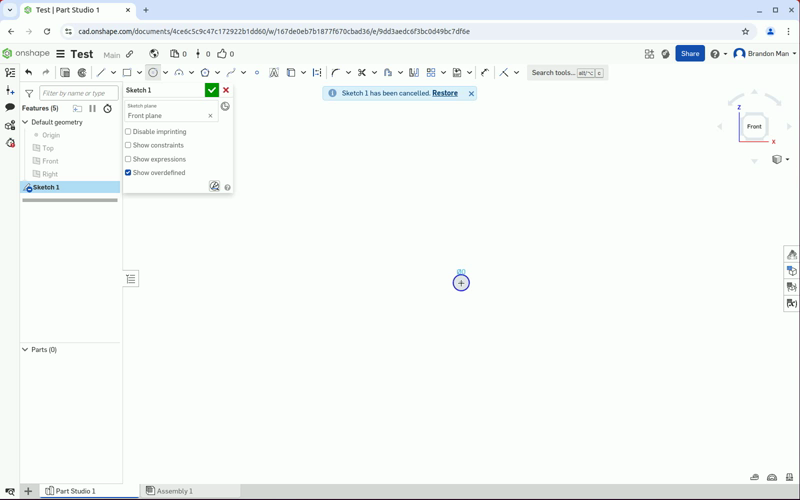
scroll(-6)
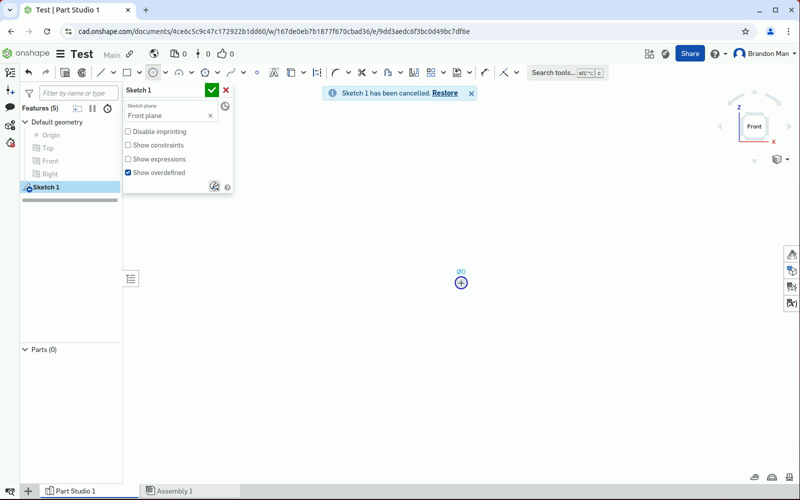
scroll(-6)
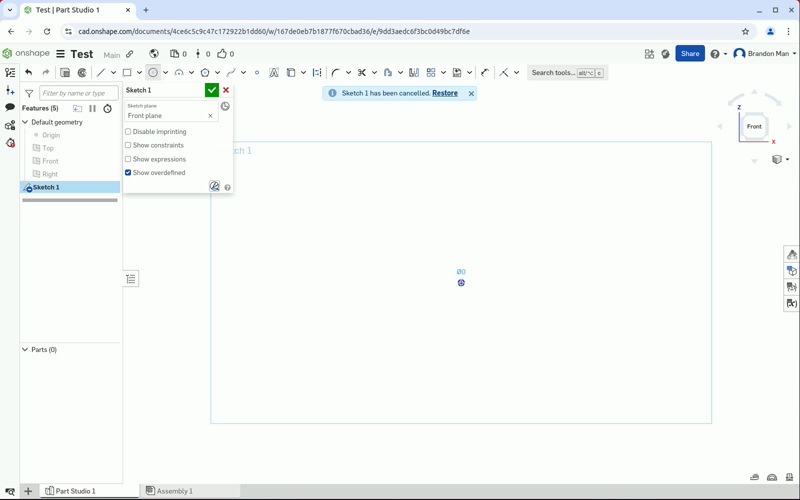
key_up(shift)
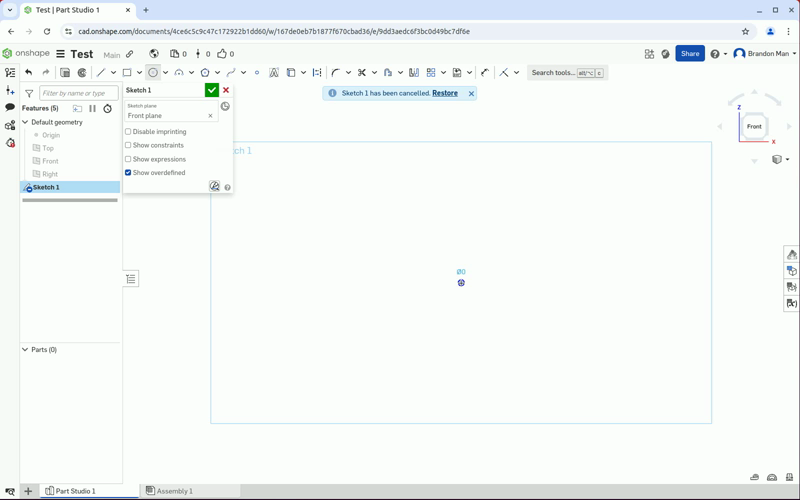
mouse_move(462, 282)
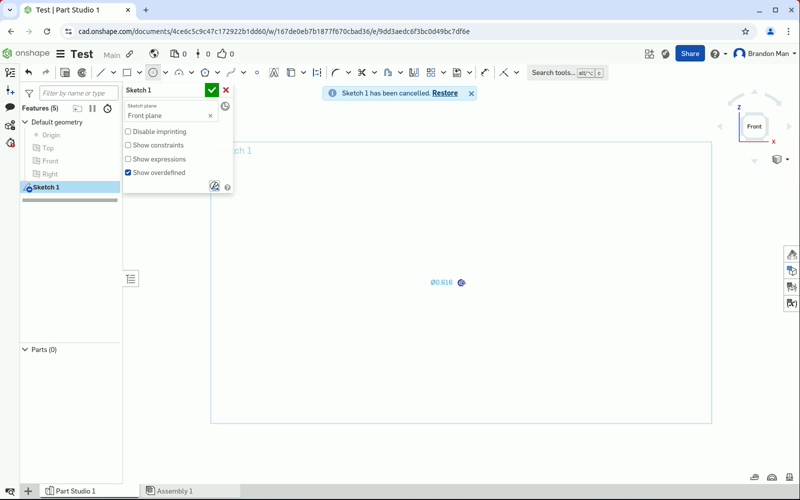
scroll(6)
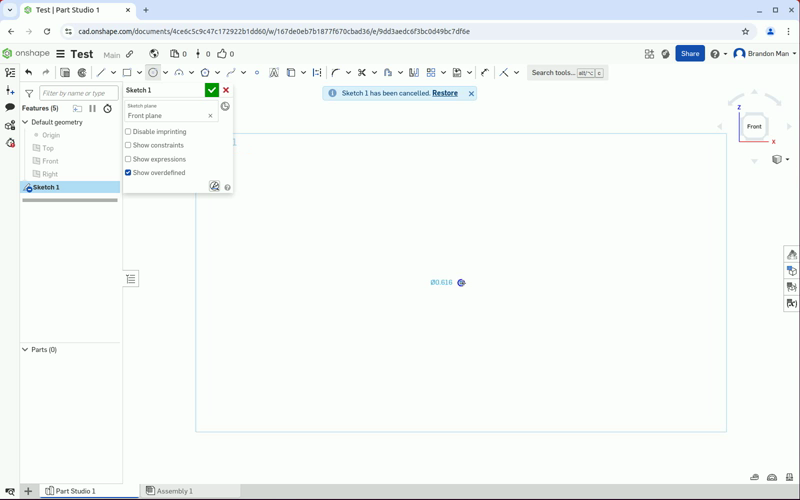
scroll(6)
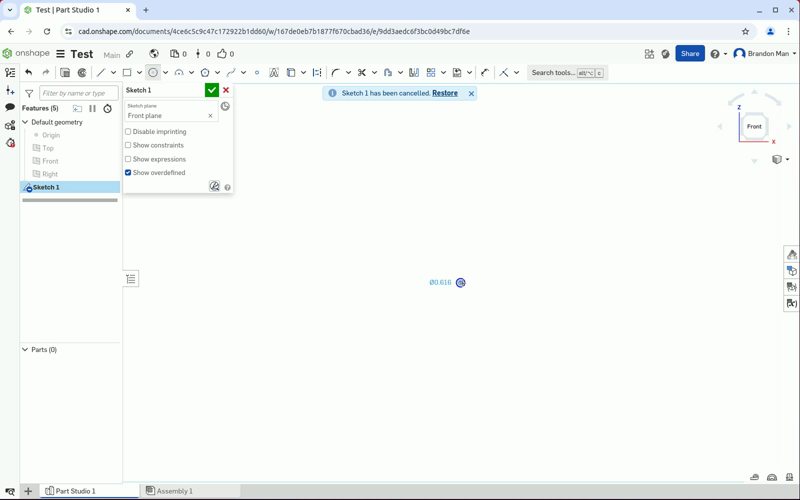
scroll(6)
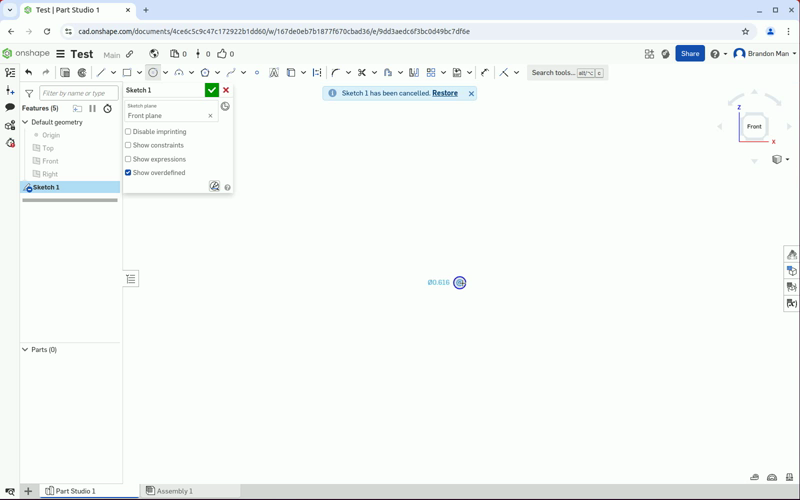
scroll(6)
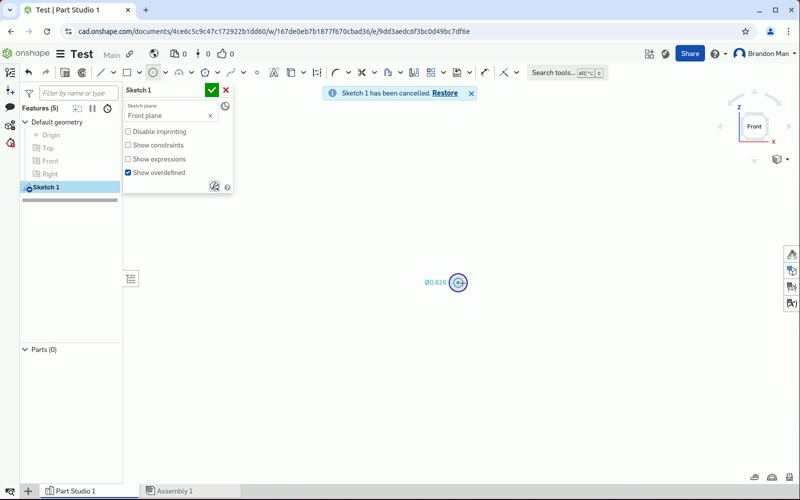
scroll(6)
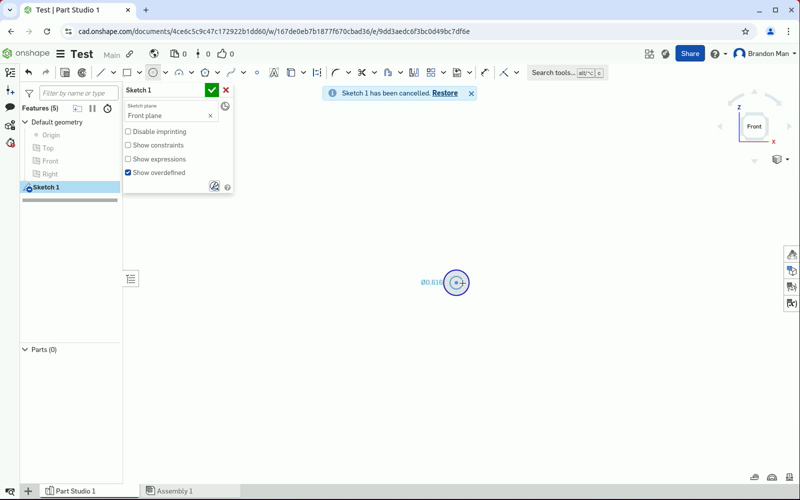
scroll(6)
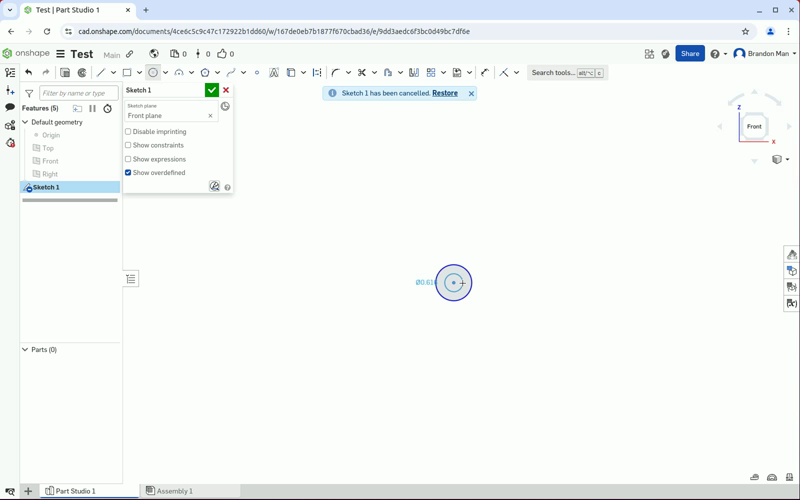
scroll(6)
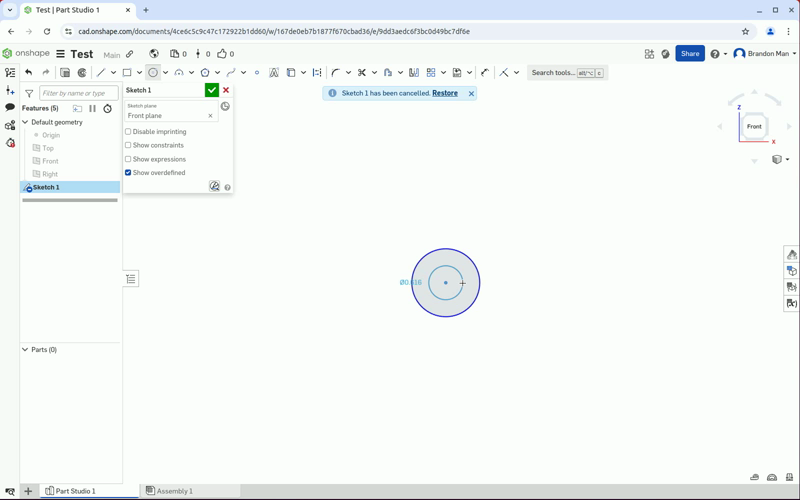
click(462, 282)
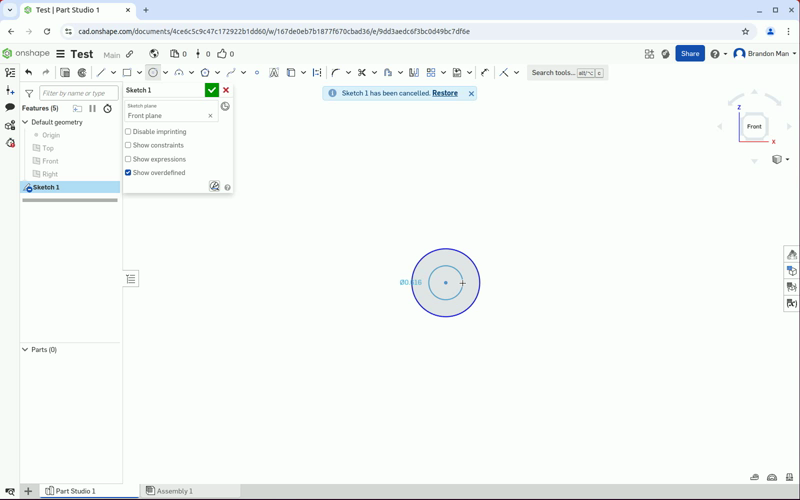
scroll(-6)
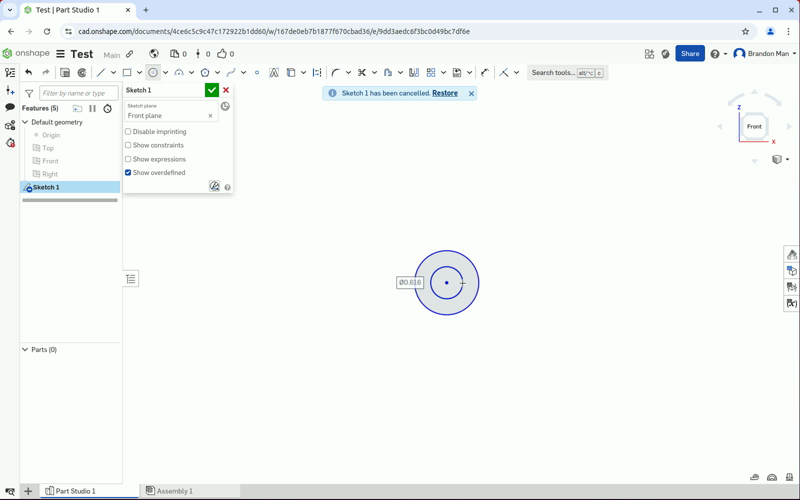
scroll(-6)
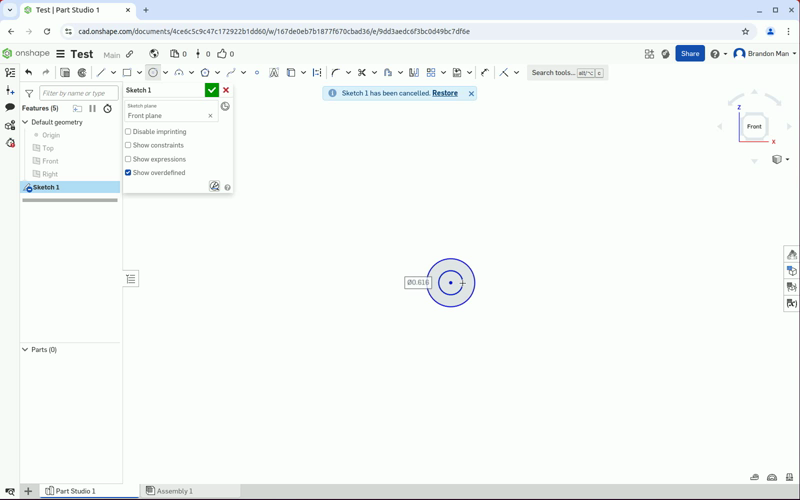
scroll(-6)
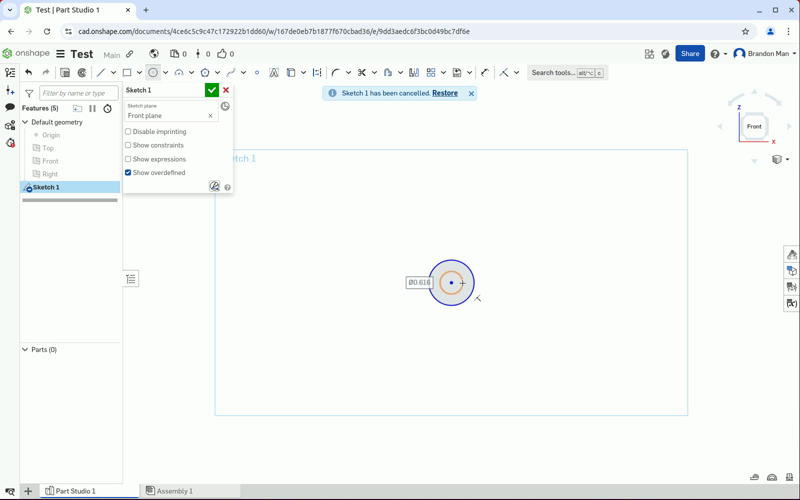
scroll(-6)
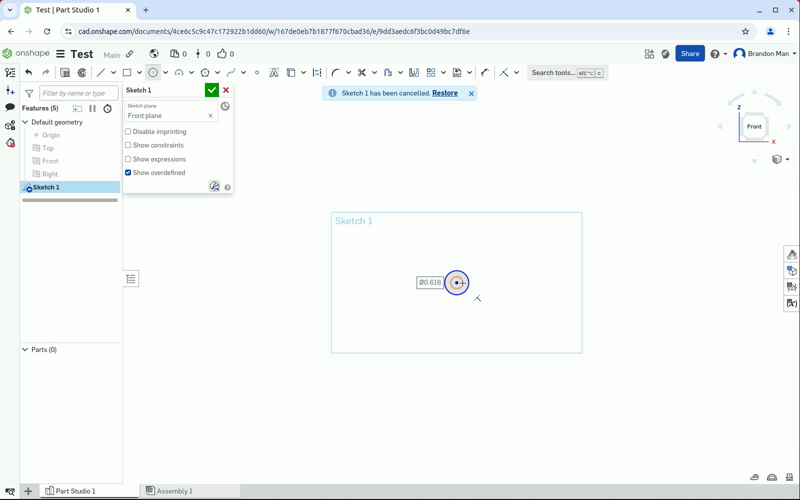
scroll(-6)
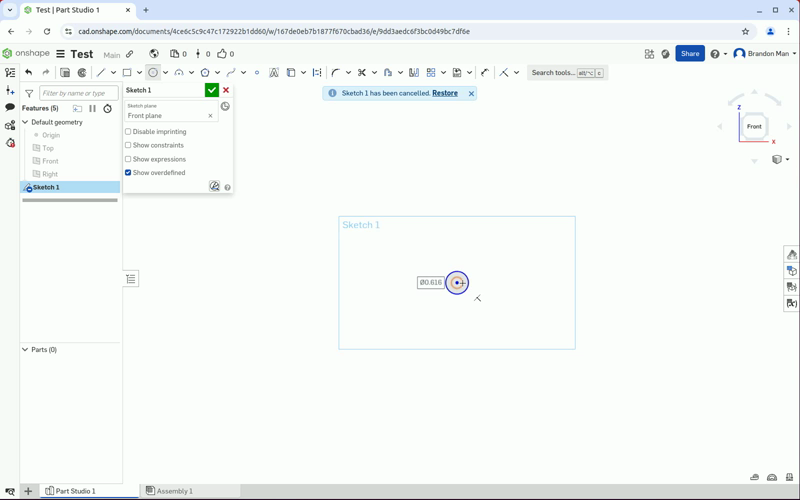
scroll(-6)
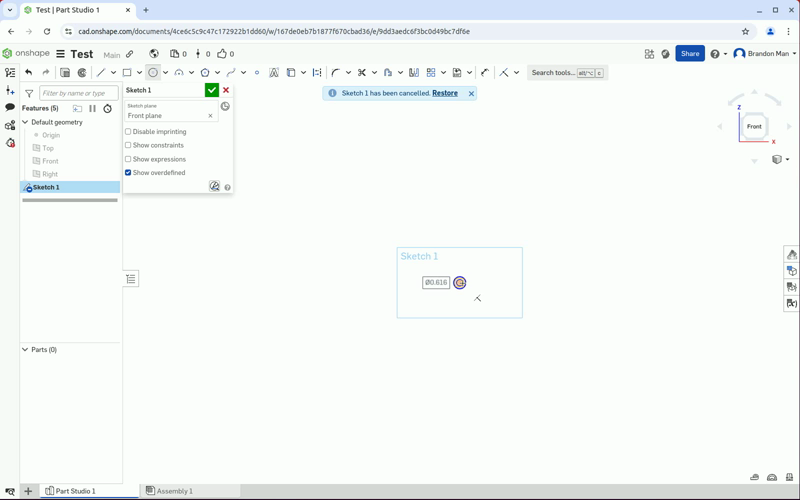
scroll(-6)
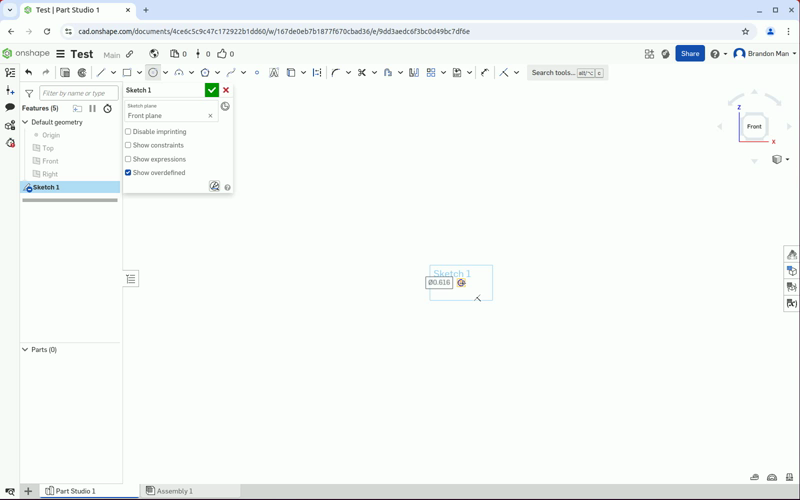
key(esc)
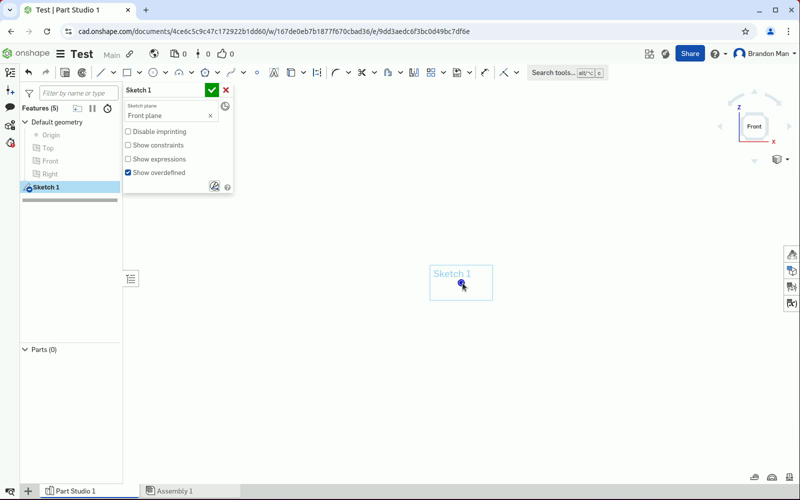
mouse_move(462, 284)
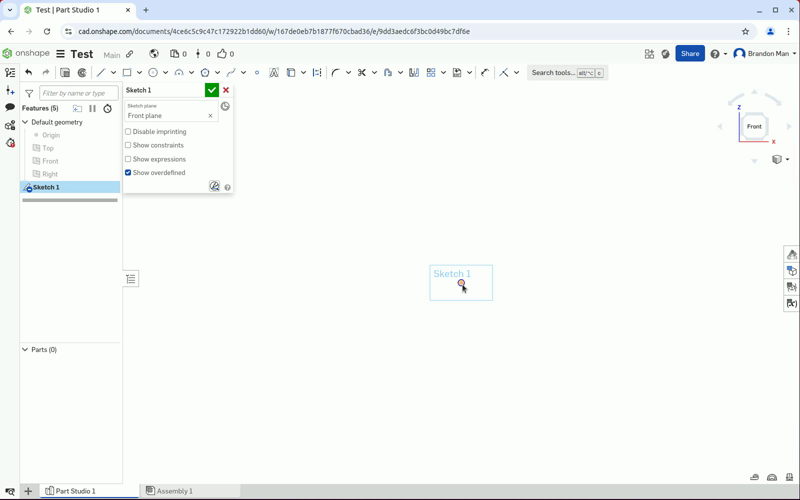
scroll(6)
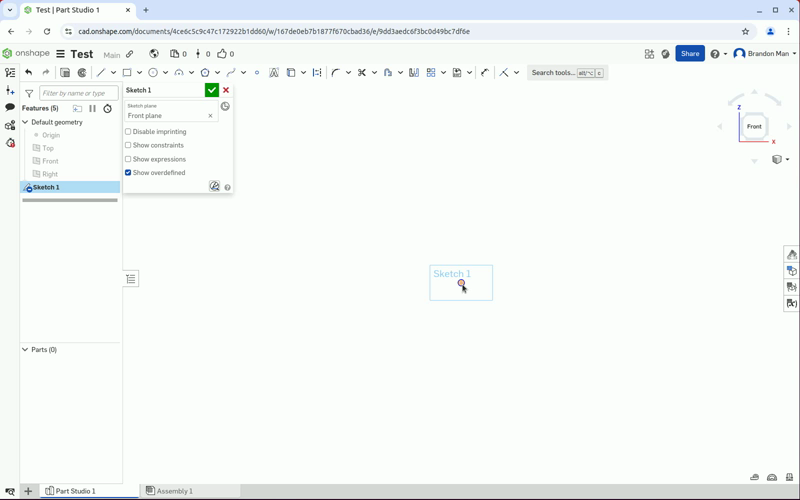
scroll(6)
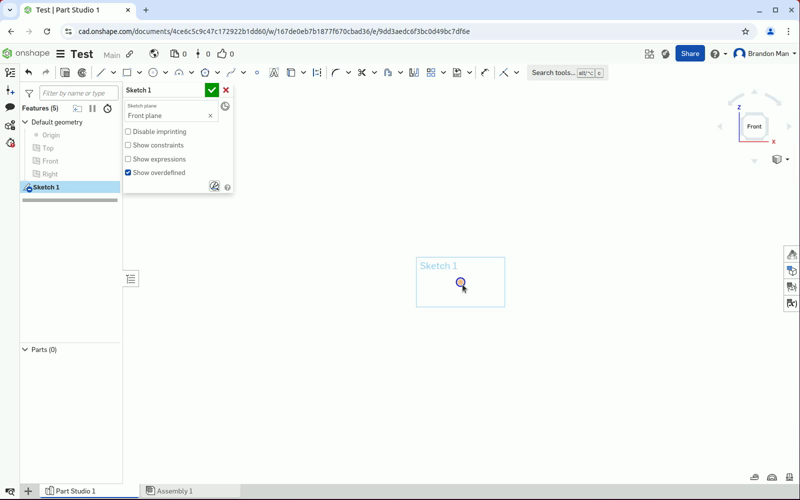
scroll(6)
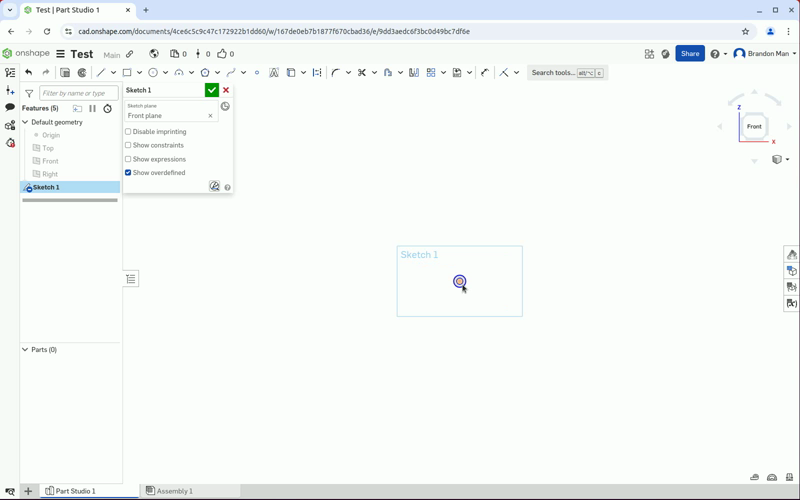
scroll(6)
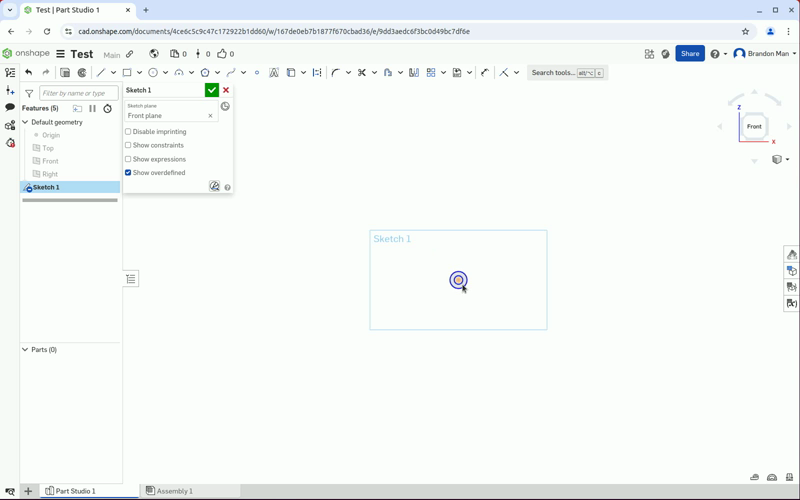
scroll(6)
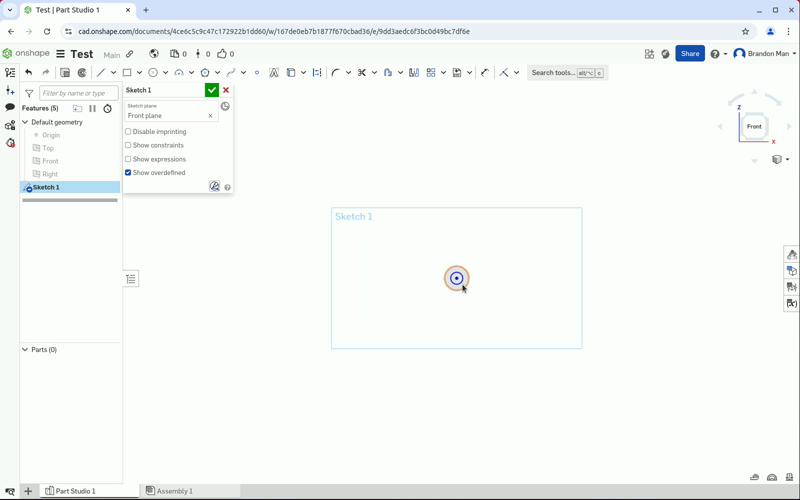
scroll(6)
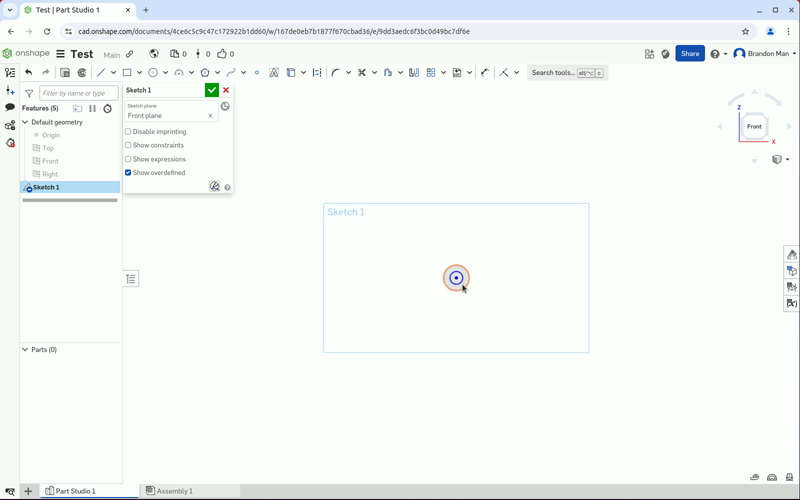
scroll(6)
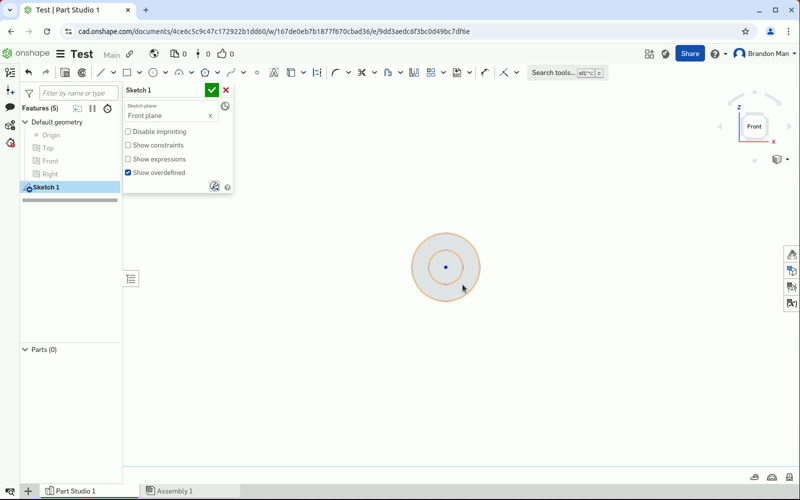
click(462, 284)
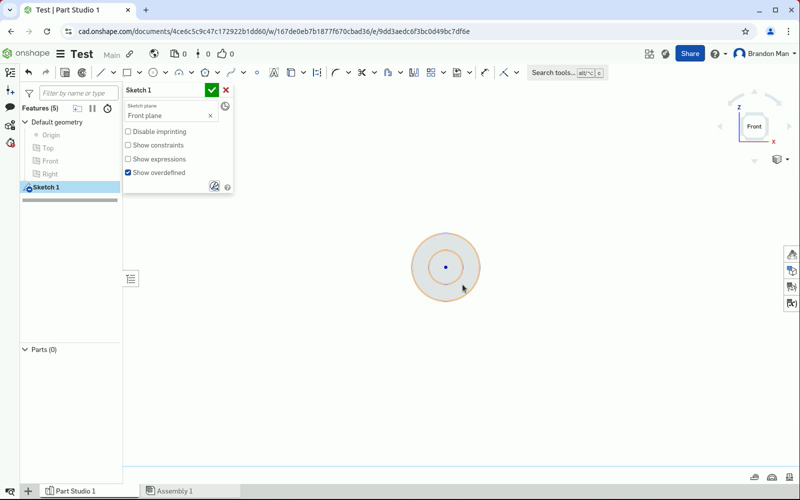
scroll(-6)
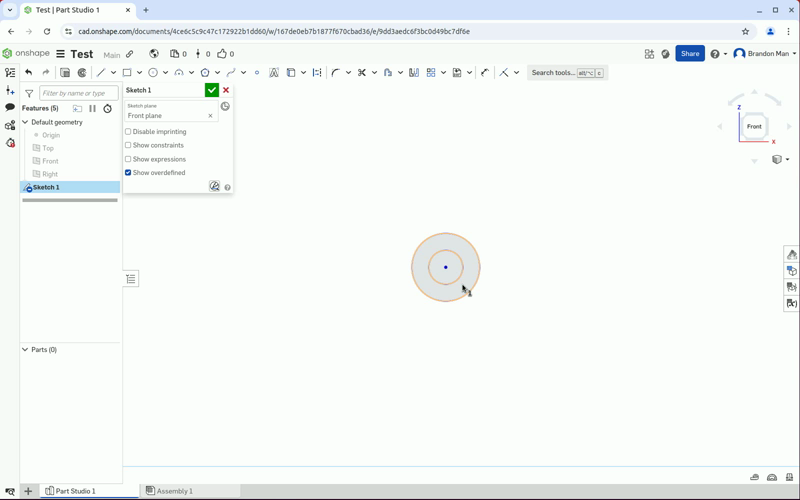
scroll(-6)
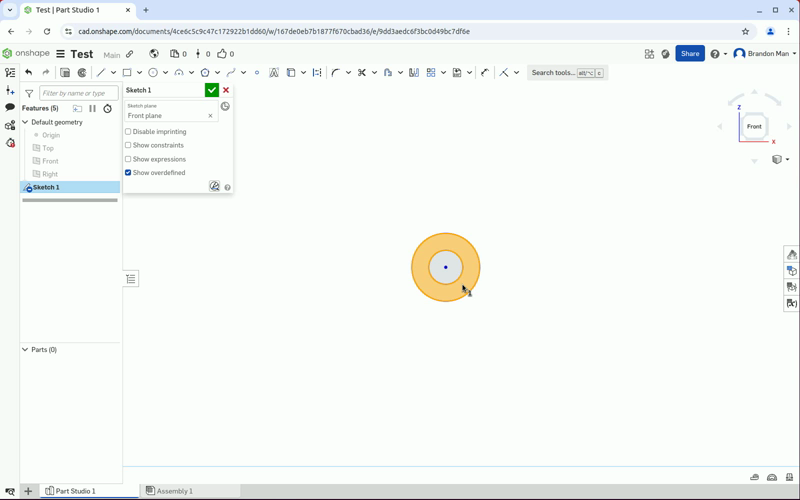
scroll(-6)
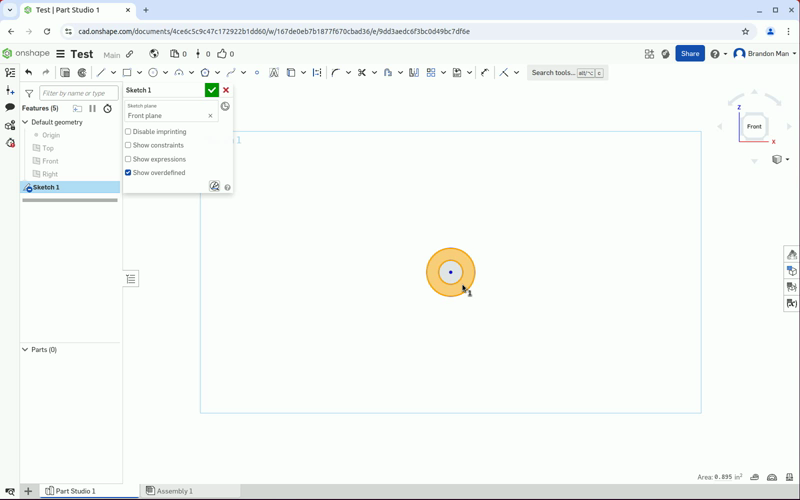
scroll(-6)
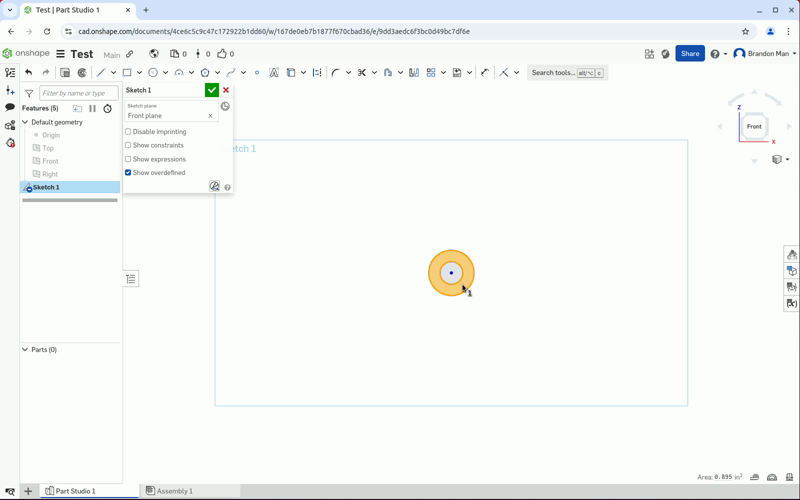
scroll(-6)
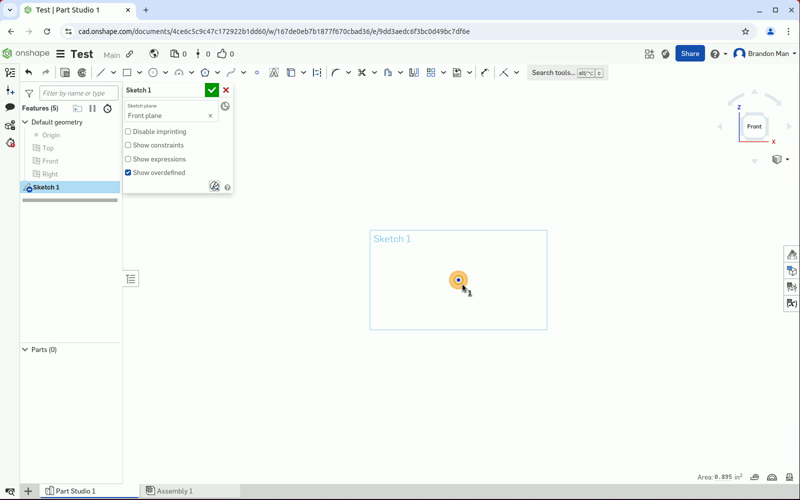
scroll(-6)
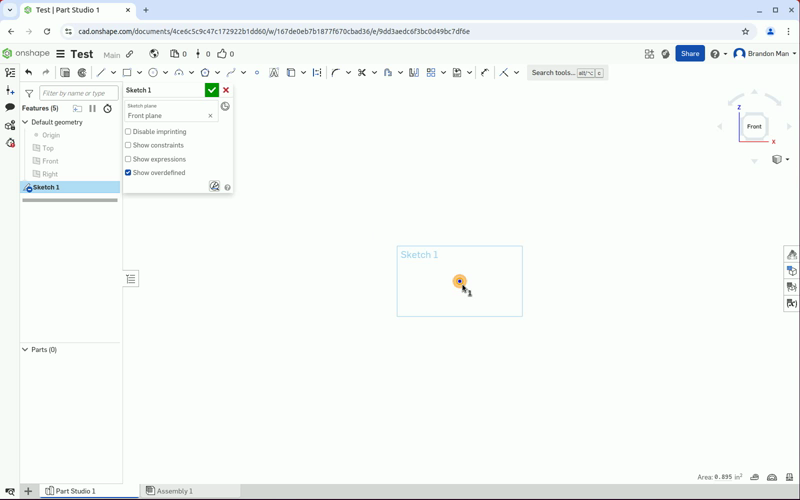
scroll(-6)
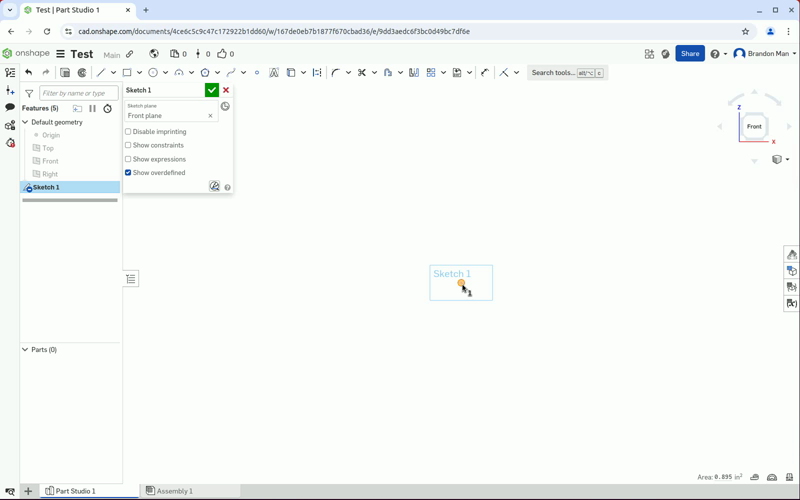
mouse_move(73, 352)
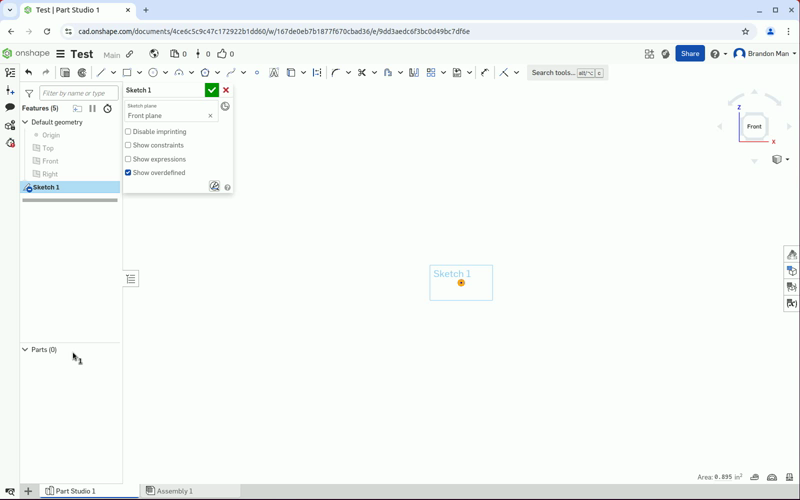
key(shift+y)
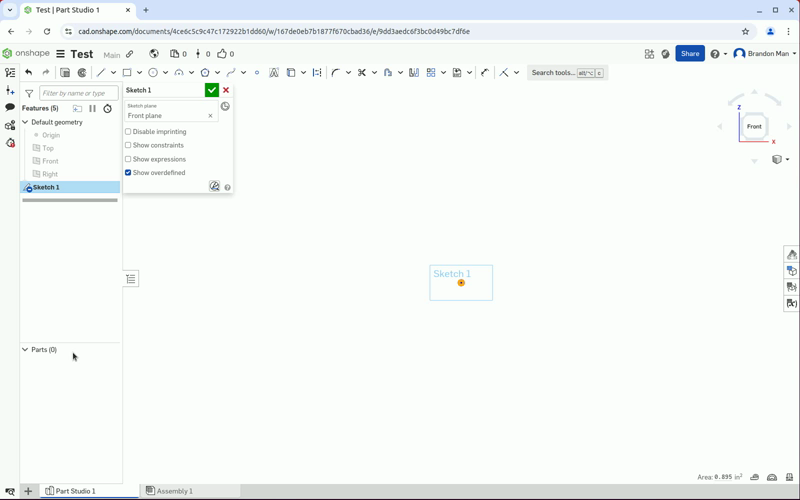
key(shift+e)
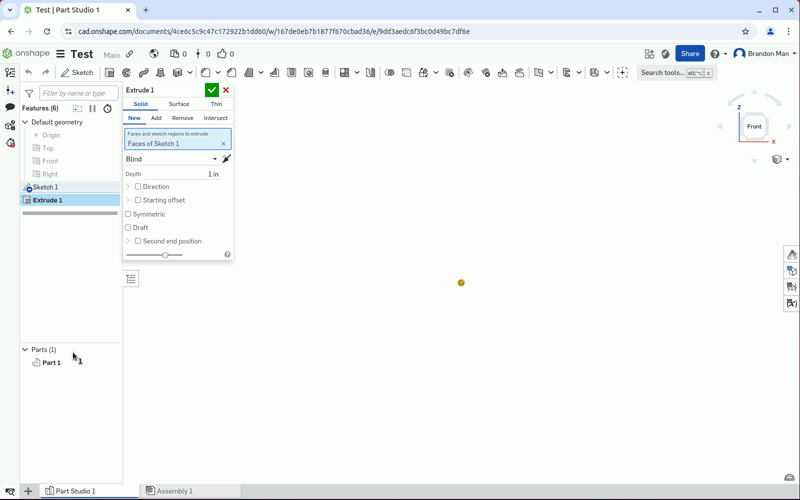
mouse_move(143, 106)
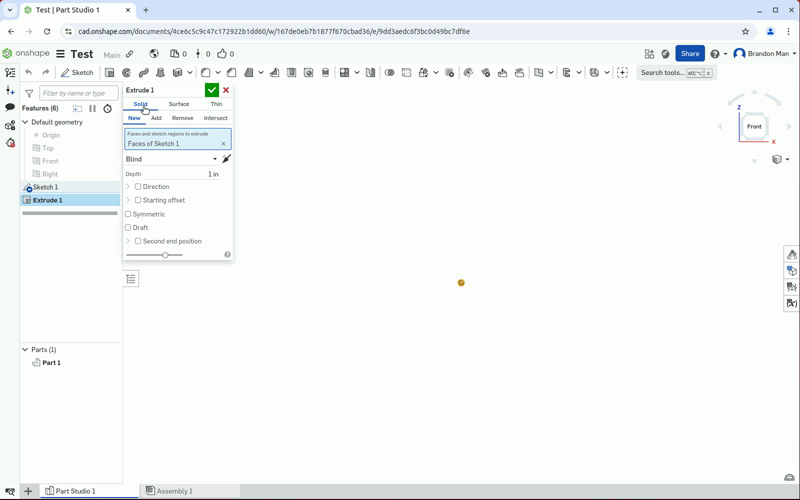
click(143, 106)
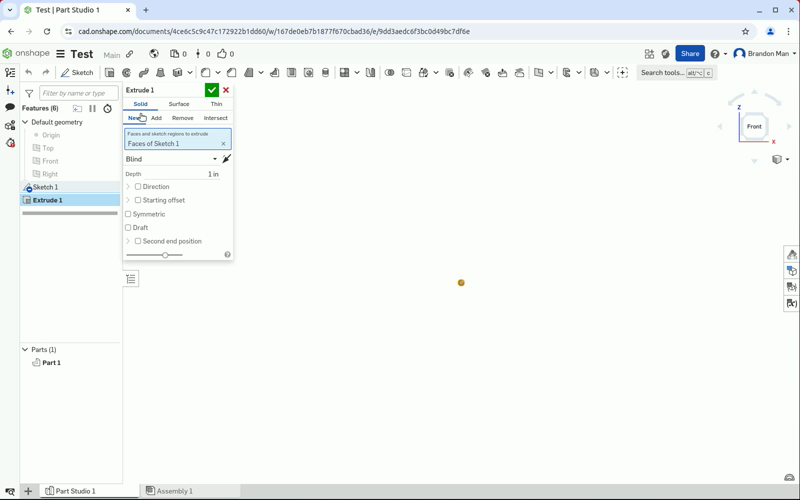
mouse_move(137, 120)
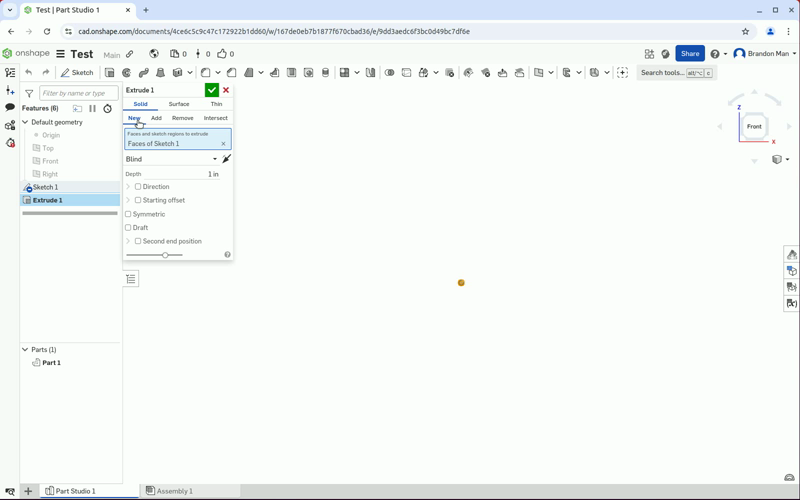
click(137, 120)
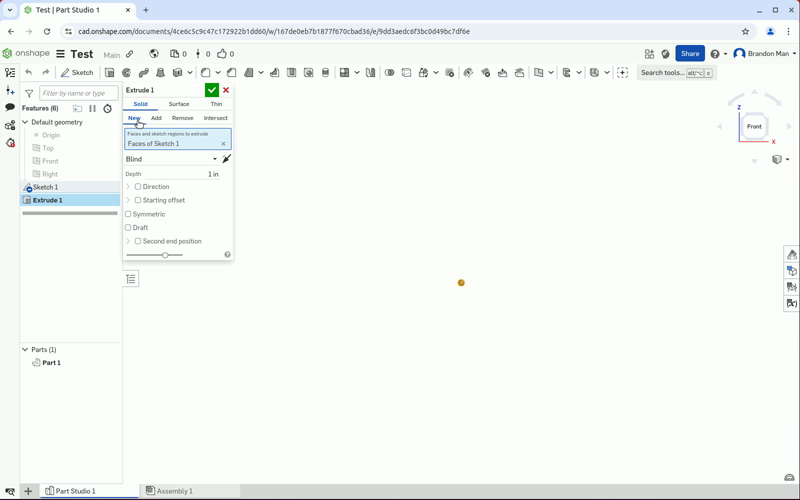
key(tab, 4)
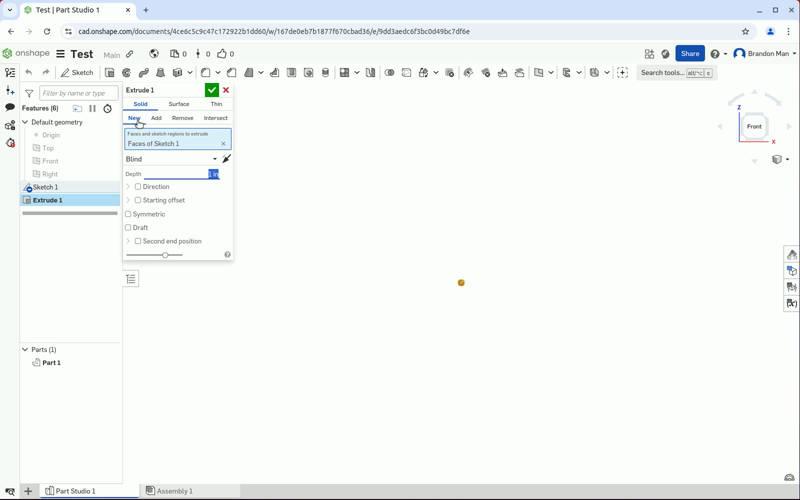
text(0.482)
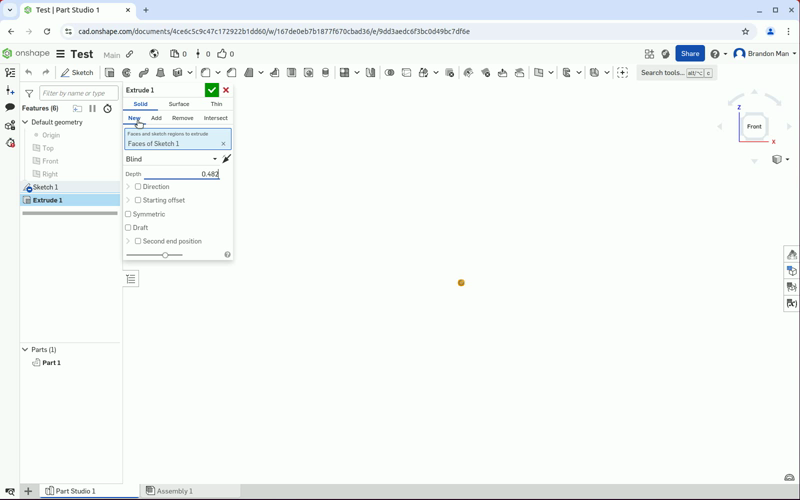
key(tab, 3)
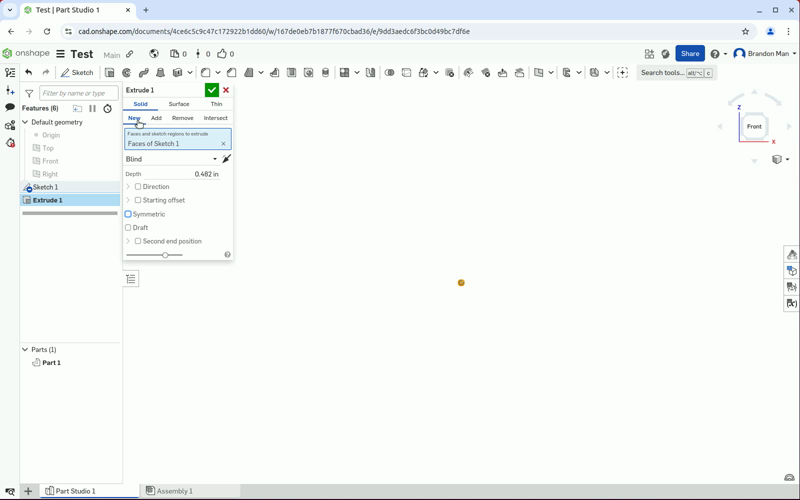
key(space)
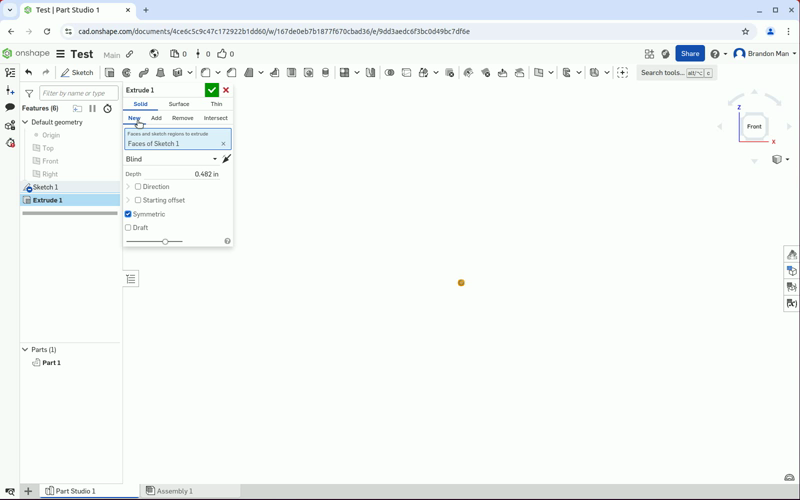
key(enter)
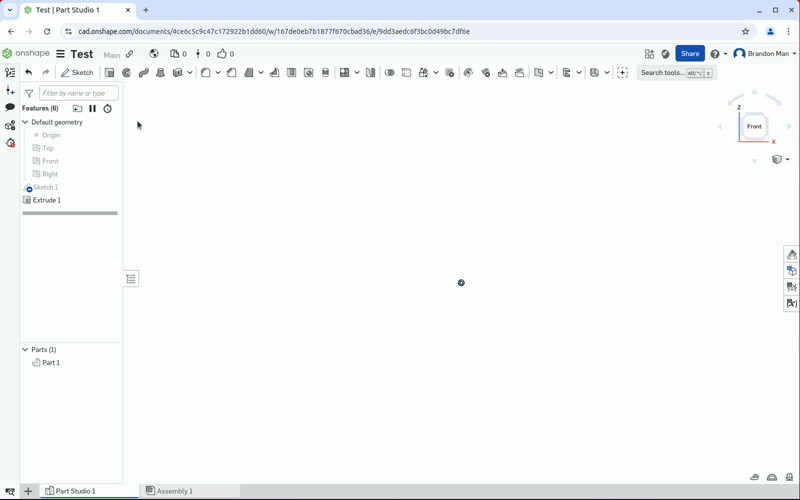
key(shift+h)
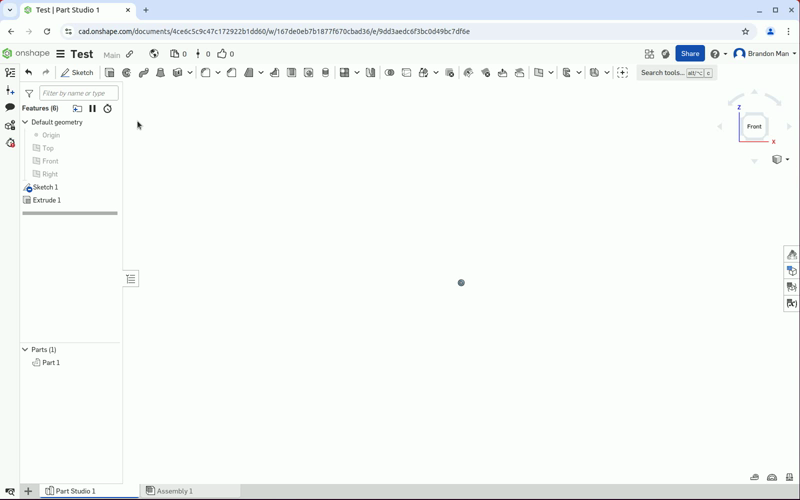
key(shift+h)
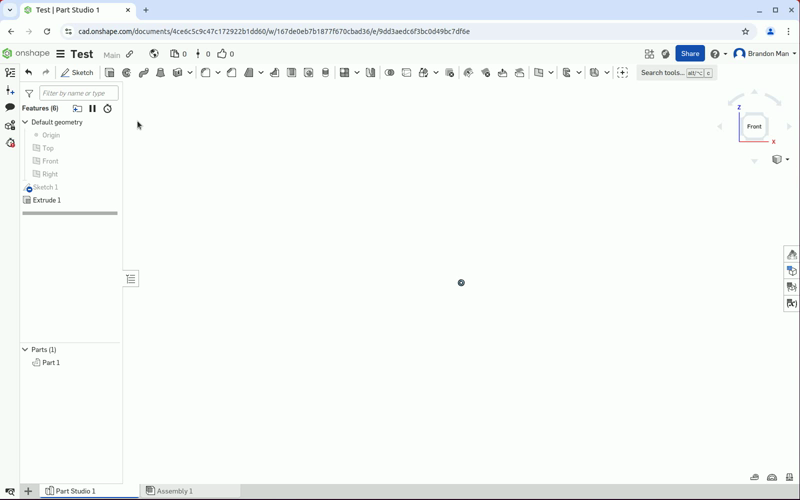
mouse_move(73, 189)
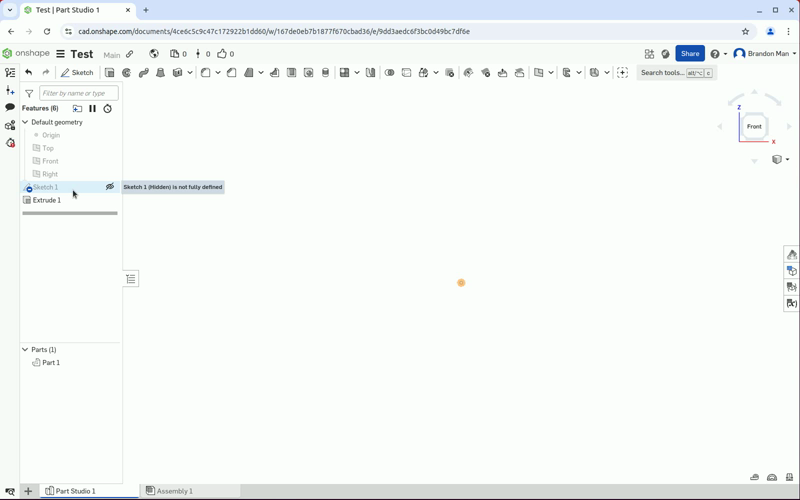
click(73, 189)
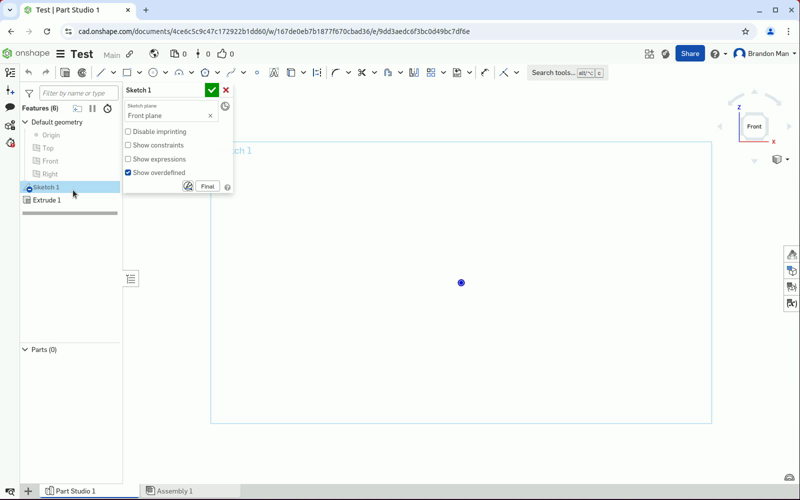
mouse_move(229, 92)
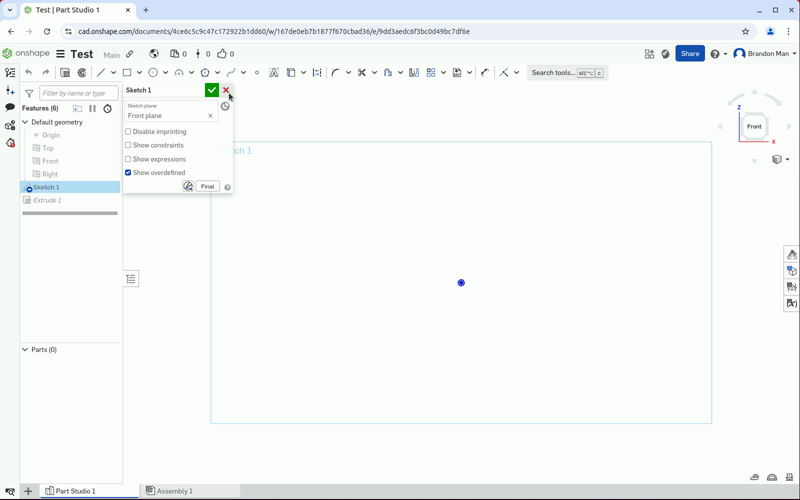
click(229, 92)
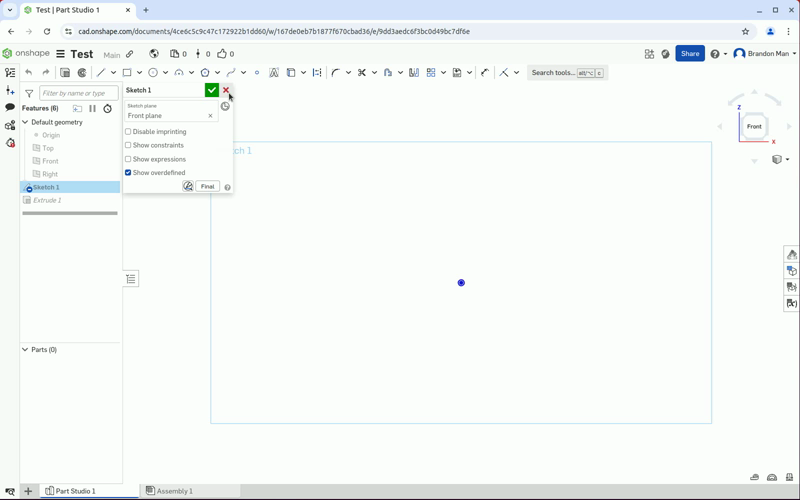
key(shift+s)
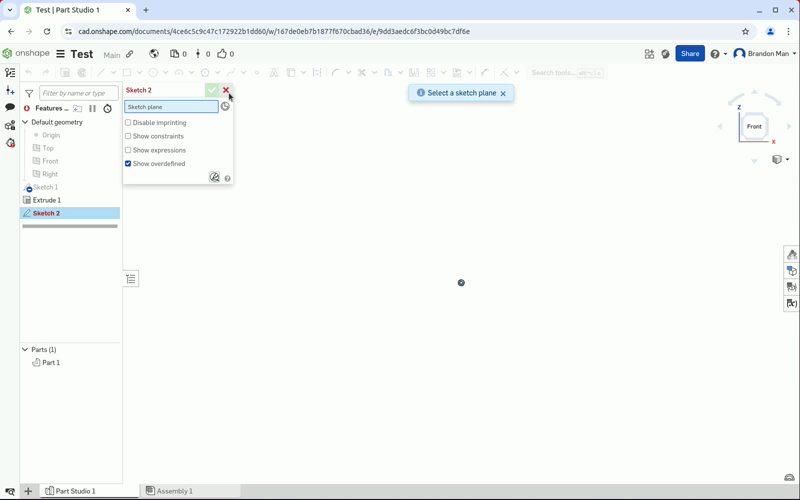
mouse_move(73, 163)
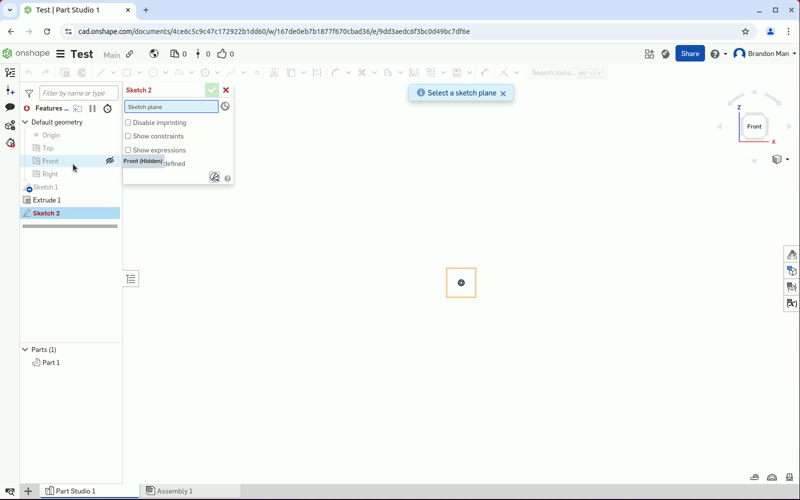
click(73, 163)
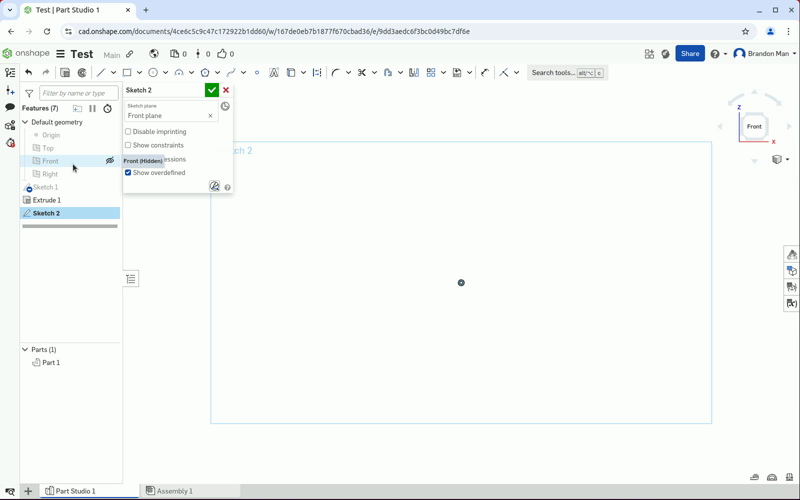
mouse_move(73, 352)
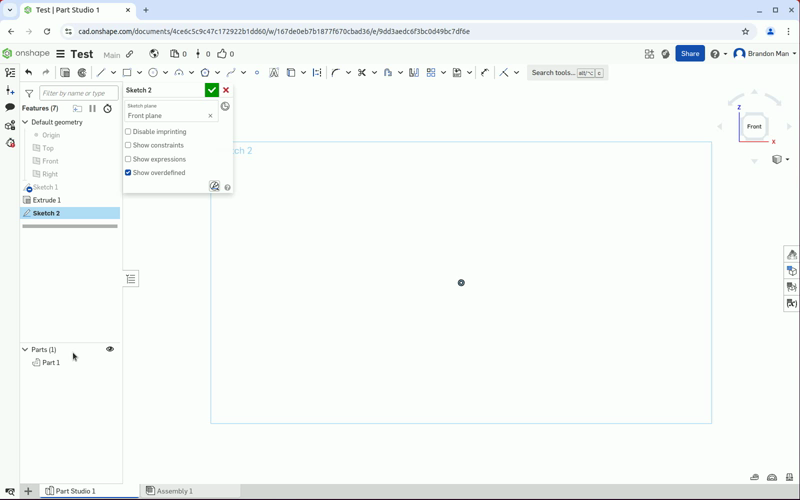
key(y)
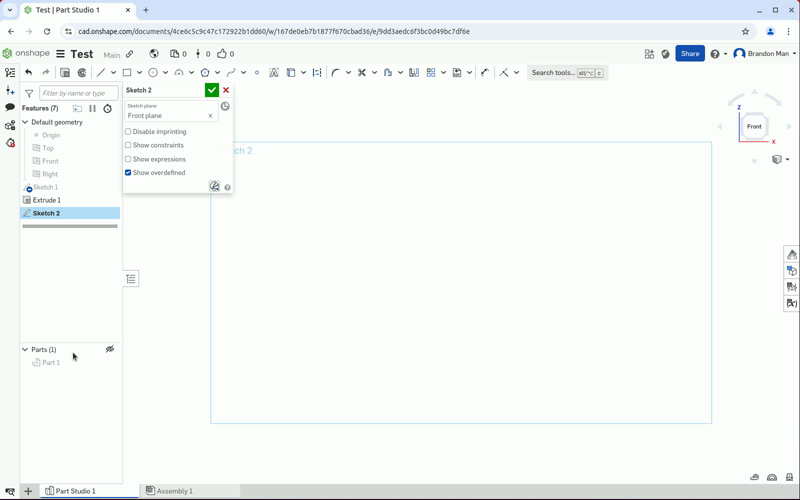
key(a)
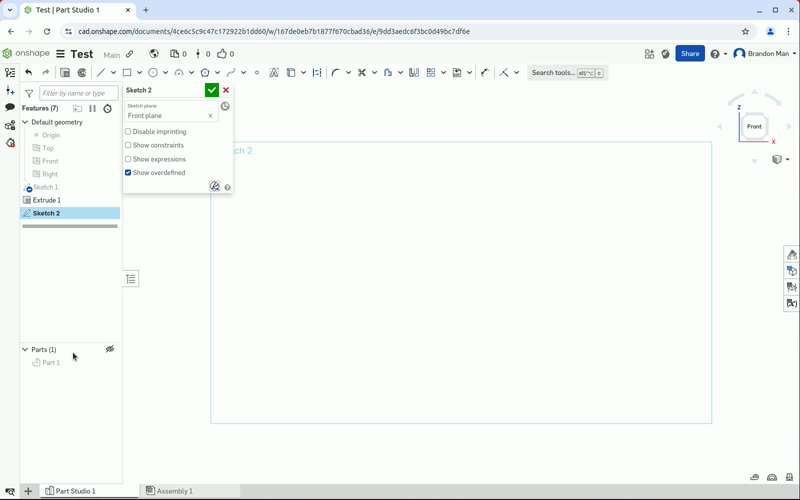
key_down(shift)
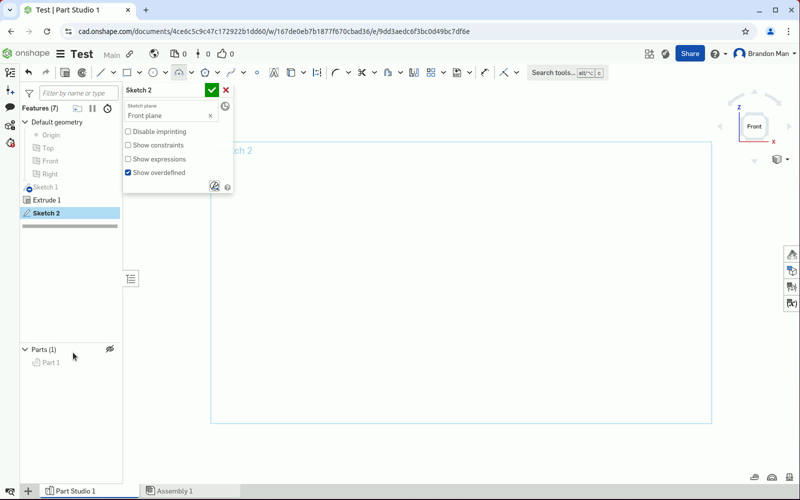
mouse_move(458, 393)
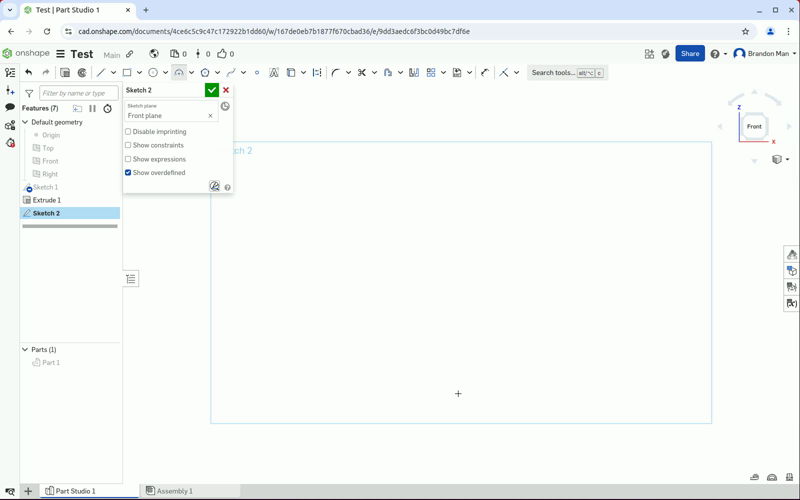
click(458, 393)
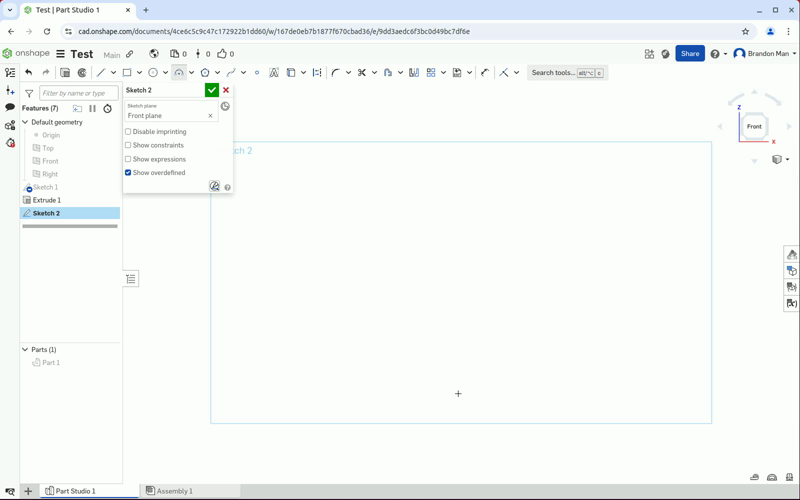
key_up(shift)
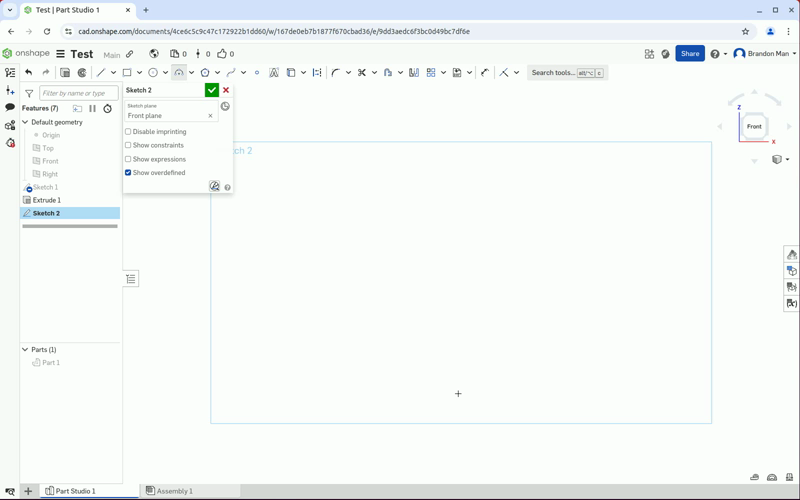
key_down(shift)
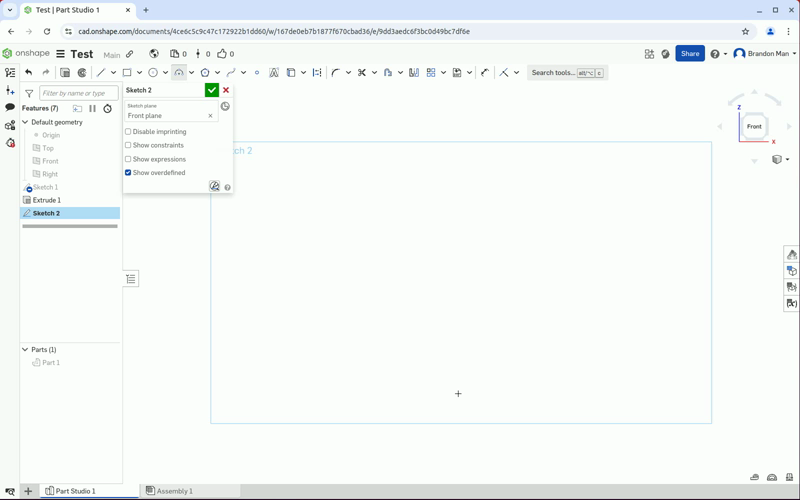
mouse_move(462, 393)
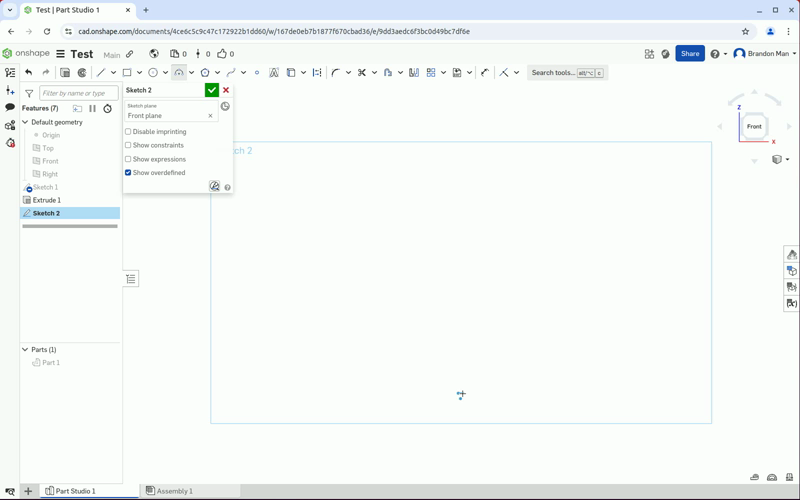
scroll(6)
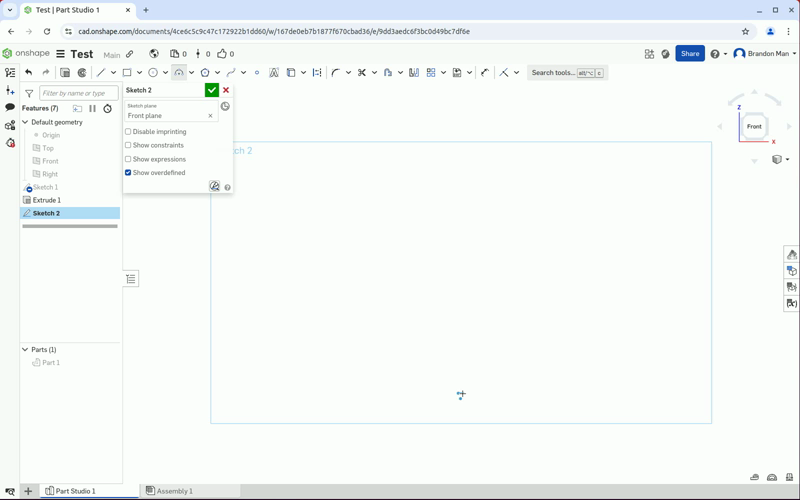
scroll(6)
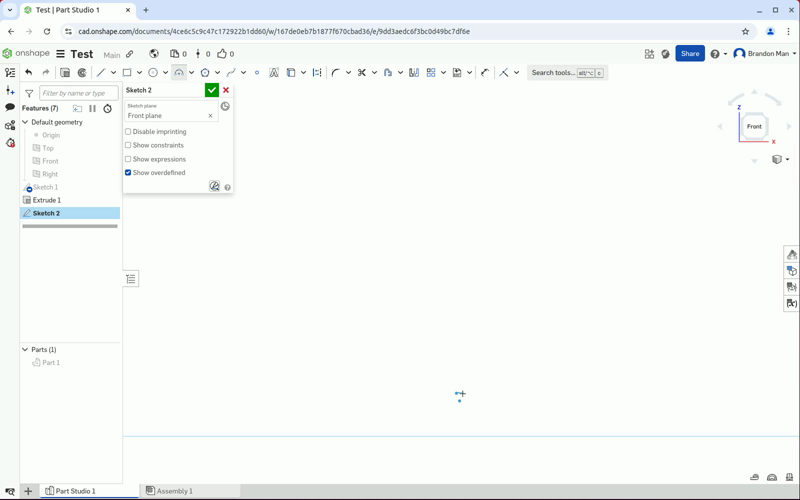
scroll(6)
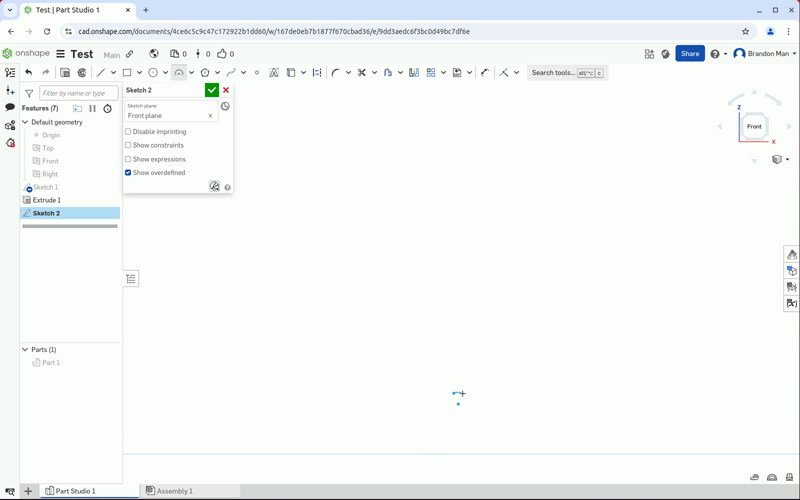
scroll(6)
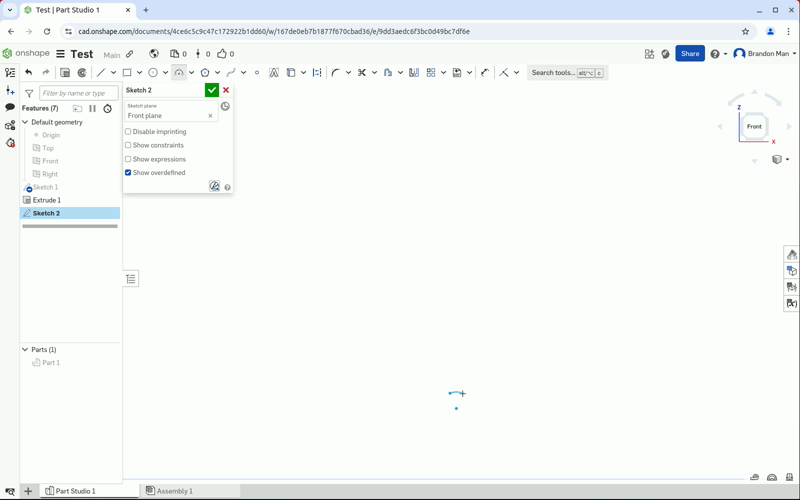
scroll(6)
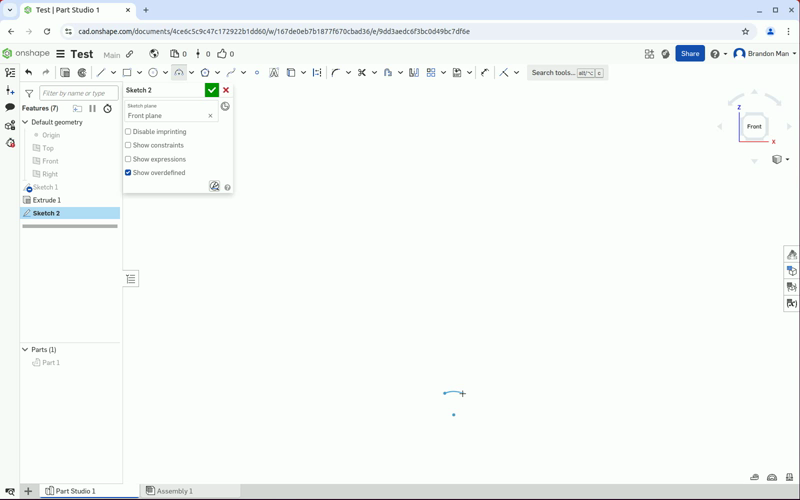
scroll(6)
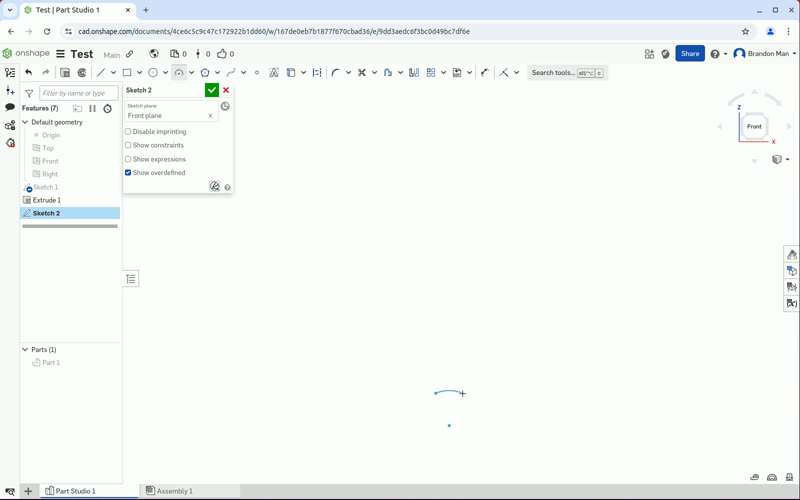
scroll(6)
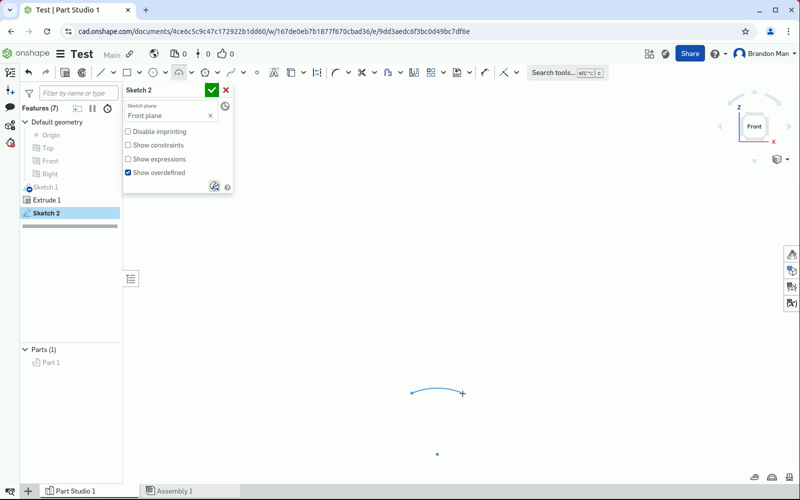
click(462, 393)
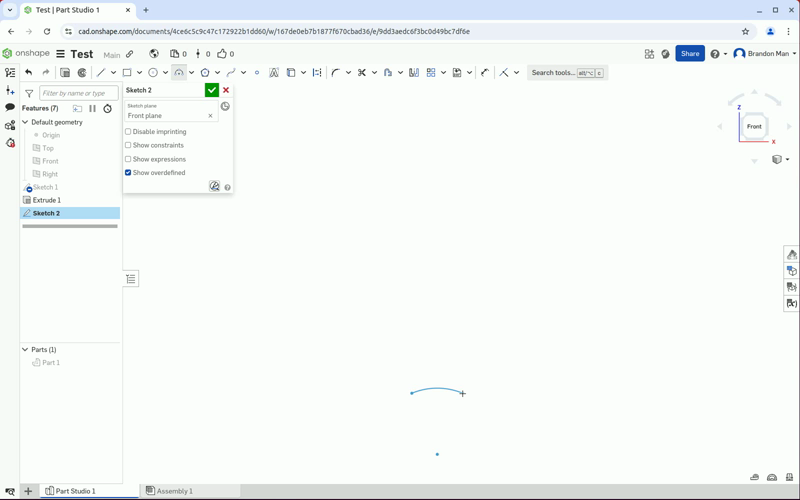
scroll(-6)
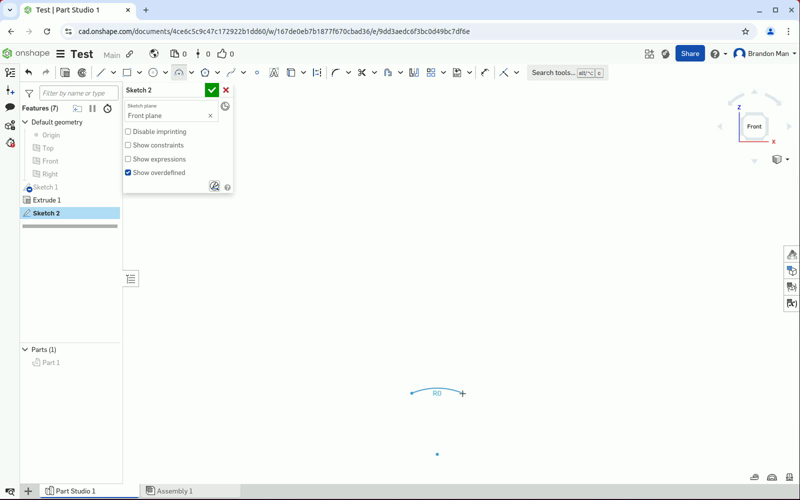
scroll(-6)
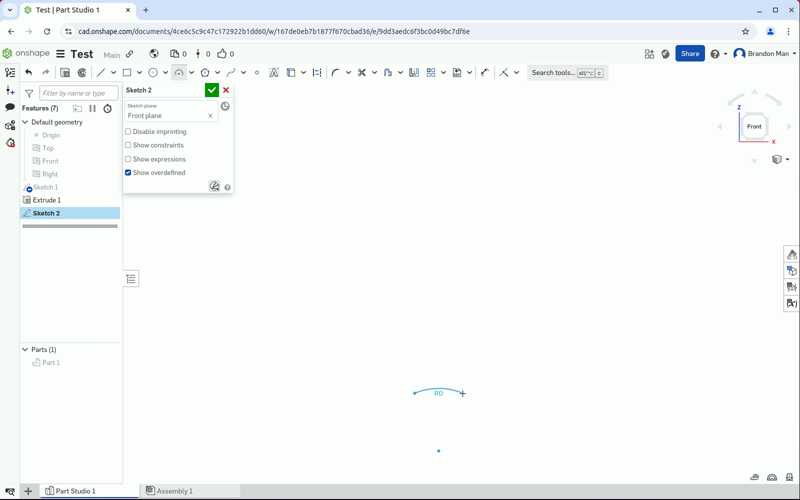
scroll(-6)
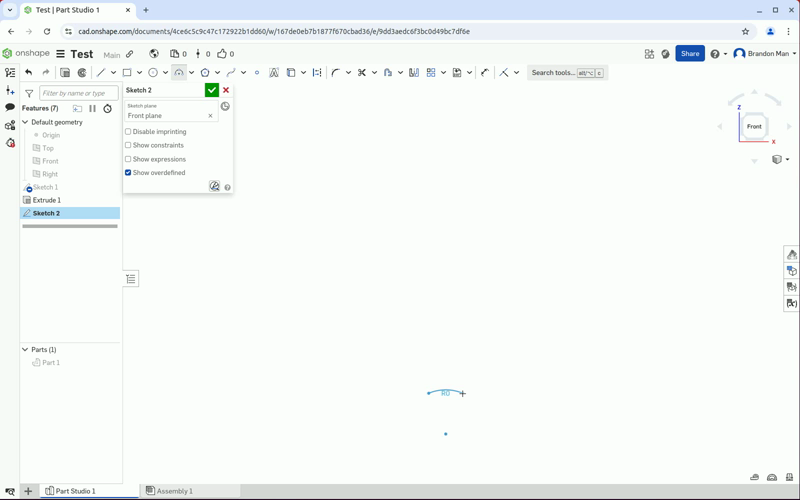
scroll(-6)
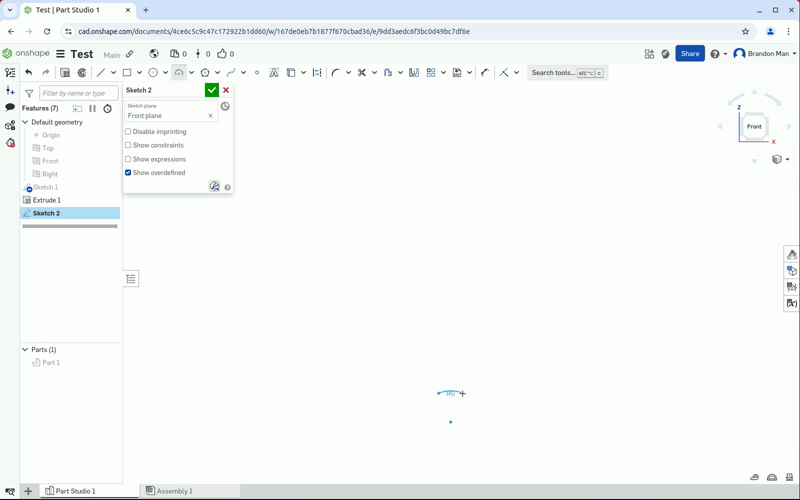
scroll(-6)
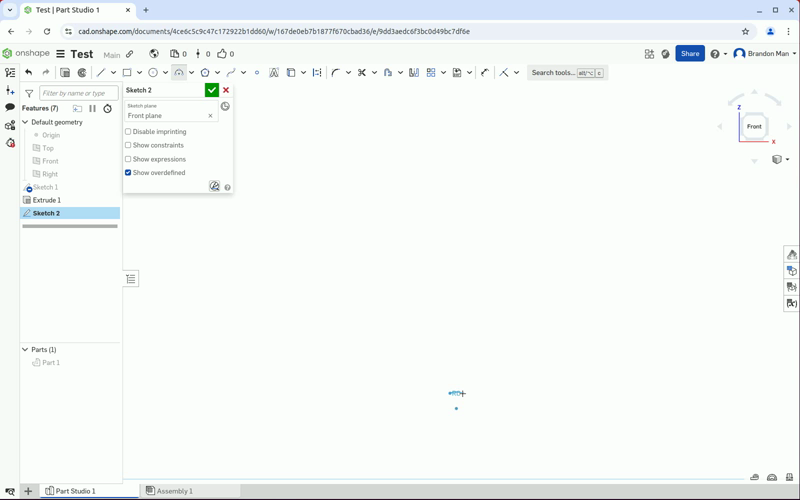
scroll(-6)
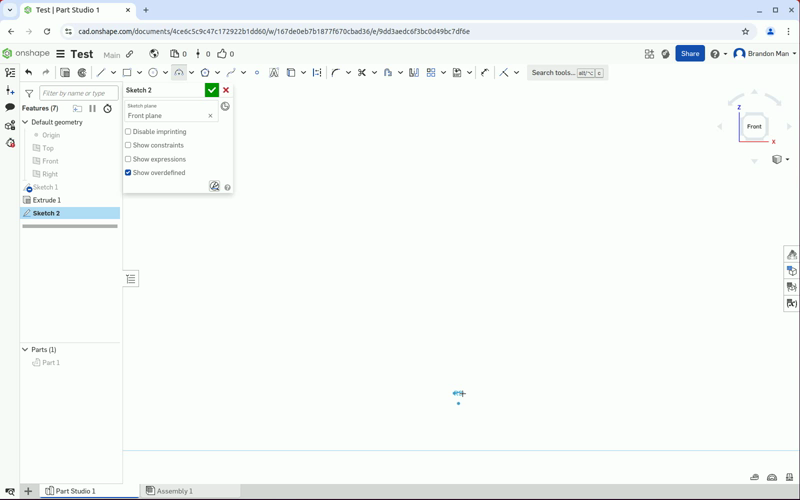
scroll(-6)
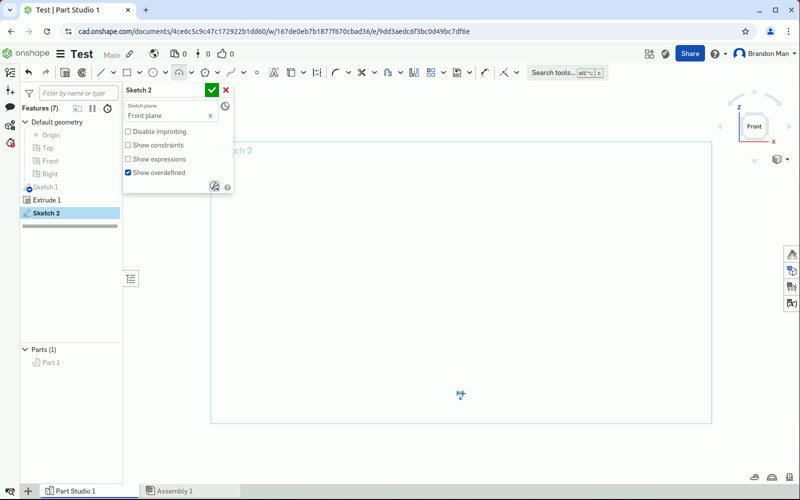
mouse_move(460, 390)
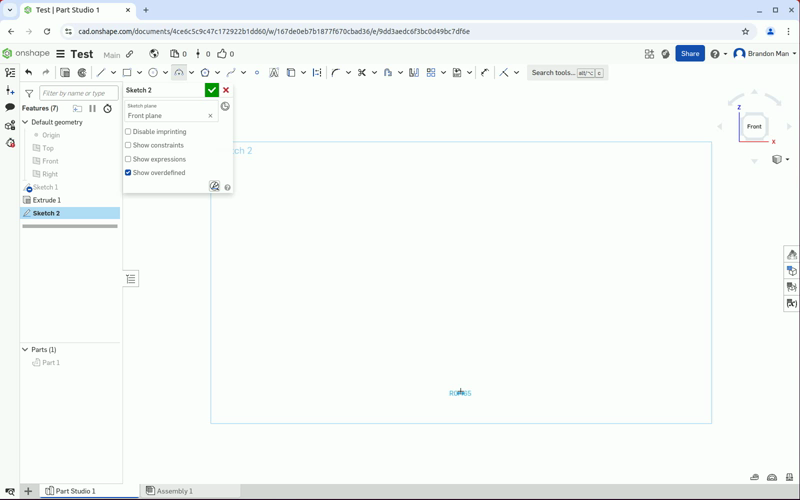
scroll(6)
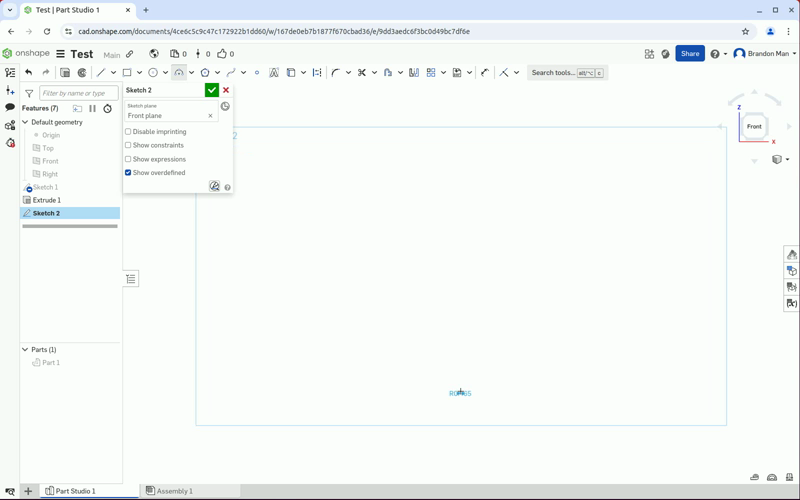
scroll(6)
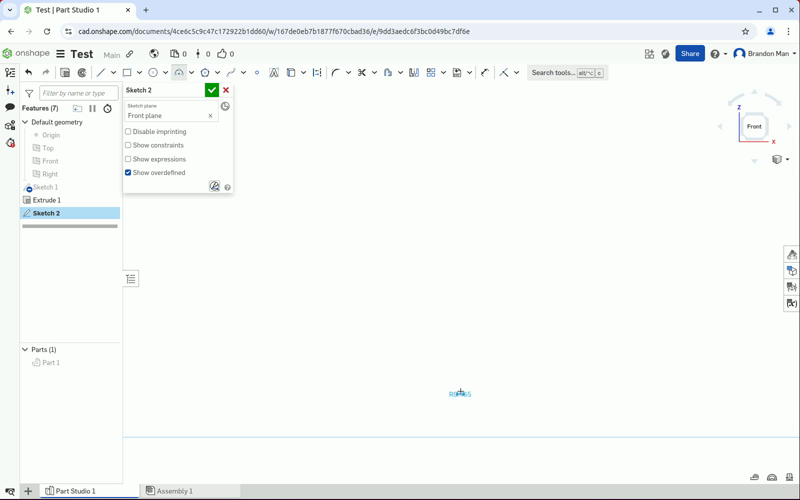
scroll(6)
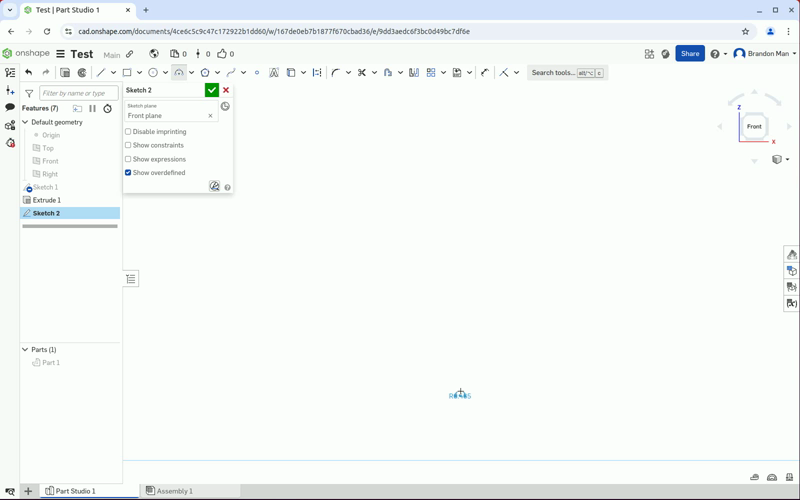
scroll(6)
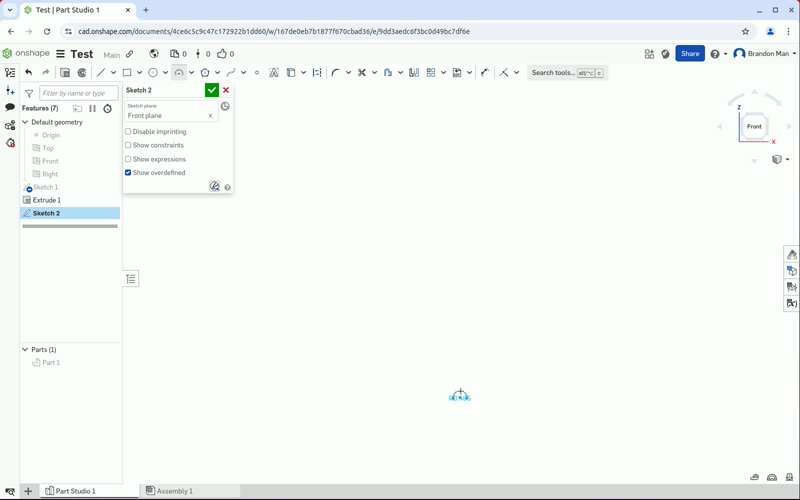
scroll(6)
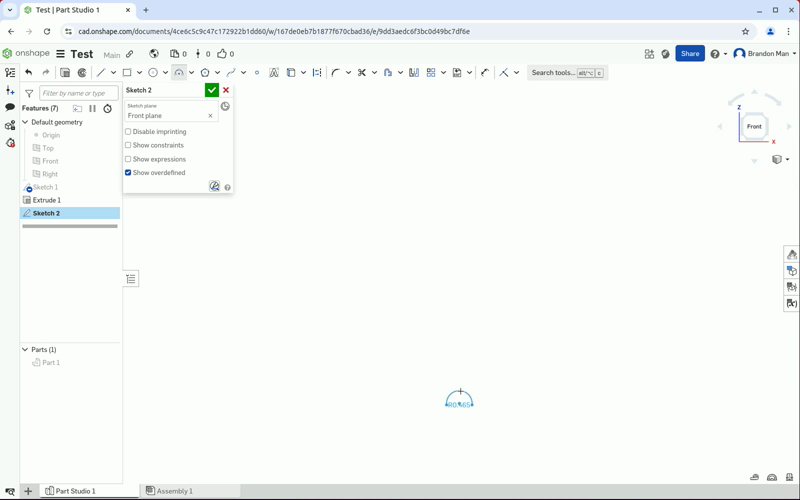
scroll(6)
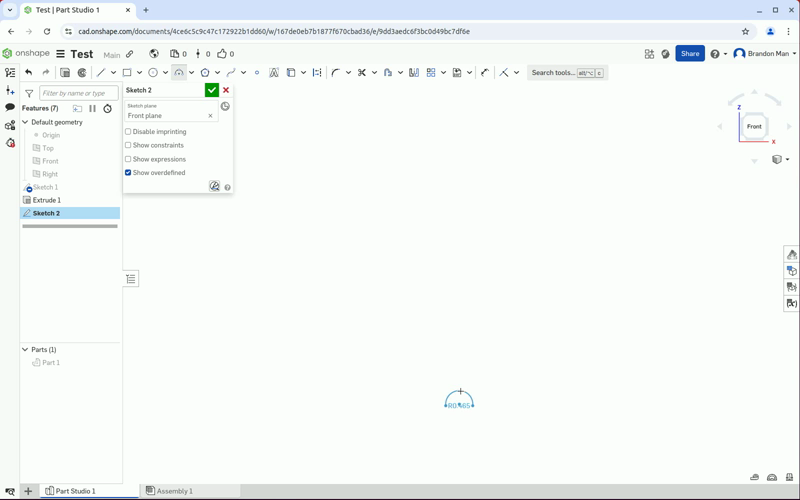
scroll(6)
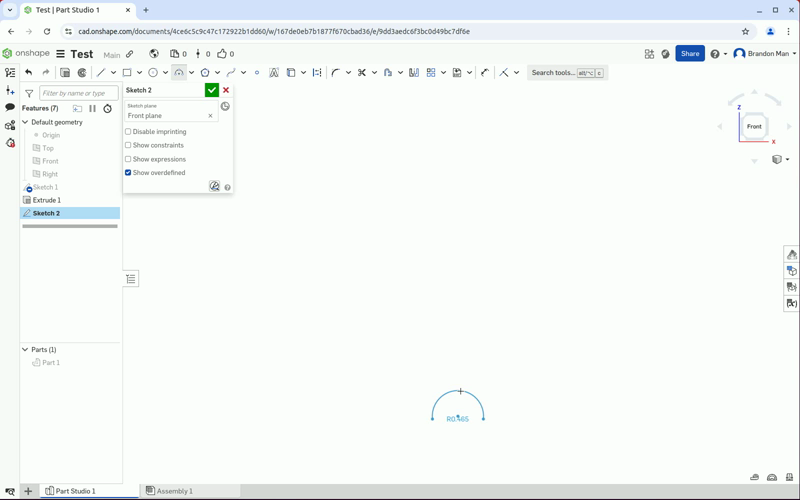
click(460, 390)
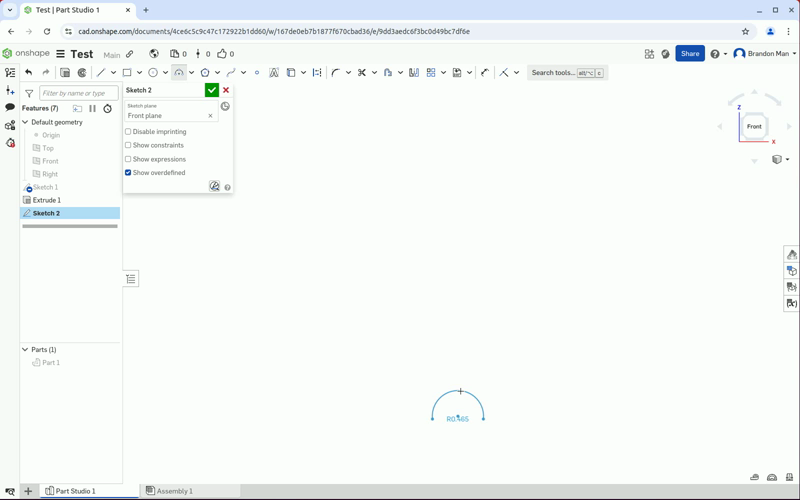
scroll(-6)
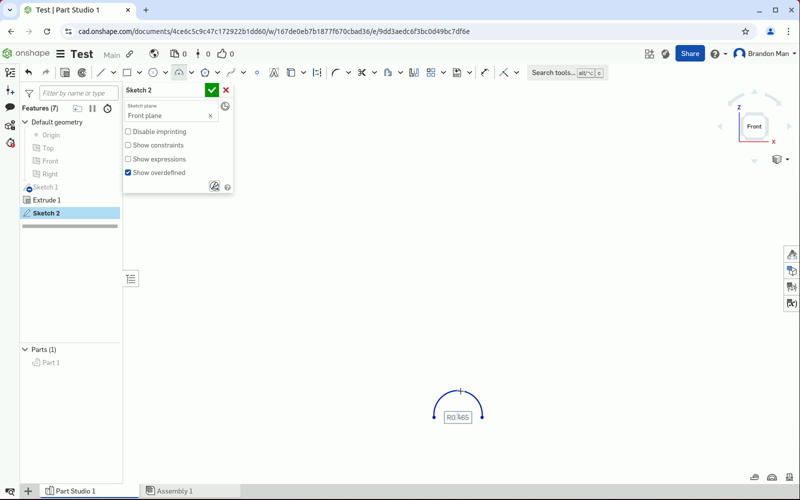
scroll(-6)
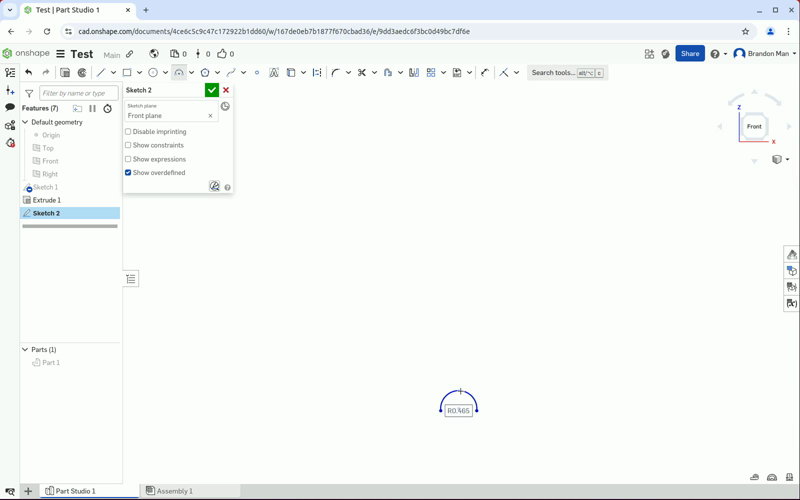
scroll(-6)
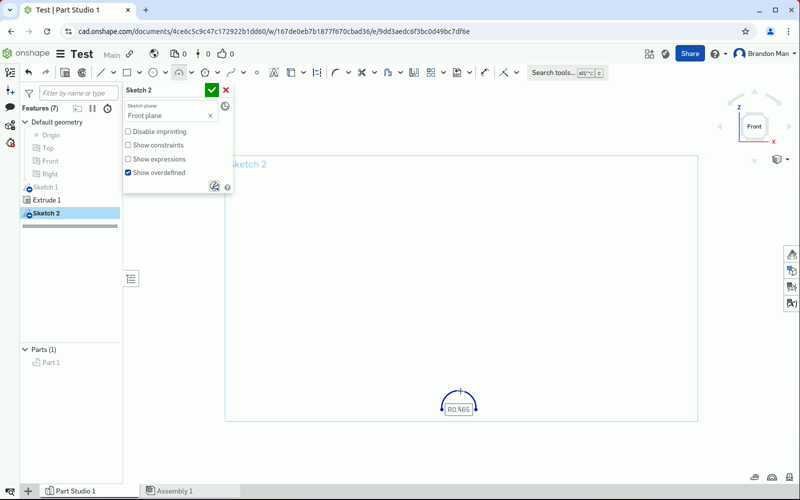
scroll(-6)
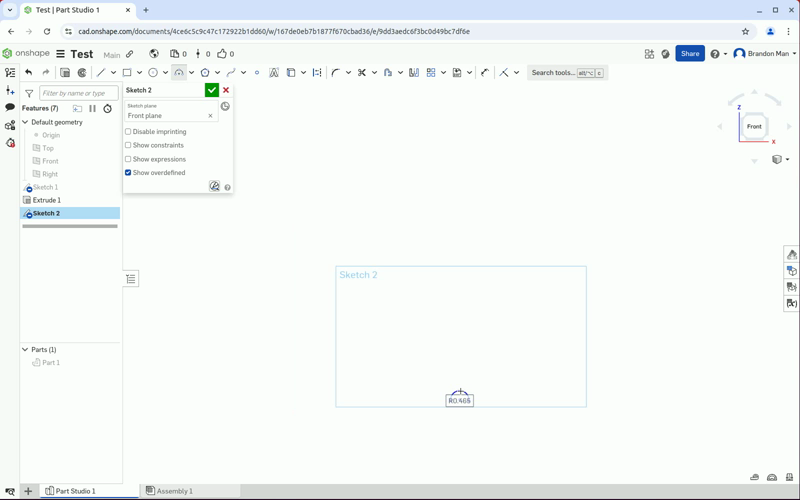
scroll(-6)
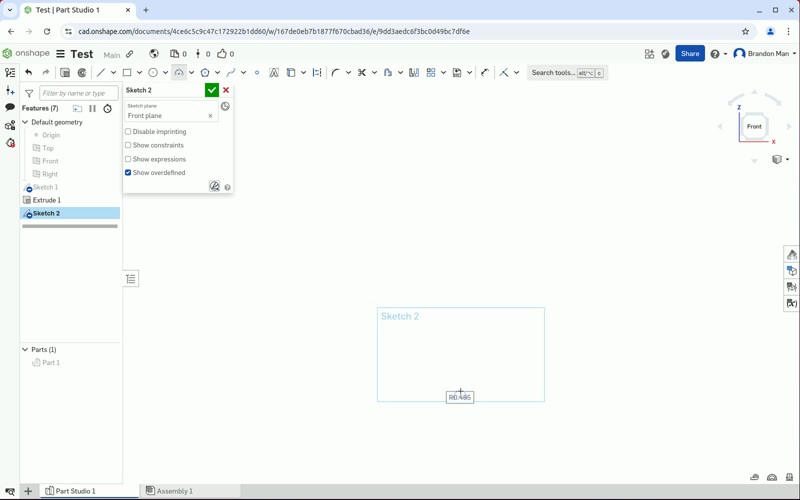
scroll(-6)
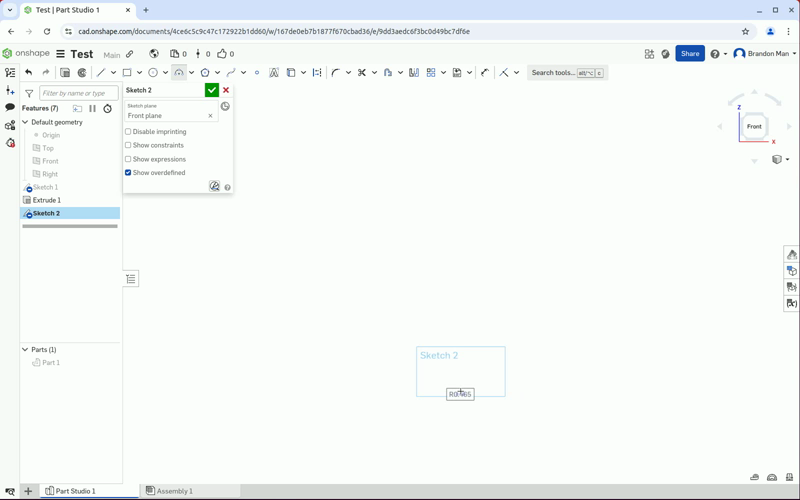
scroll(-6)
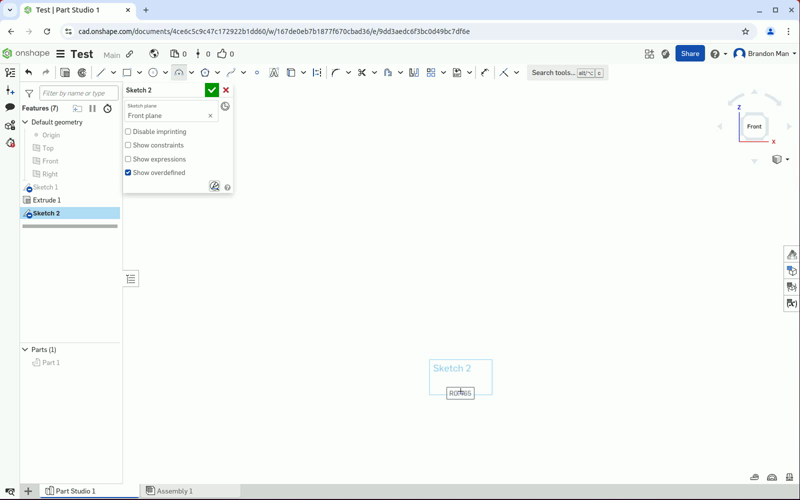
key_up(shift)
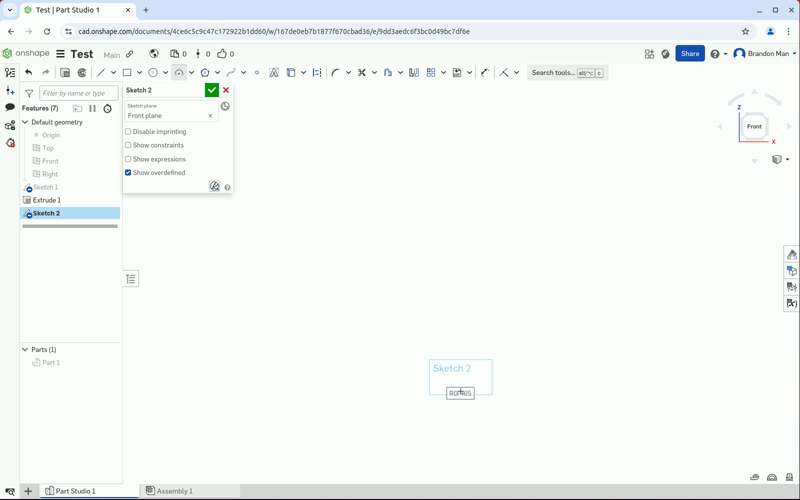
key(esc)
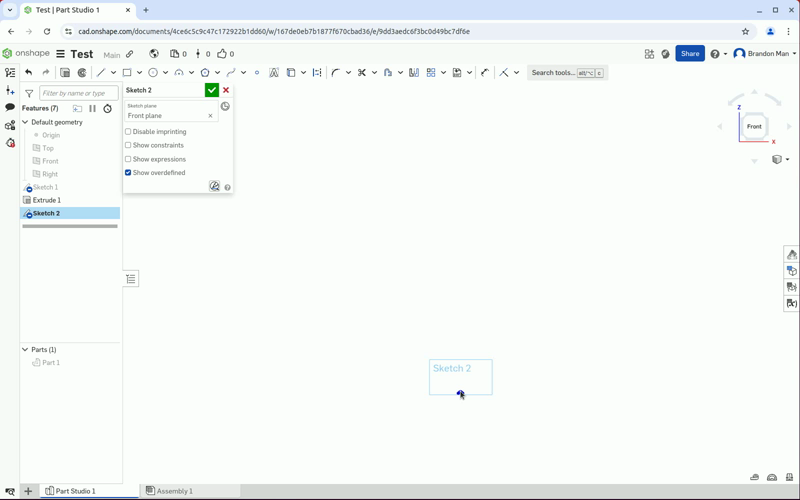
key(l)
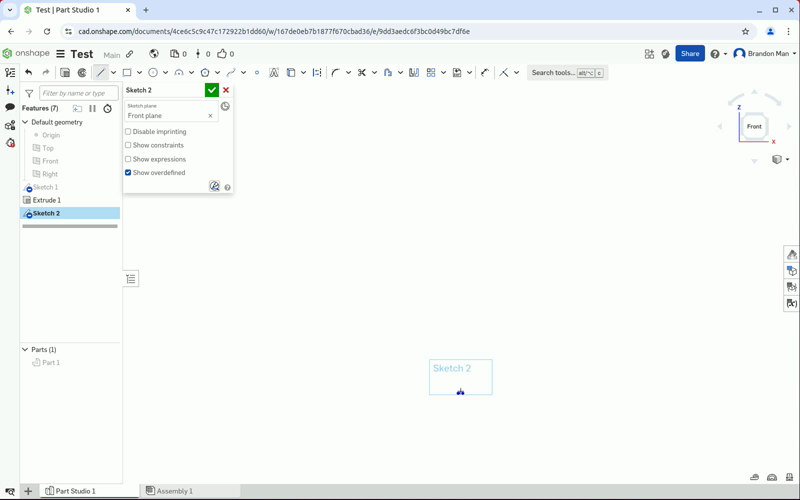
mouse_move(462, 393)
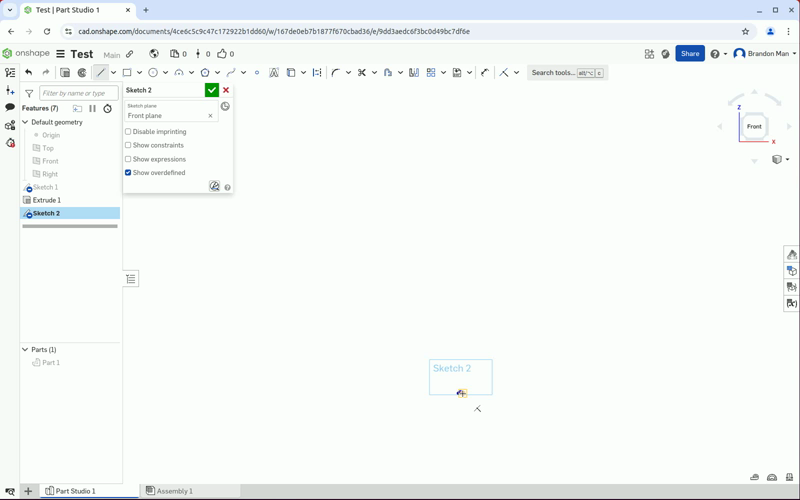
scroll(6)
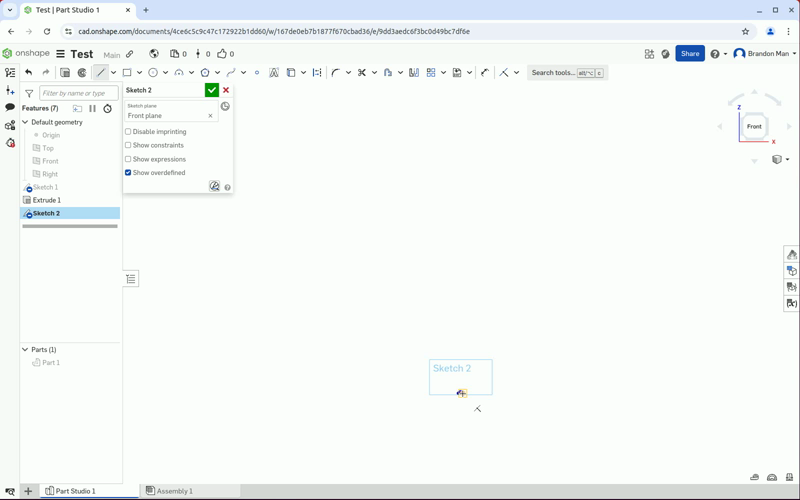
scroll(6)
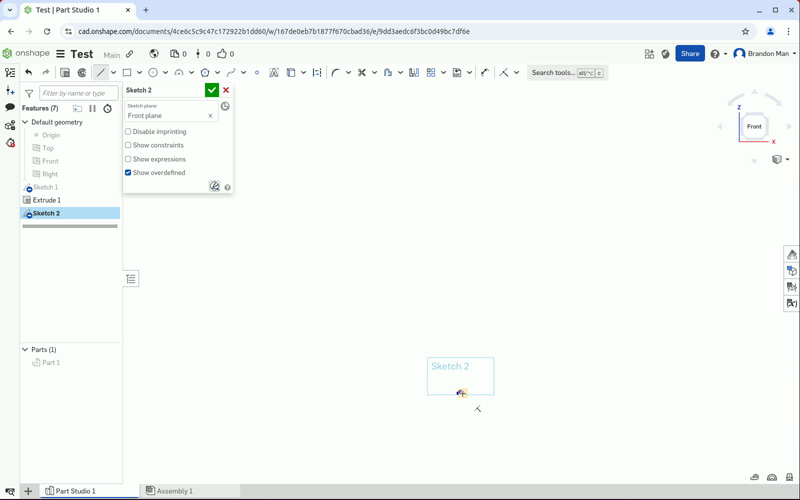
scroll(6)
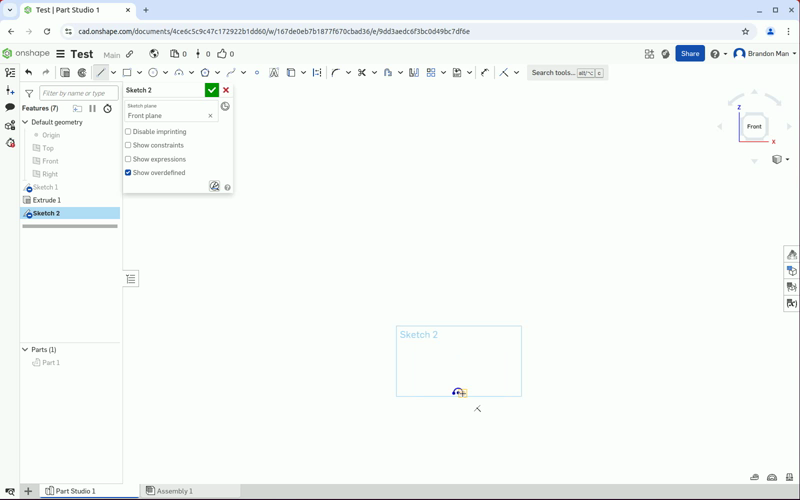
scroll(6)
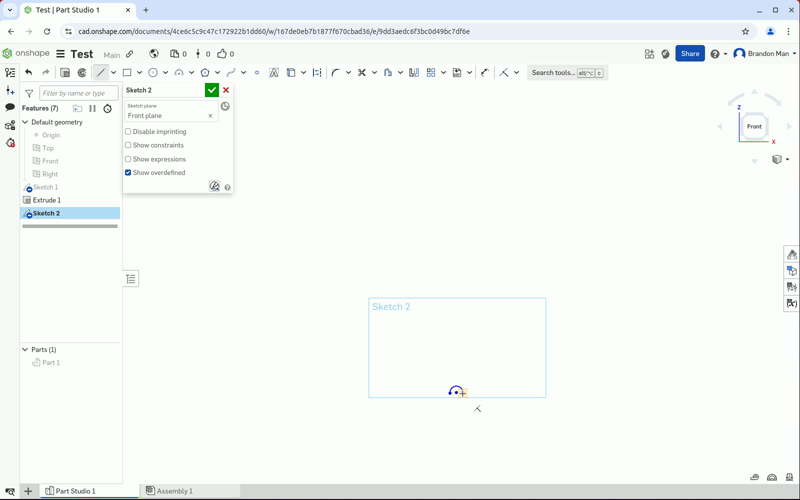
scroll(6)
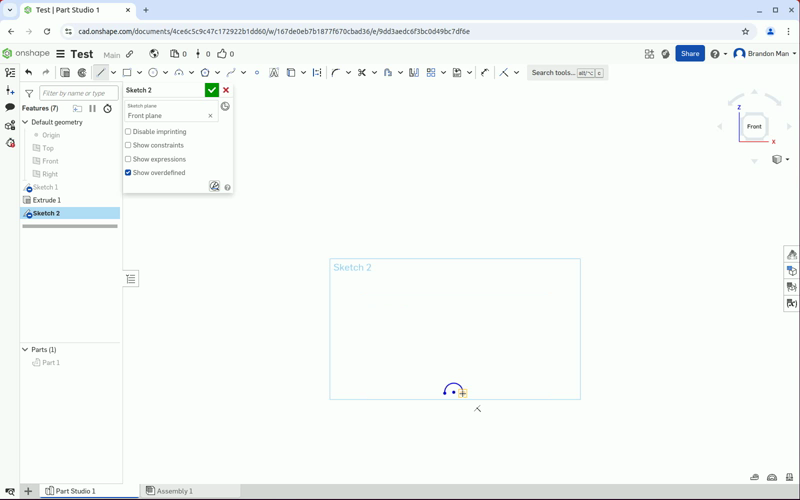
scroll(6)
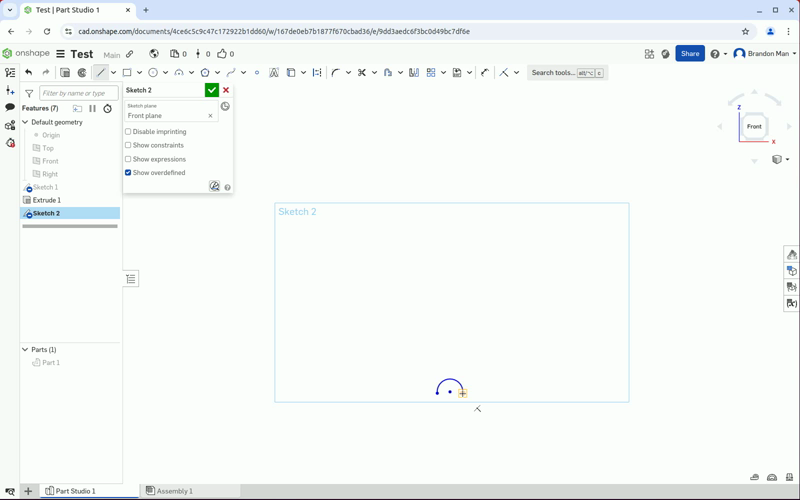
scroll(6)
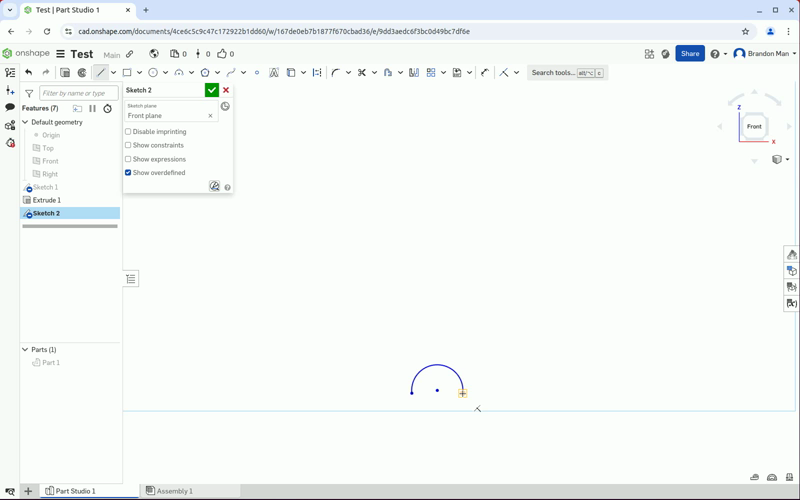
click(462, 393)
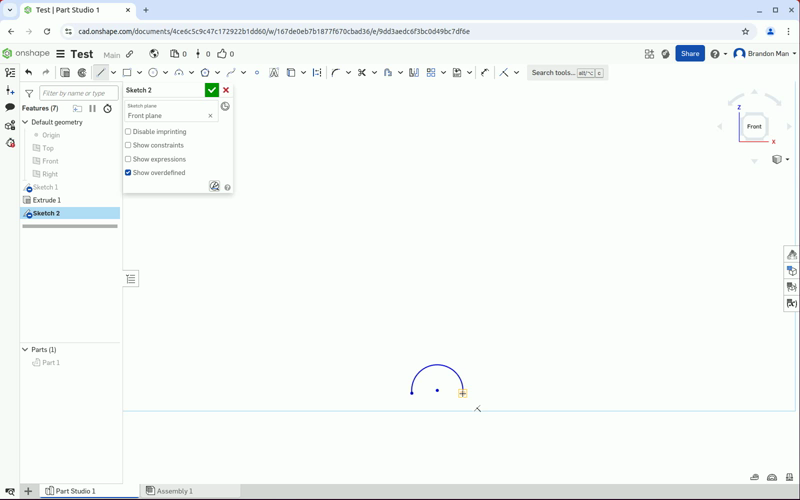
scroll(-6)
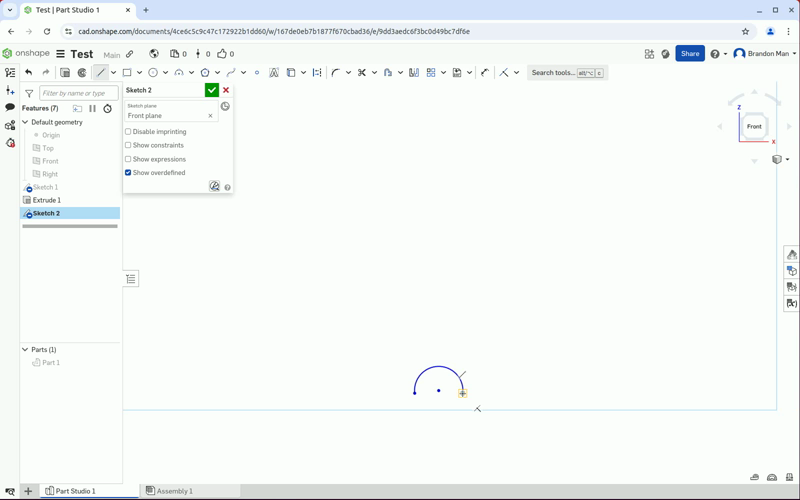
scroll(-6)
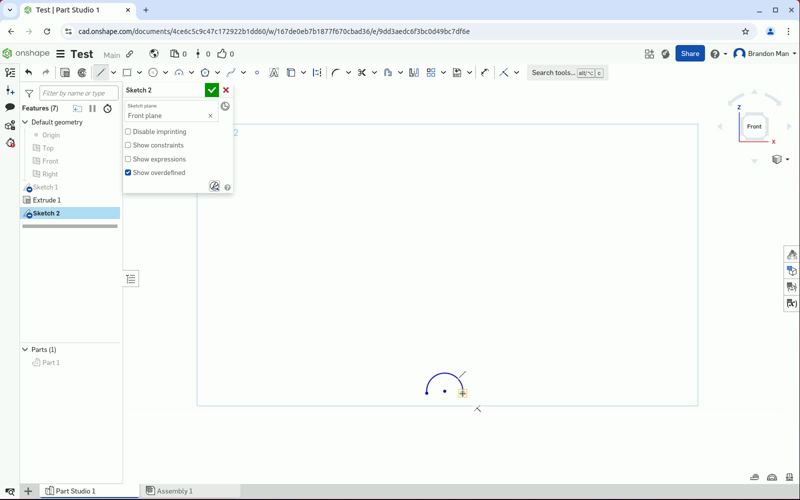
scroll(-6)
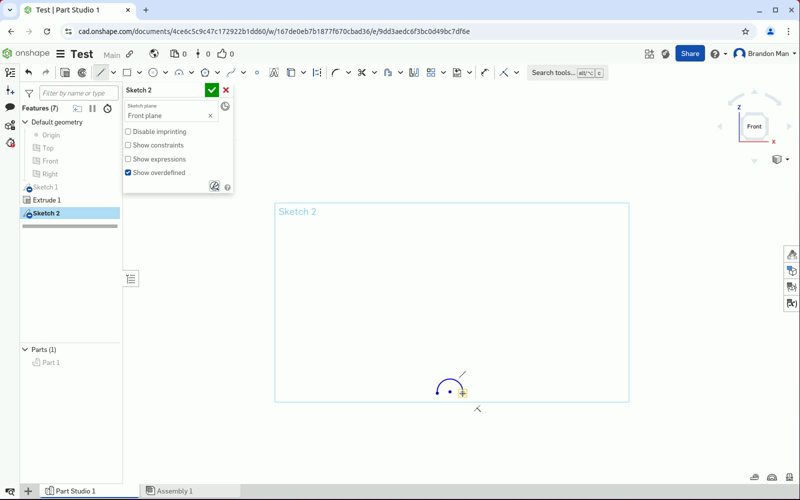
scroll(-6)
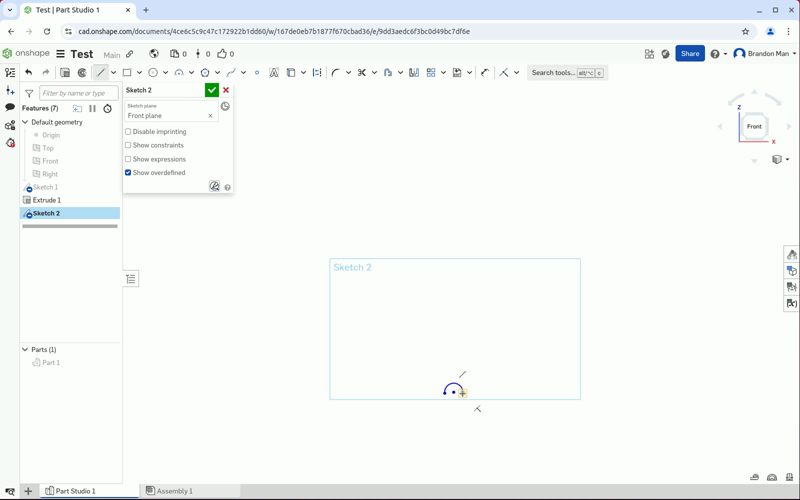
scroll(-6)
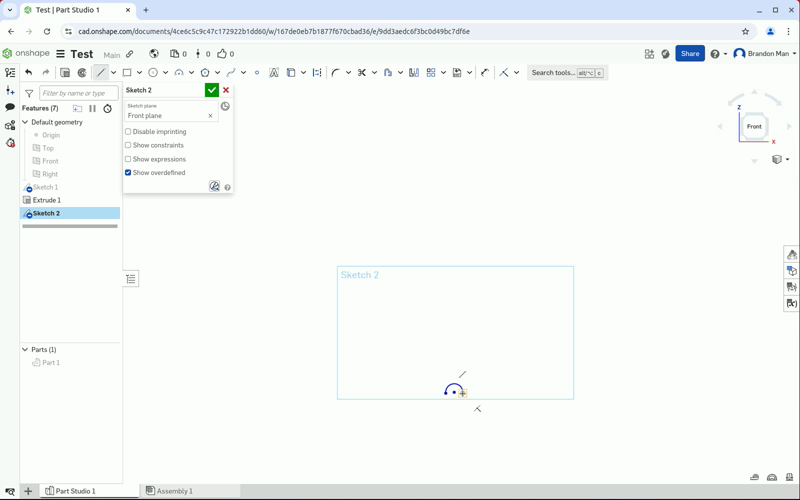
scroll(-6)
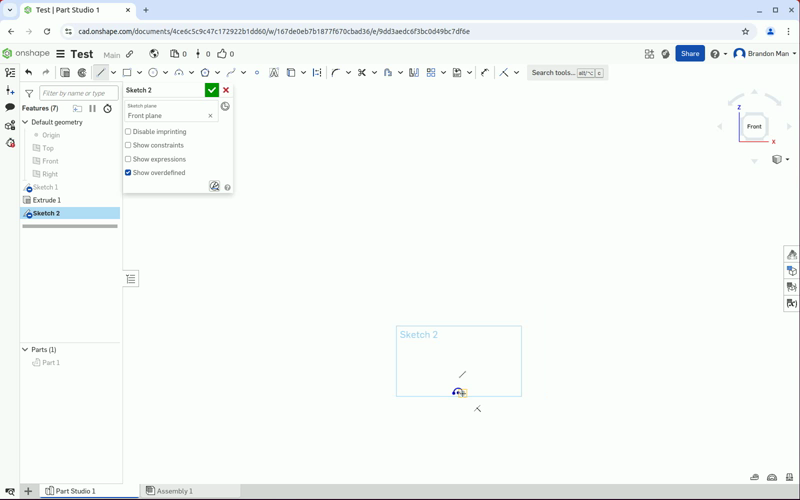
scroll(-6)
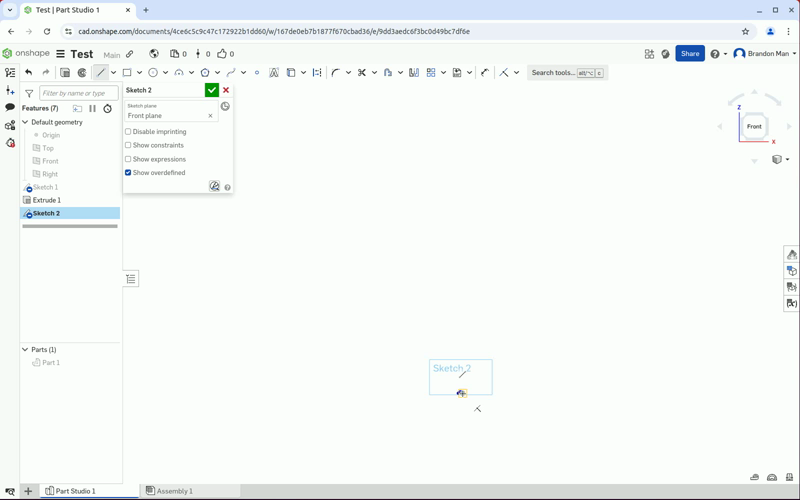
key_down(shift)
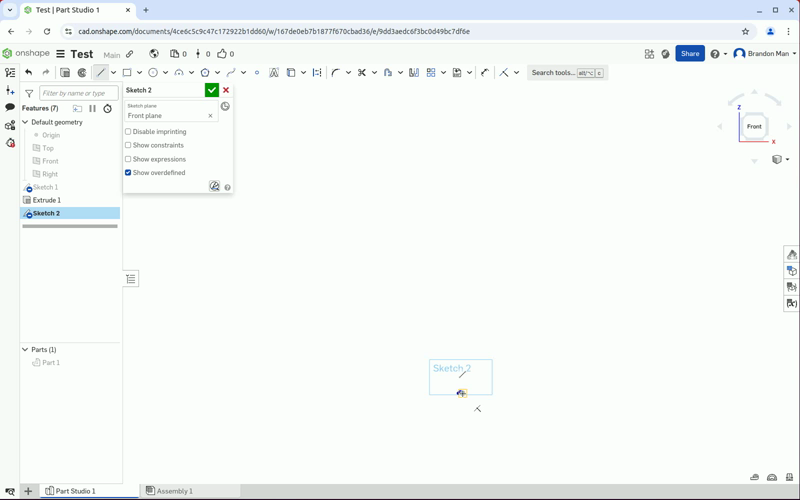
mouse_move(462, 282)
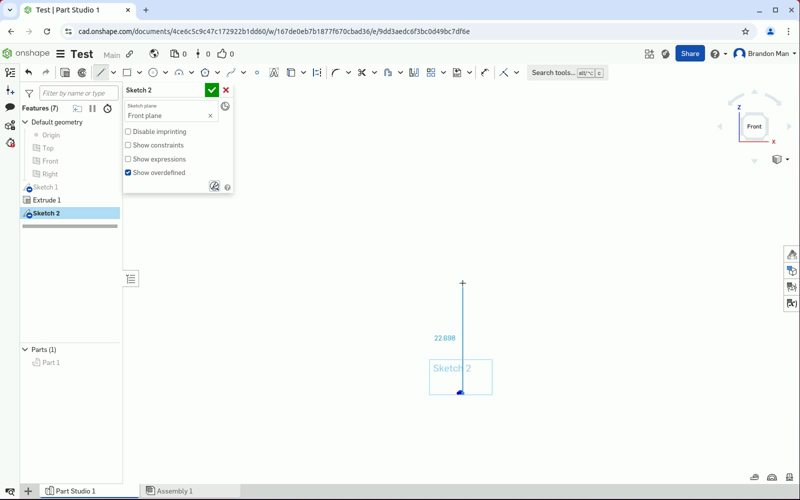
click(462, 282)
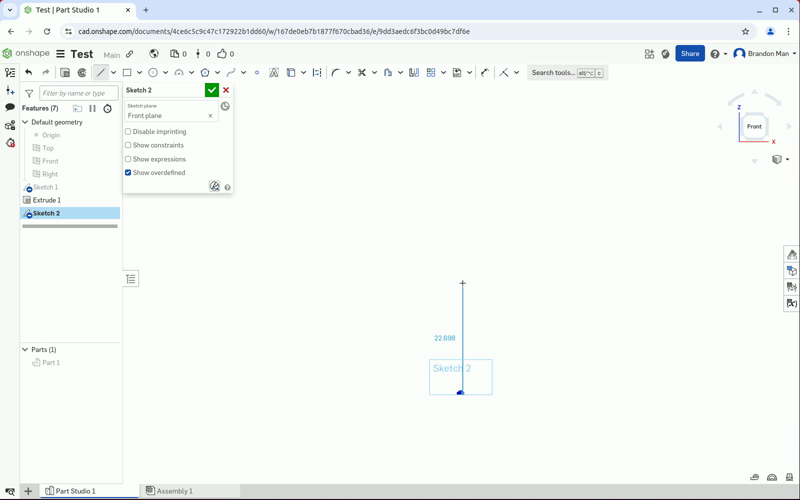
key_up(shift)
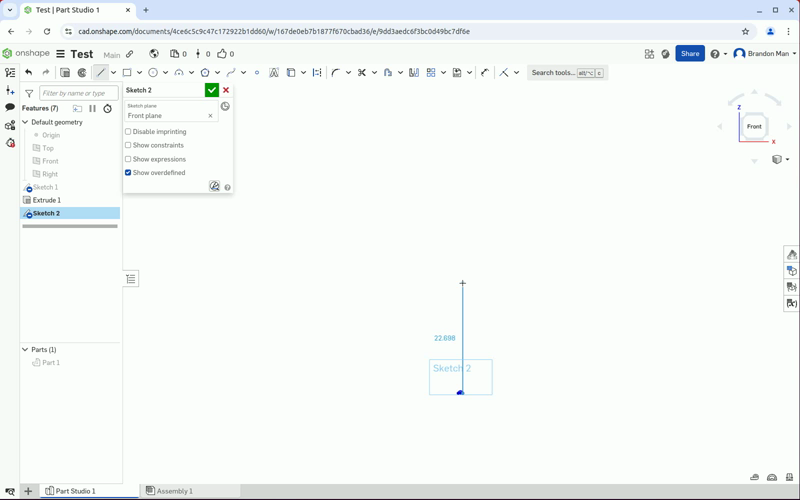
key(esc)
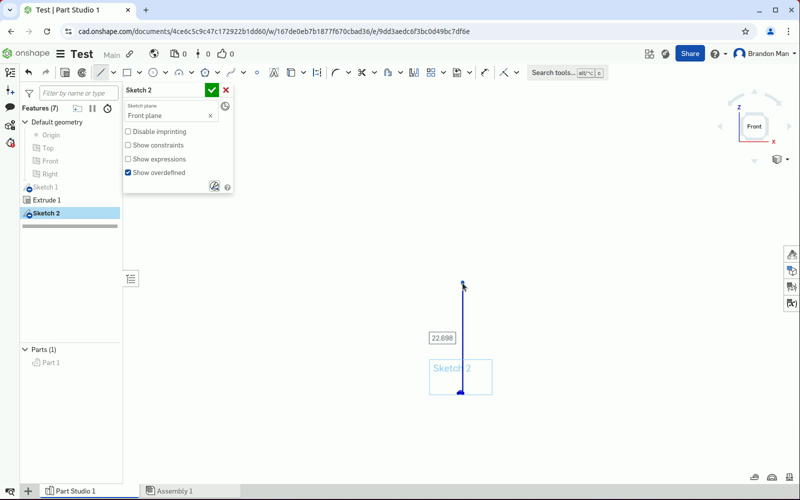
key(a)
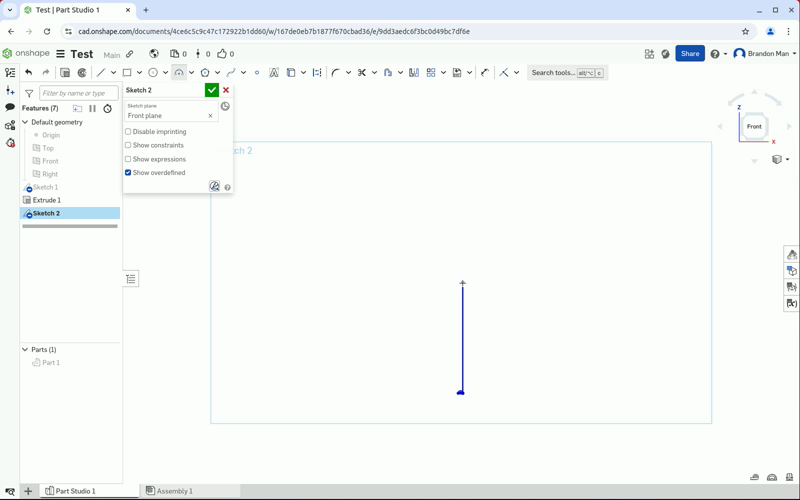
mouse_move(462, 282)
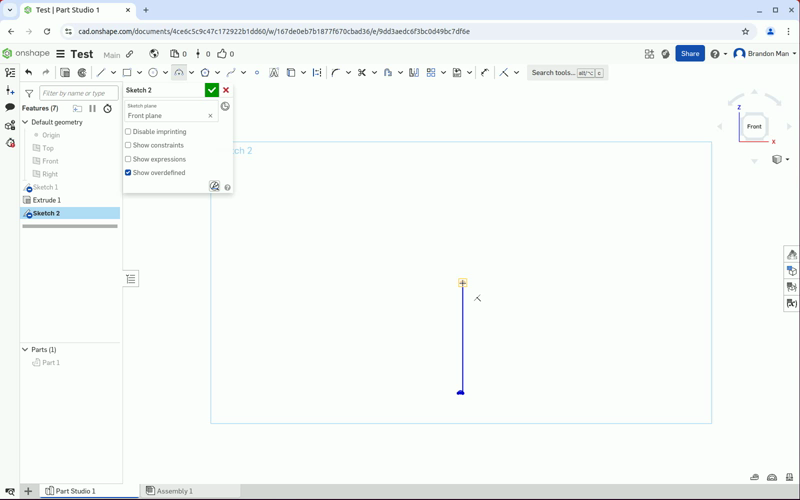
click(462, 282)
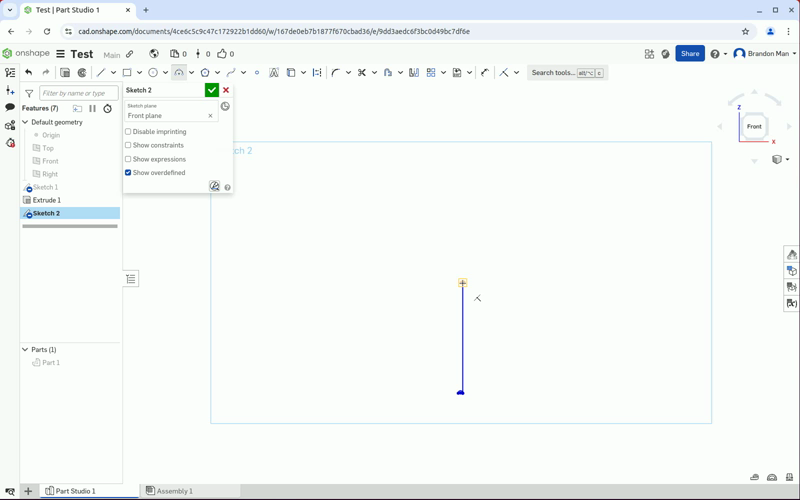
key_down(shift)
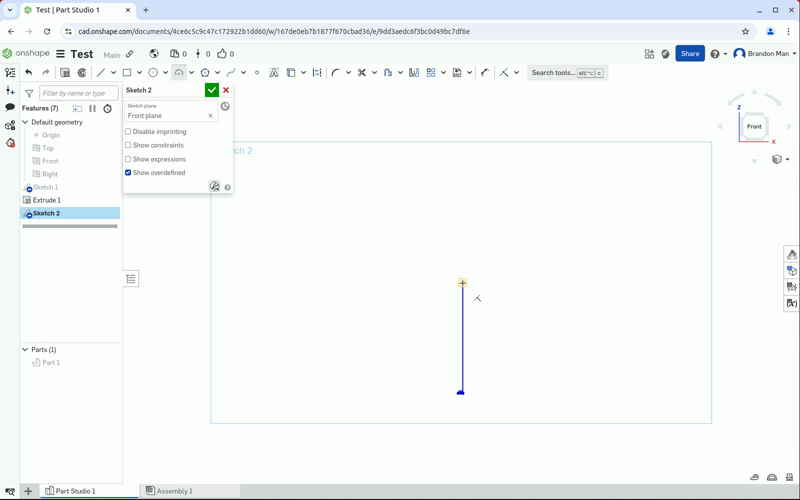
mouse_move(458, 282)
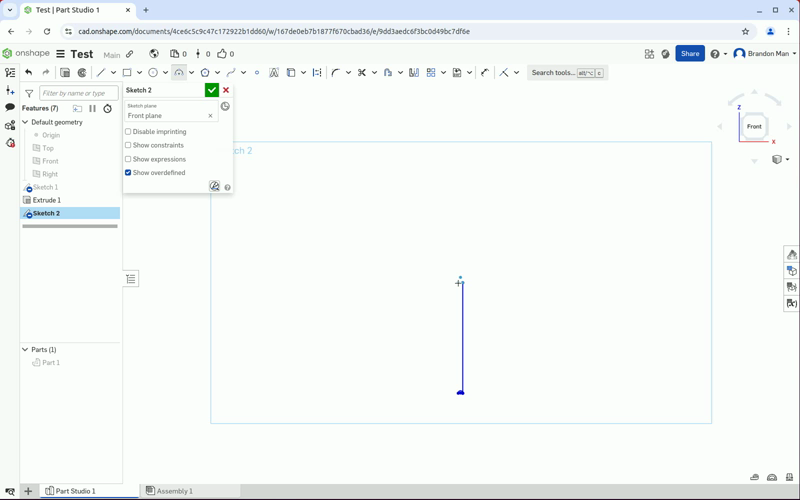
scroll(6)
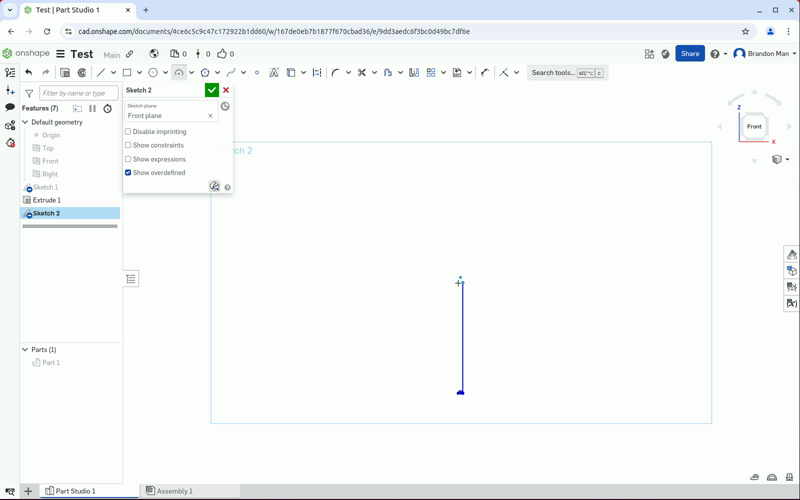
scroll(6)
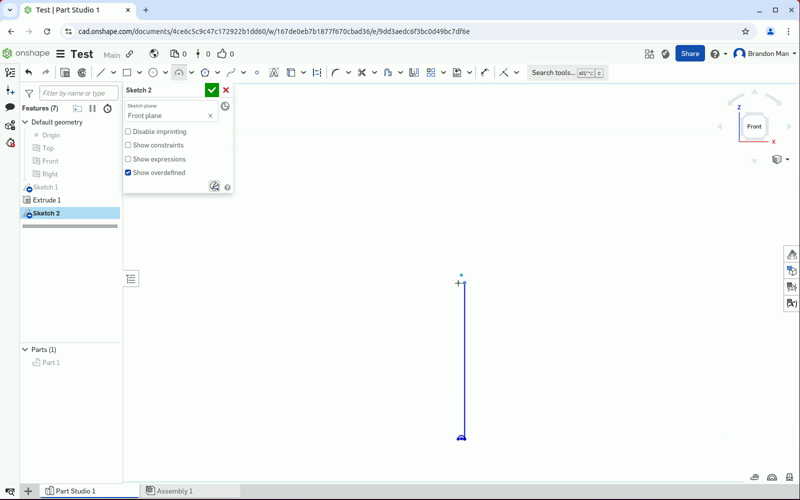
scroll(6)
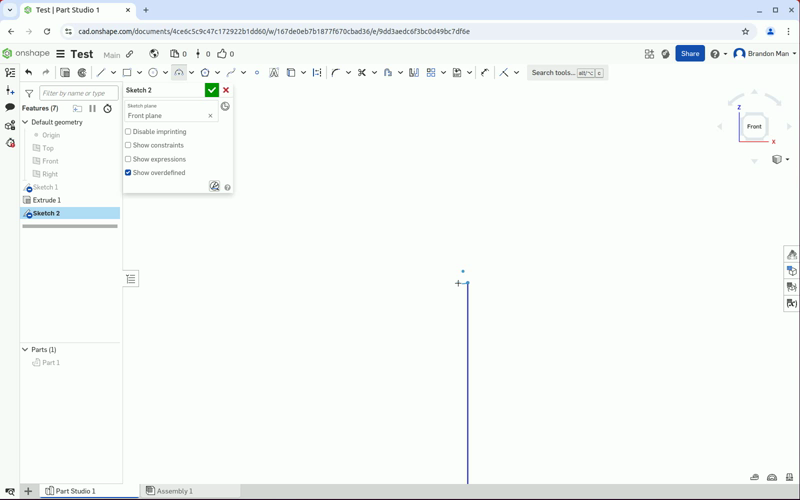
scroll(6)
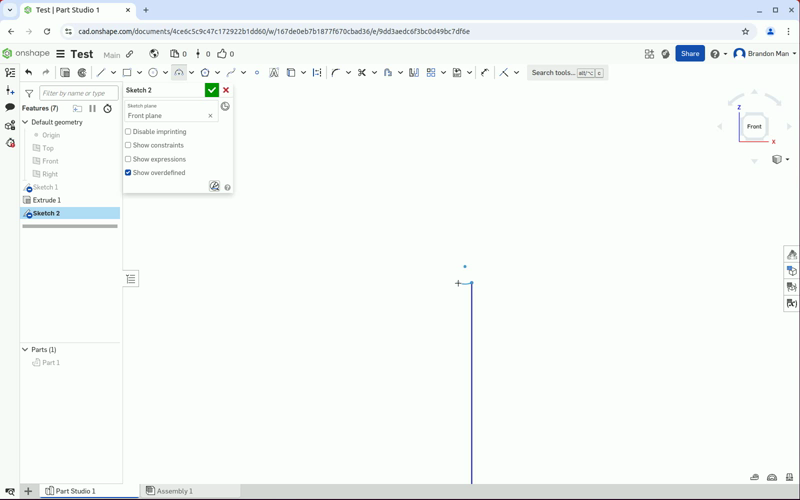
scroll(6)
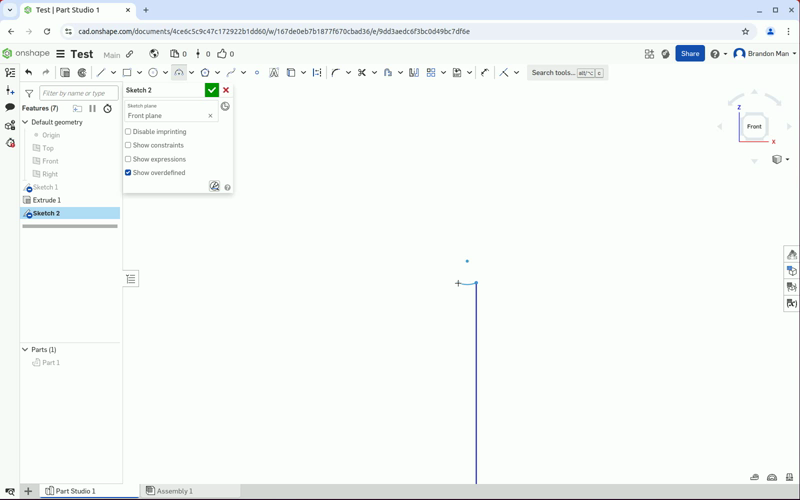
scroll(6)
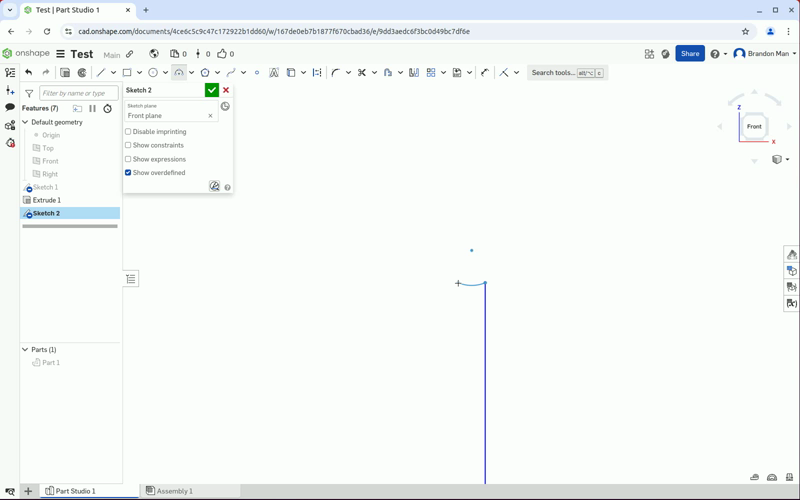
scroll(6)
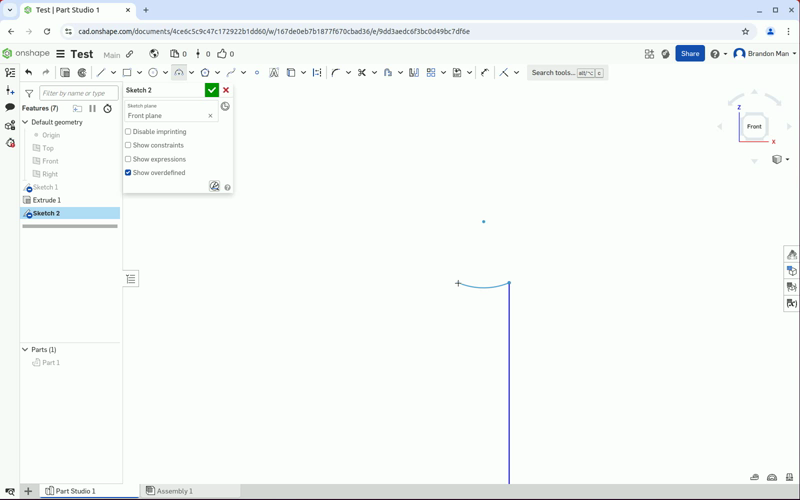
click(458, 282)
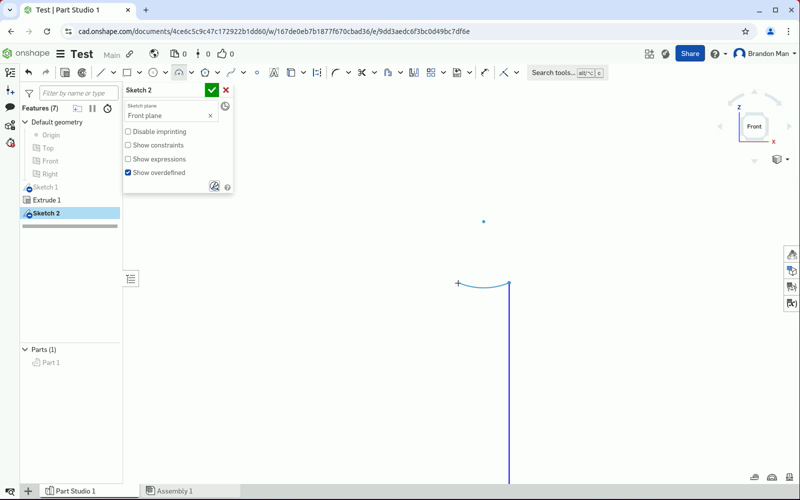
scroll(-6)
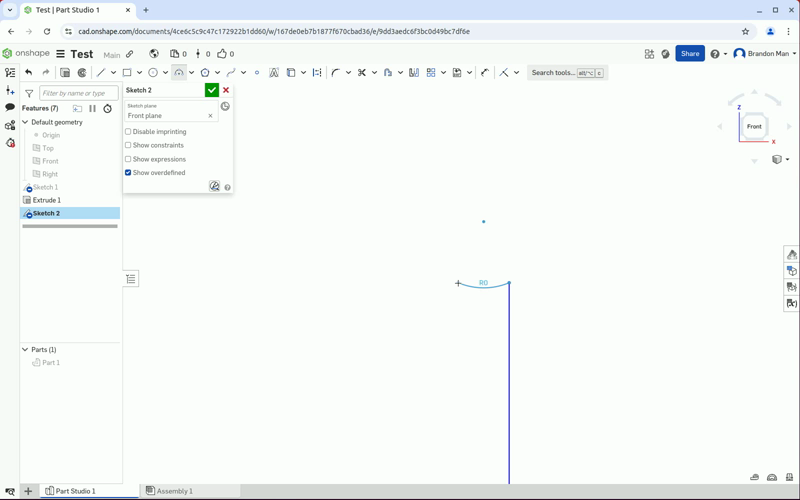
scroll(-6)
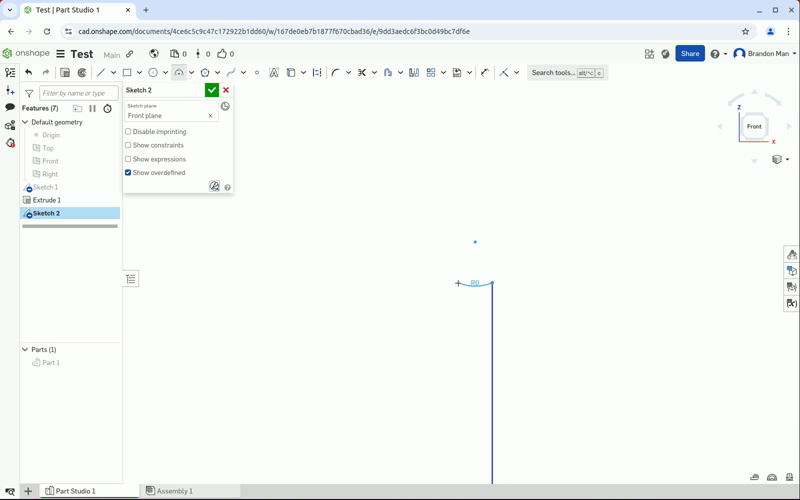
scroll(-6)
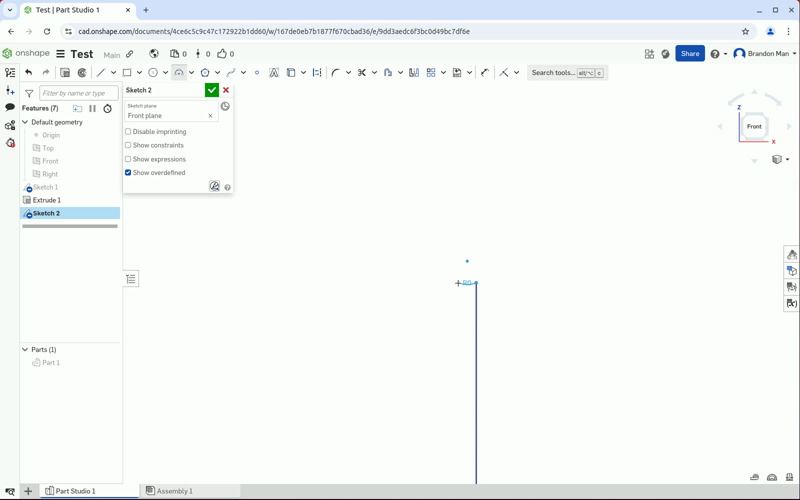
scroll(-6)
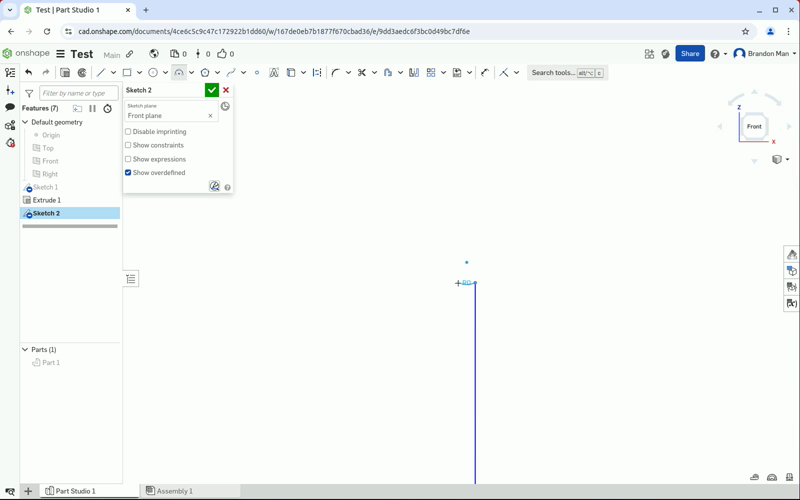
scroll(-6)
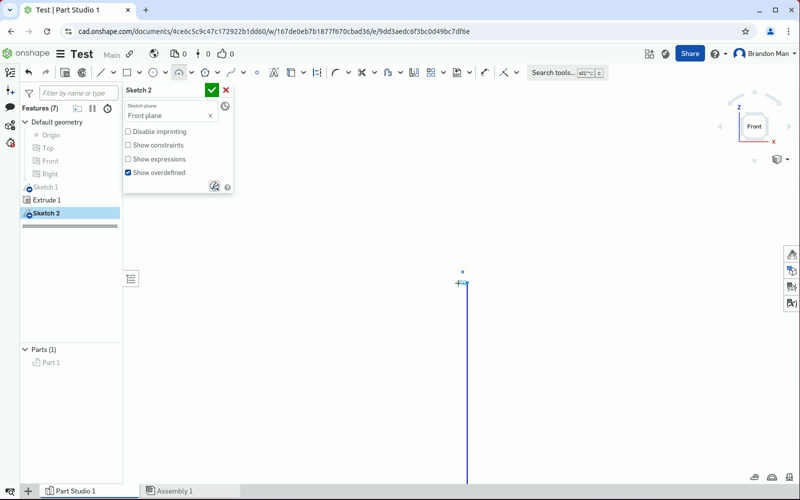
scroll(-6)
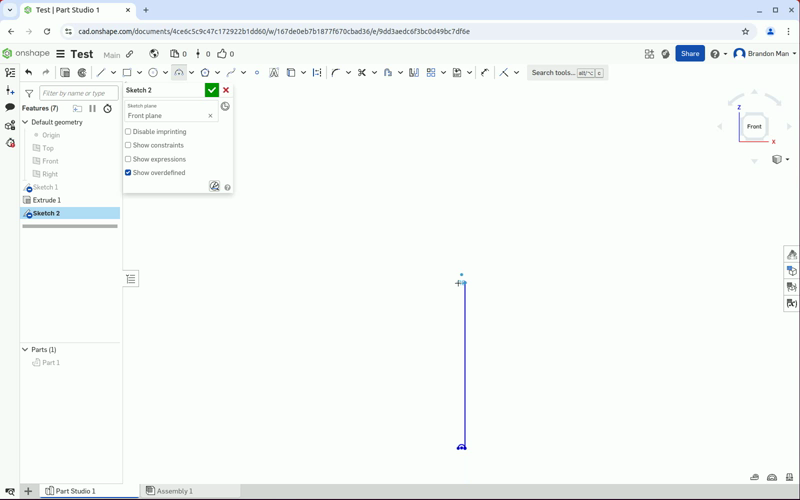
scroll(-6)
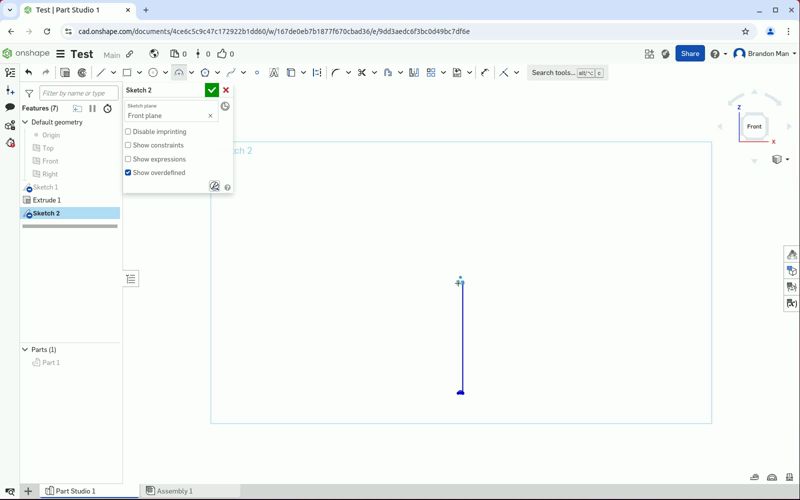
mouse_move(460, 285)
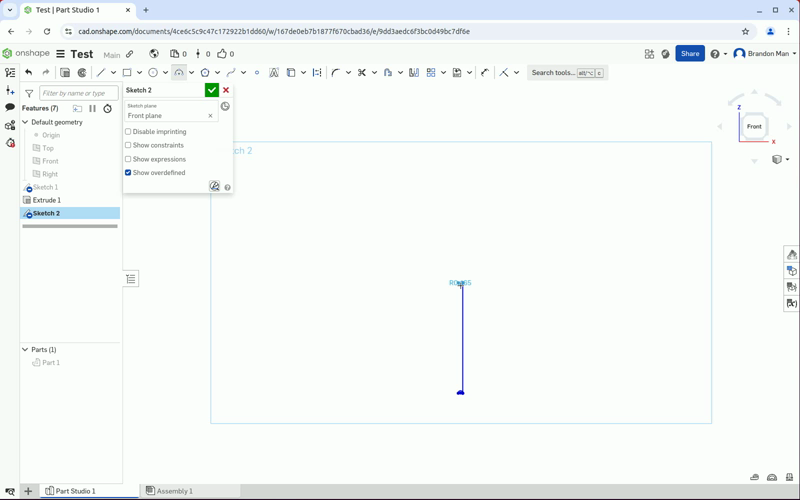
scroll(6)
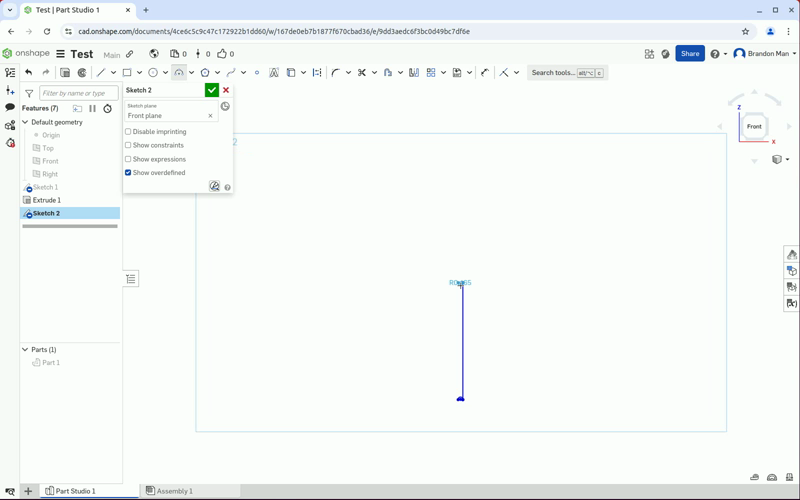
scroll(6)
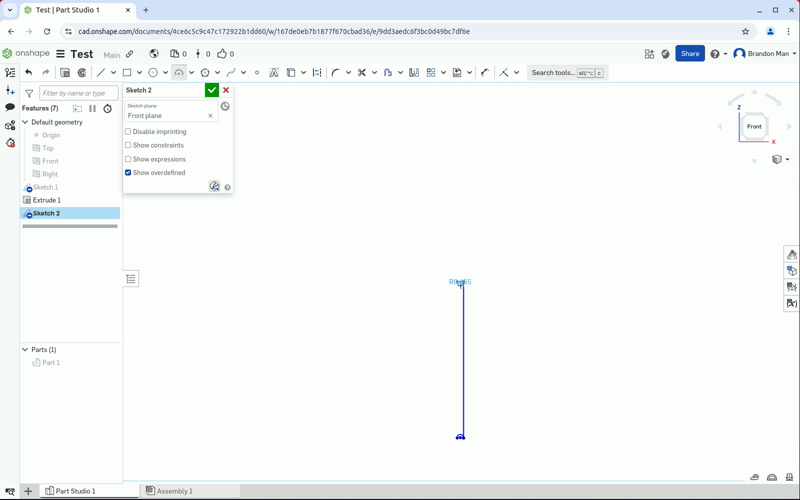
scroll(6)
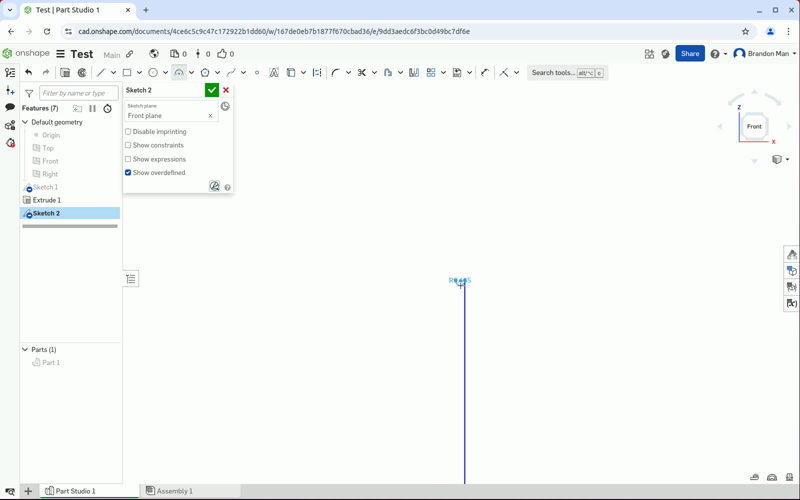
scroll(6)
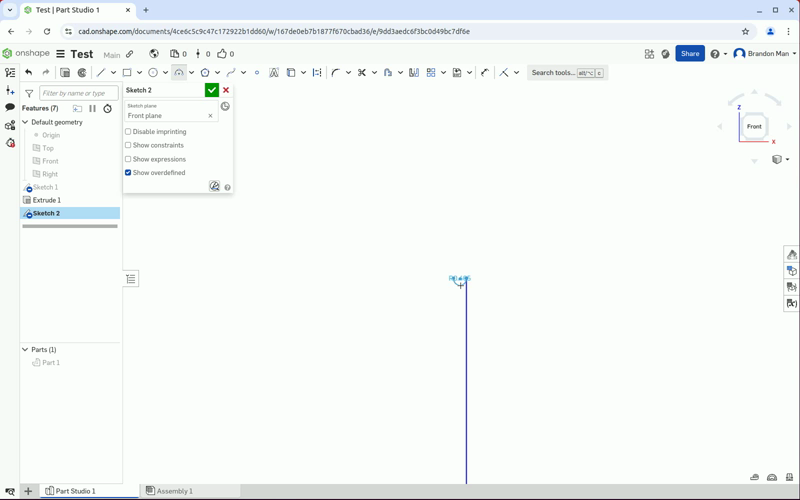
scroll(6)
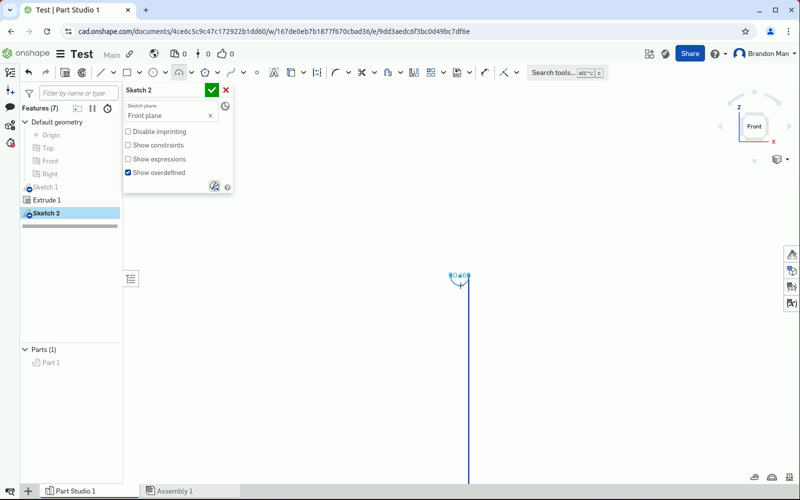
scroll(6)
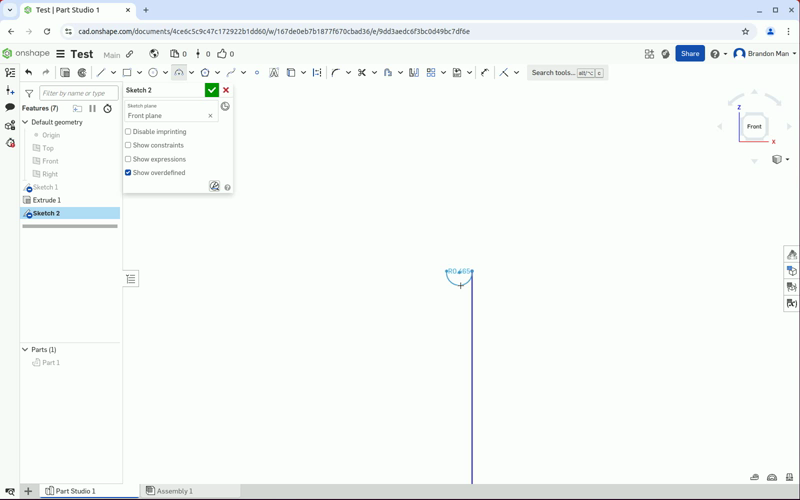
scroll(6)
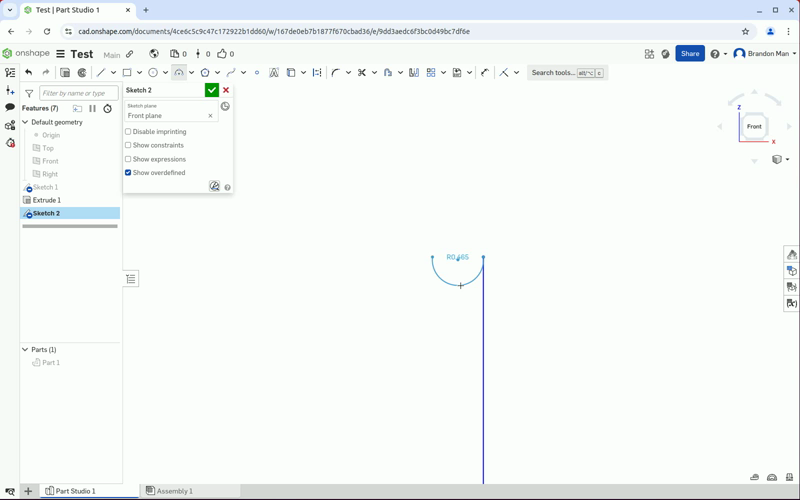
click(460, 285)
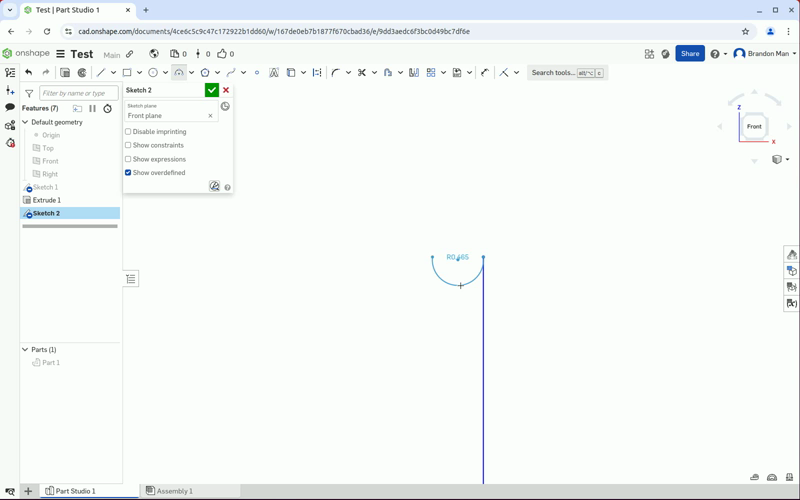
scroll(-6)
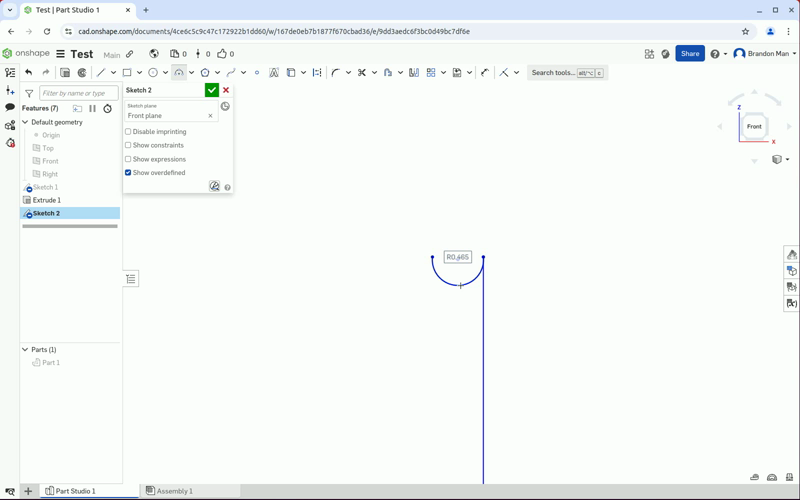
scroll(-6)
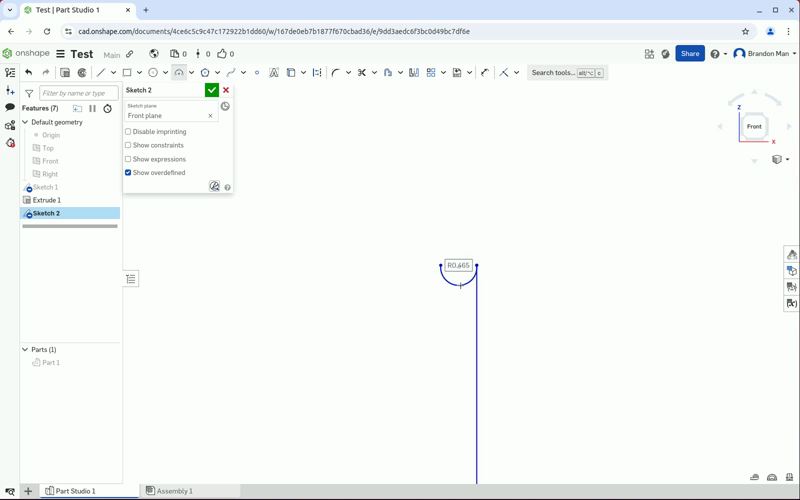
scroll(-6)
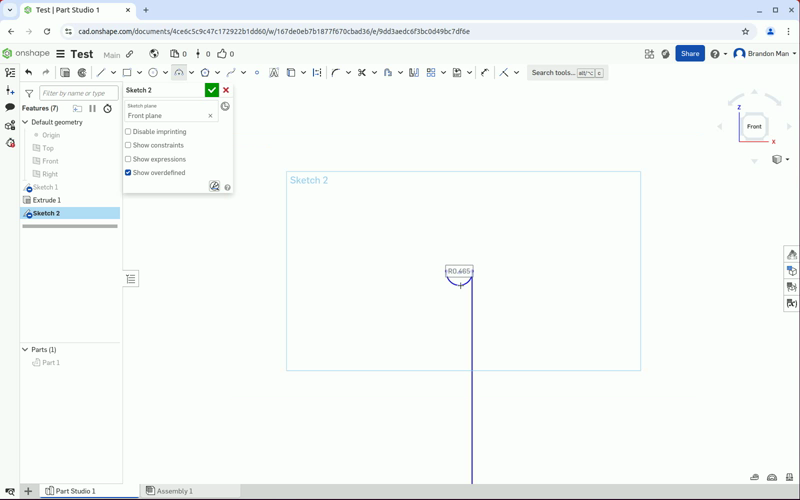
scroll(-6)
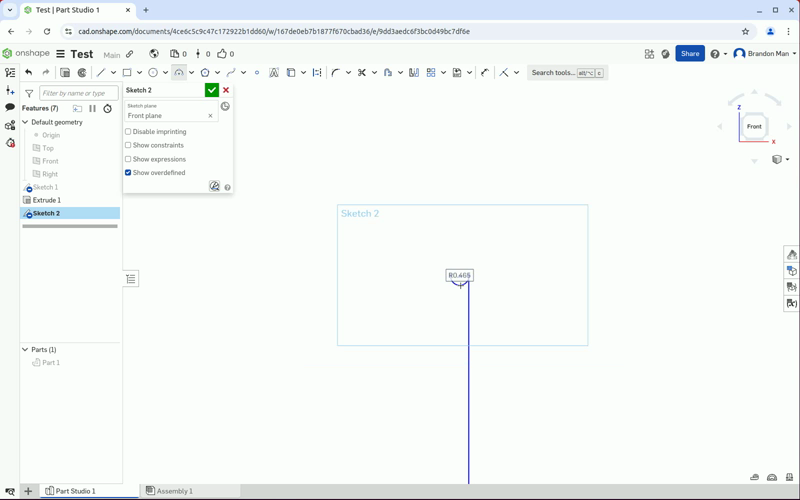
scroll(-6)
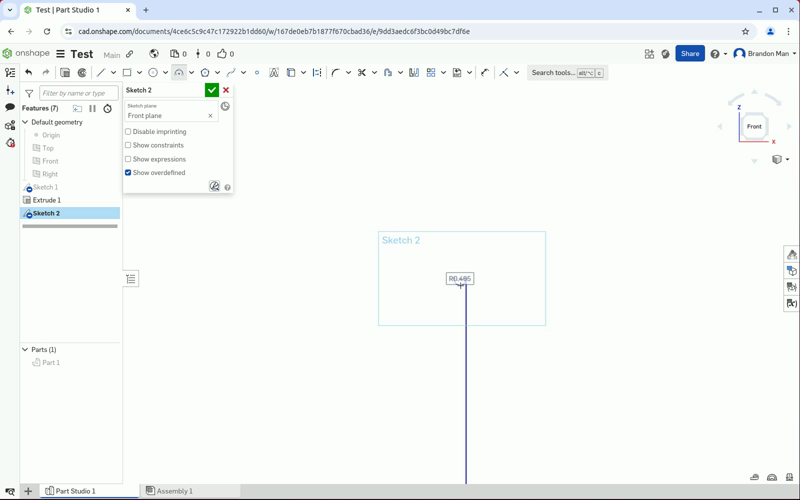
scroll(-6)
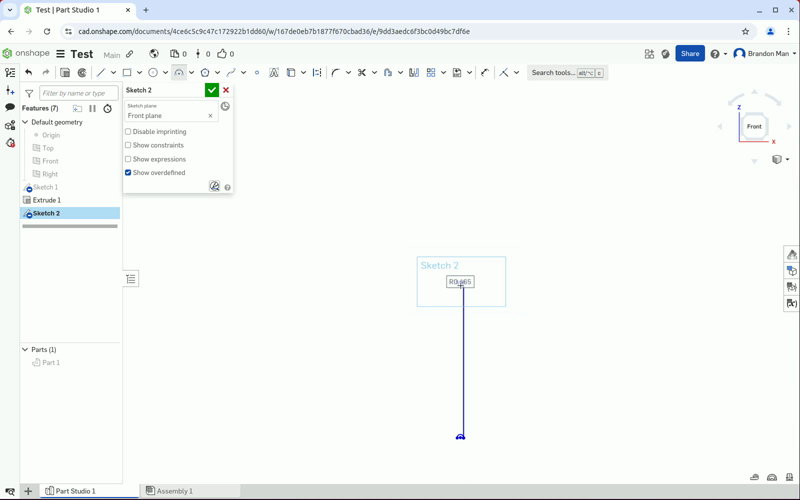
scroll(-6)
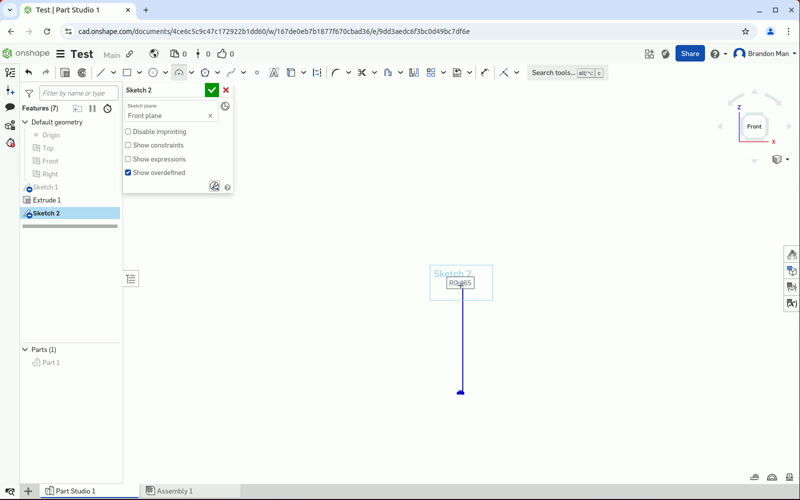
key_up(shift)
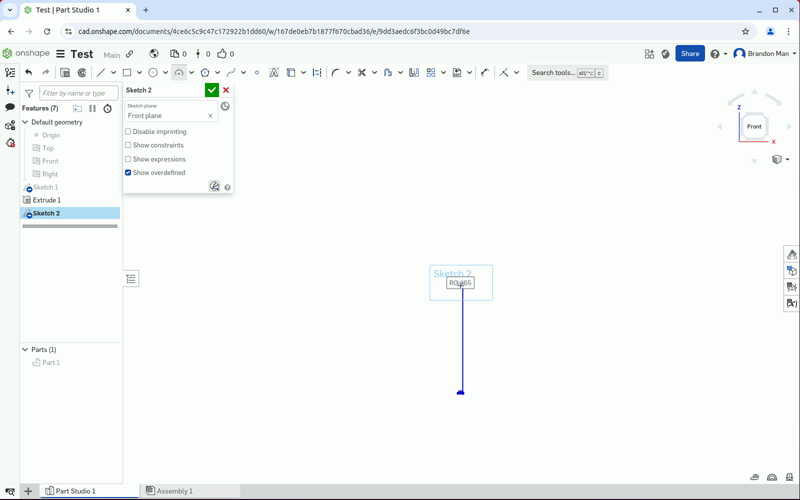
key(esc)
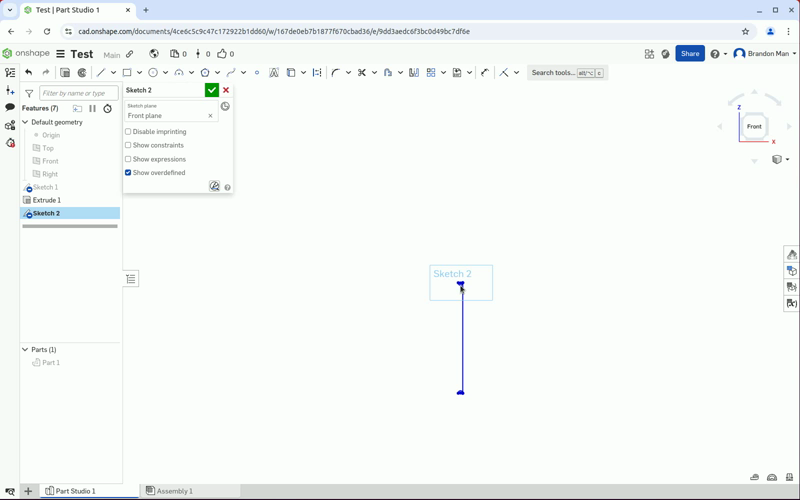
key(l)
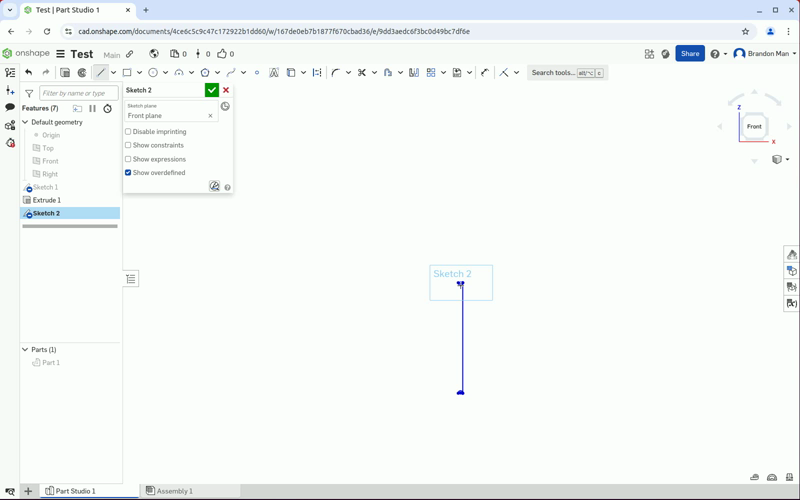
mouse_move(458, 282)
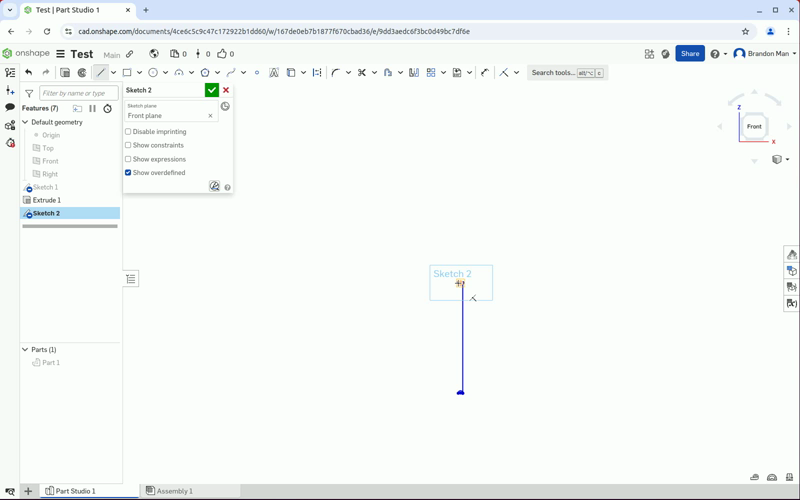
scroll(6)
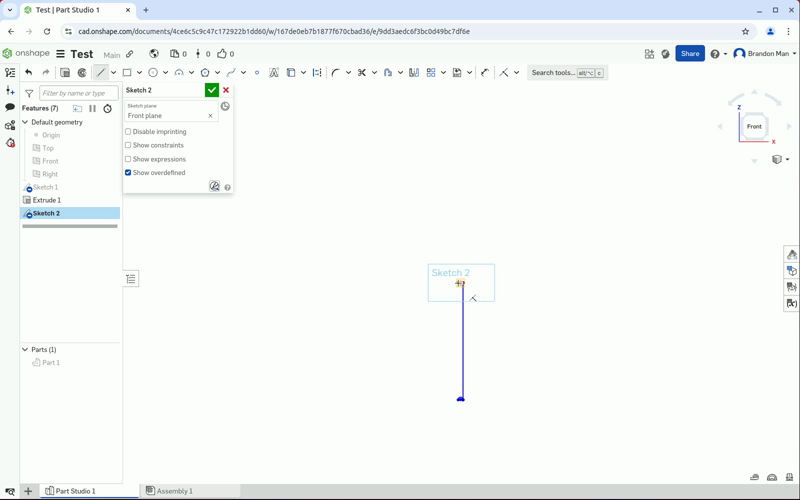
scroll(6)
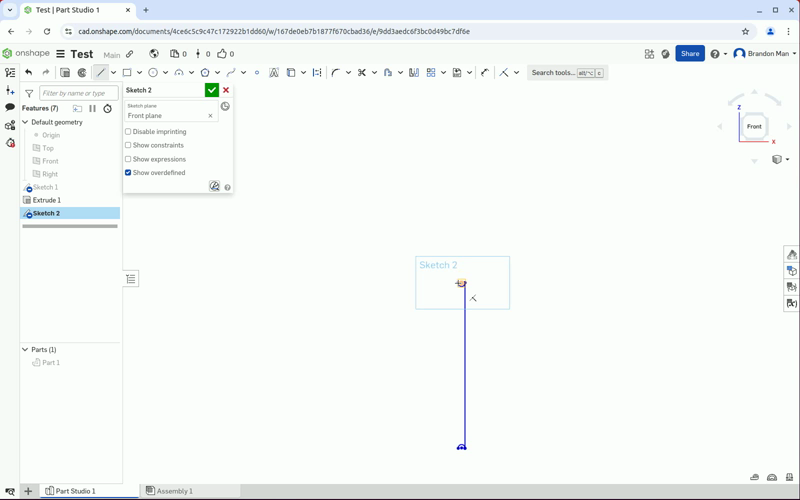
scroll(6)
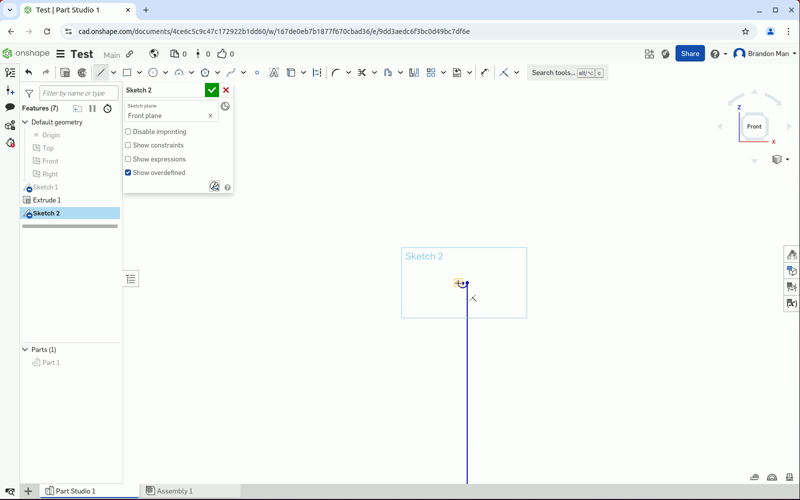
scroll(6)
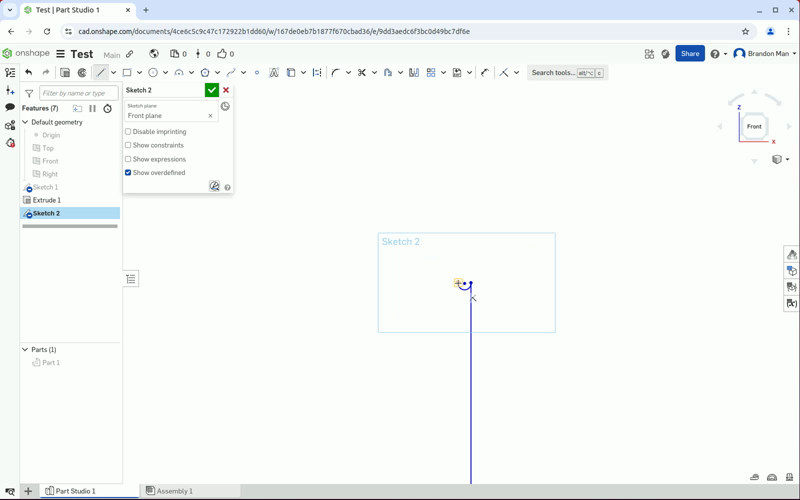
scroll(6)
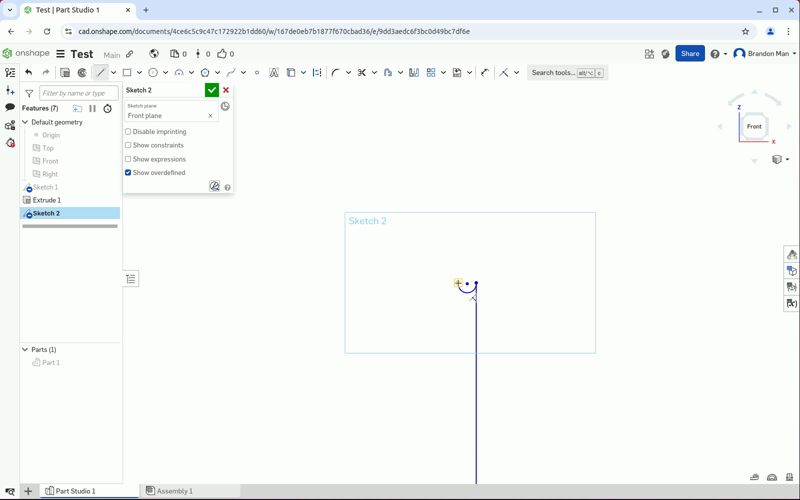
scroll(6)
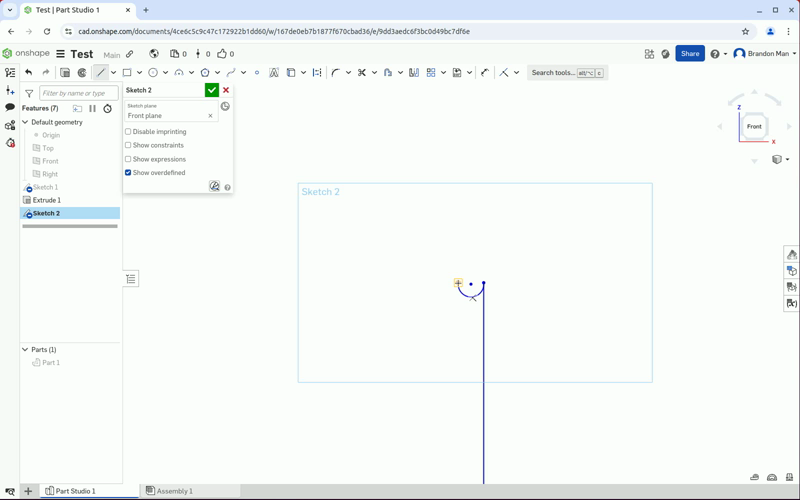
scroll(6)
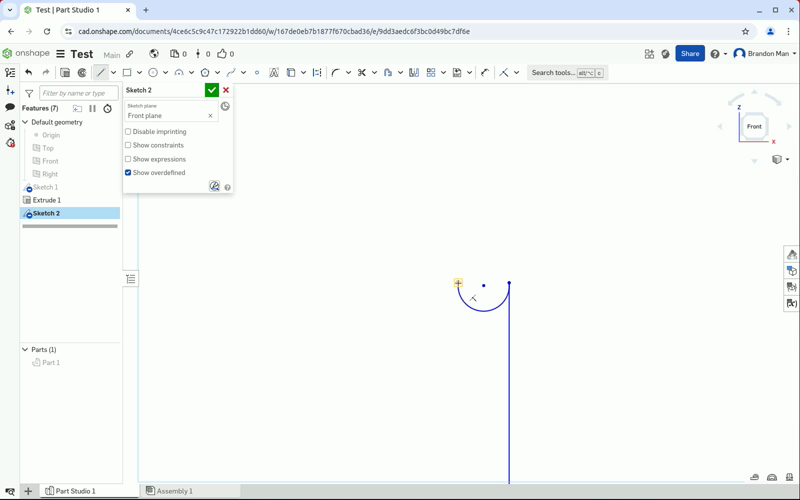
click(458, 282)
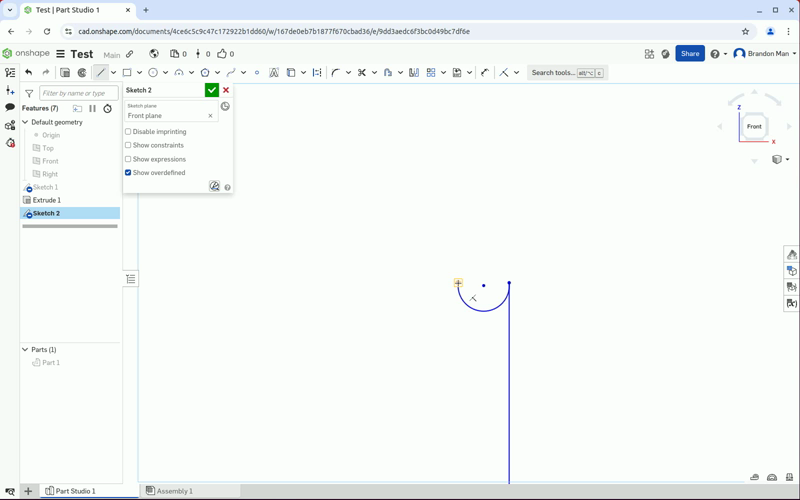
scroll(-6)
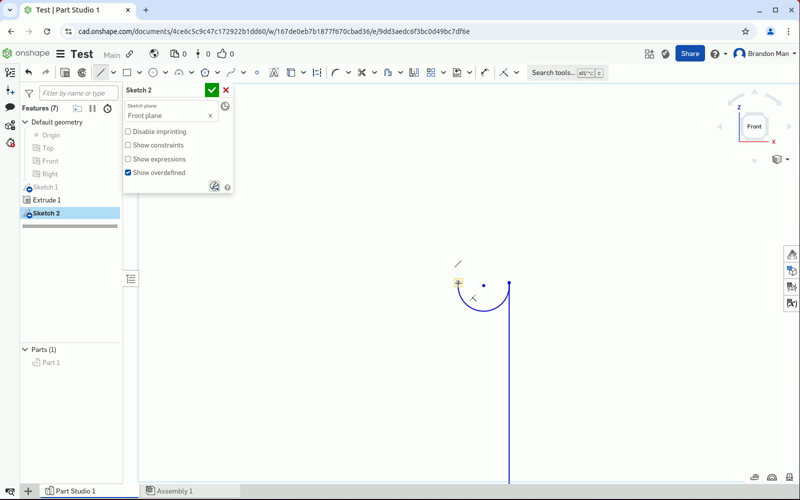
scroll(-6)
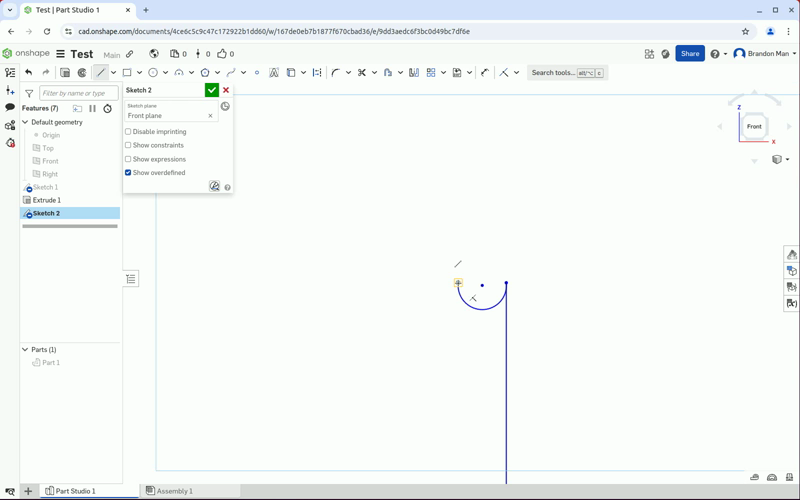
scroll(-6)
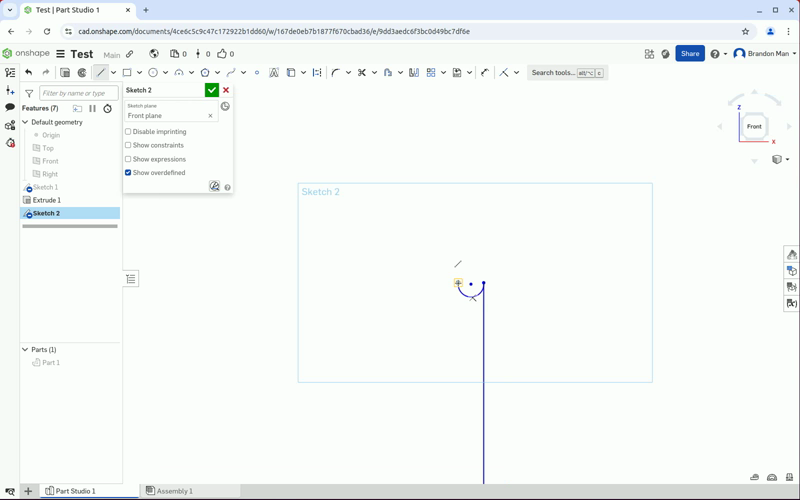
scroll(-6)
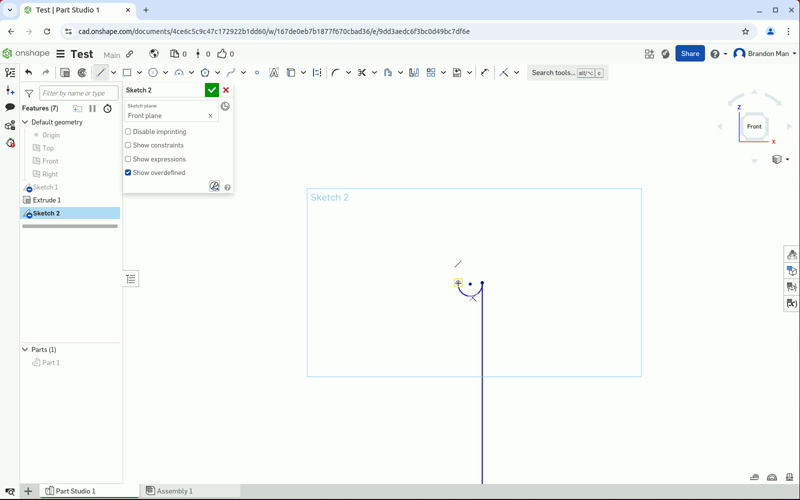
scroll(-6)
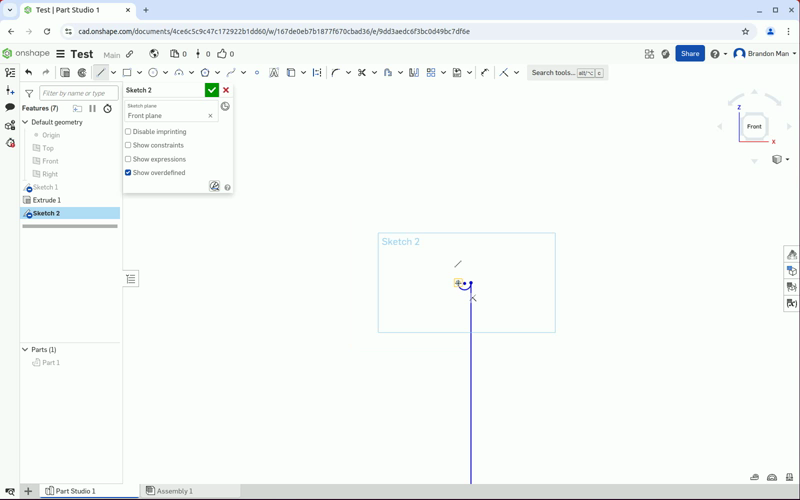
scroll(-6)
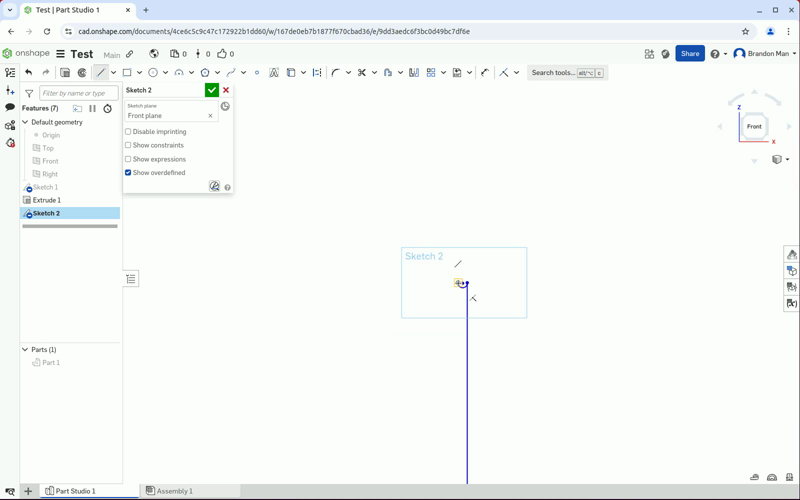
scroll(-6)
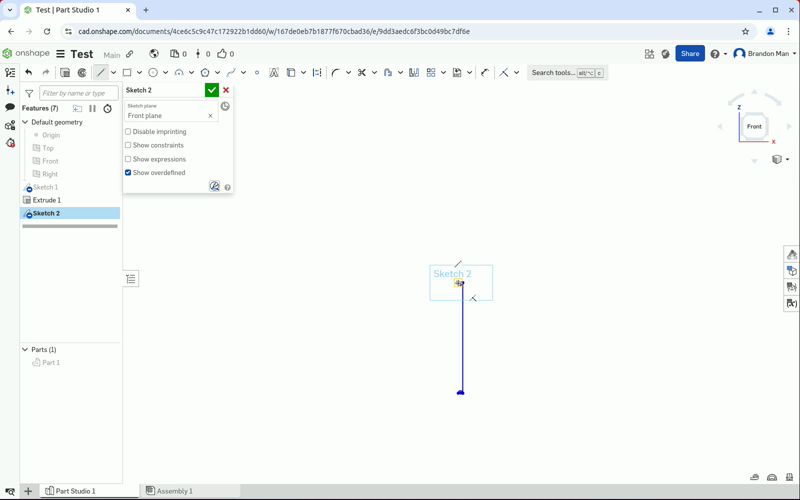
key_down(shift)
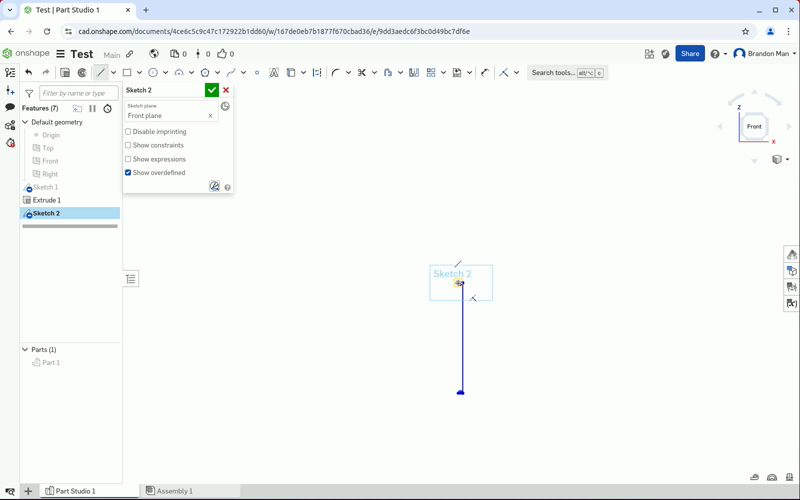
mouse_move(458, 393)
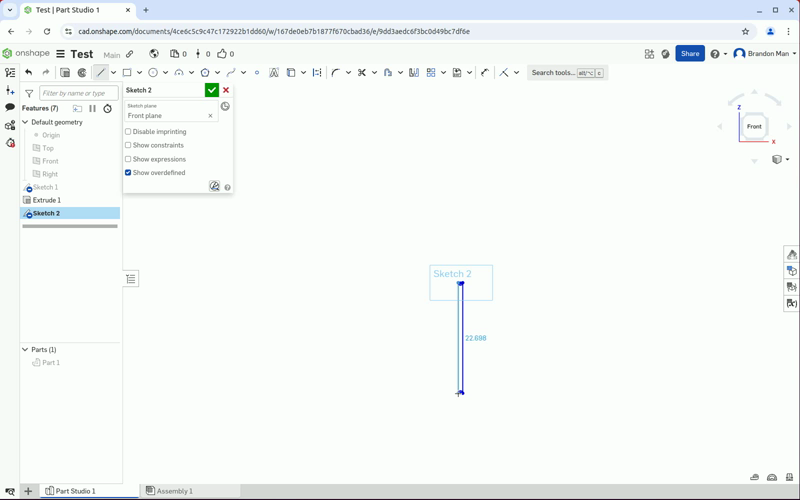
scroll(6)
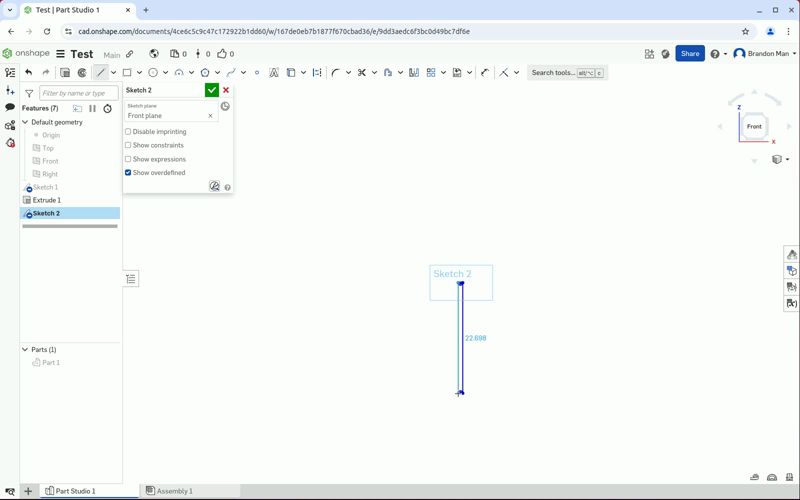
scroll(6)
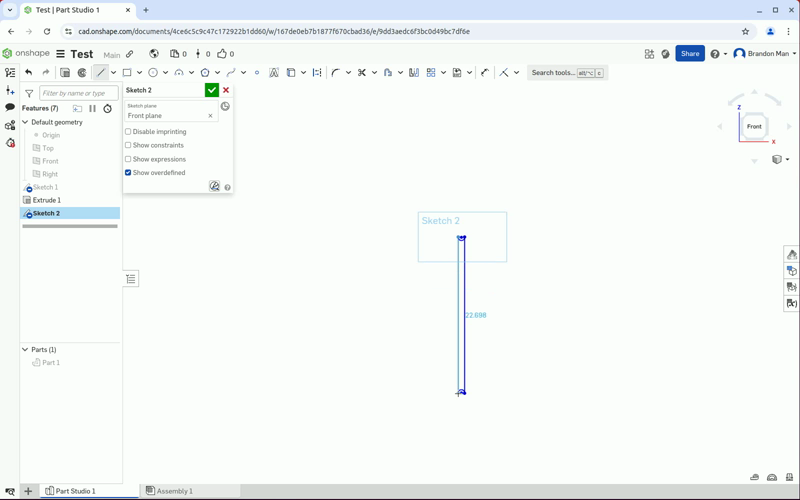
scroll(6)
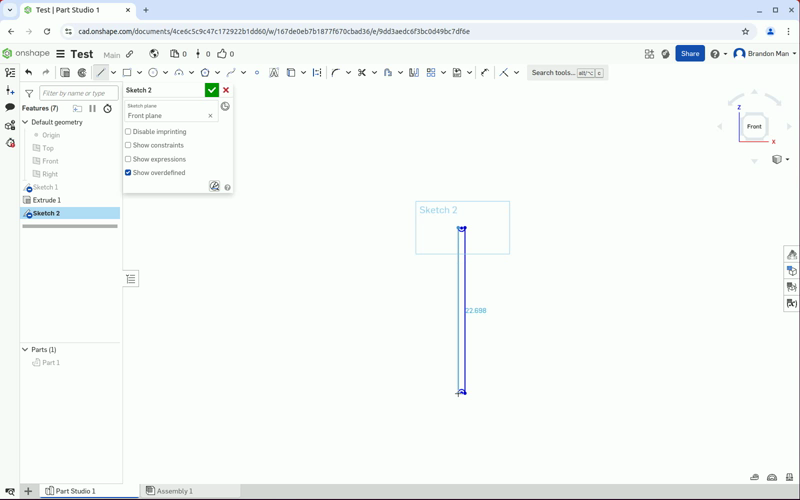
scroll(6)
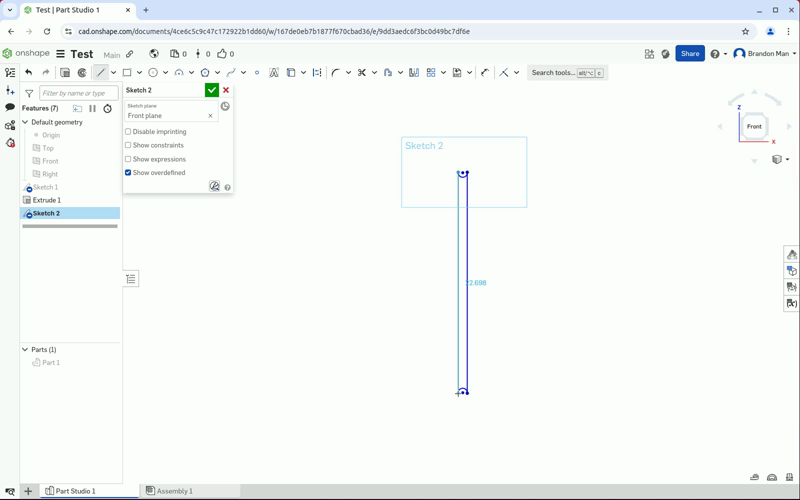
scroll(6)
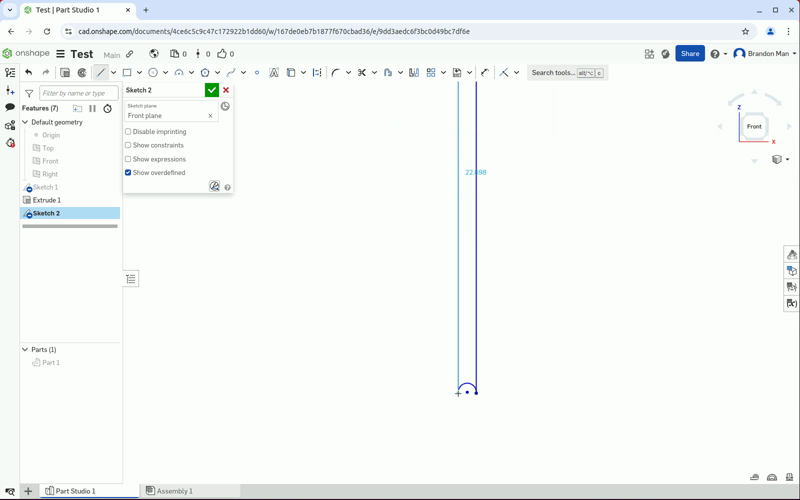
scroll(6)
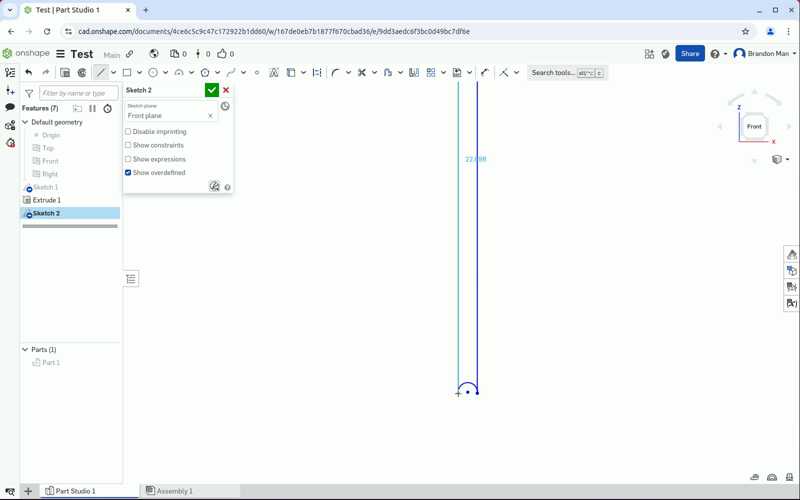
scroll(6)
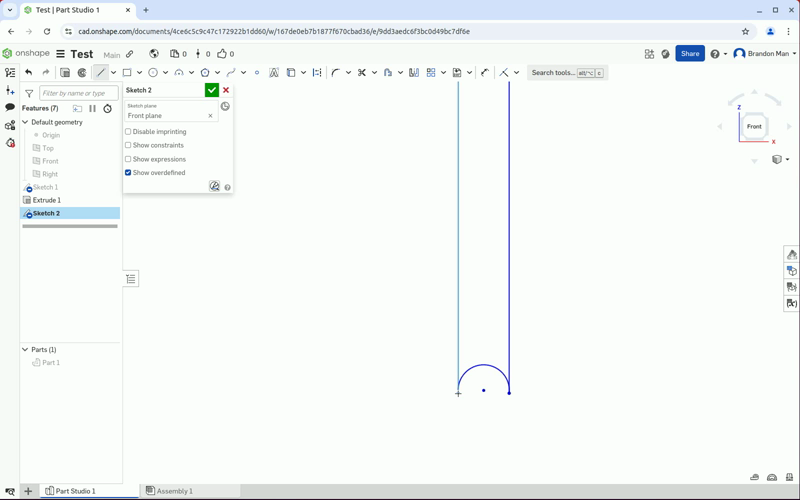
key_up(shift)
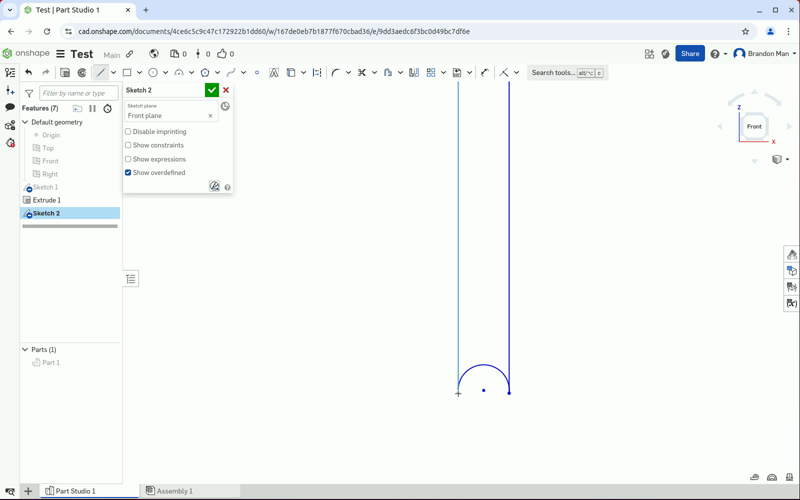
click(458, 393)
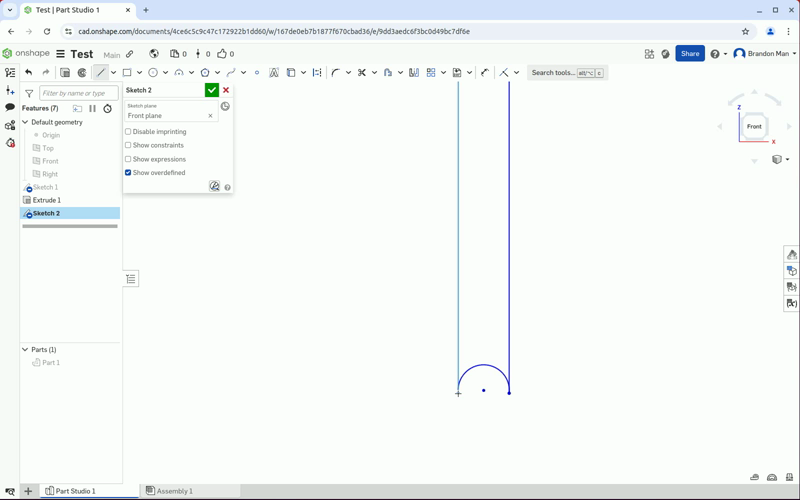
scroll(-6)
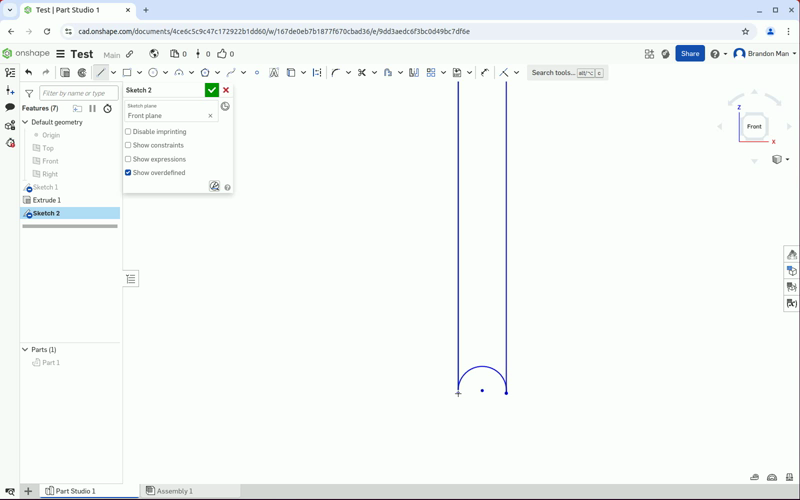
scroll(-6)
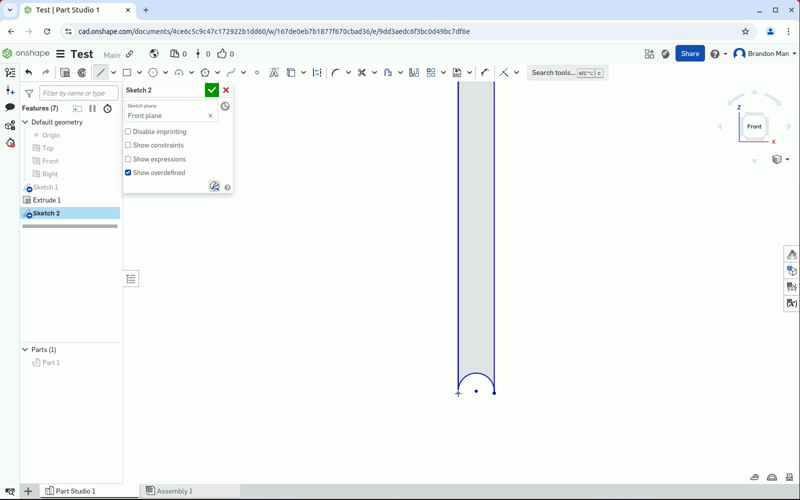
scroll(-6)
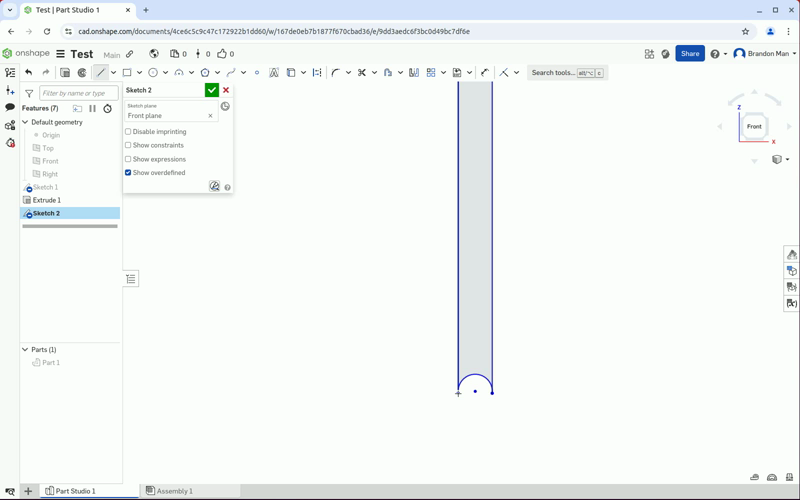
scroll(-6)
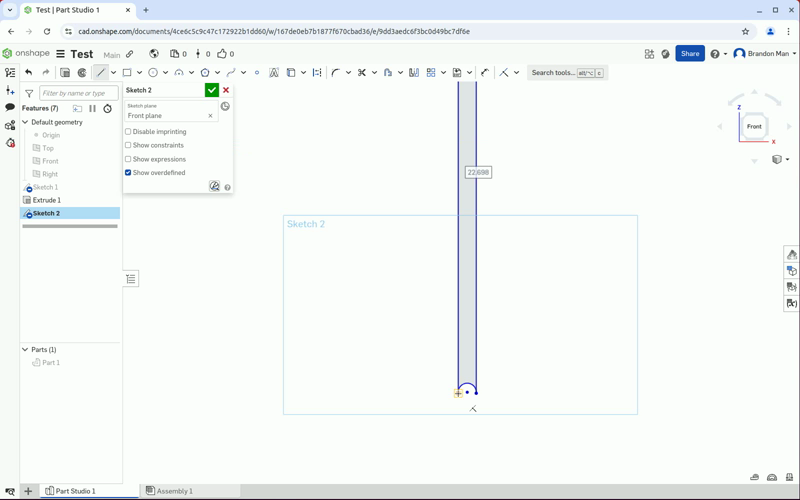
scroll(-6)
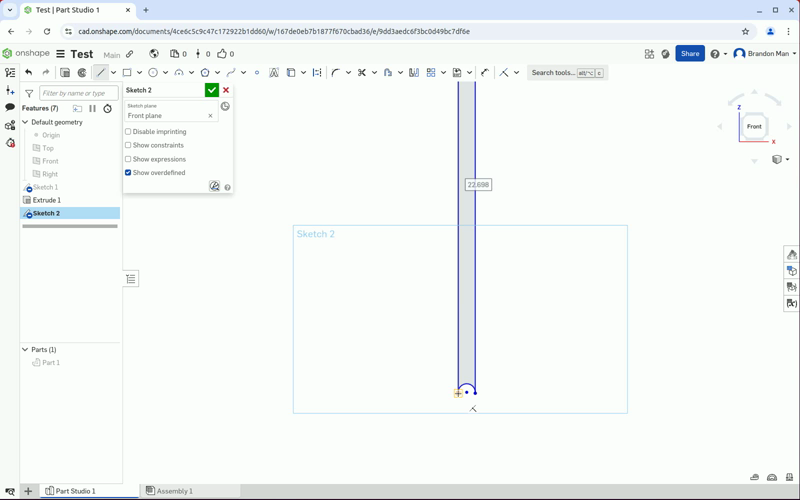
scroll(-6)
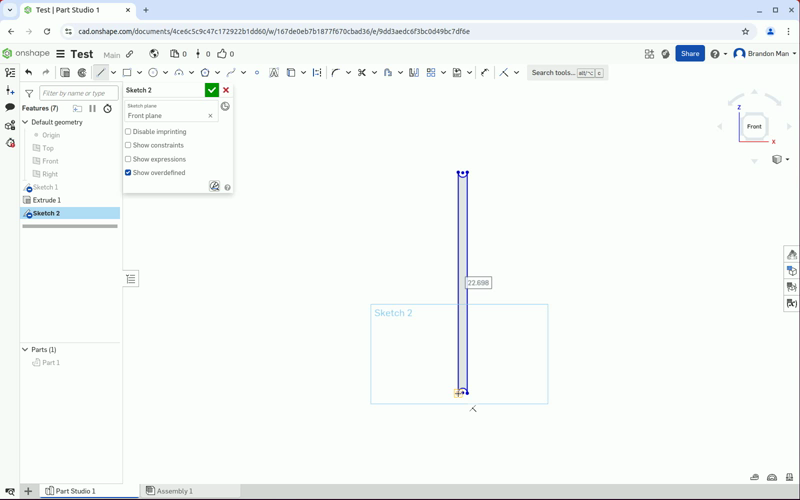
scroll(-6)
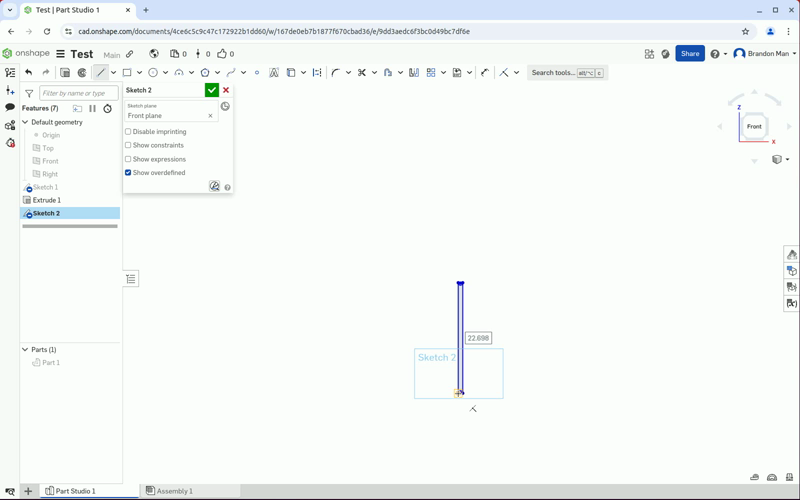
key(esc)
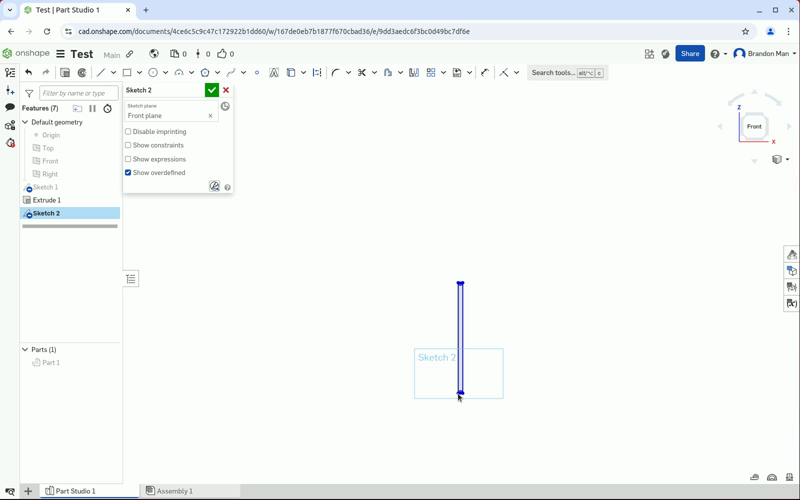
mouse_move(458, 284)
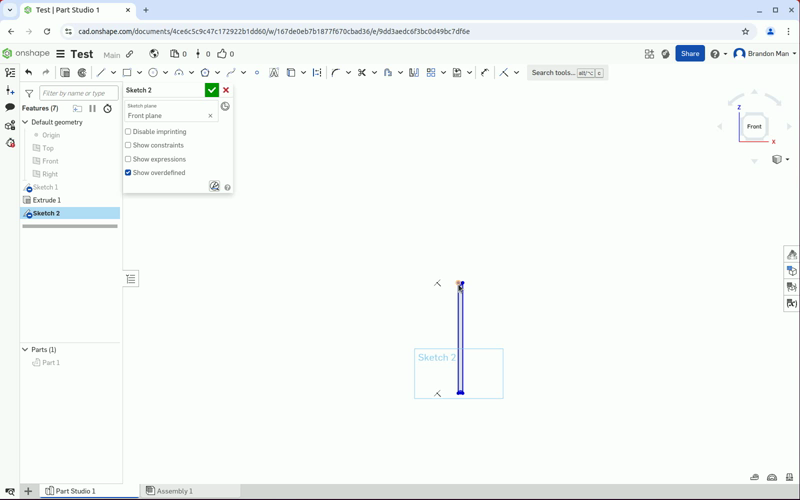
scroll(6)
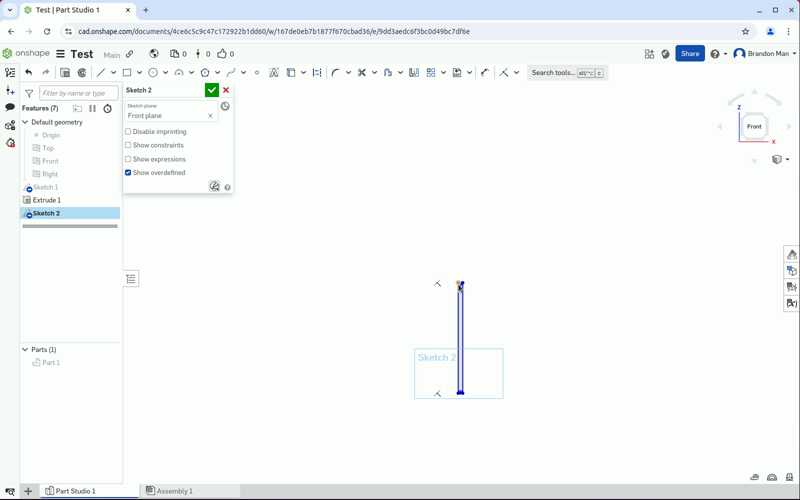
scroll(6)
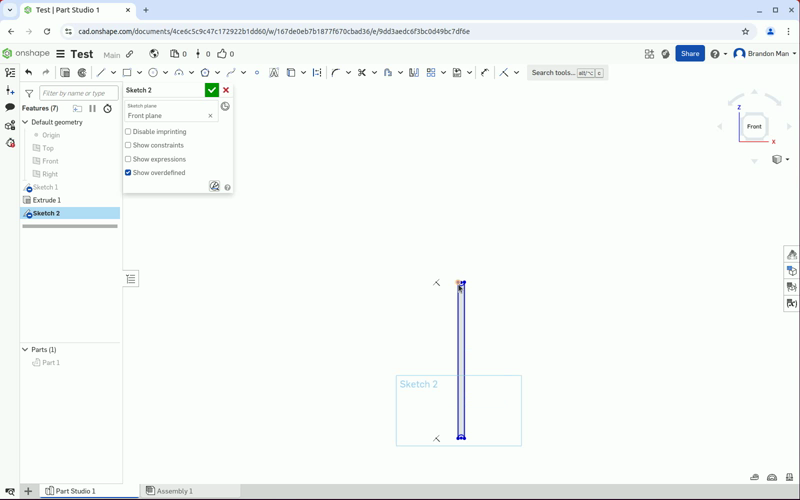
scroll(6)
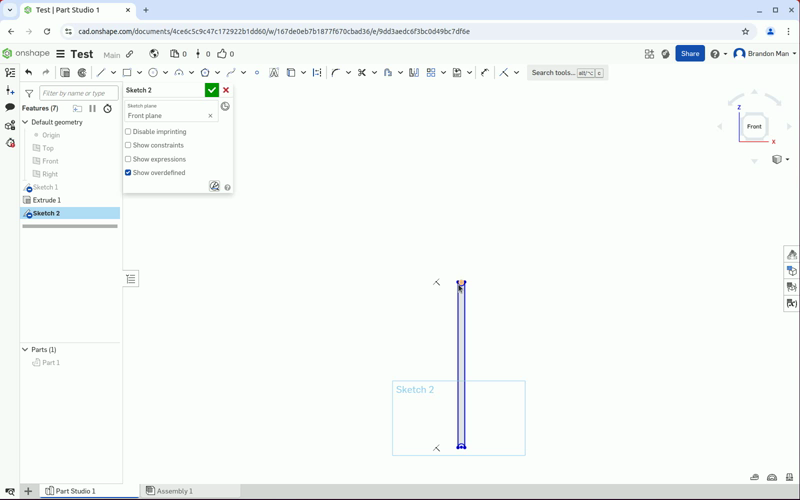
scroll(6)
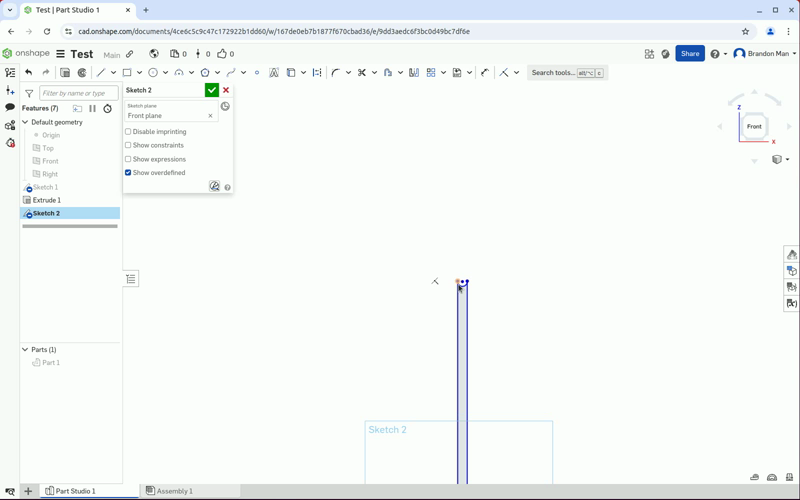
scroll(6)
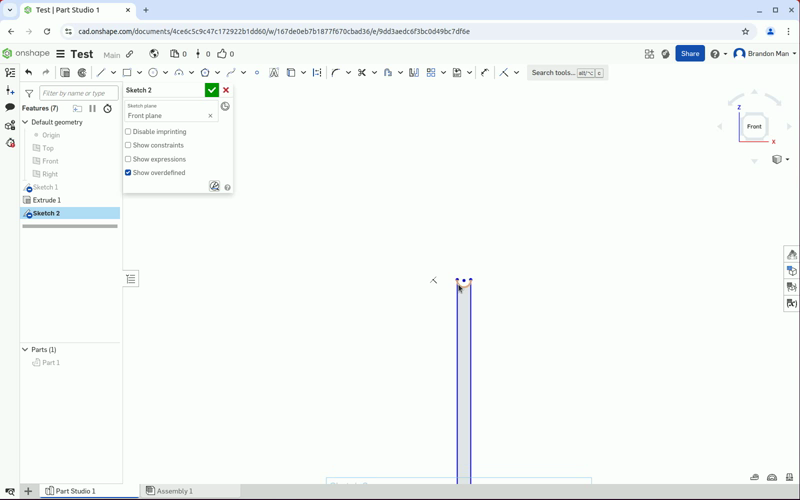
scroll(6)
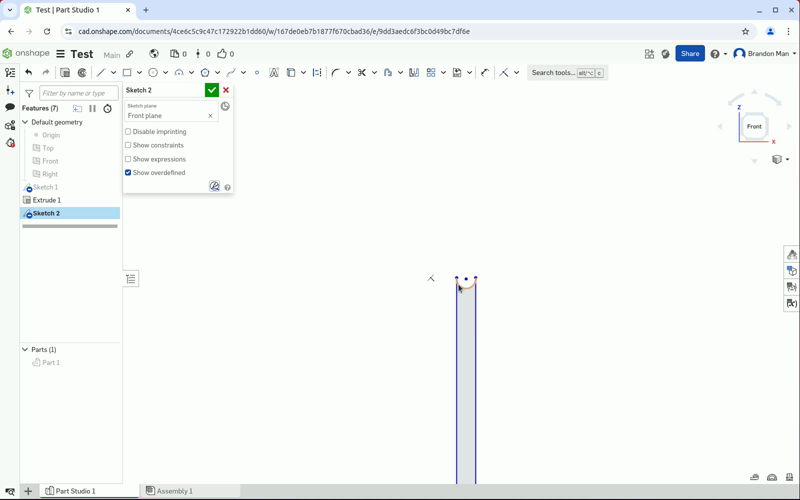
scroll(6)
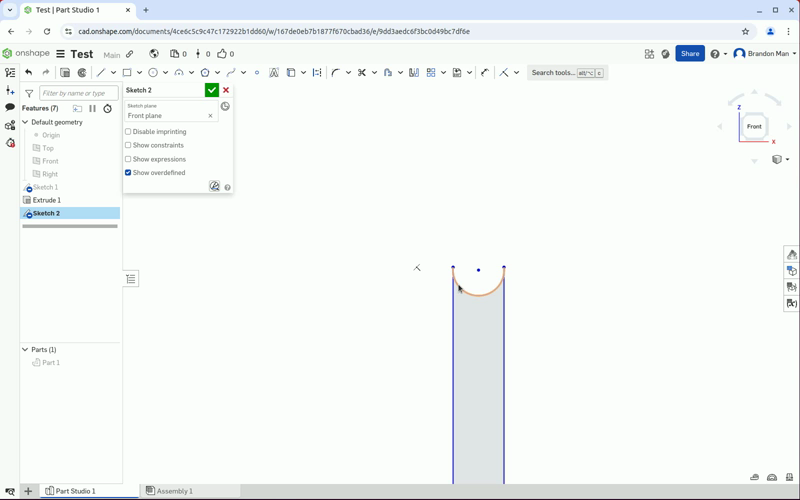
click(458, 284)
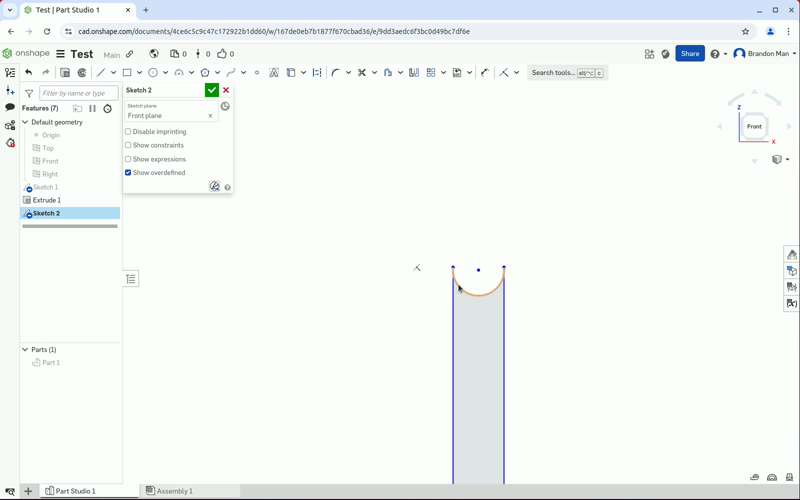
scroll(-6)
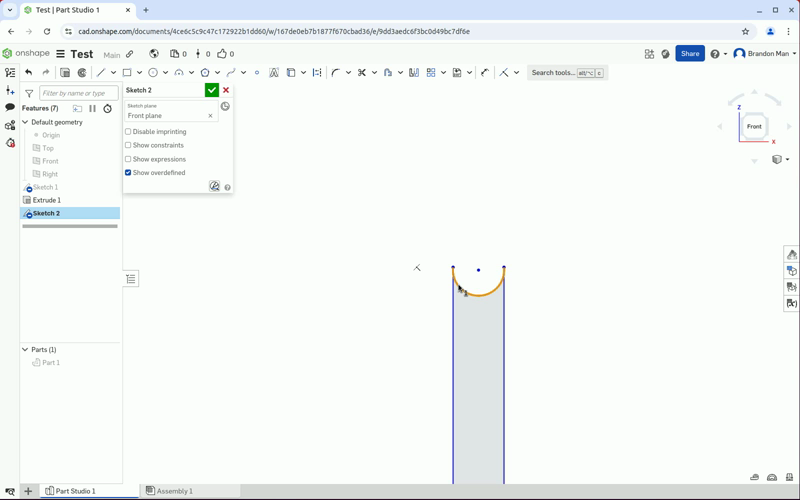
scroll(-6)
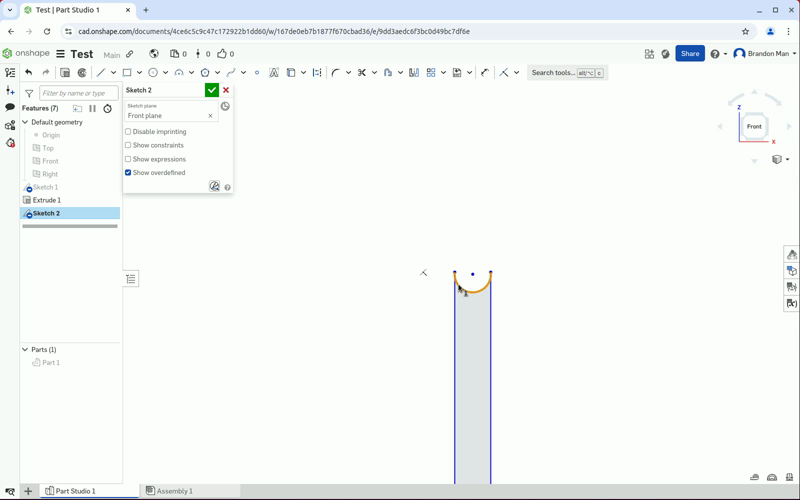
scroll(-6)
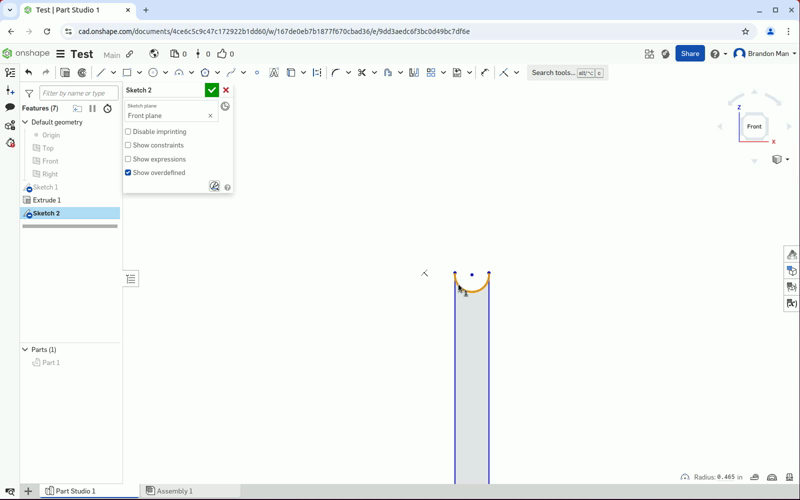
scroll(-6)
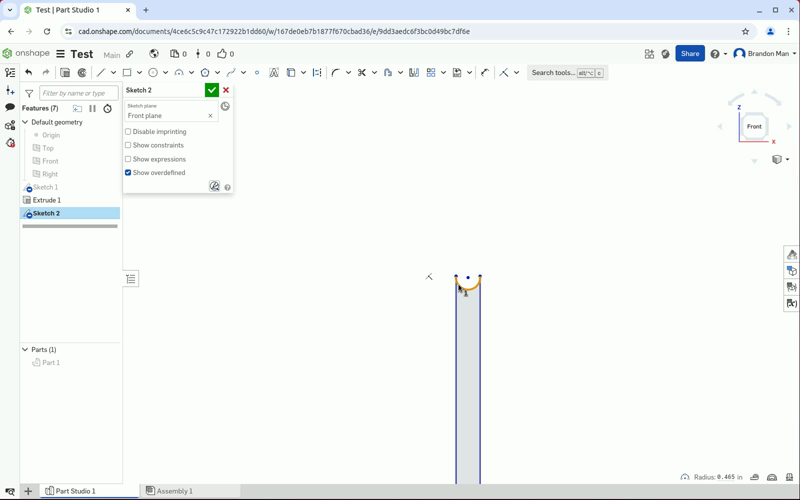
scroll(-6)
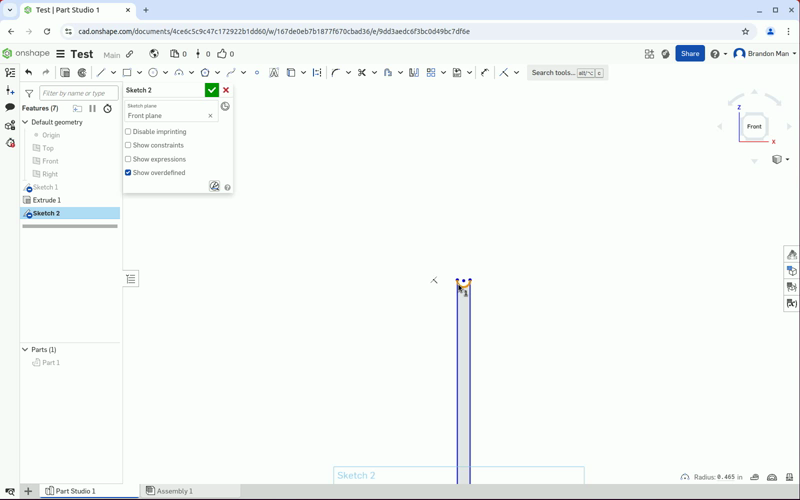
scroll(-6)
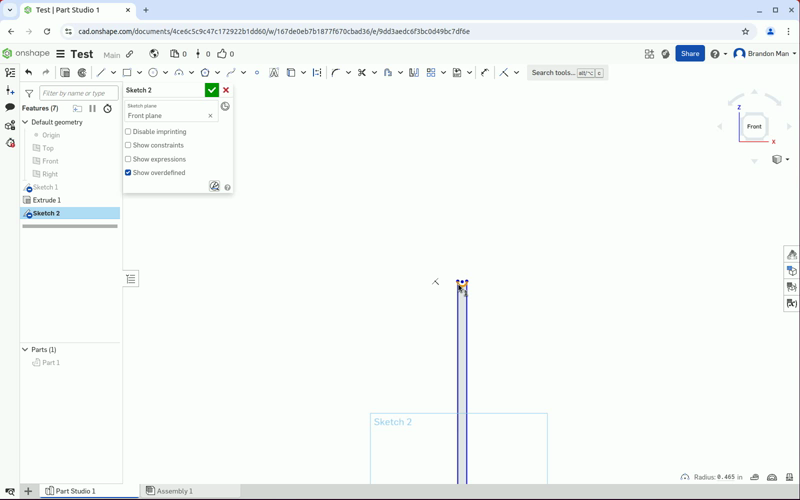
scroll(-6)
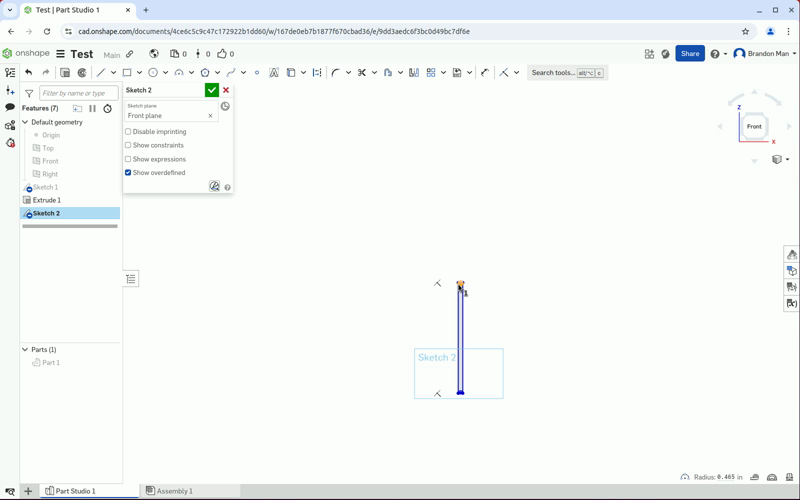
mouse_move(73, 352)
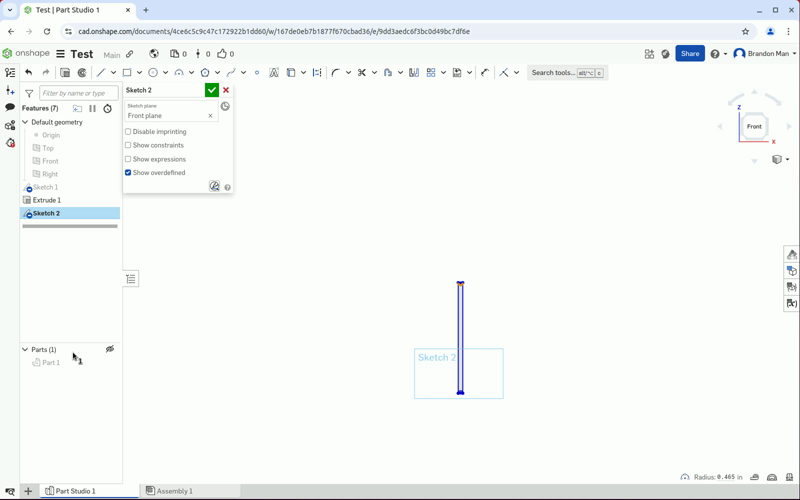
key(shift+y)
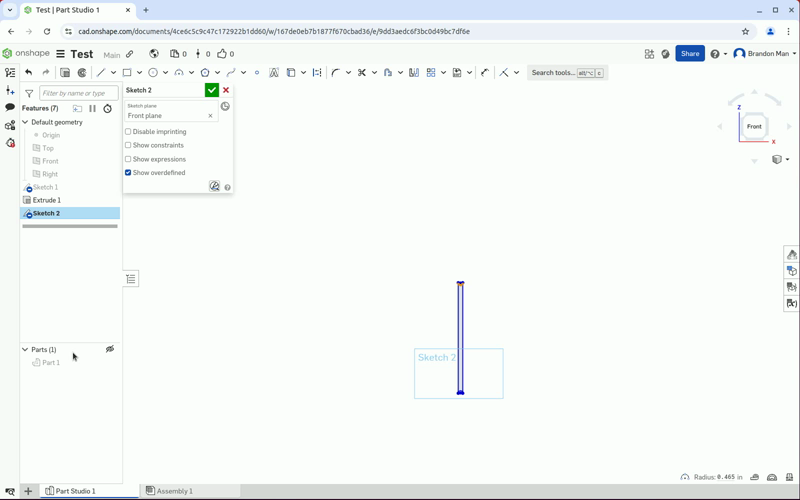
key(shift+e)
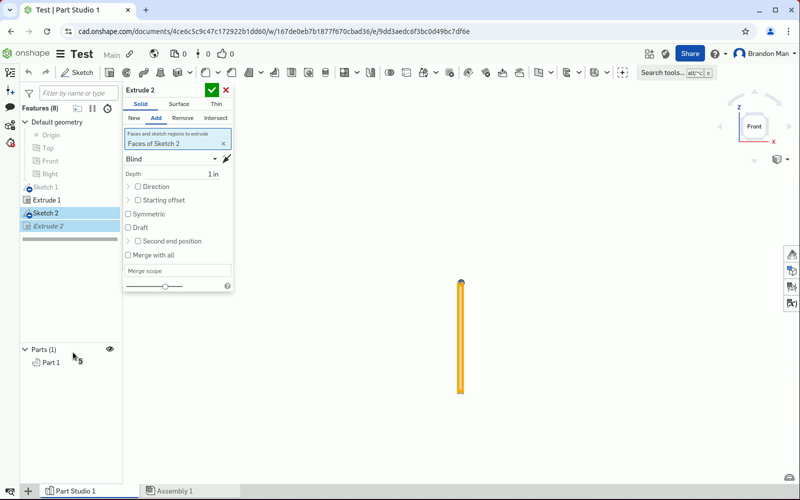
mouse_move(143, 106)
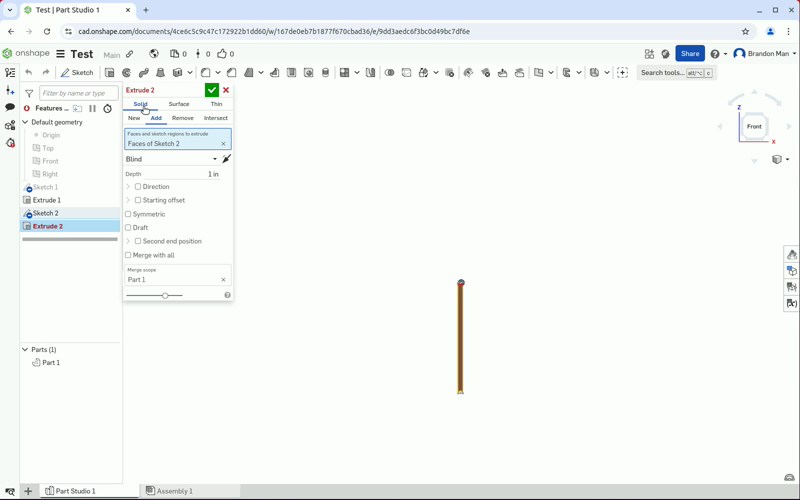
click(143, 106)
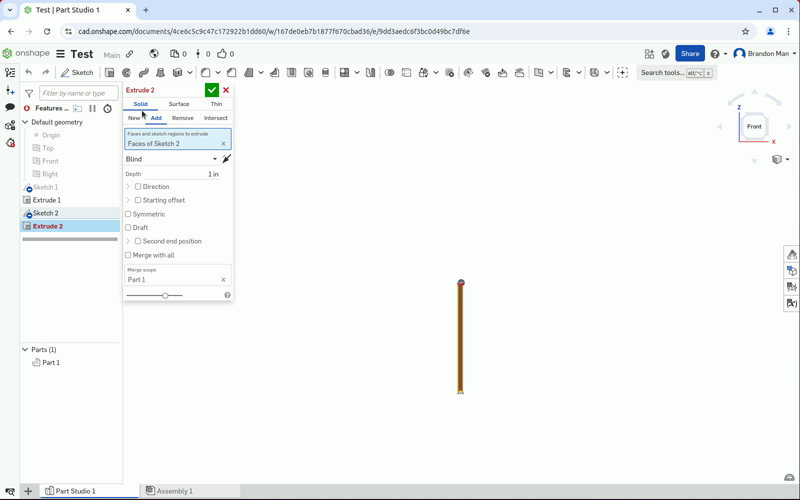
mouse_move(137, 120)
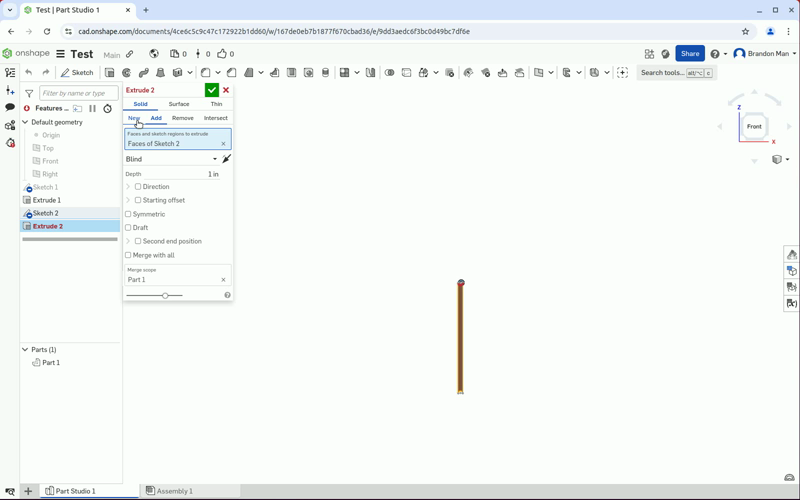
click(137, 120)
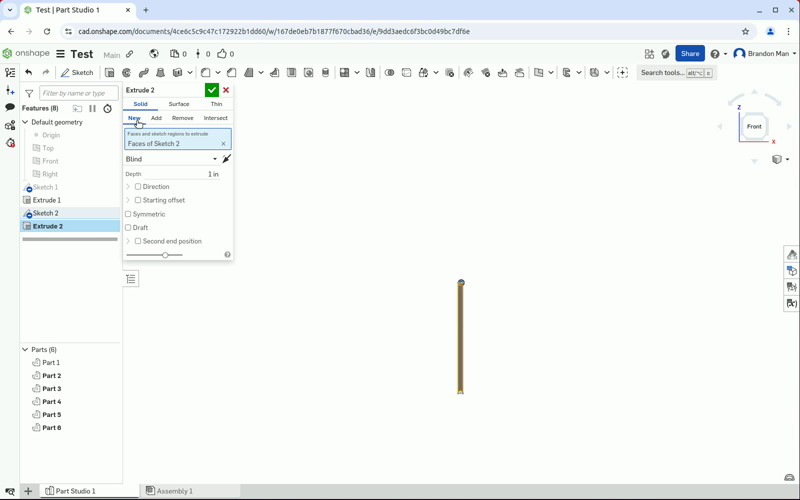
key(tab, 4)
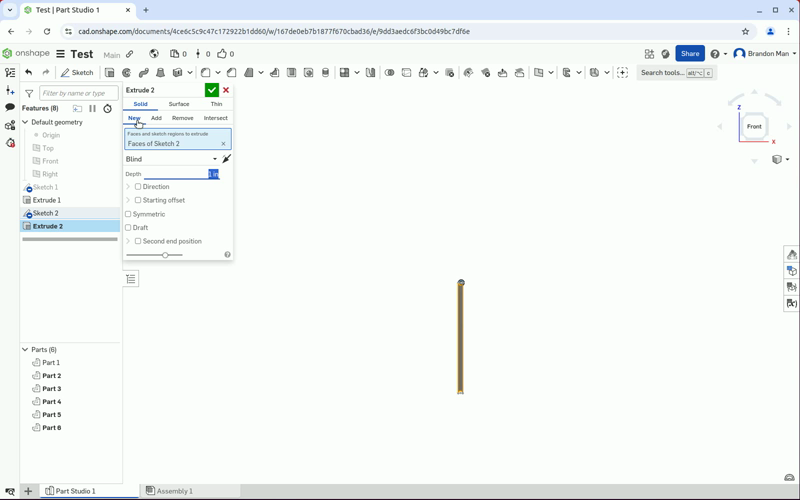
text(0.482)
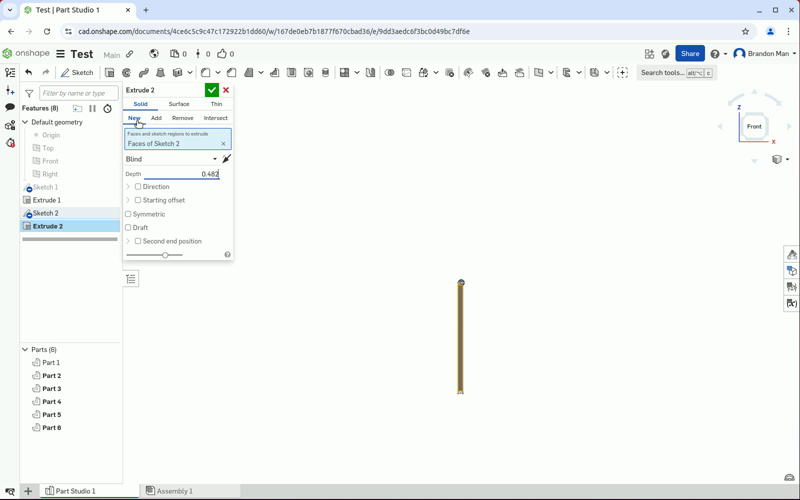
key(tab, 3)
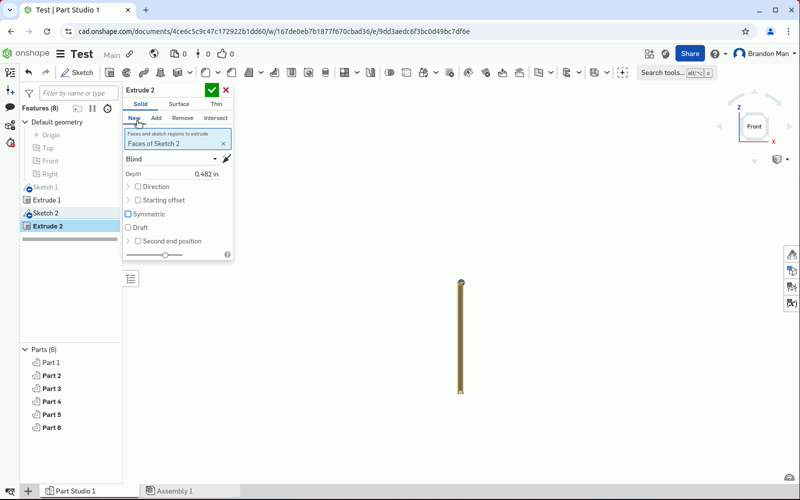
key(space)
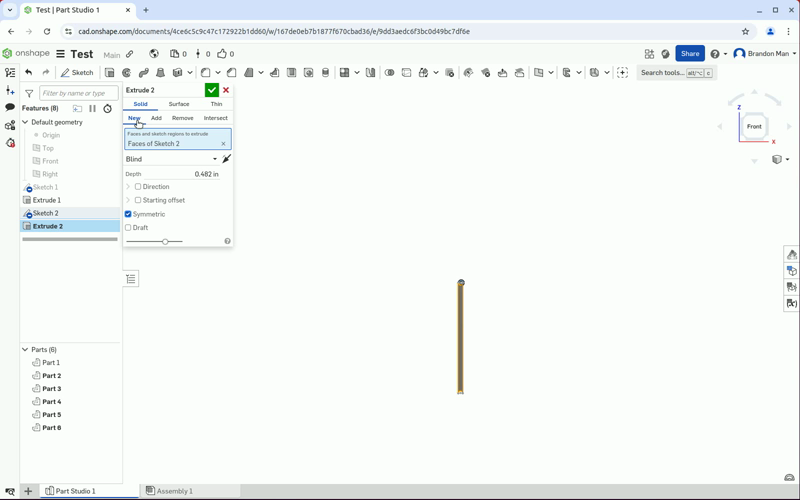
key(enter)
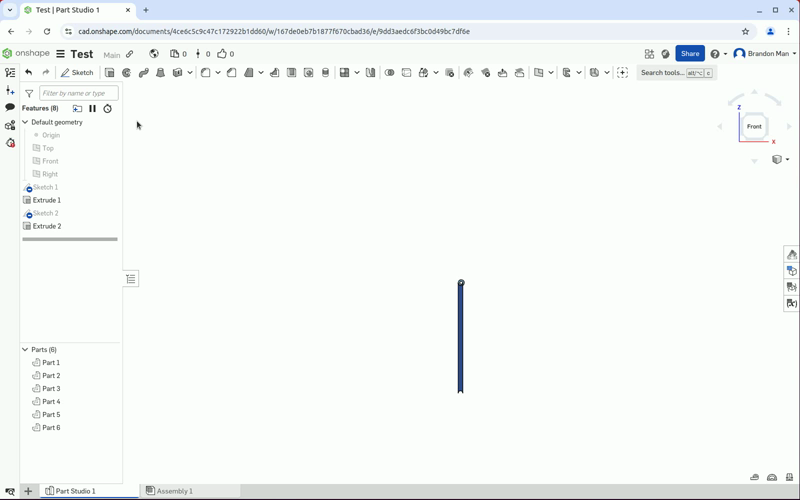
key(shift+h)
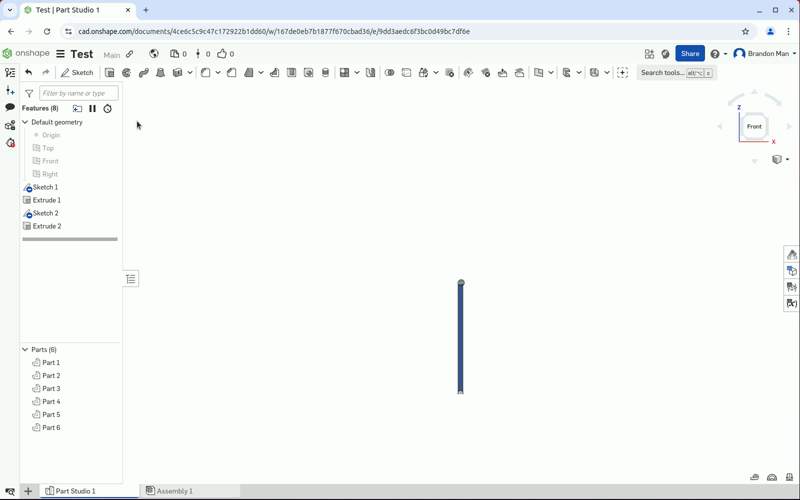
key(shift+h)
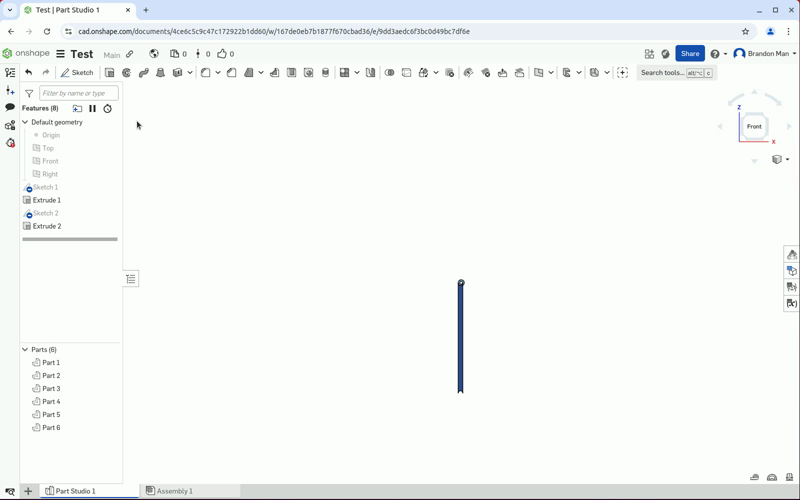
mouse_move(73, 189)
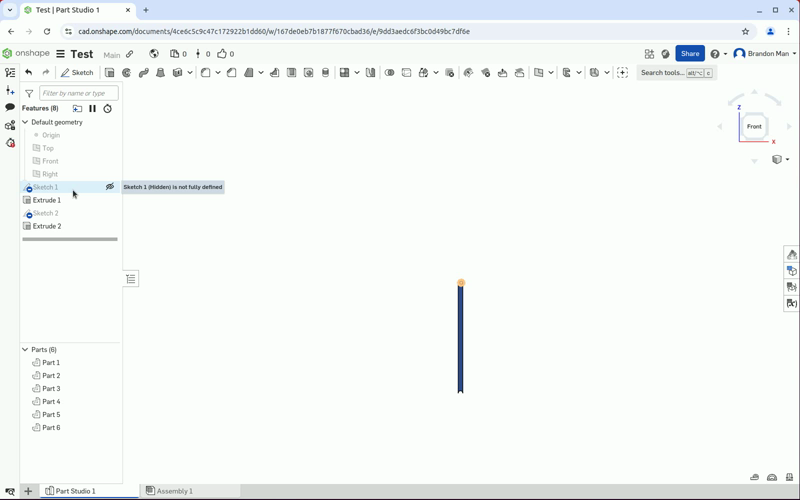
click(73, 189)
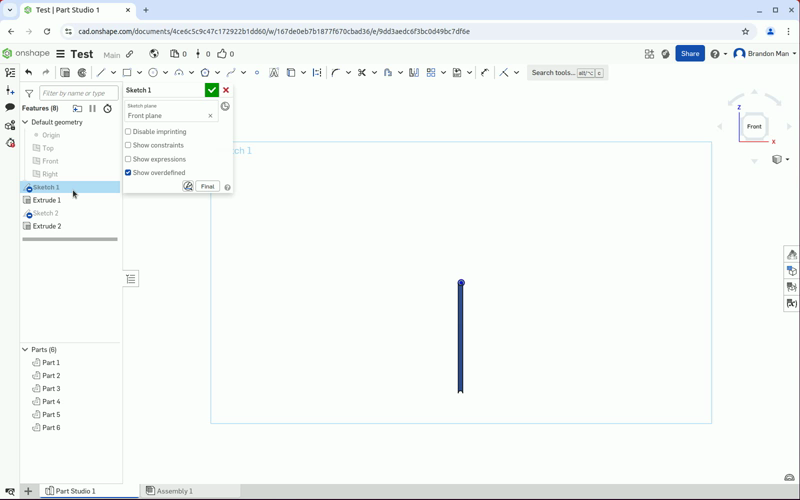
mouse_move(229, 92)
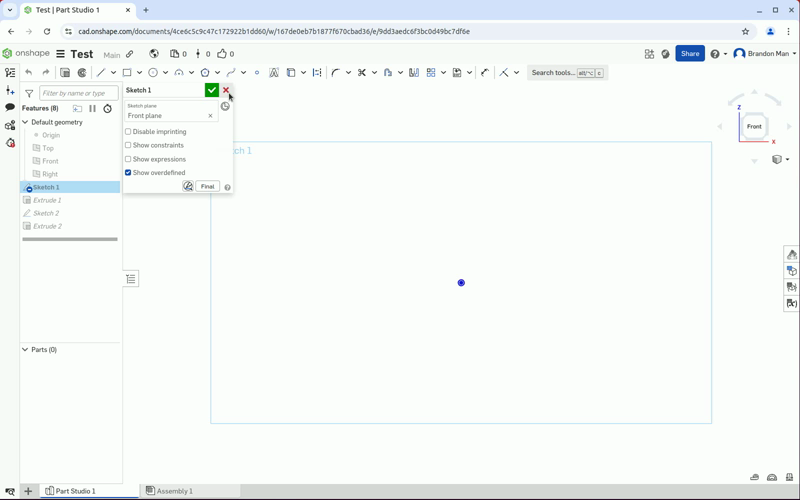
click(229, 92)
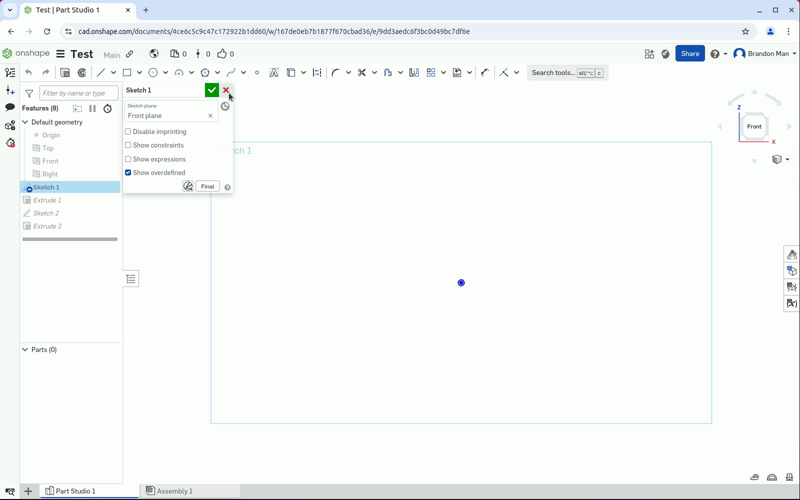
key(shift+s)
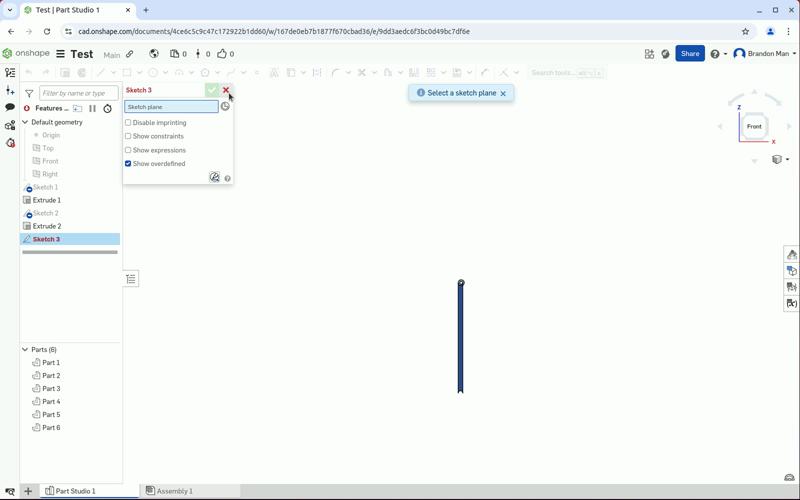
mouse_move(73, 163)
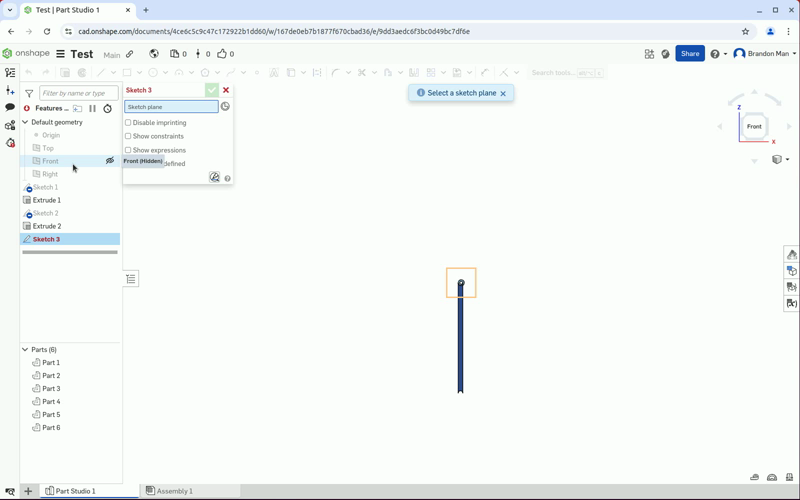
click(73, 163)
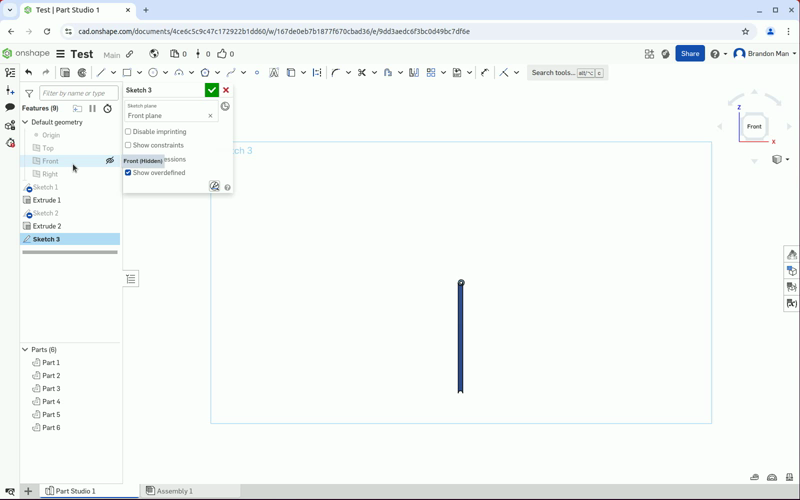
mouse_move(73, 352)
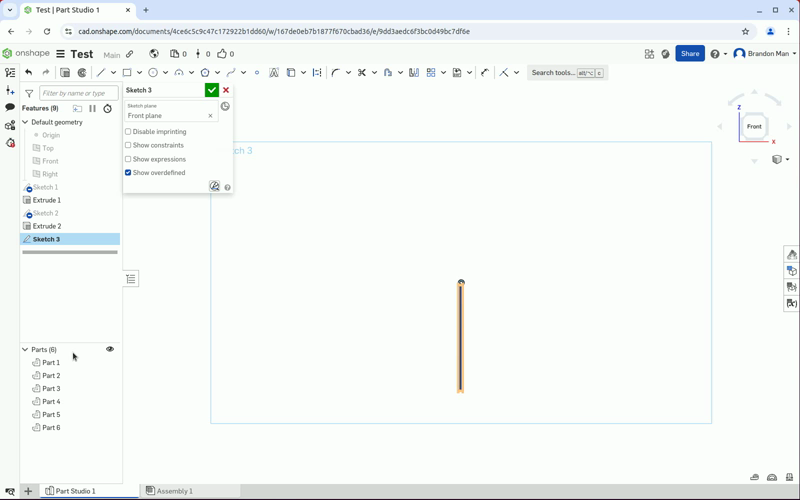
key(y)
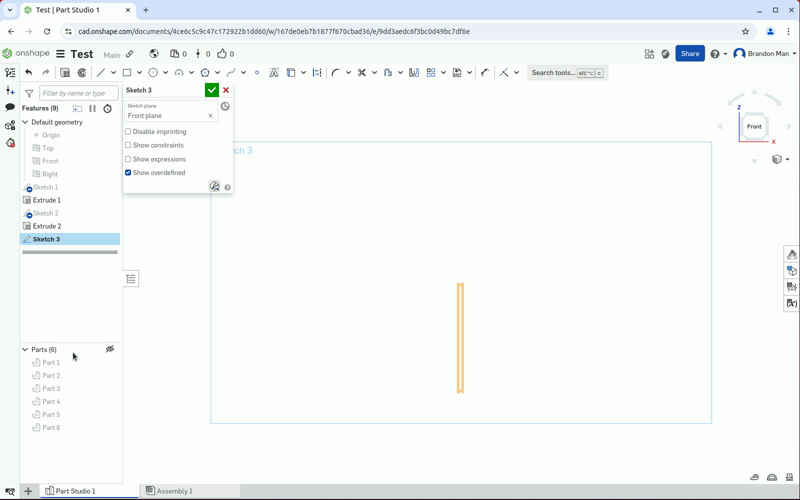
key(c)
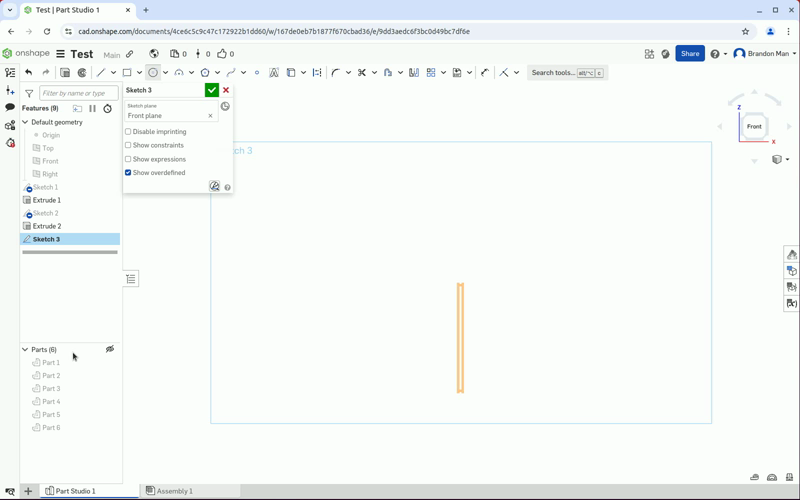
key_down(shift)
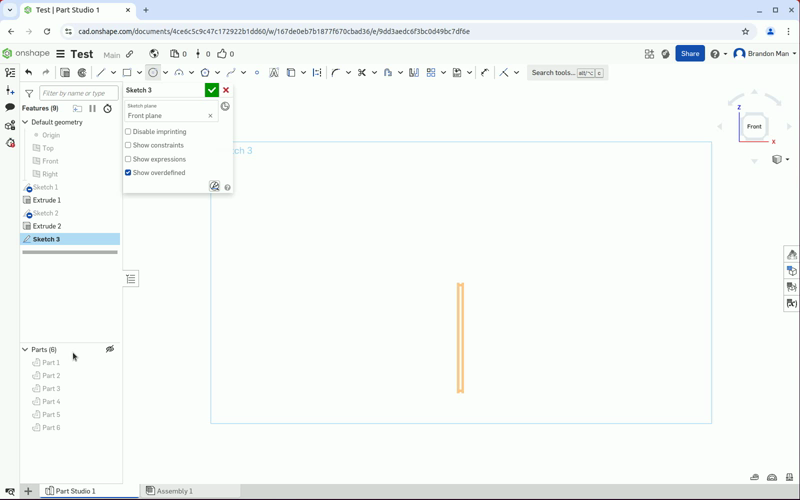
mouse_move(461, 393)
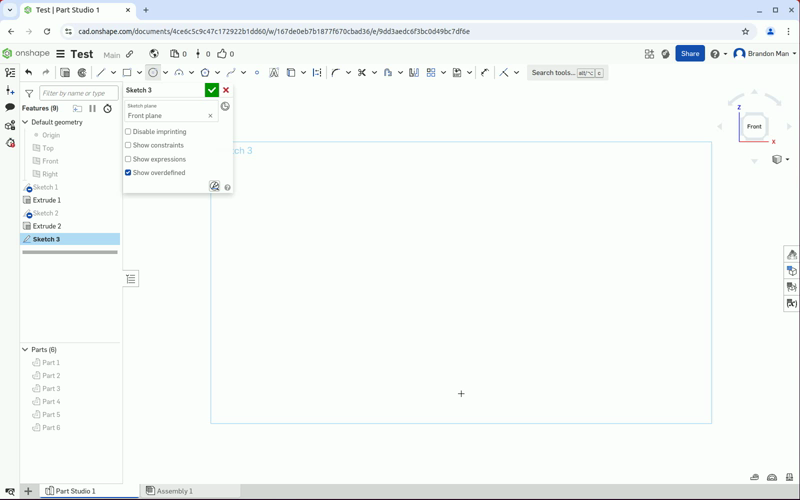
click(461, 393)
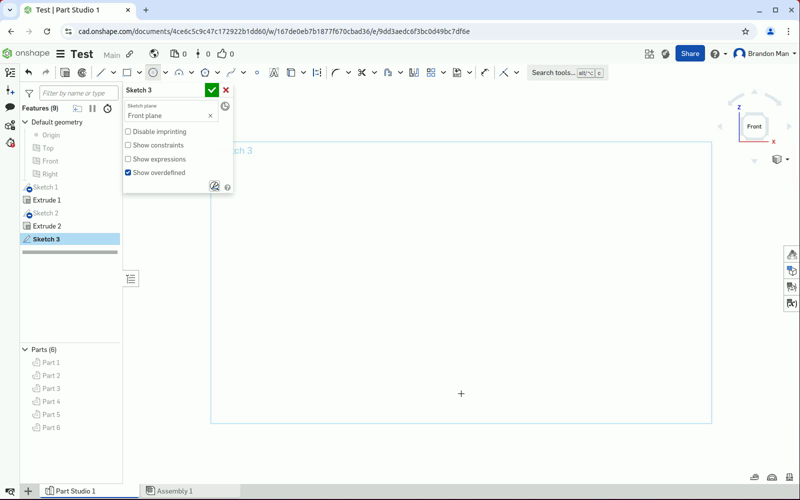
key_up(shift)
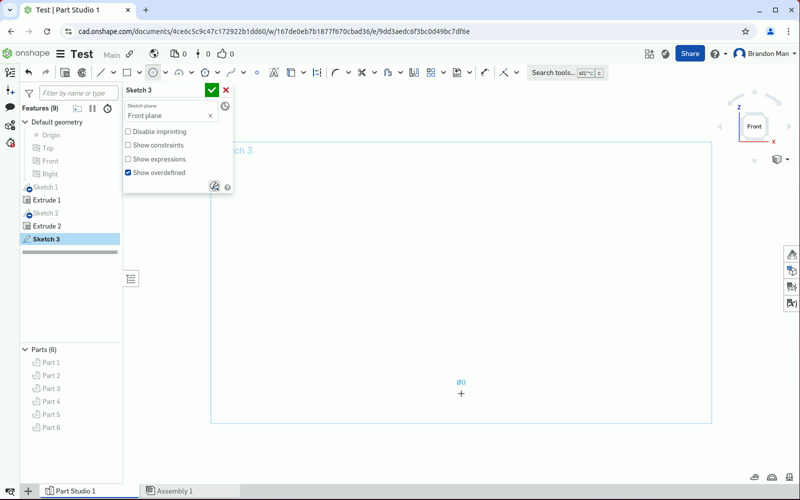
mouse_move(464, 393)
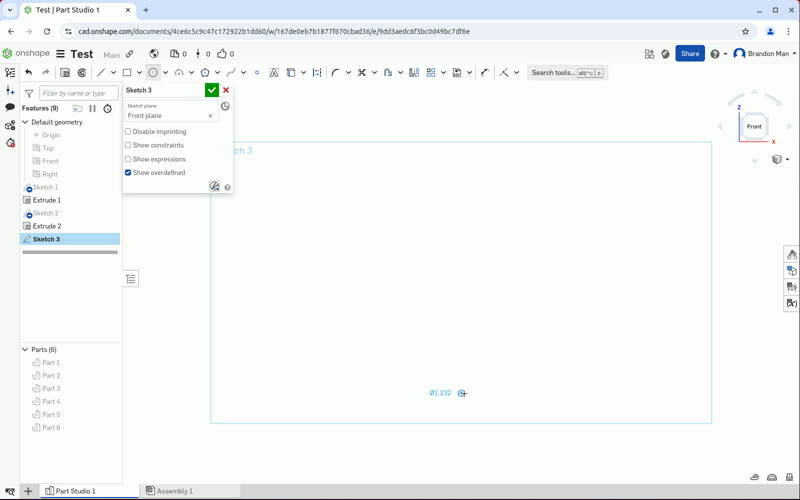
click(464, 393)
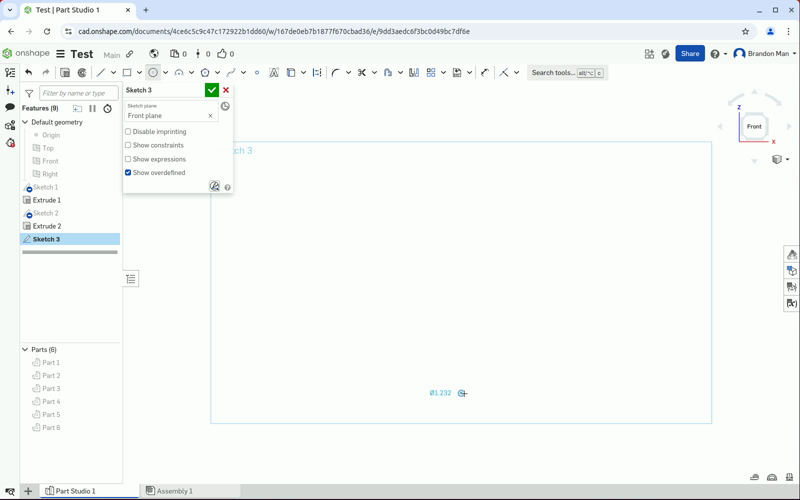
key(esc)
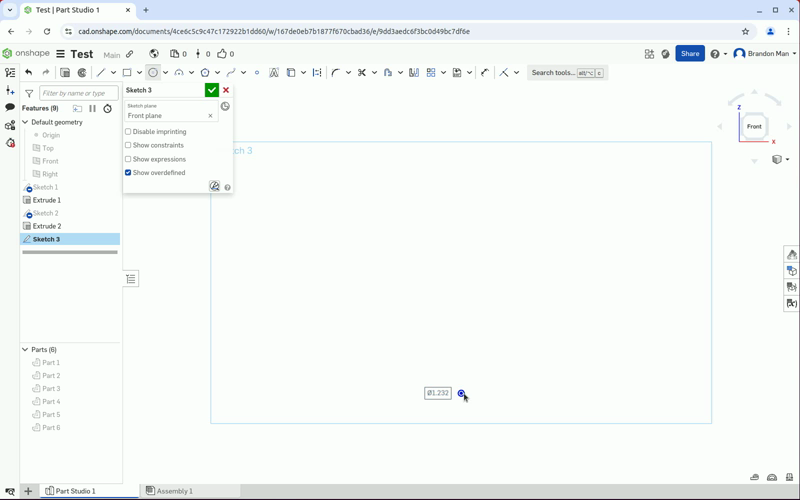
key(c)
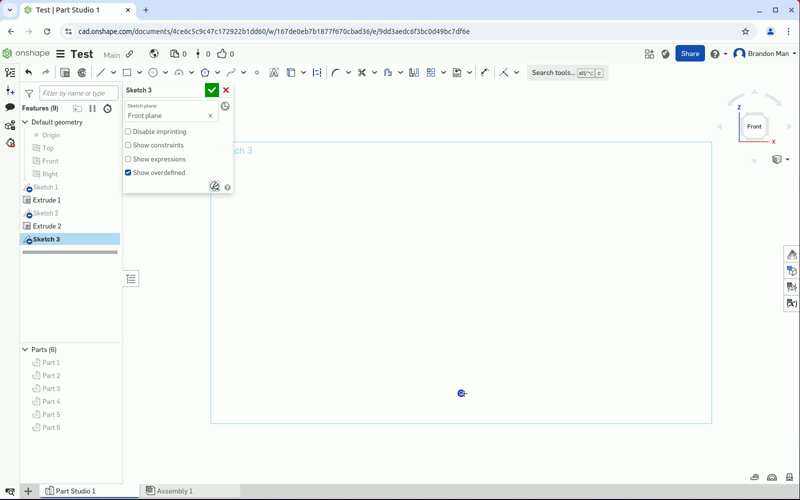
key_down(shift)
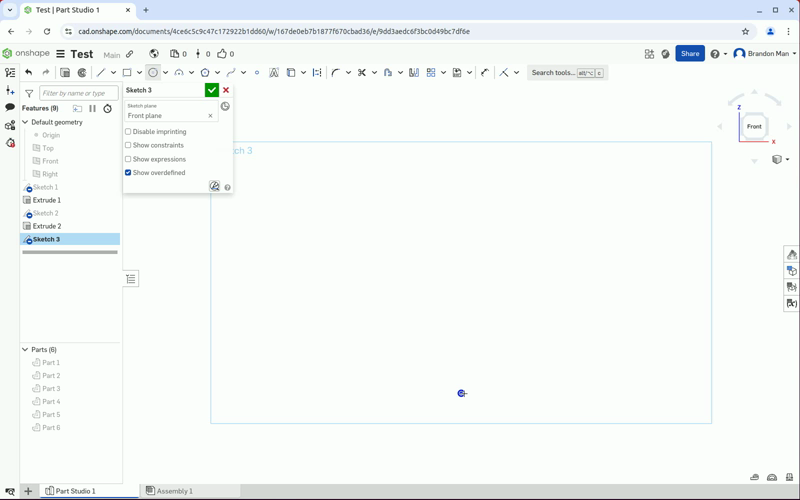
mouse_move(461, 393)
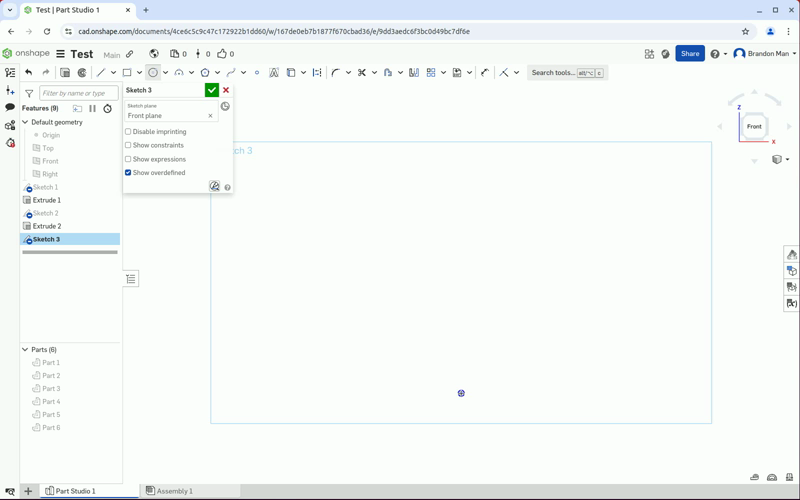
scroll(6)
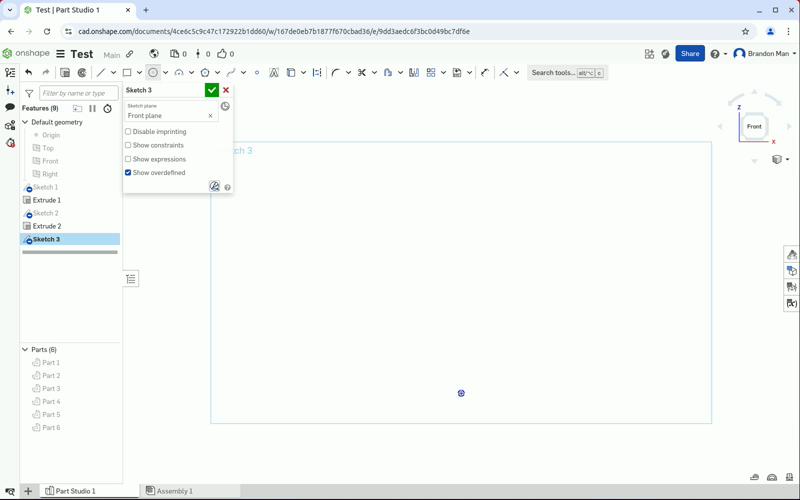
scroll(6)
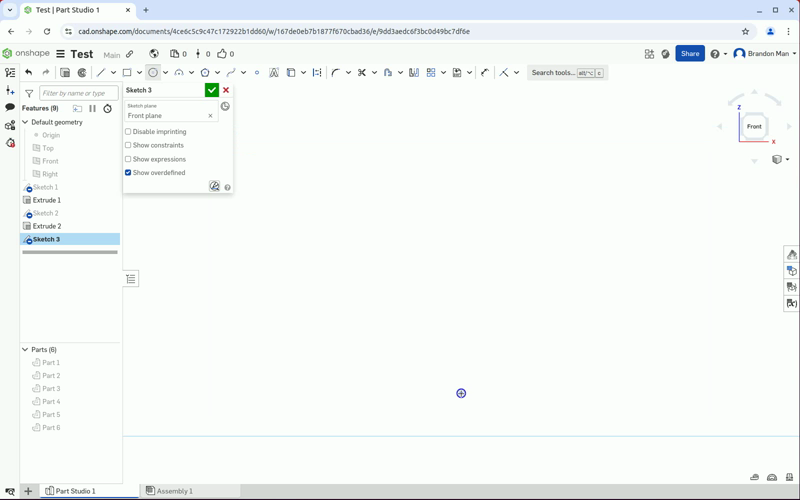
scroll(6)
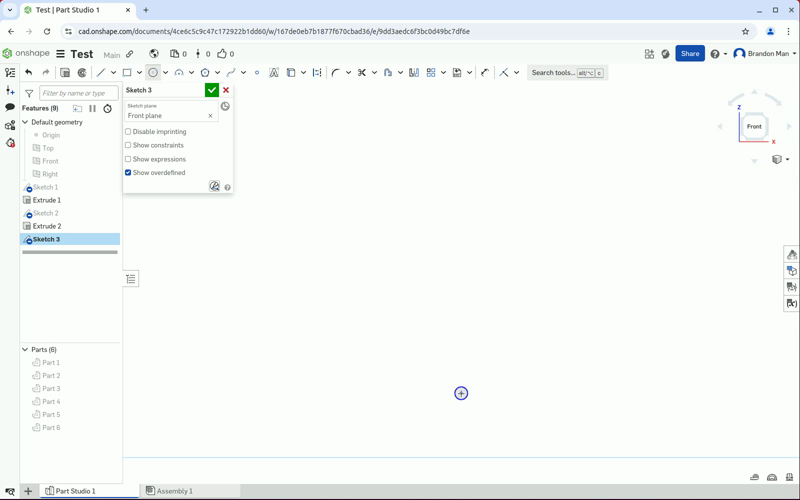
scroll(6)
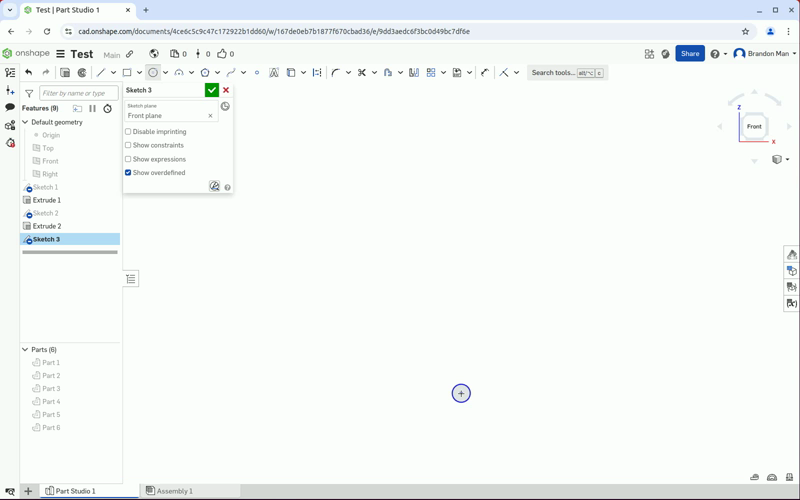
scroll(6)
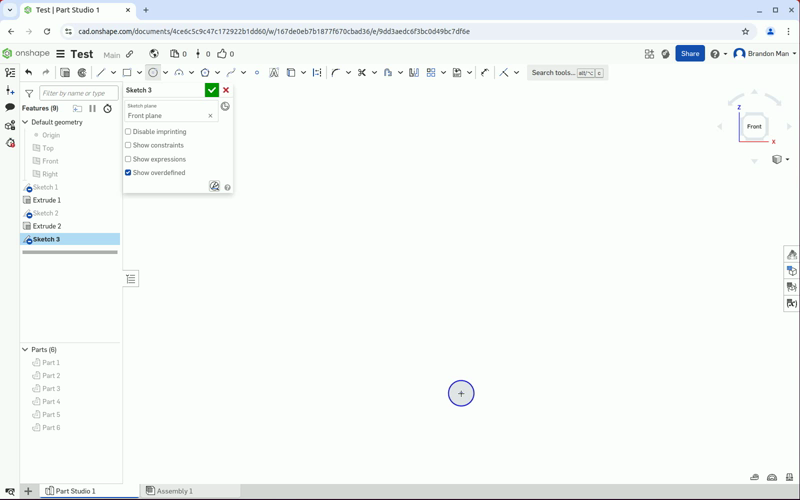
scroll(6)
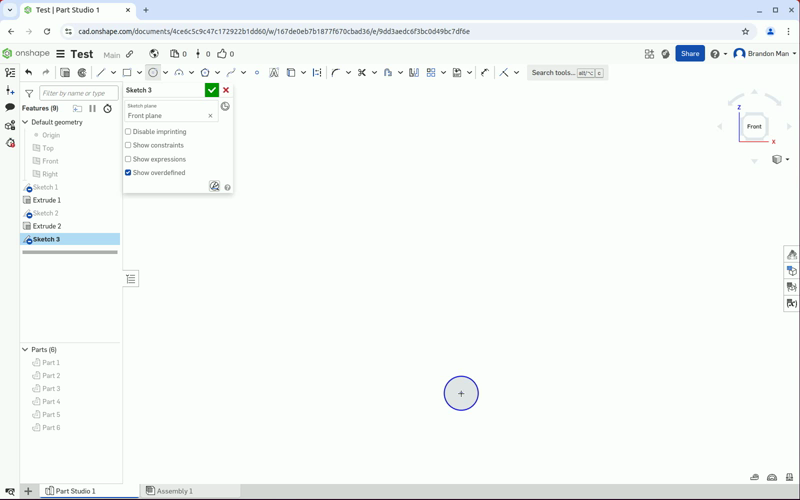
scroll(6)
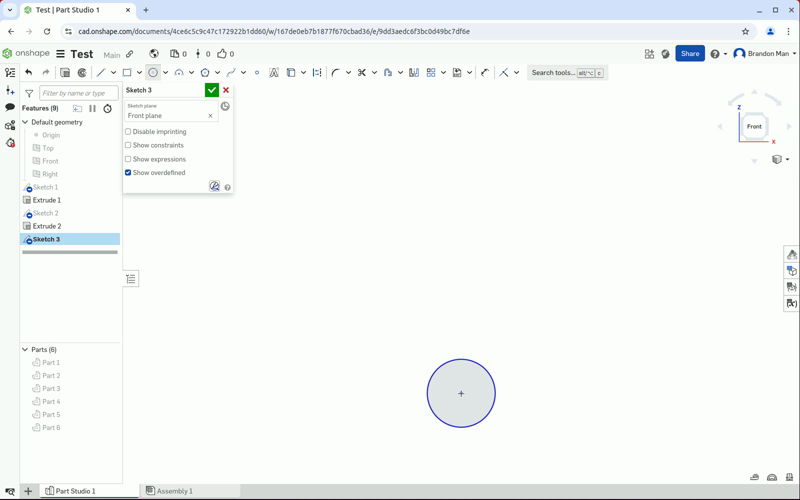
click(461, 393)
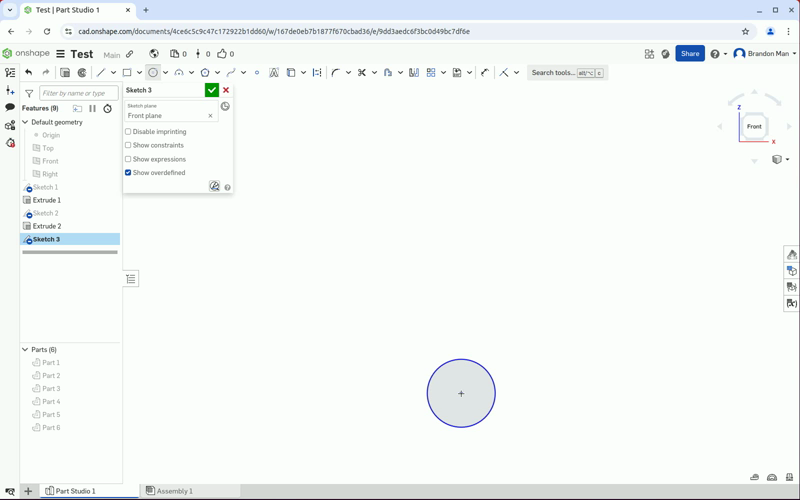
scroll(-6)
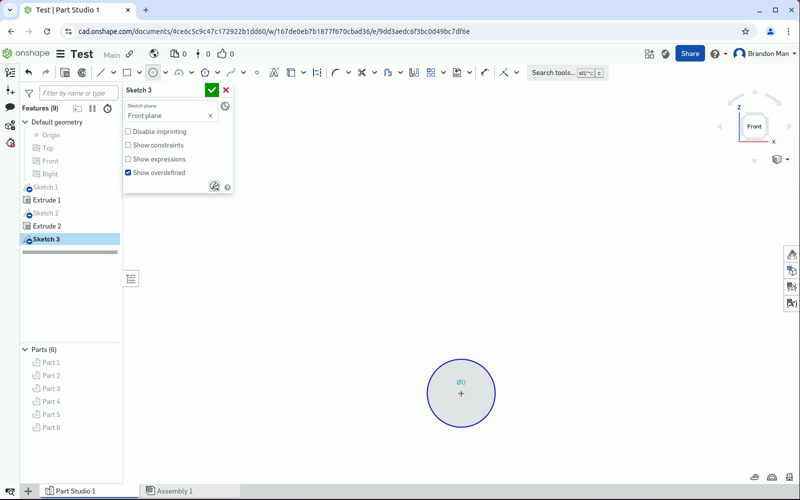
scroll(-6)
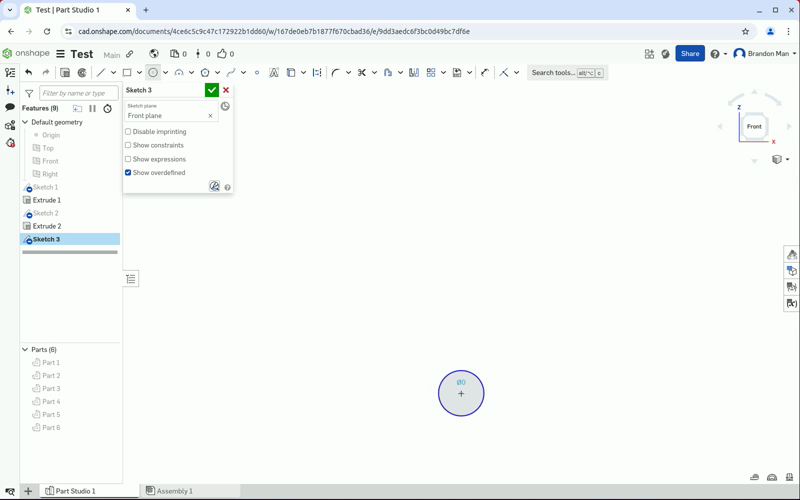
scroll(-6)
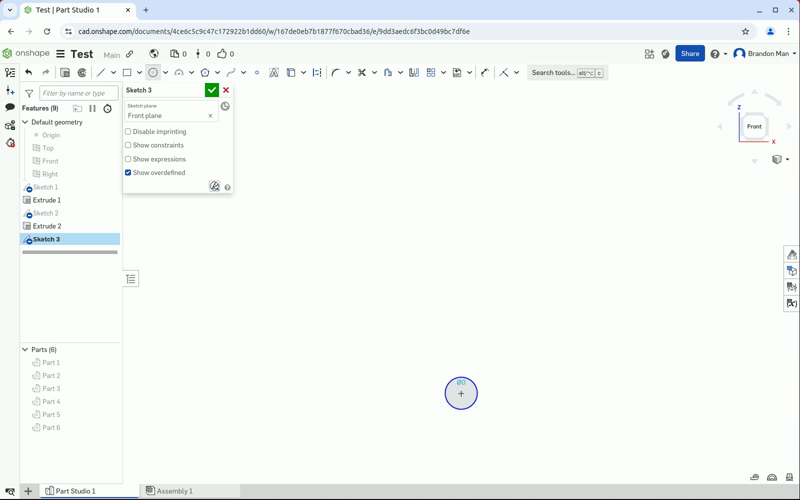
scroll(-6)
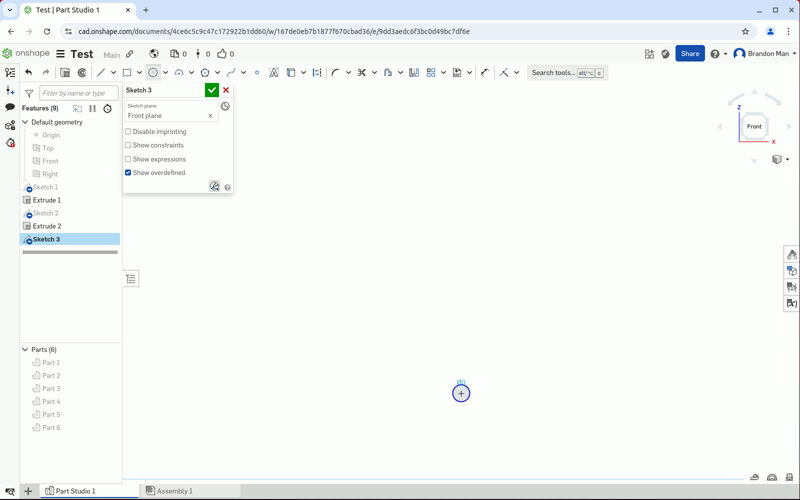
scroll(-6)
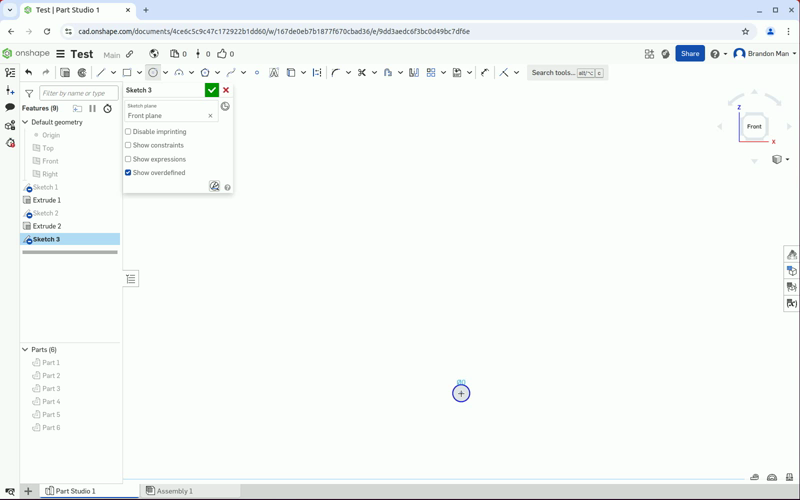
scroll(-6)
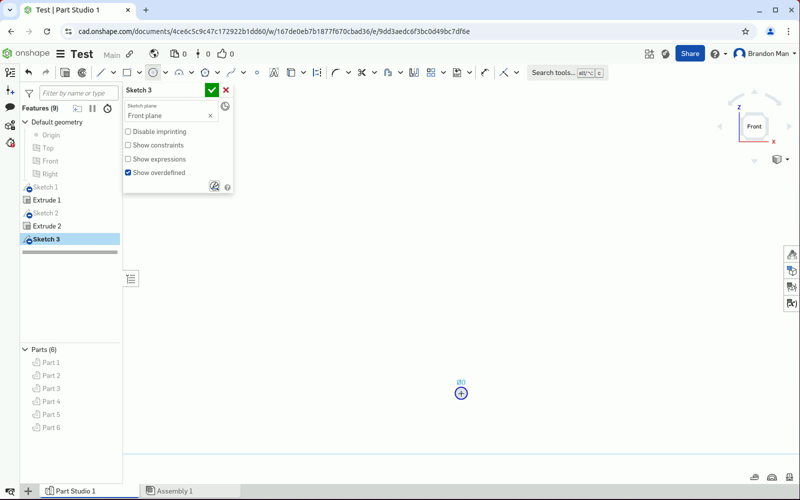
scroll(-6)
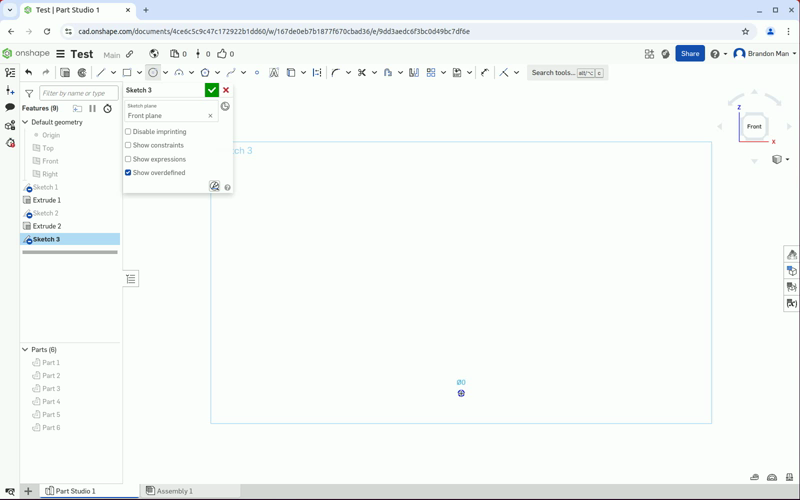
key_up(shift)
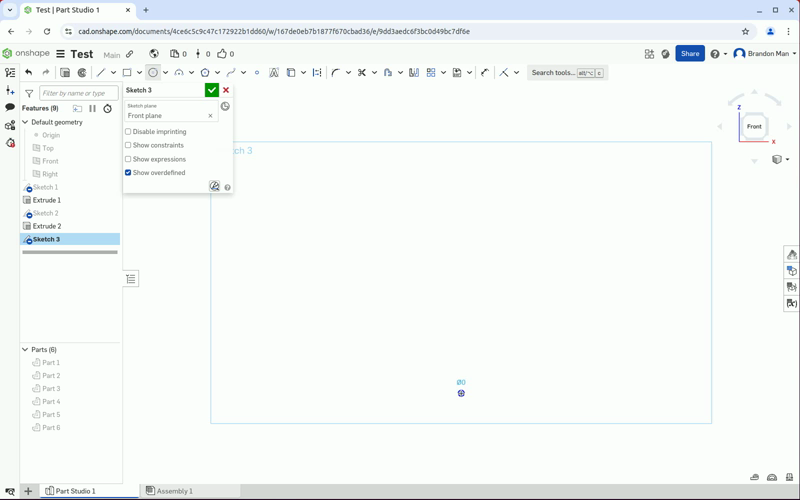
mouse_move(462, 393)
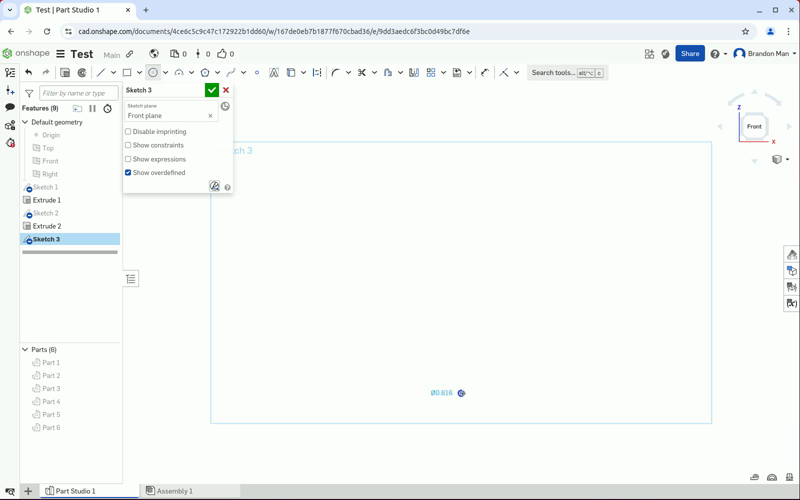
scroll(6)
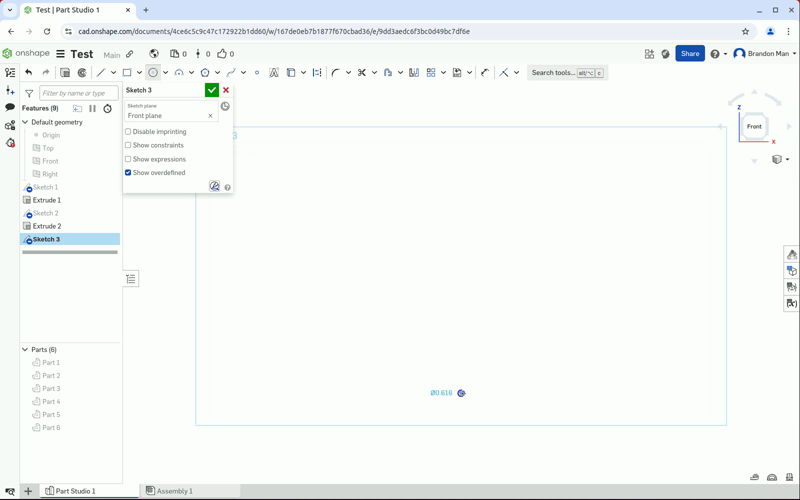
scroll(6)
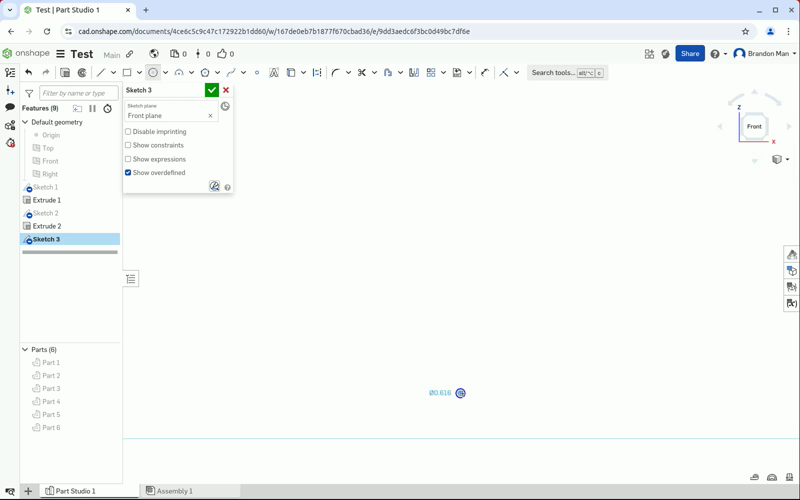
scroll(6)
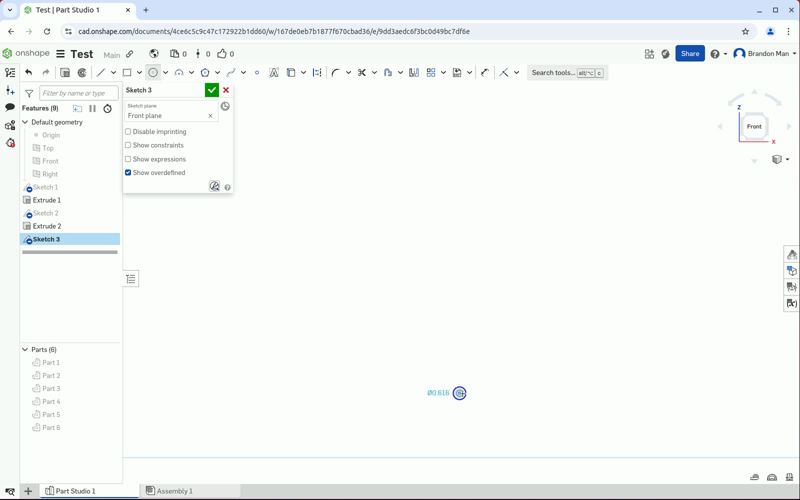
scroll(6)
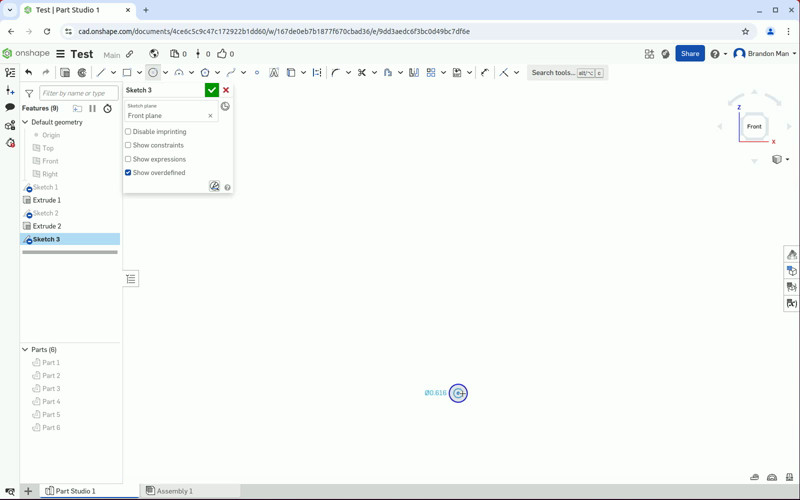
scroll(6)
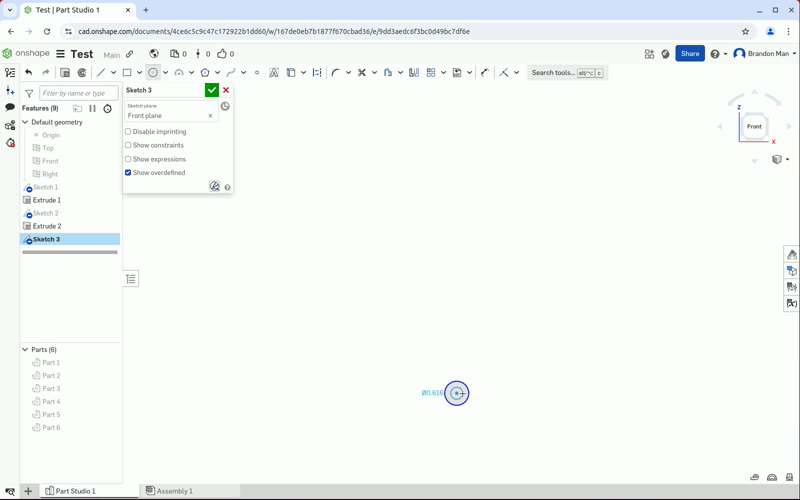
scroll(6)
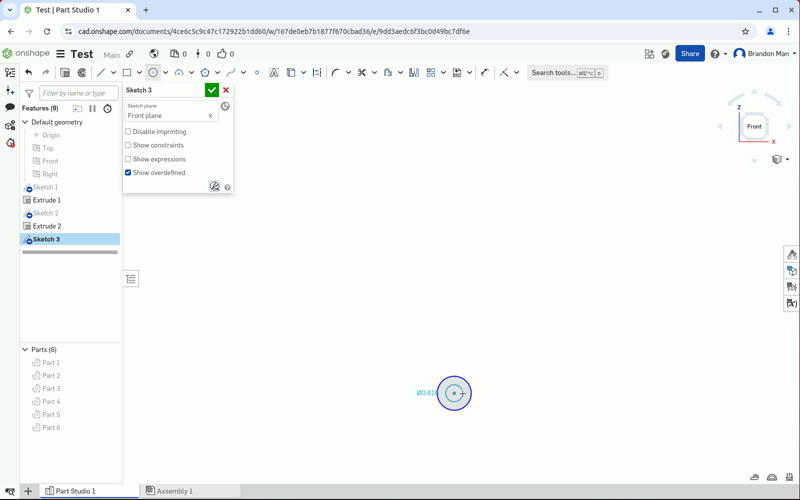
scroll(6)
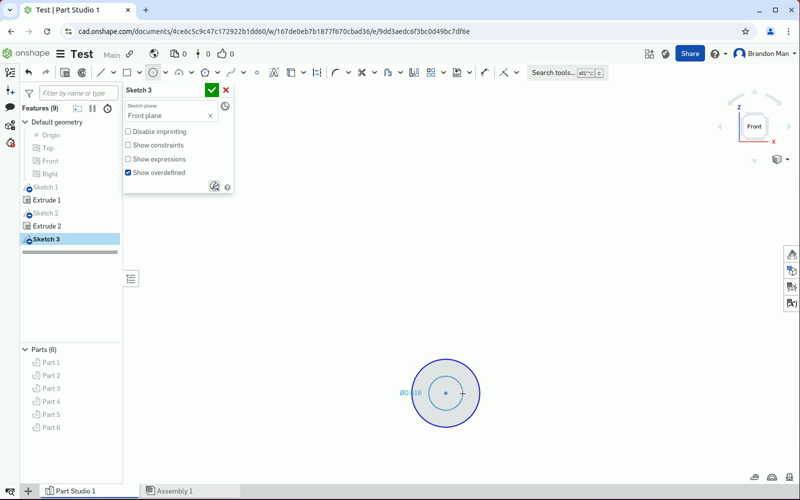
click(462, 393)
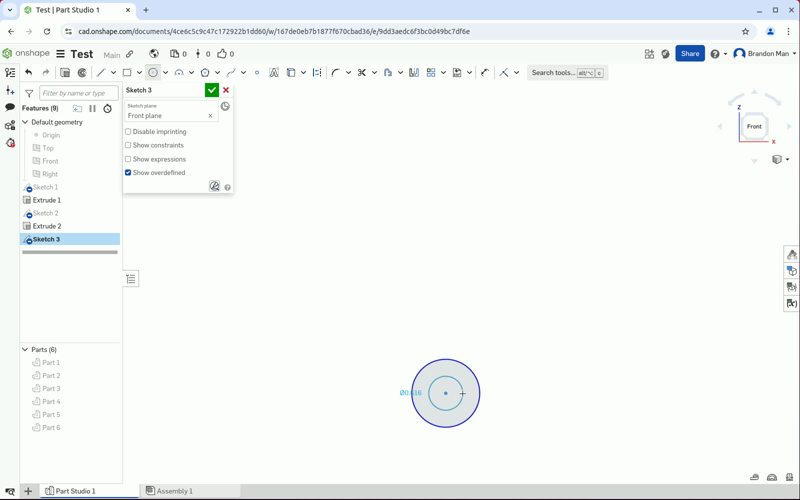
scroll(-6)
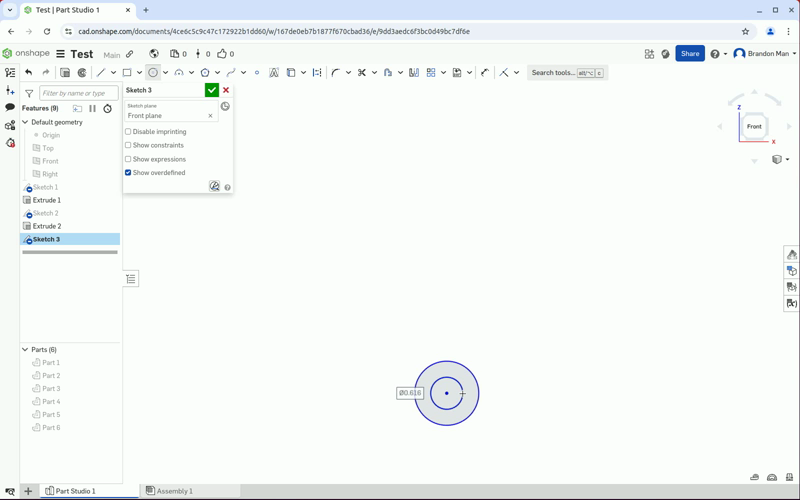
scroll(-6)
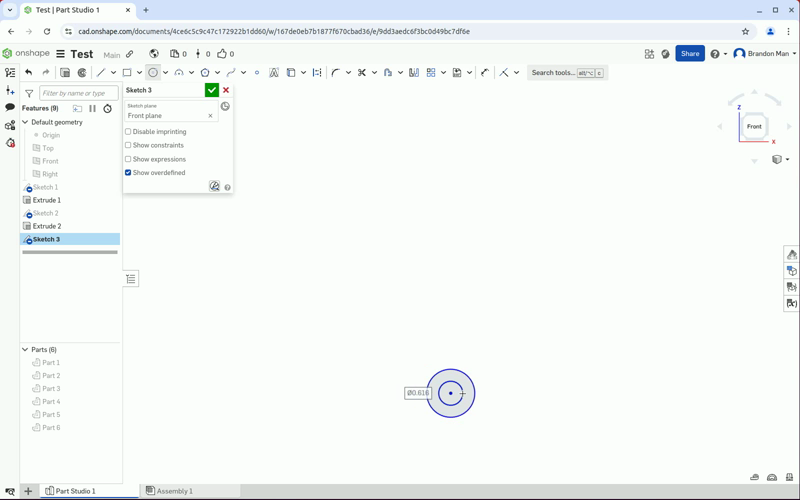
scroll(-6)
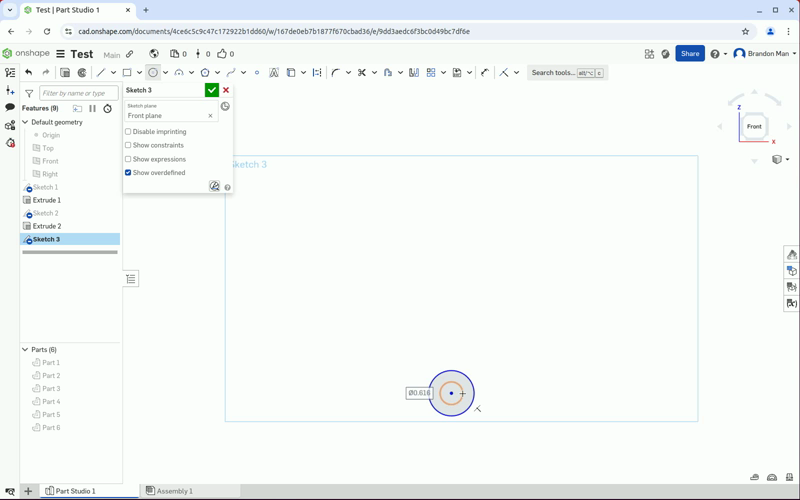
scroll(-6)
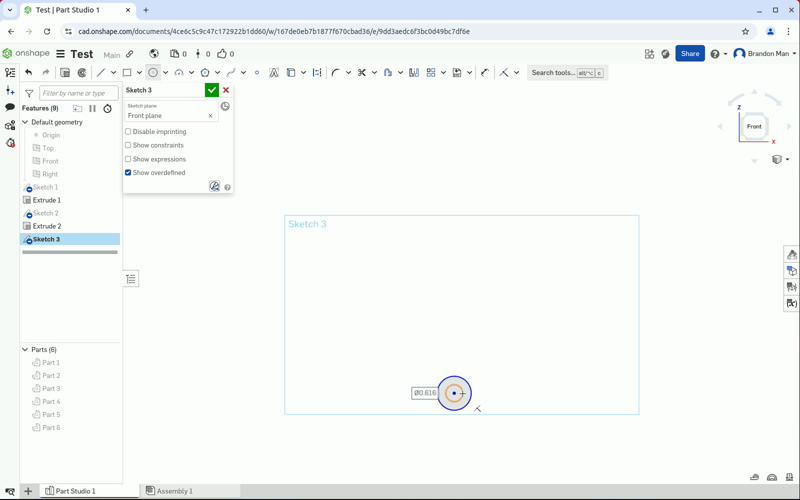
scroll(-6)
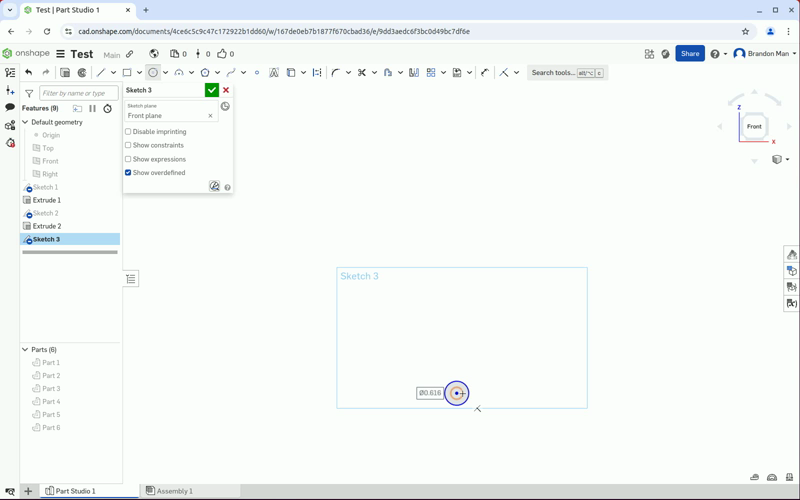
scroll(-6)
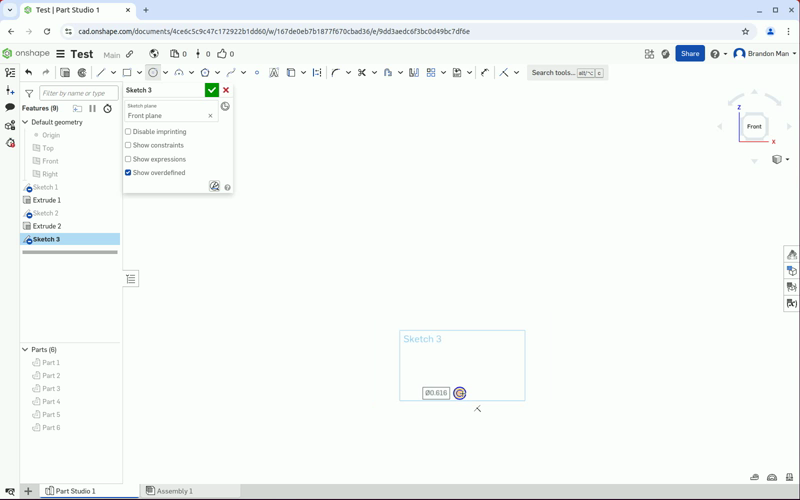
scroll(-6)
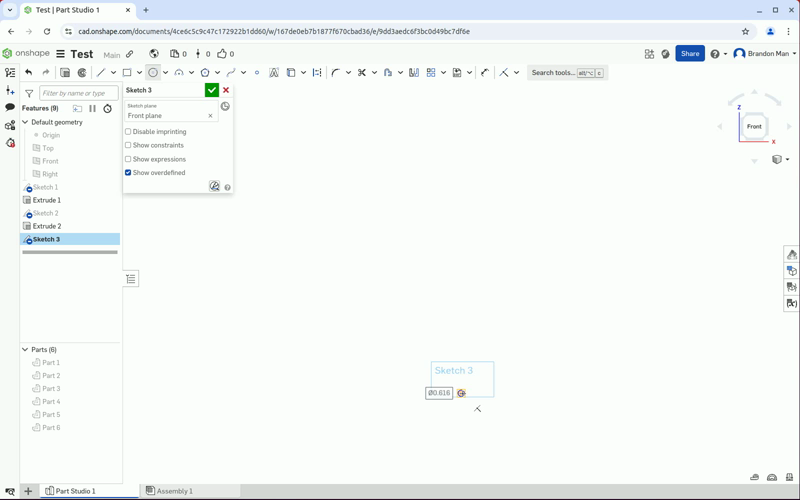
key(esc)
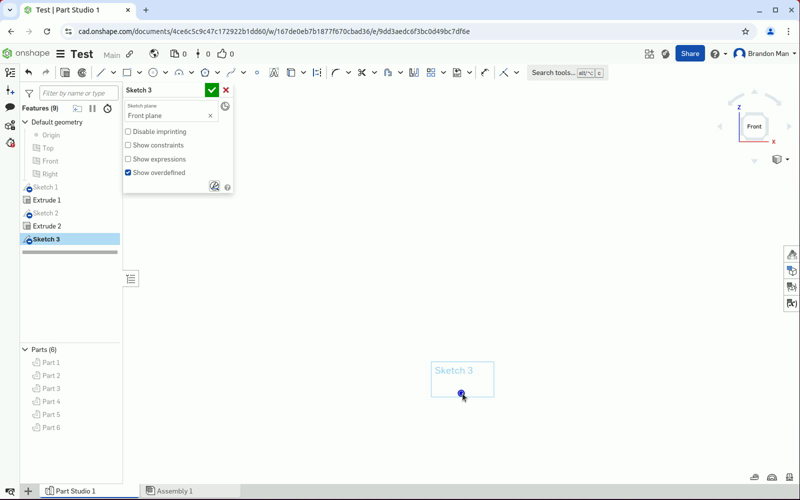
mouse_move(460, 394)
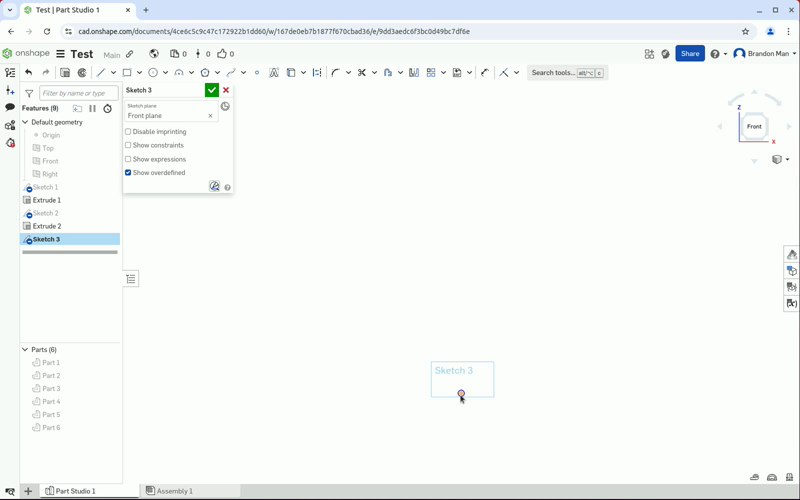
scroll(6)
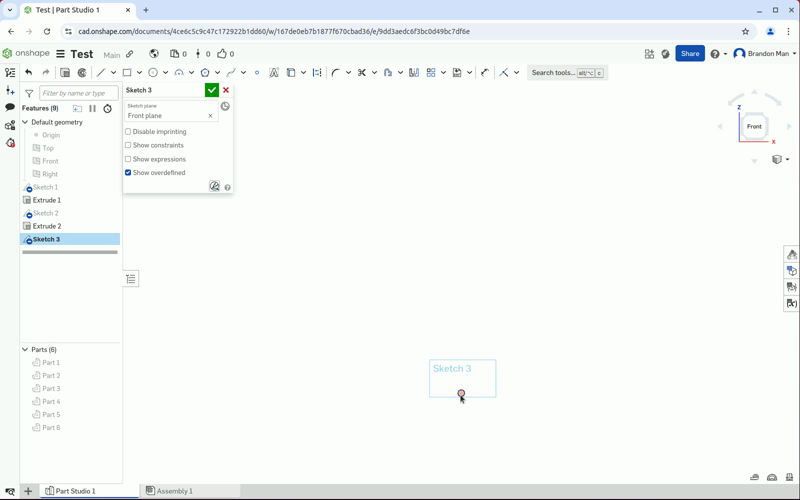
scroll(6)
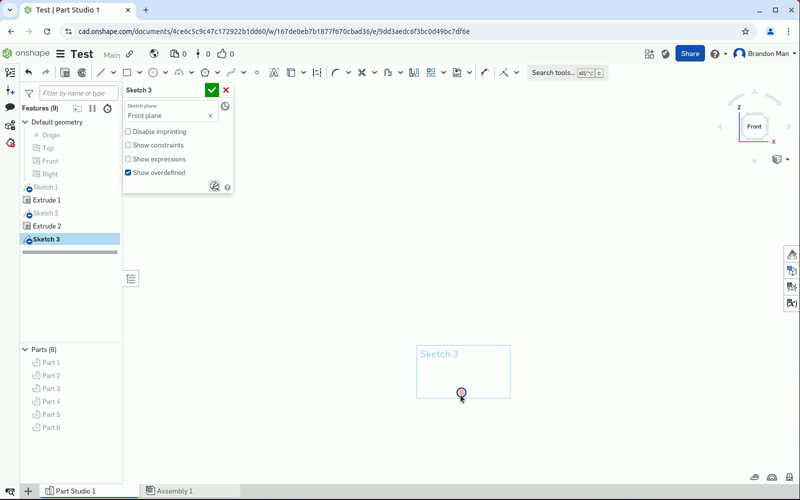
scroll(6)
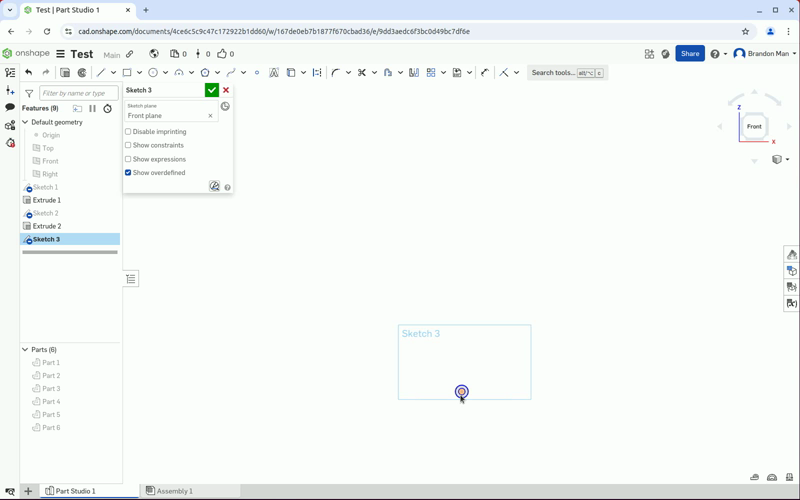
scroll(6)
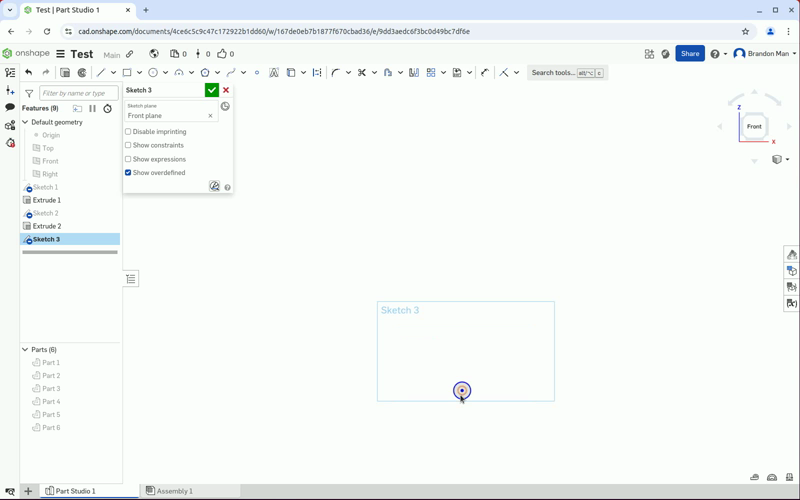
scroll(6)
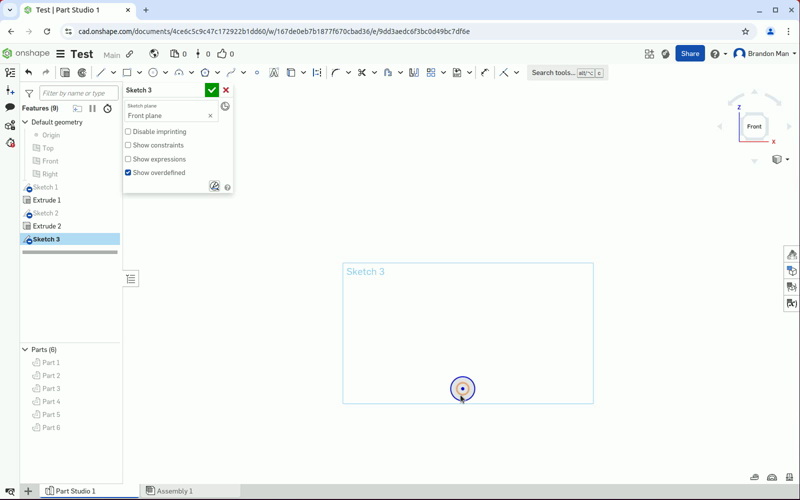
scroll(6)
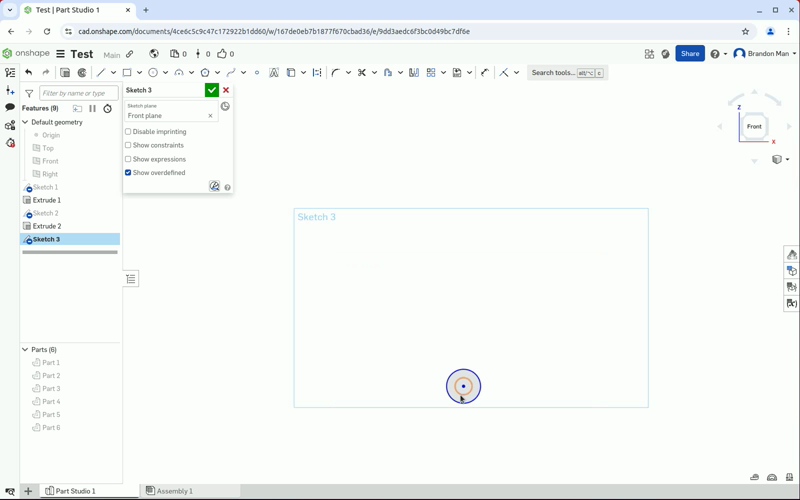
scroll(6)
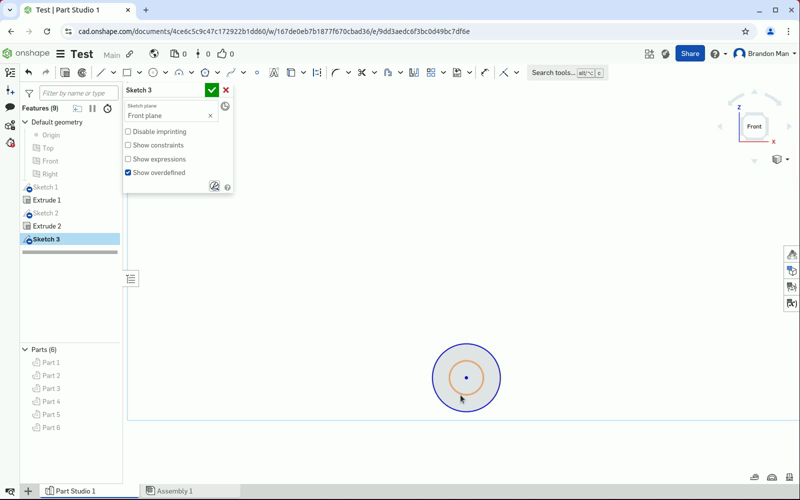
click(460, 394)
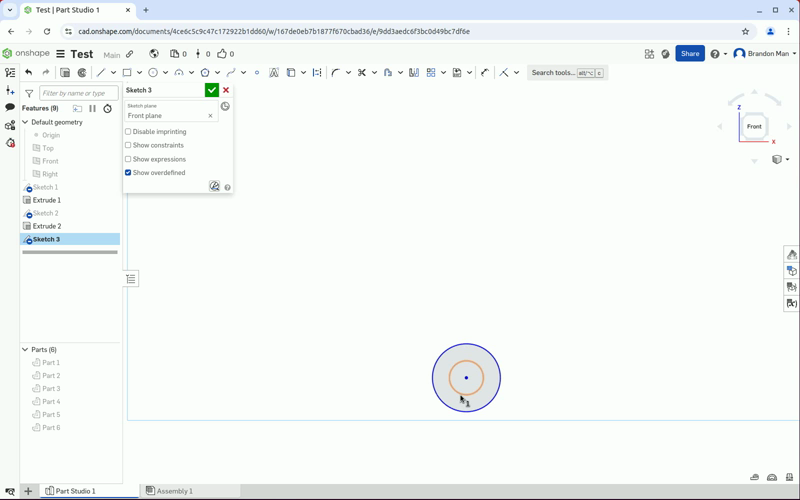
scroll(-6)
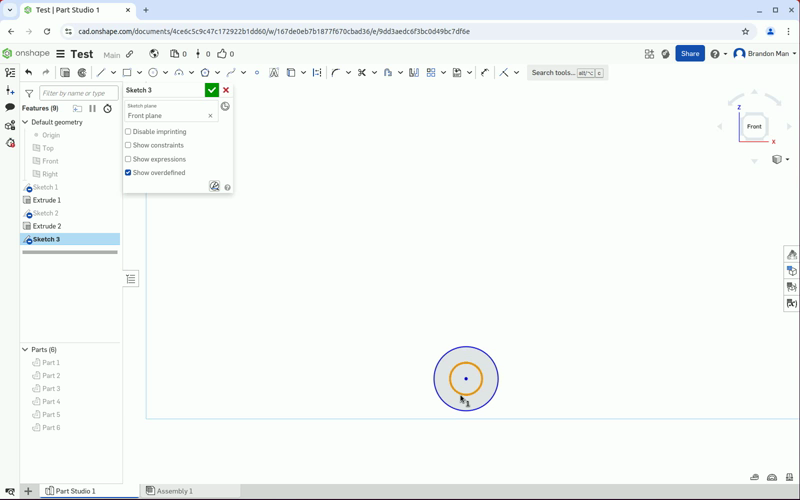
scroll(-6)
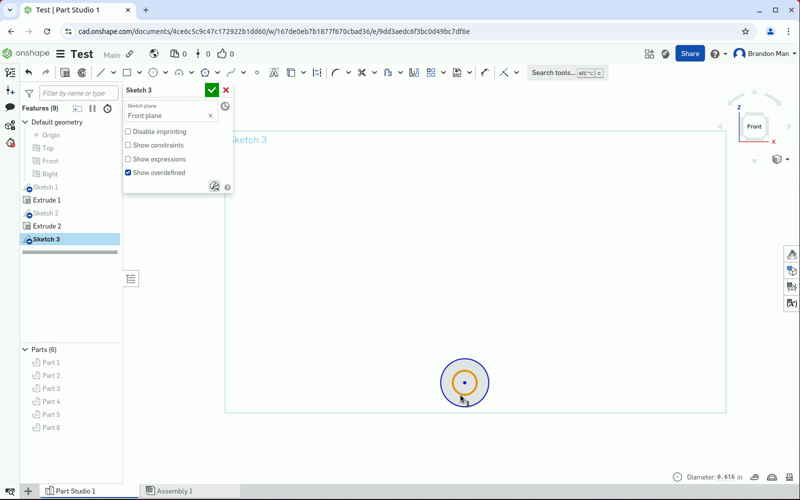
scroll(-6)
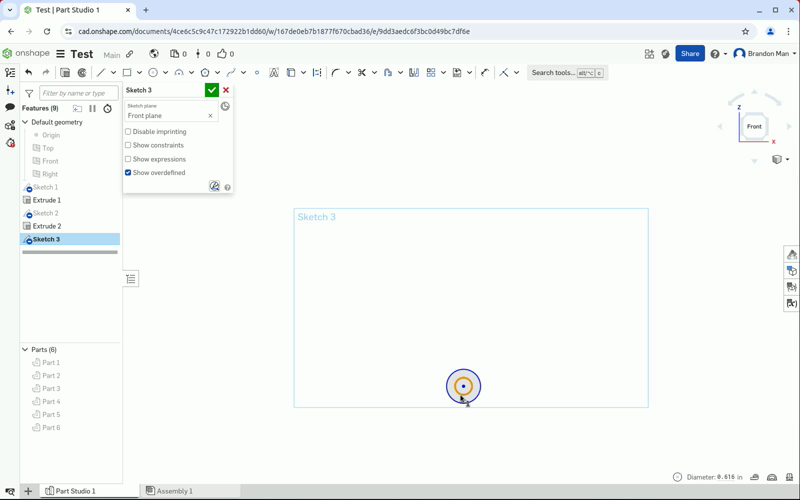
scroll(-6)
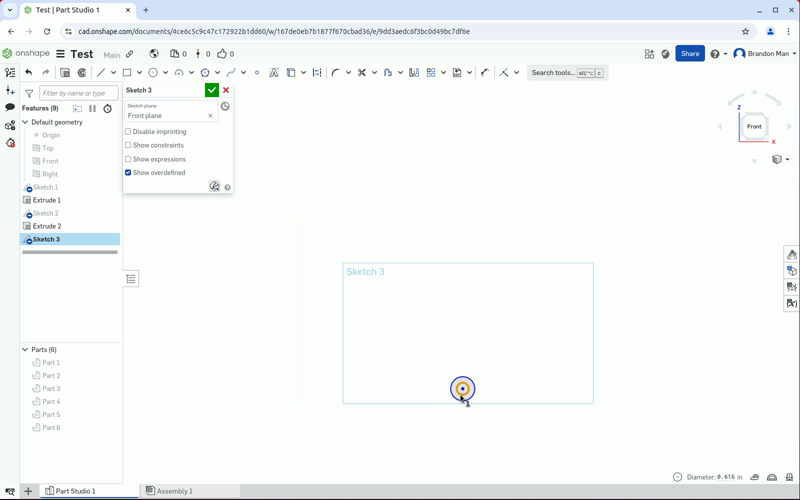
scroll(-6)
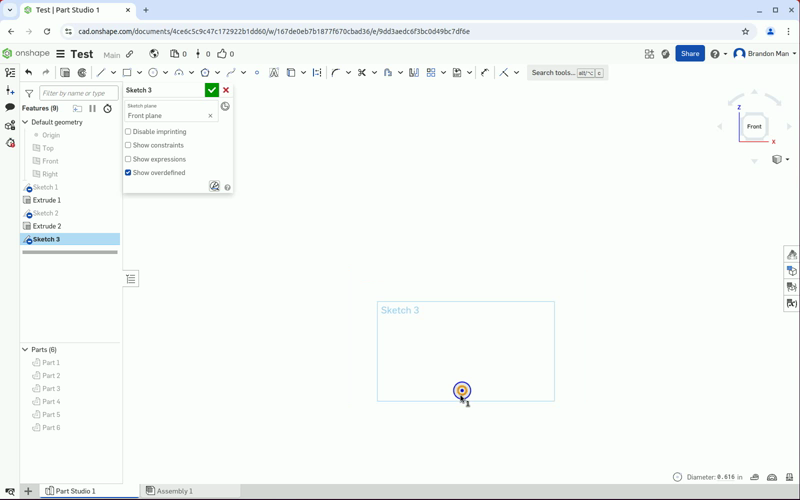
scroll(-6)
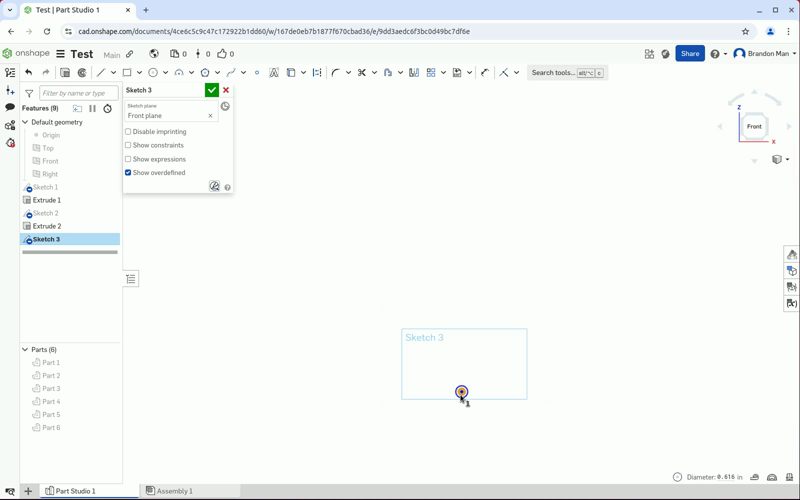
scroll(-6)
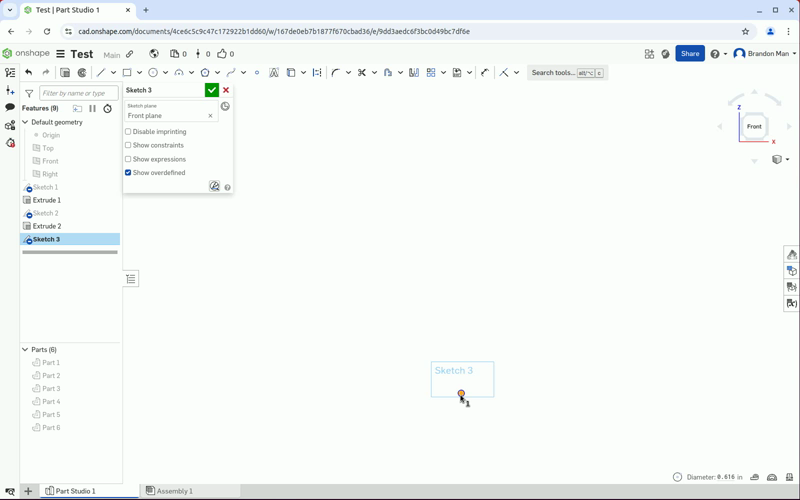
mouse_move(73, 352)
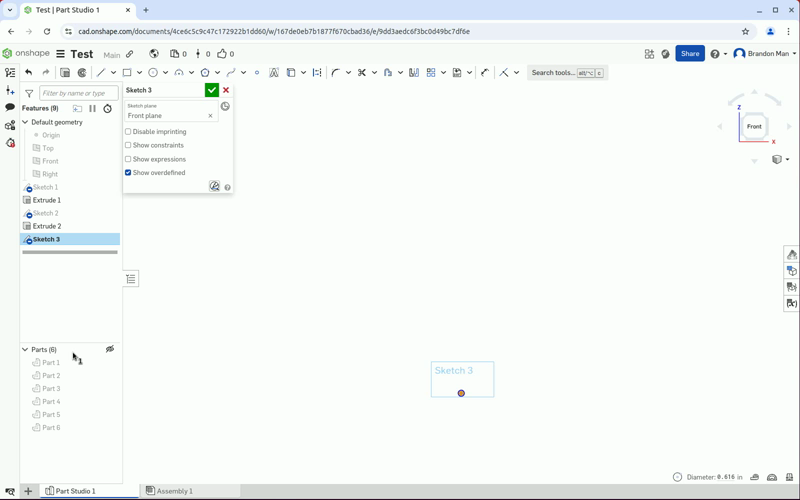
key(shift+y)
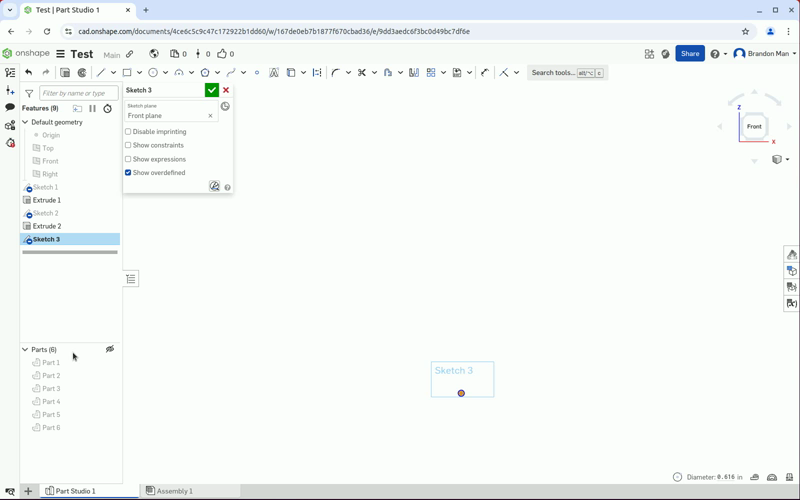
key(shift+e)
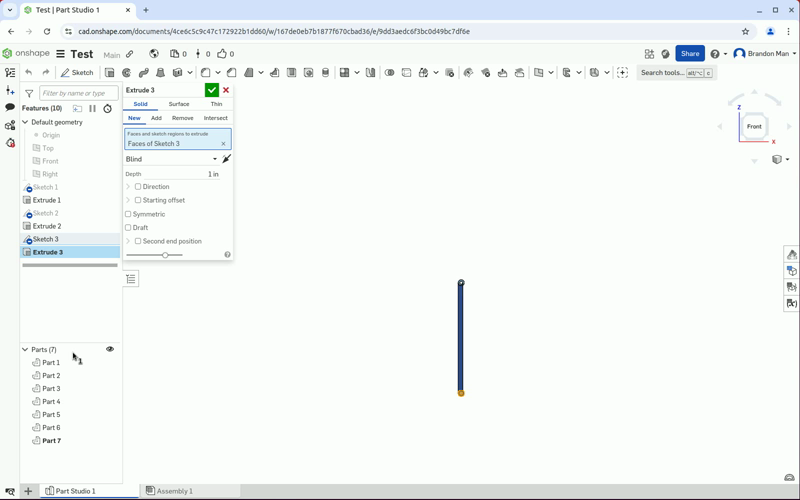
mouse_move(143, 106)
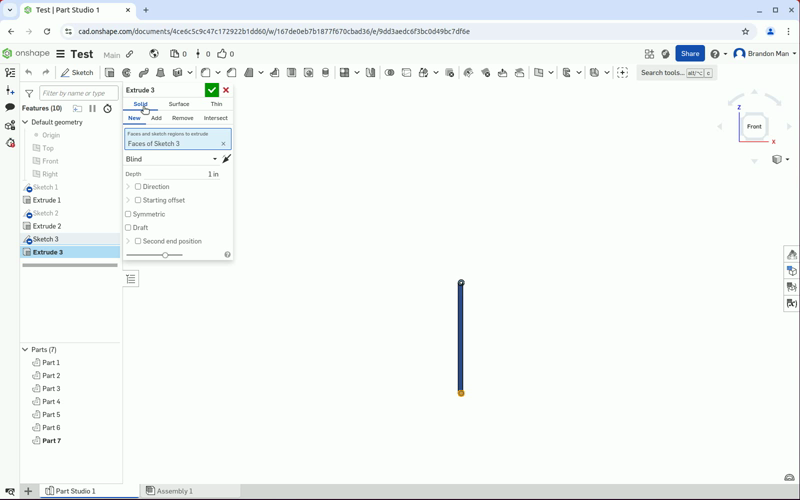
click(143, 106)
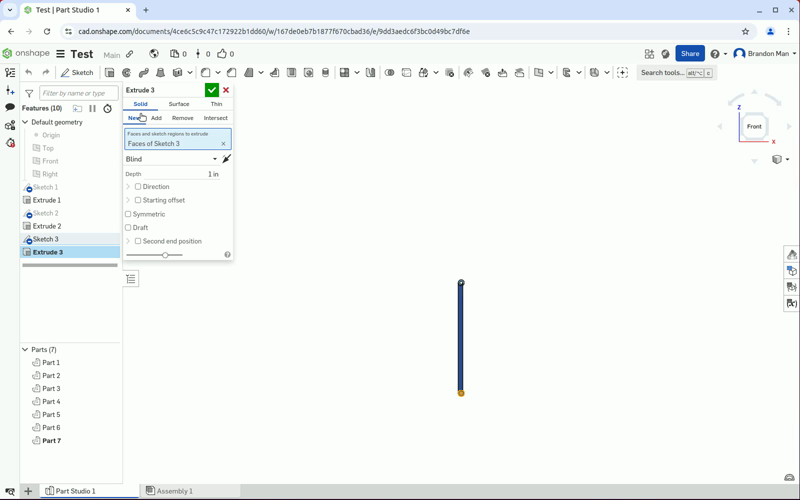
mouse_move(137, 120)
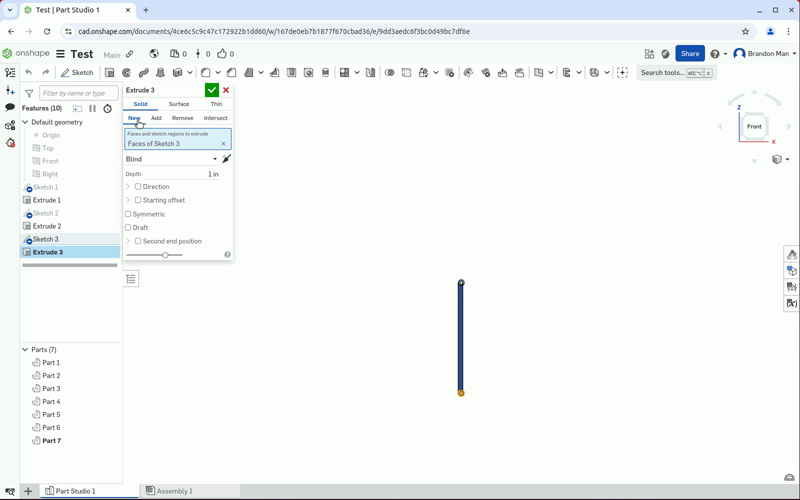
click(137, 120)
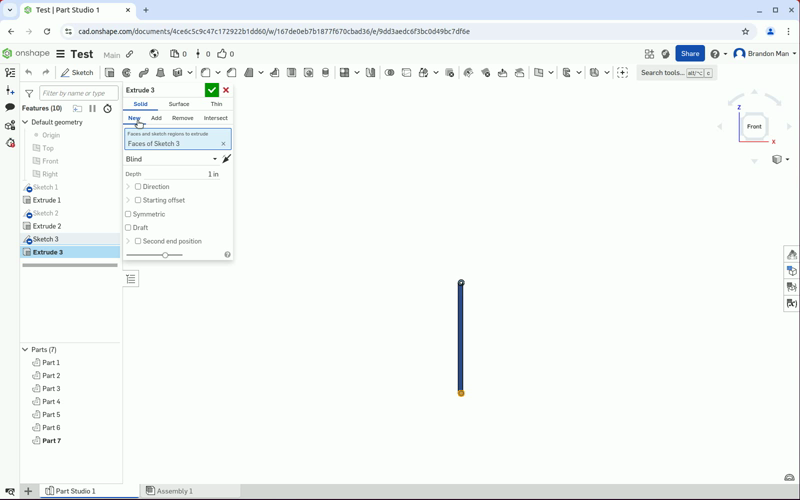
key(tab, 4)
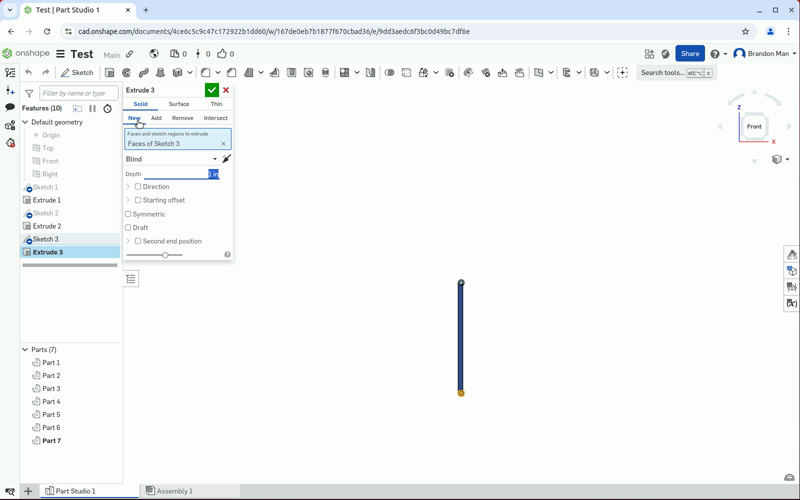
text(0.482)
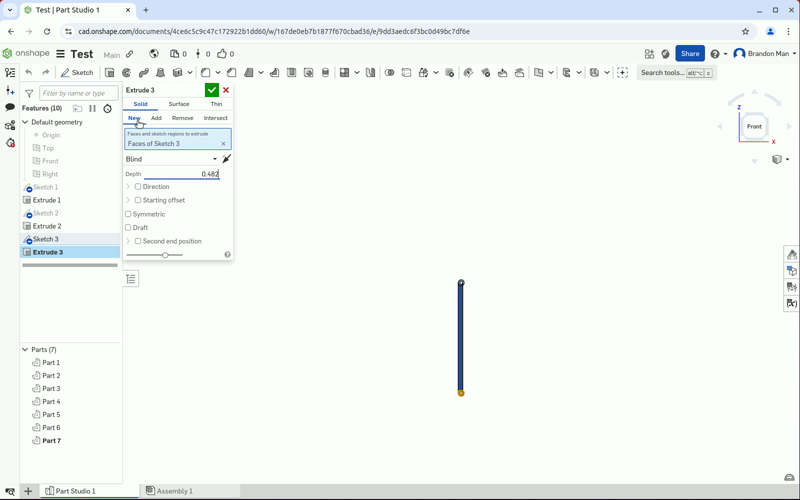
key(tab, 3)
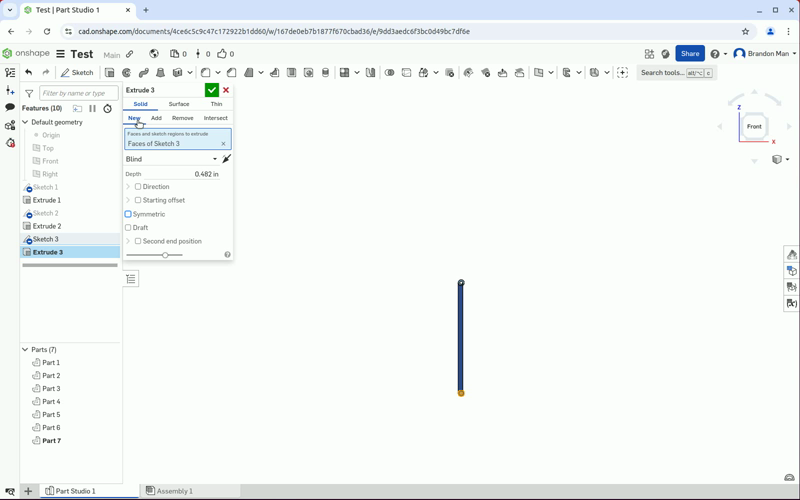
key(space)
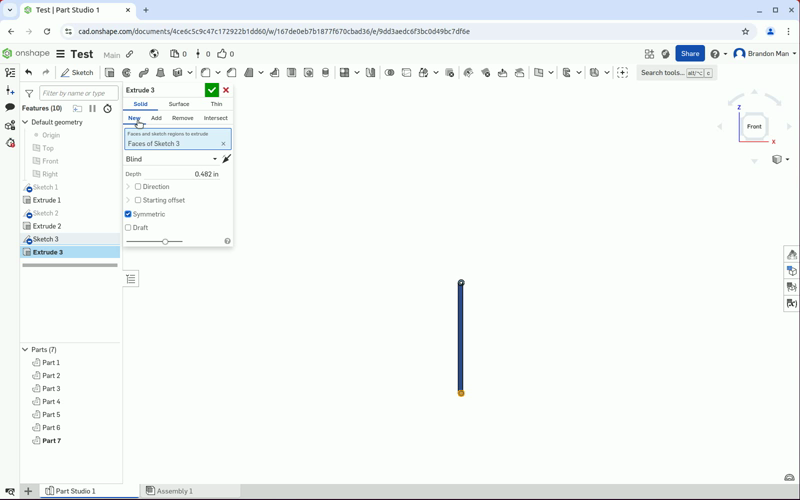
key(enter)
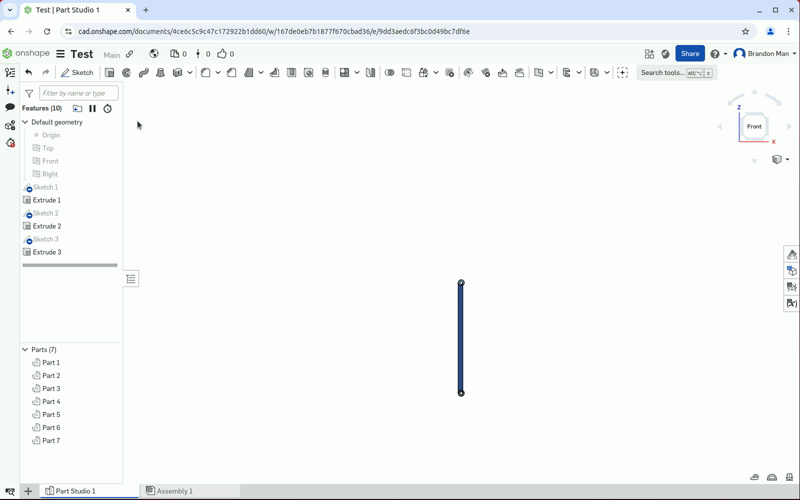
key(shift+h)
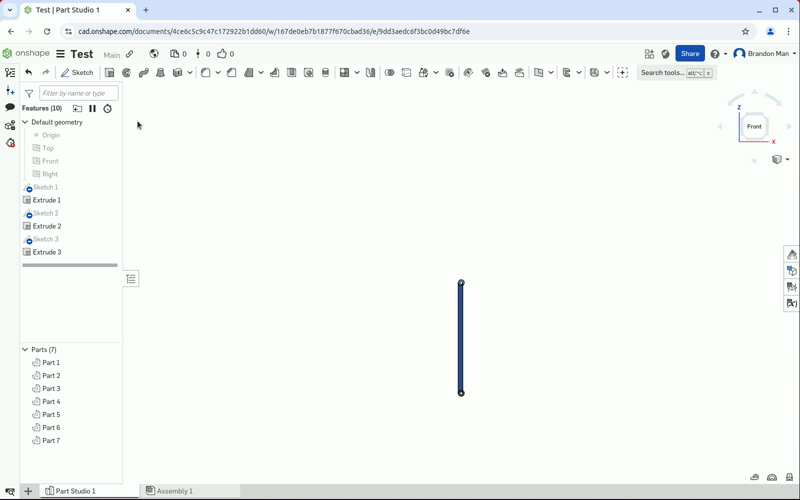
key(shift+h)
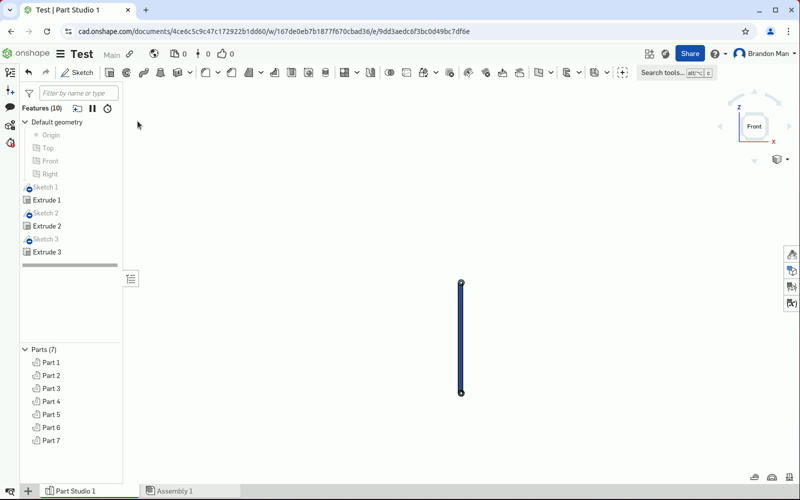
mouse_move(73, 189)
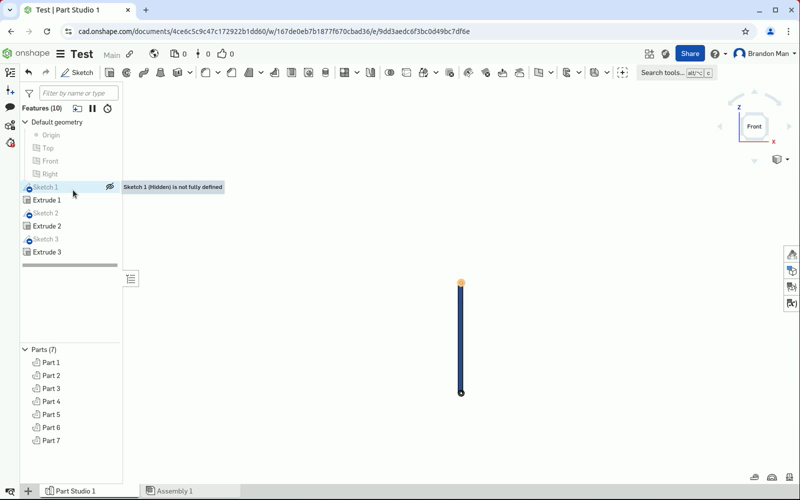
click(73, 189)
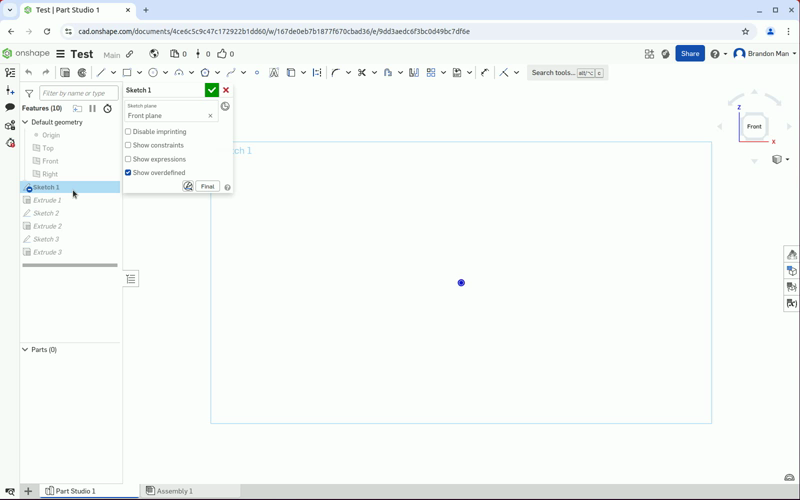
mouse_move(229, 92)
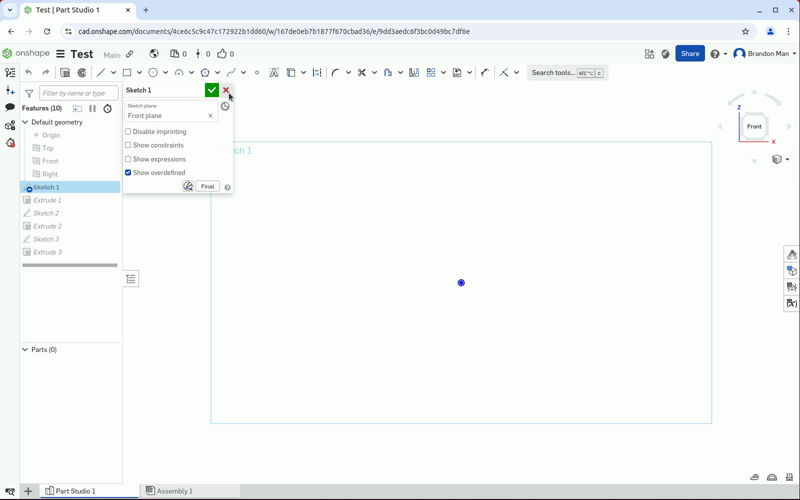
click(229, 92)
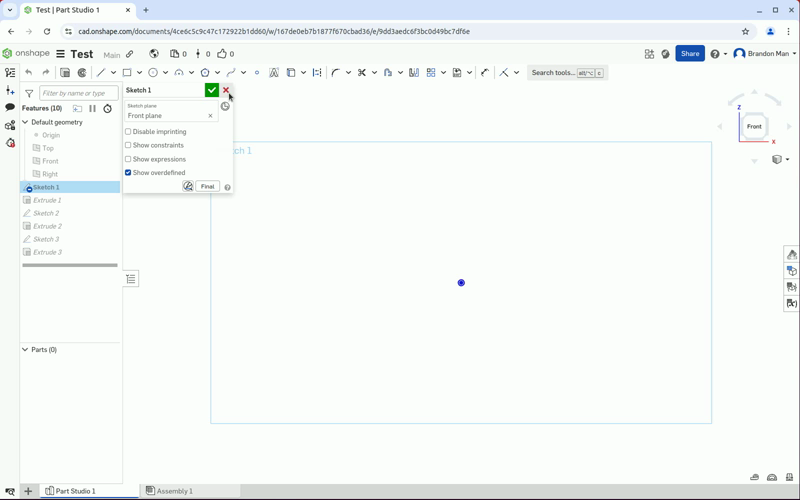
key(shift+s)
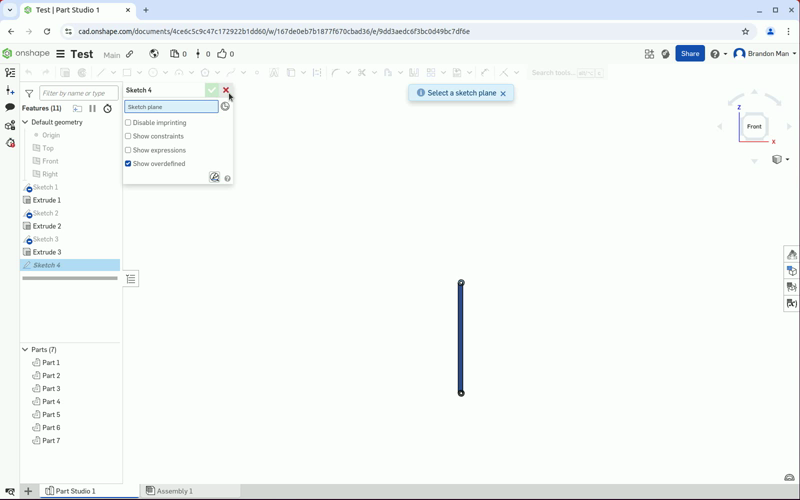
mouse_move(73, 163)
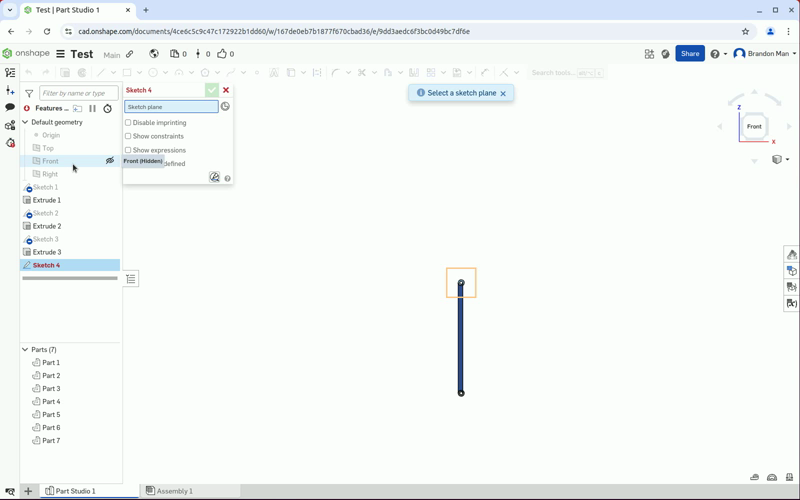
click(73, 163)
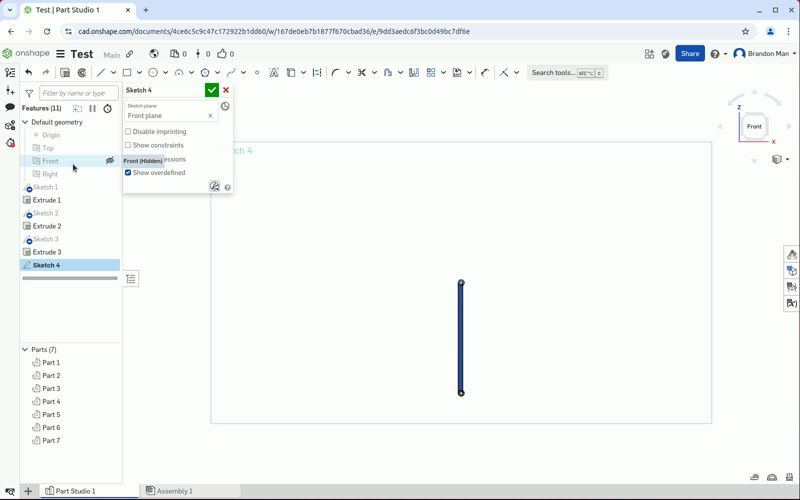
mouse_move(73, 352)
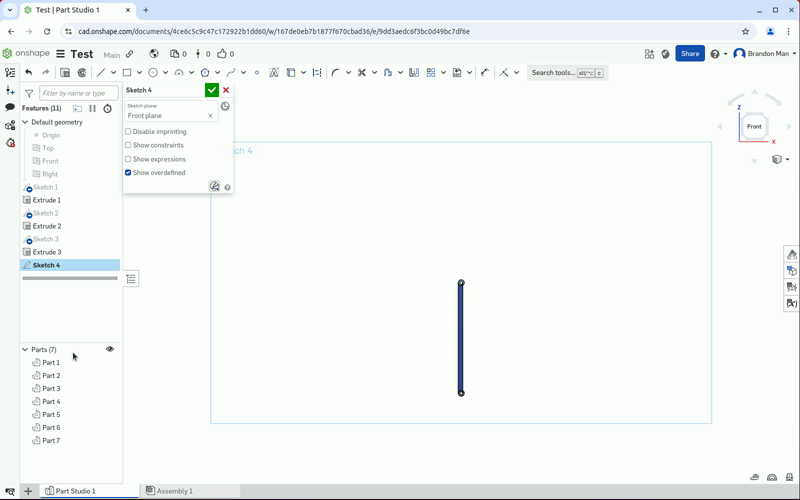
key(y)
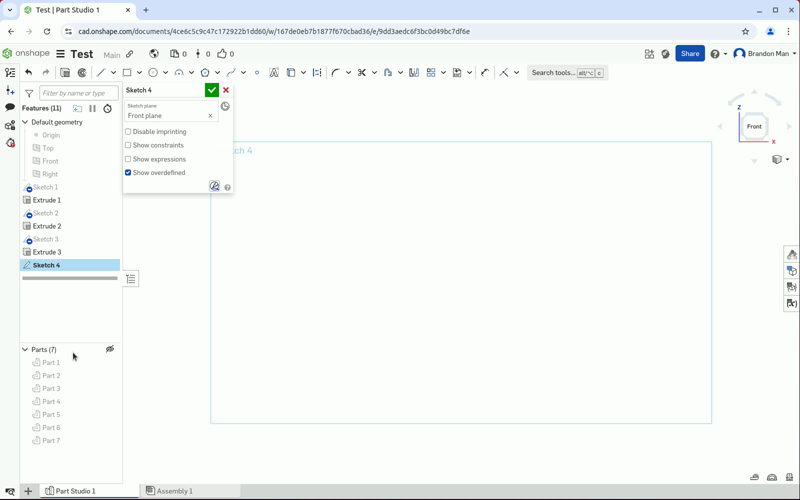
key(c)
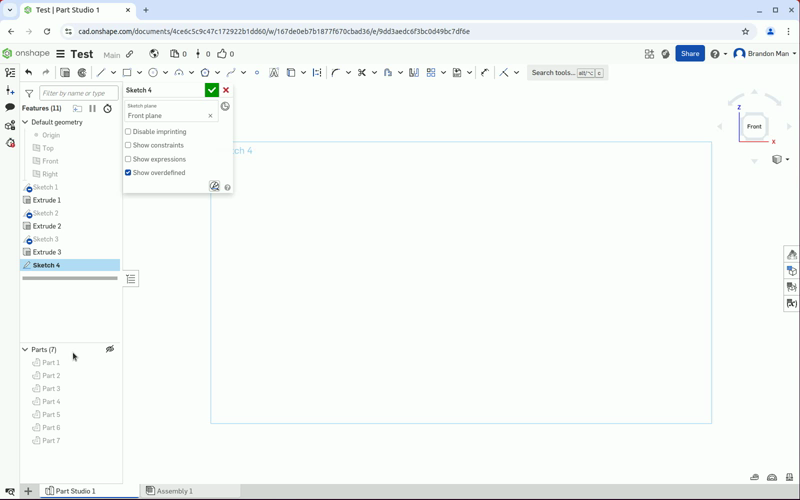
key_down(shift)
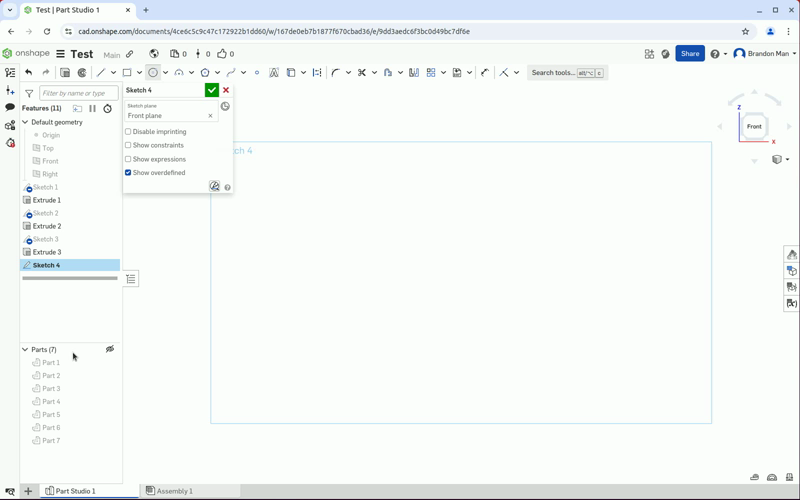
mouse_move(461, 282)
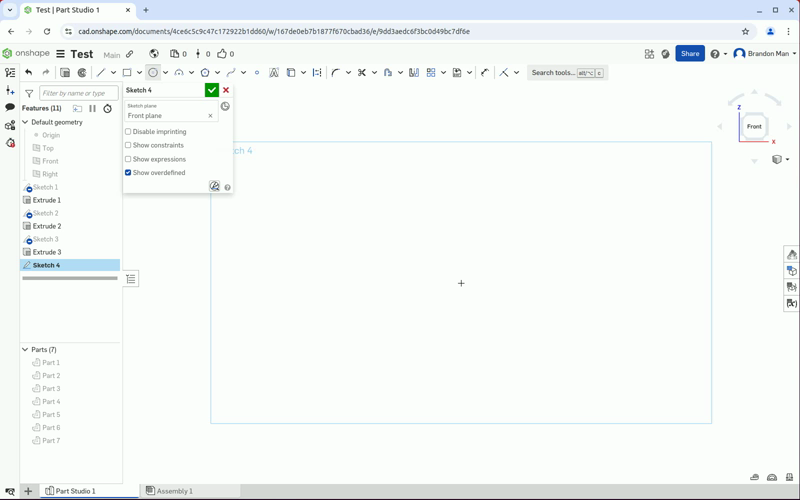
click(461, 282)
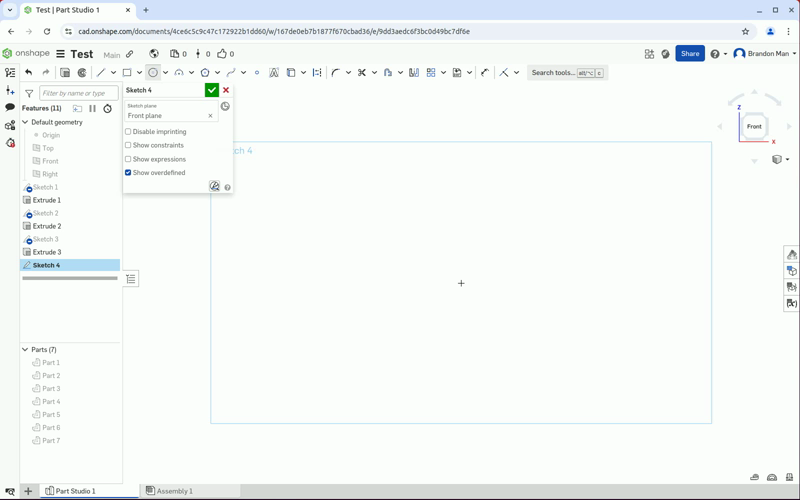
key_up(shift)
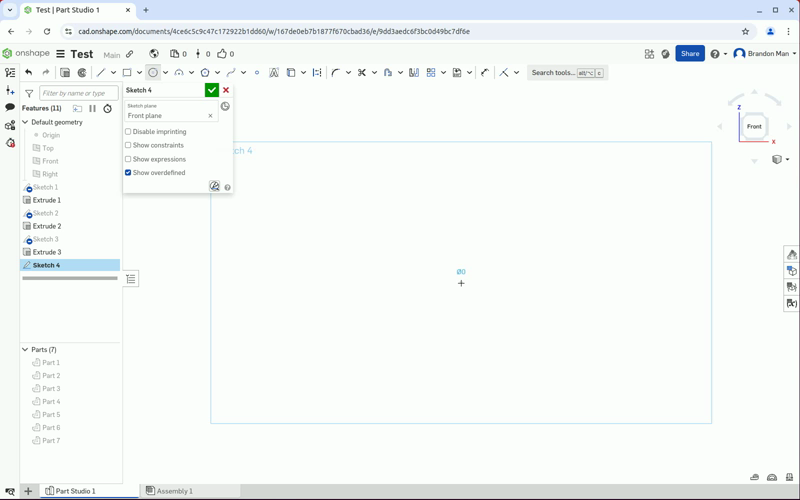
mouse_move(463, 282)
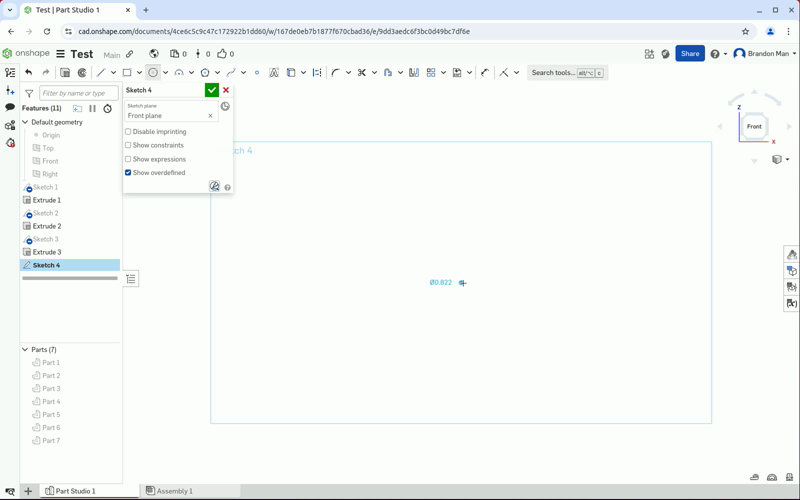
scroll(6)
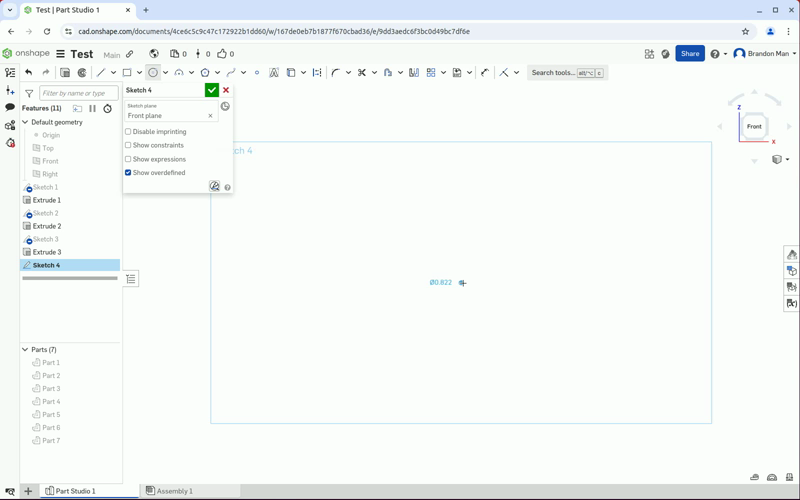
scroll(6)
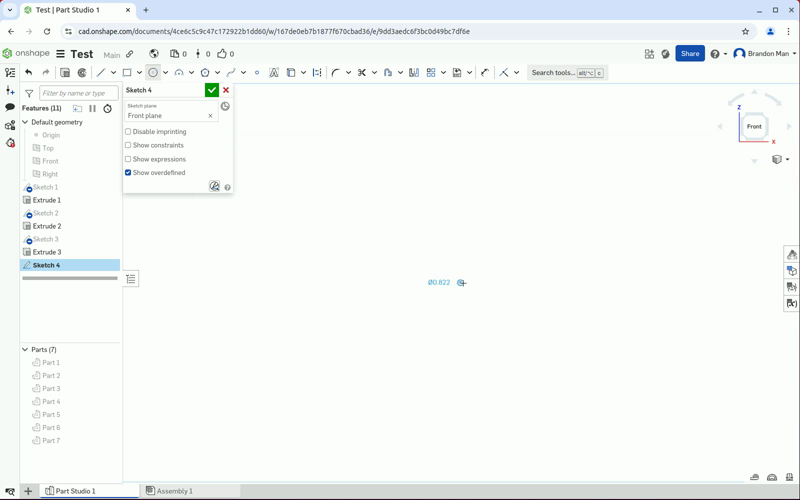
scroll(6)
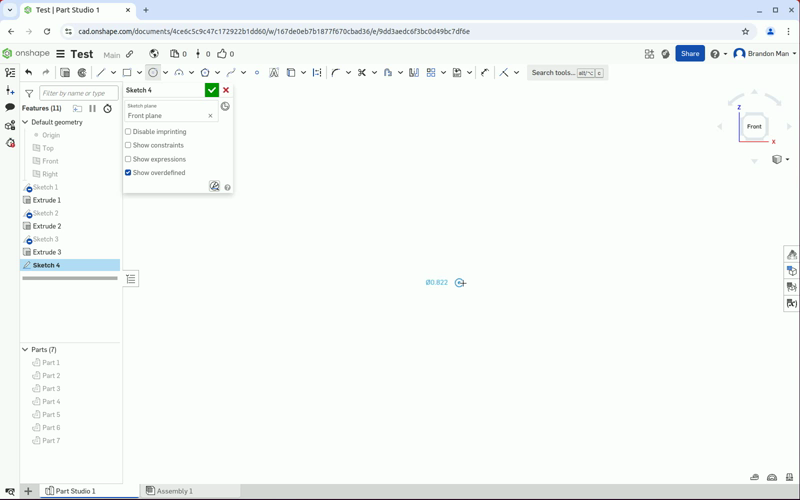
scroll(6)
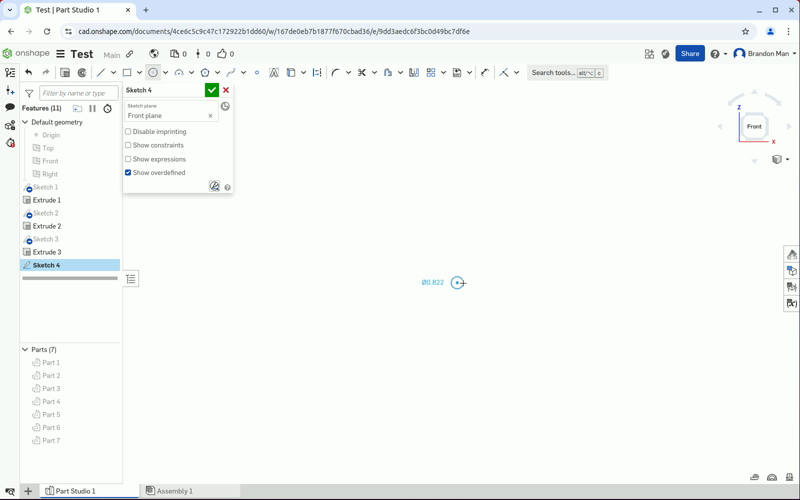
scroll(6)
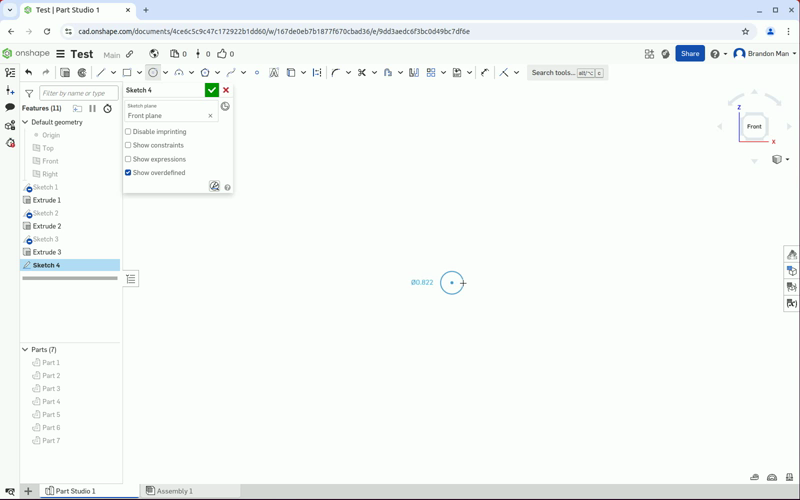
scroll(6)
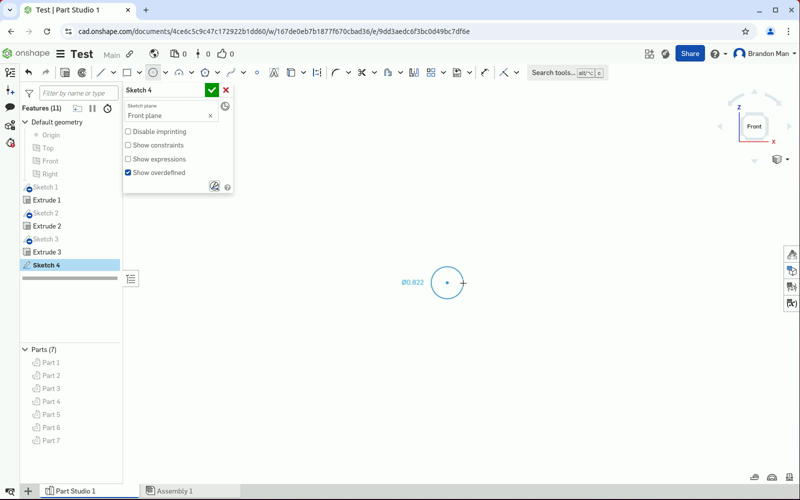
scroll(6)
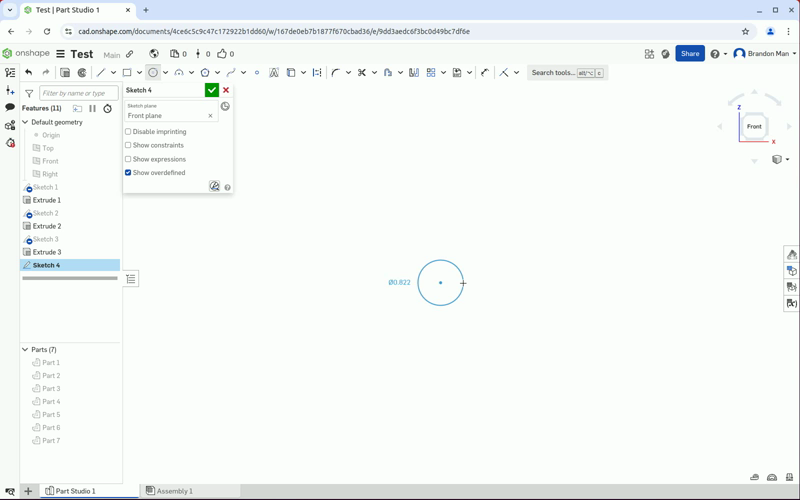
click(463, 282)
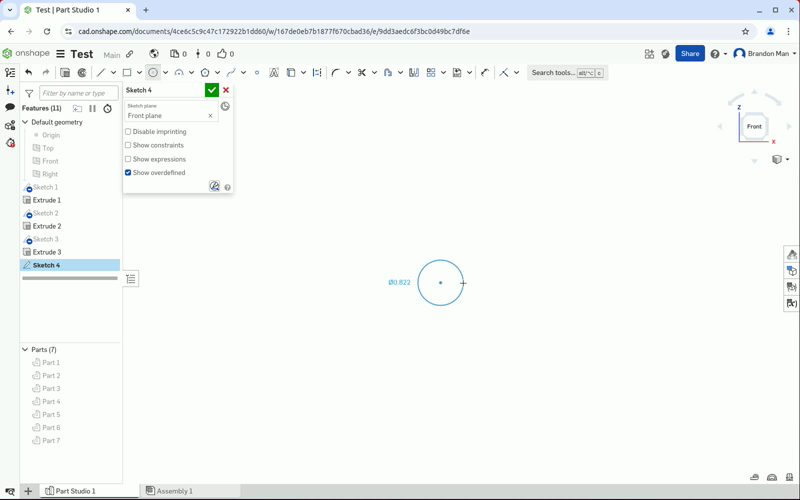
scroll(-6)
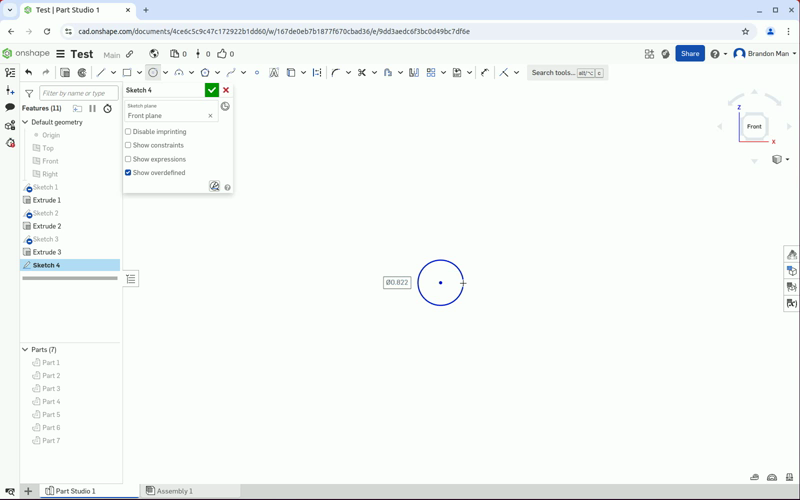
scroll(-6)
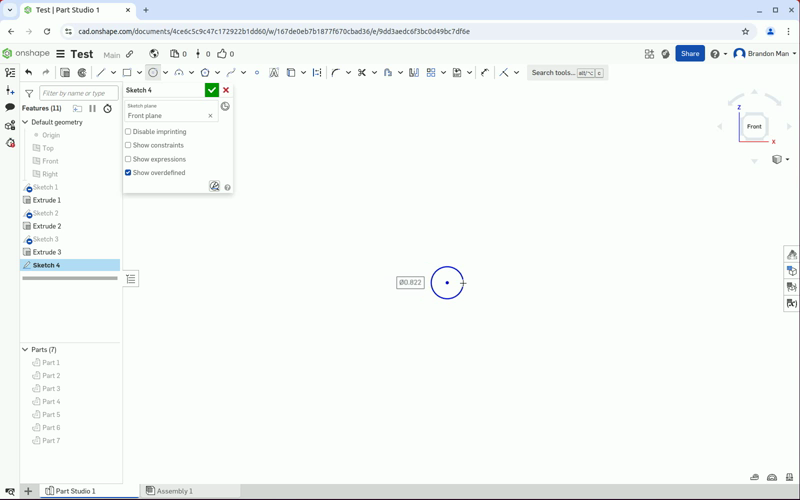
scroll(-6)
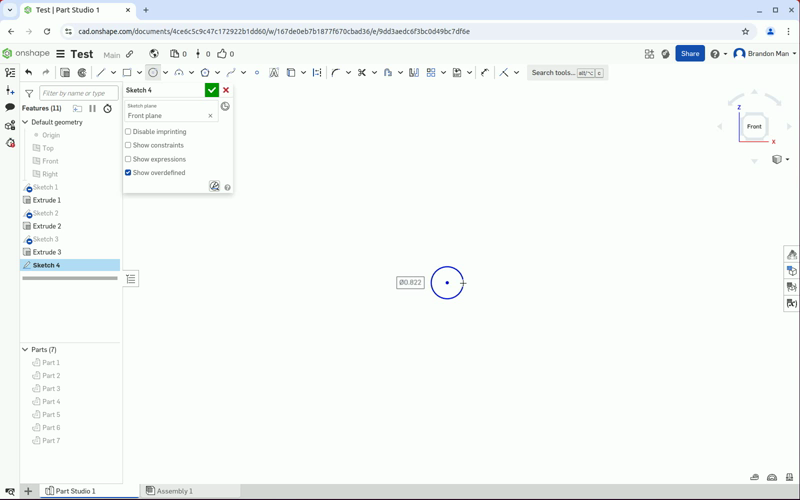
scroll(-6)
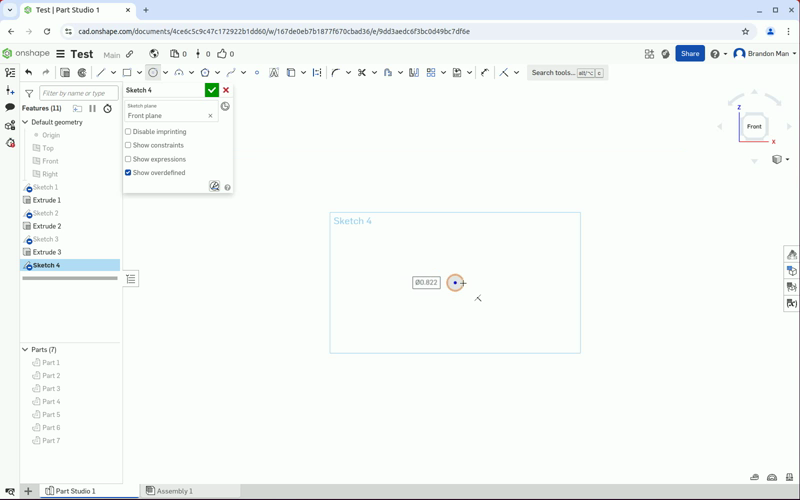
scroll(-6)
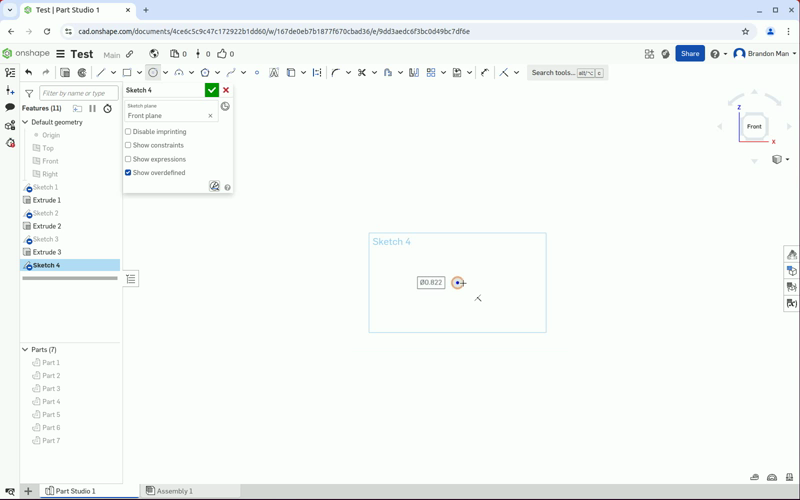
scroll(-6)
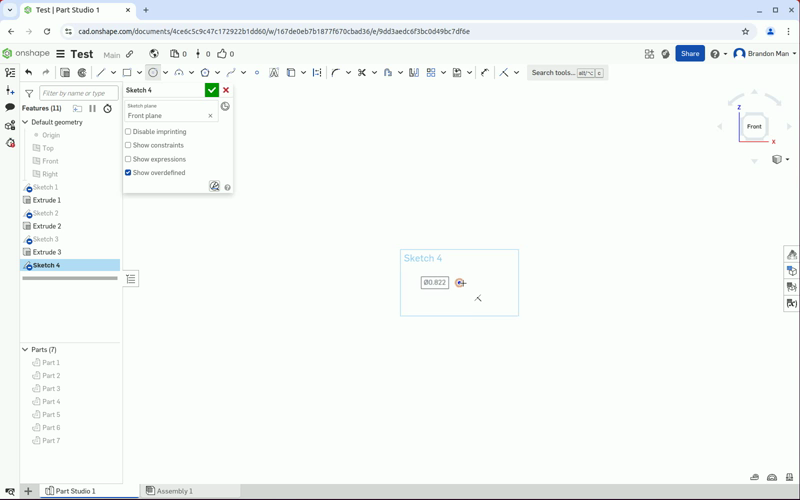
scroll(-6)
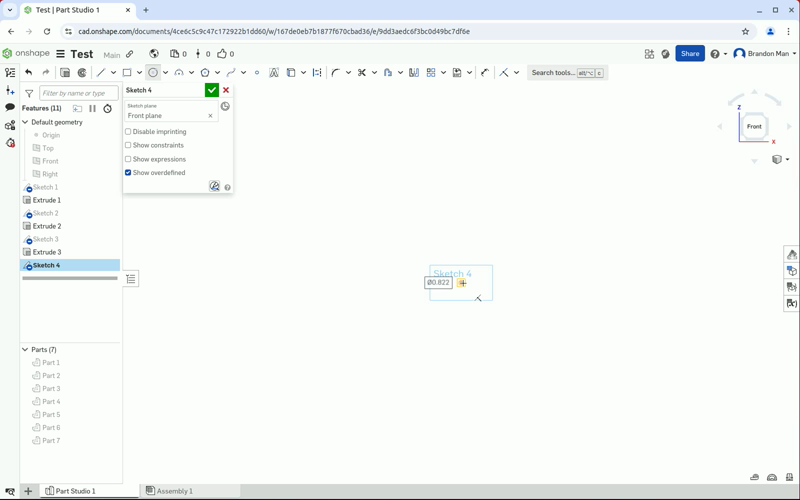
key(esc)
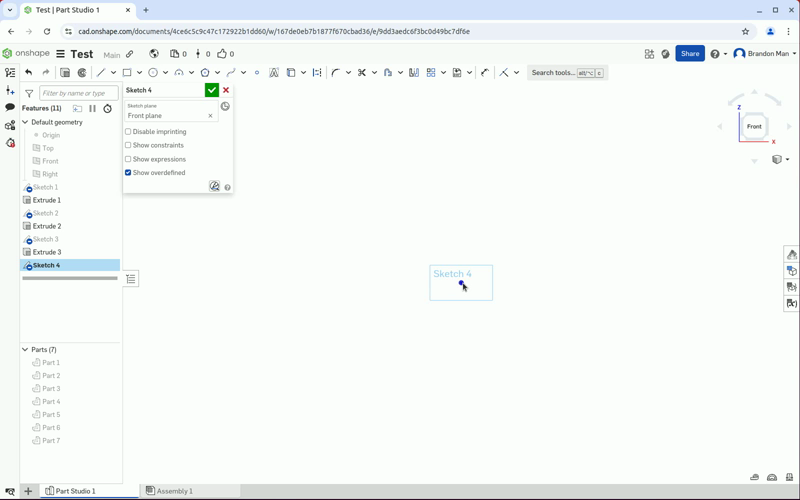
mouse_move(461, 284)
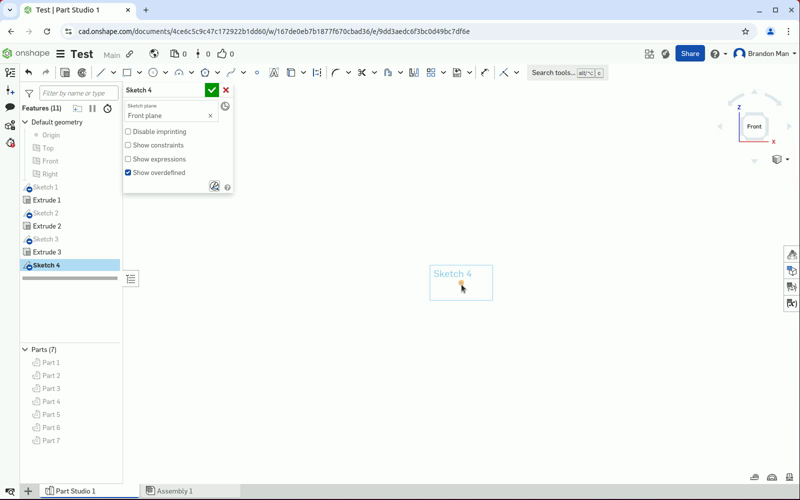
scroll(6)
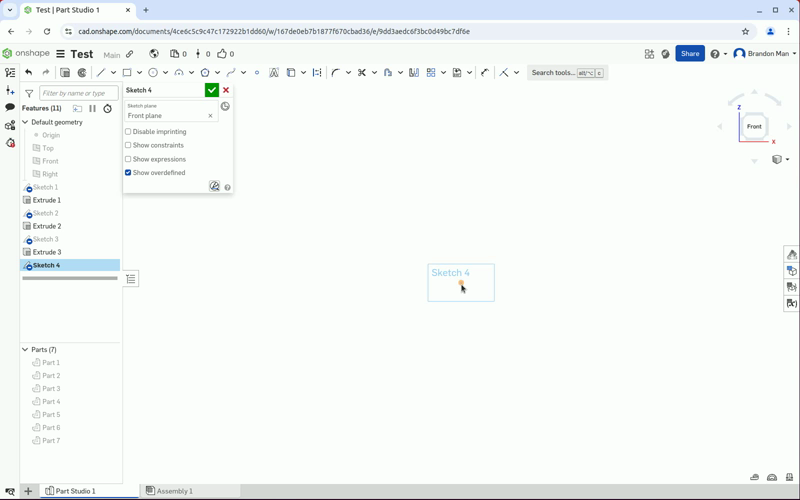
scroll(6)
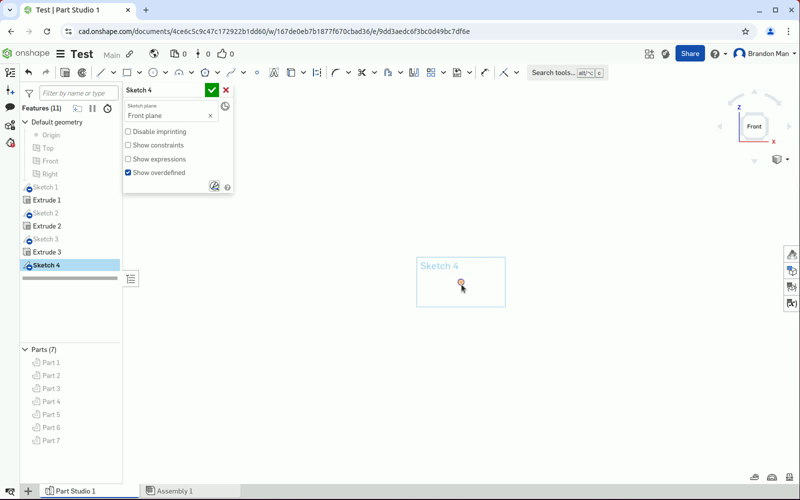
scroll(6)
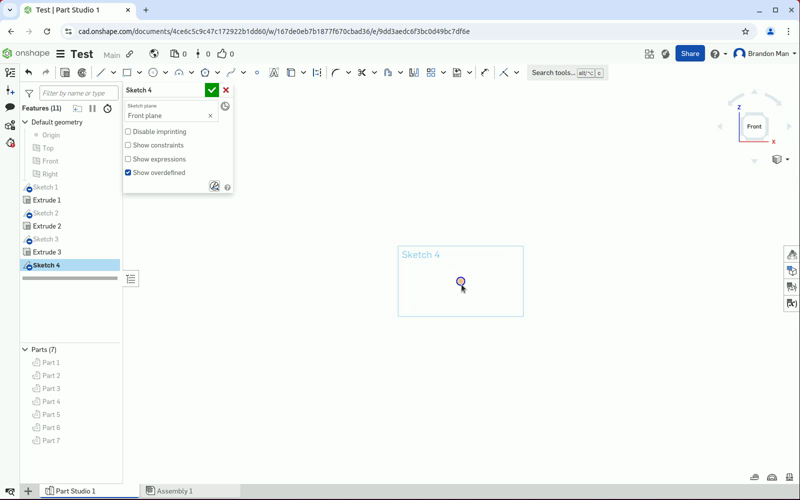
scroll(6)
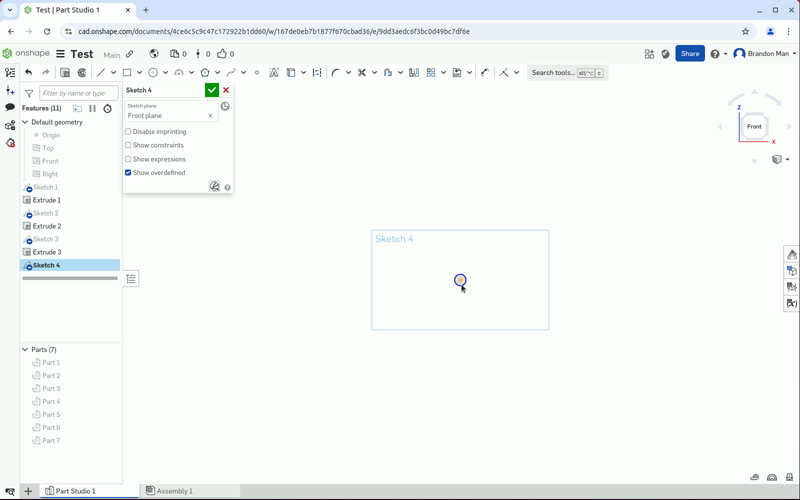
scroll(6)
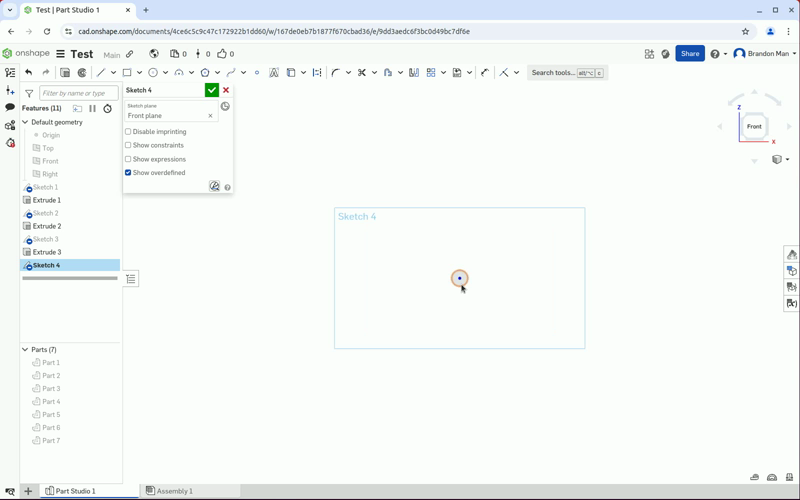
scroll(6)
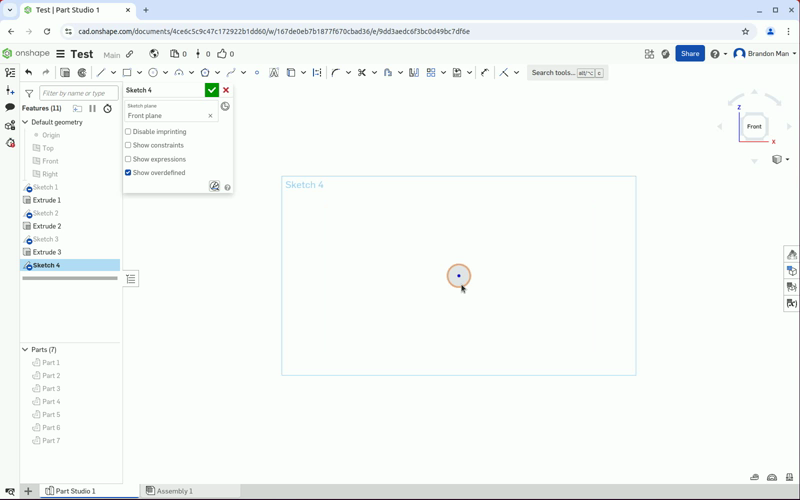
scroll(6)
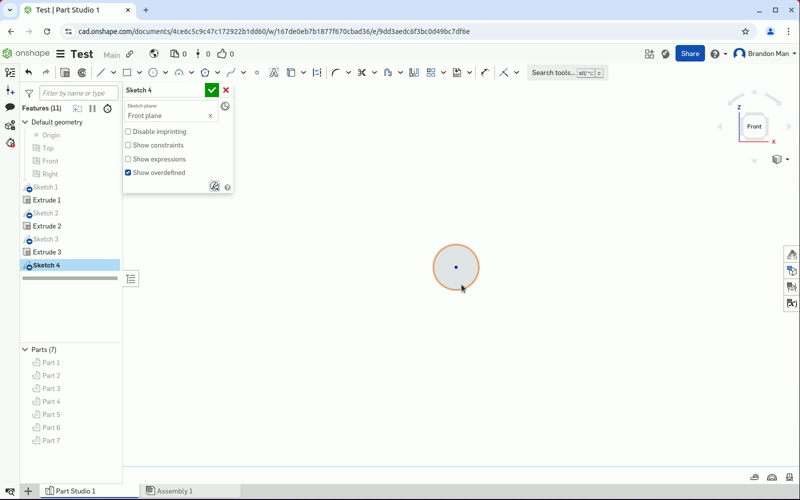
click(461, 284)
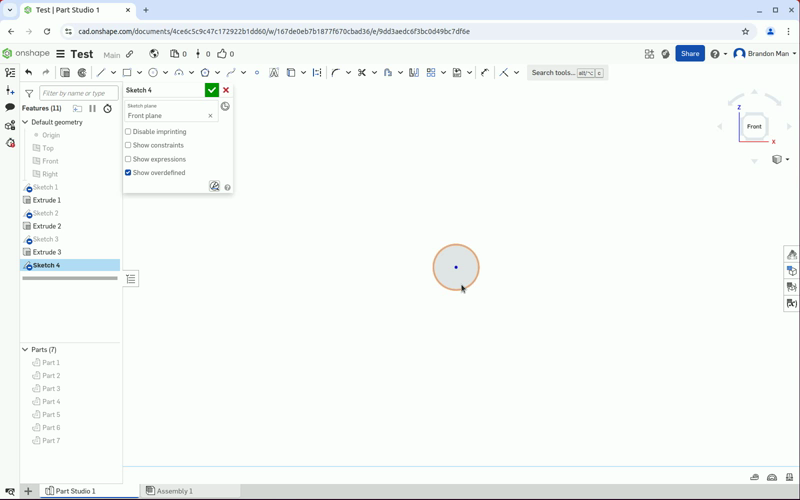
scroll(-6)
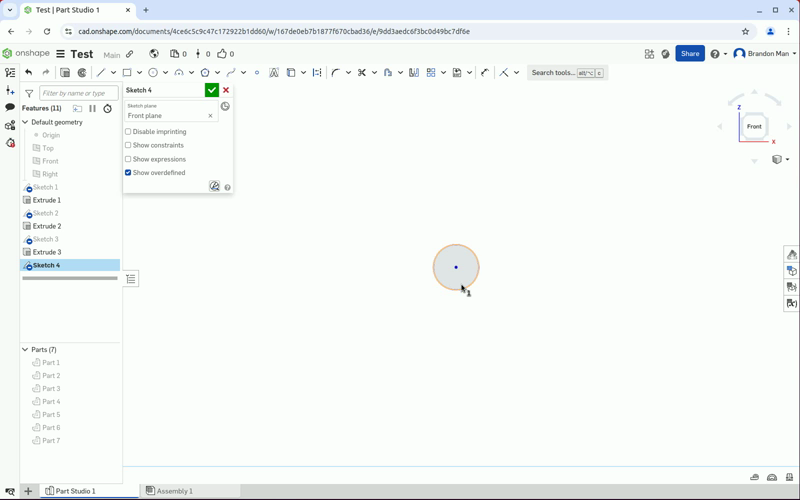
scroll(-6)
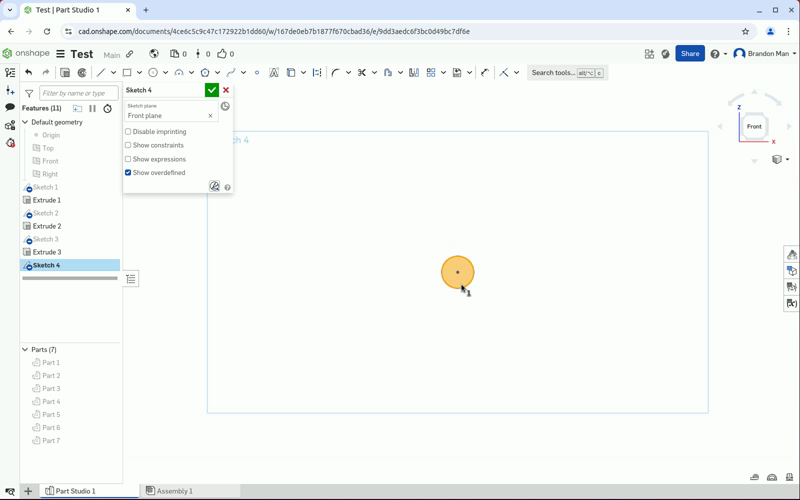
scroll(-6)
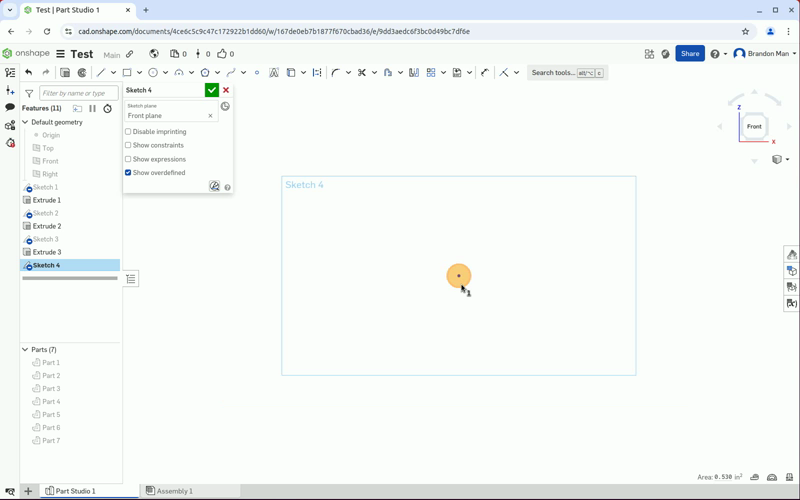
scroll(-6)
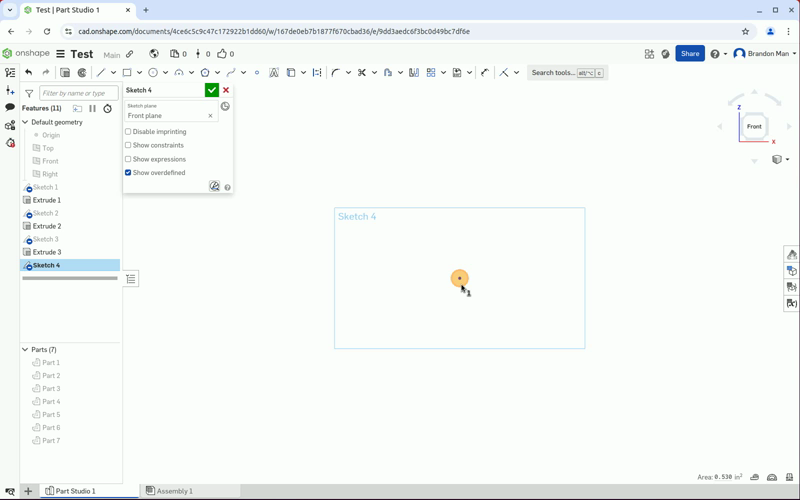
scroll(-6)
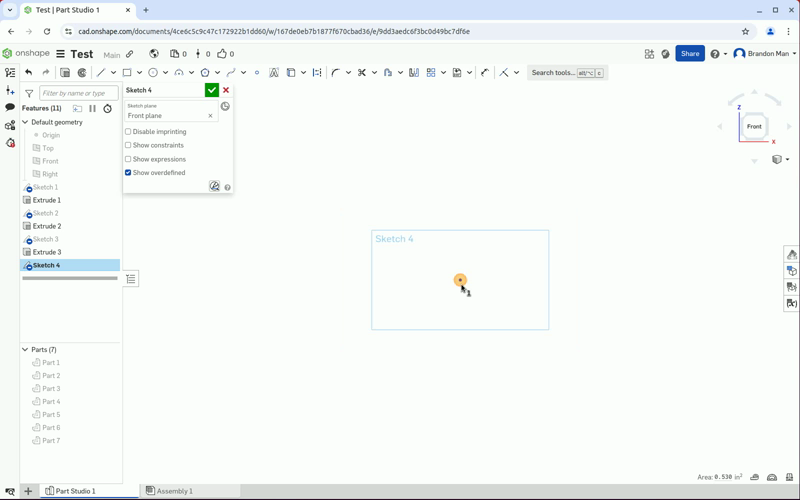
scroll(-6)
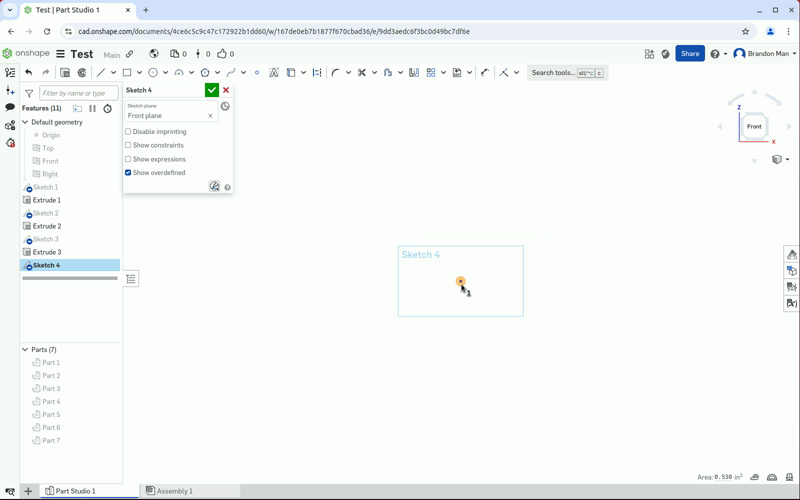
scroll(-6)
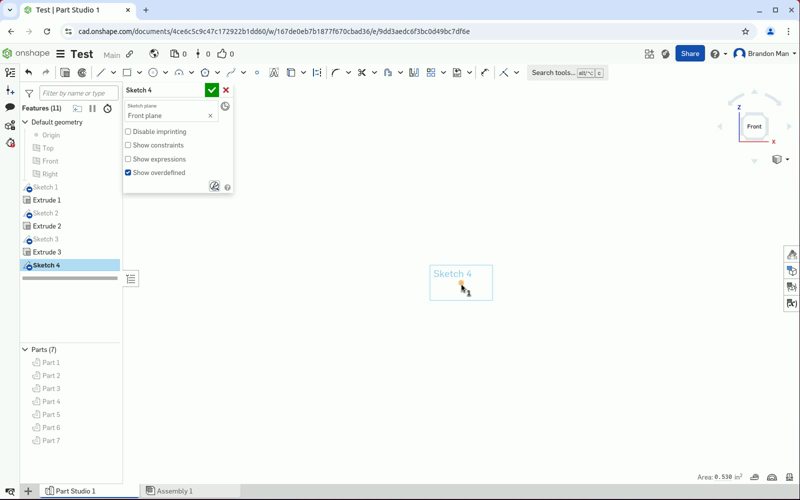
mouse_move(73, 352)
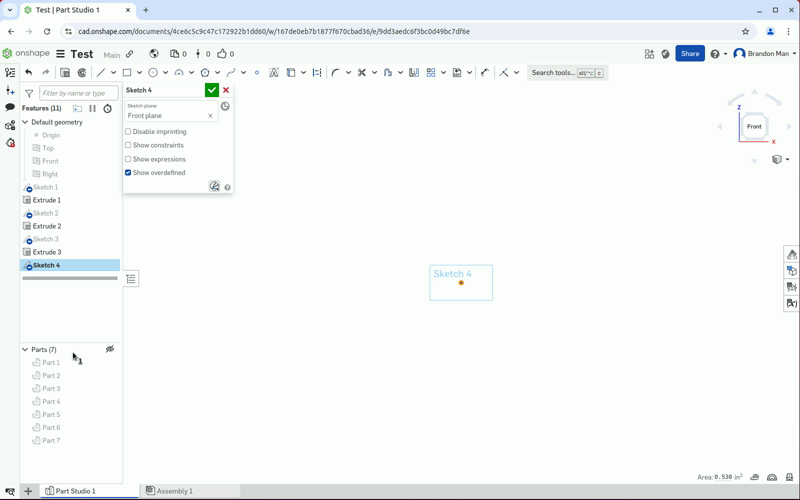
key(shift+y)
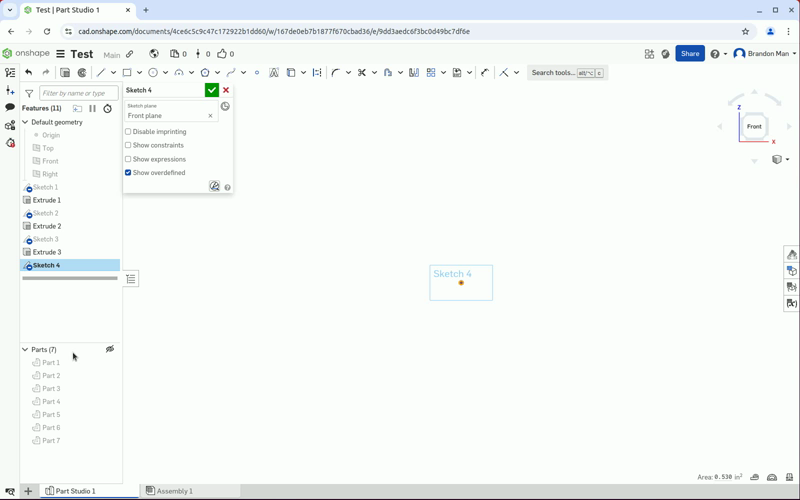
key(shift+e)
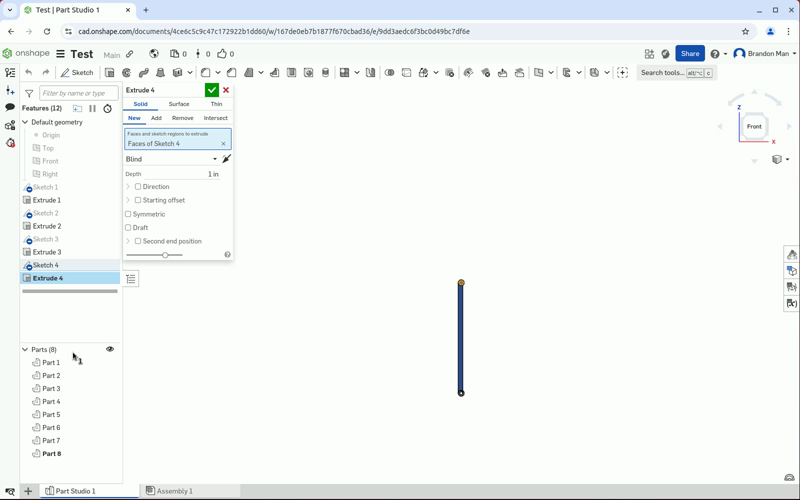
mouse_move(143, 106)
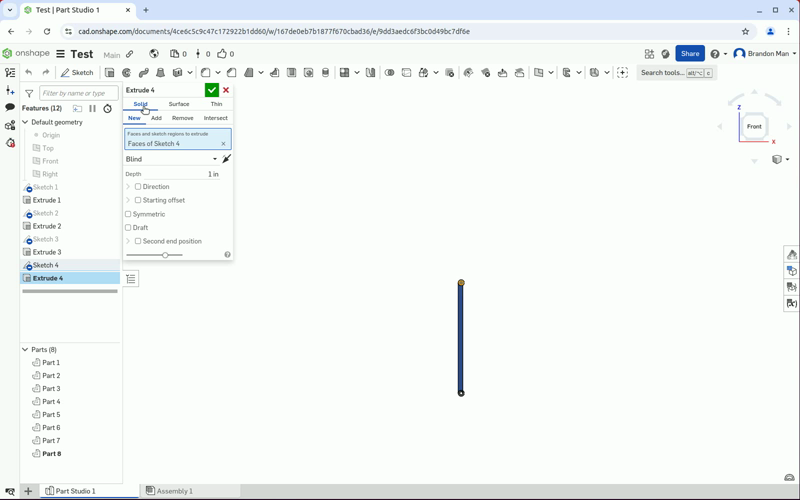
click(143, 106)
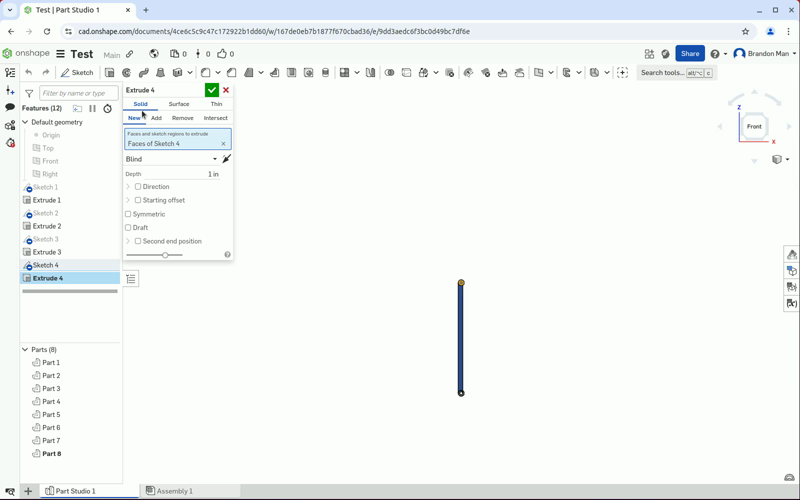
mouse_move(137, 120)
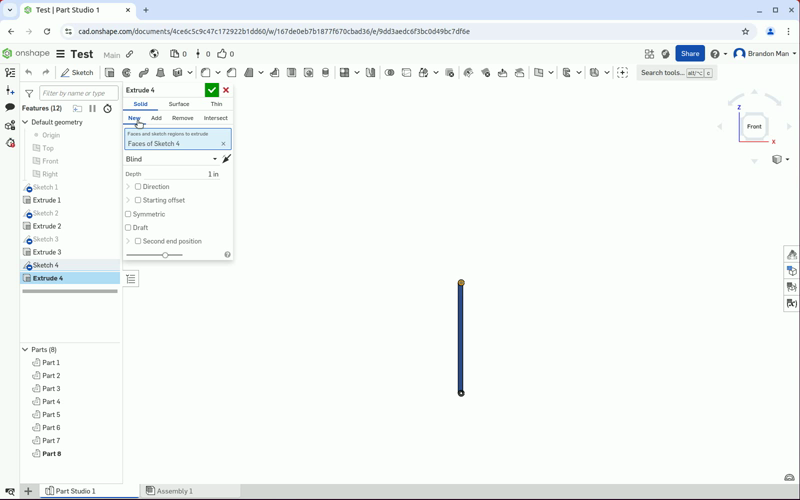
click(137, 120)
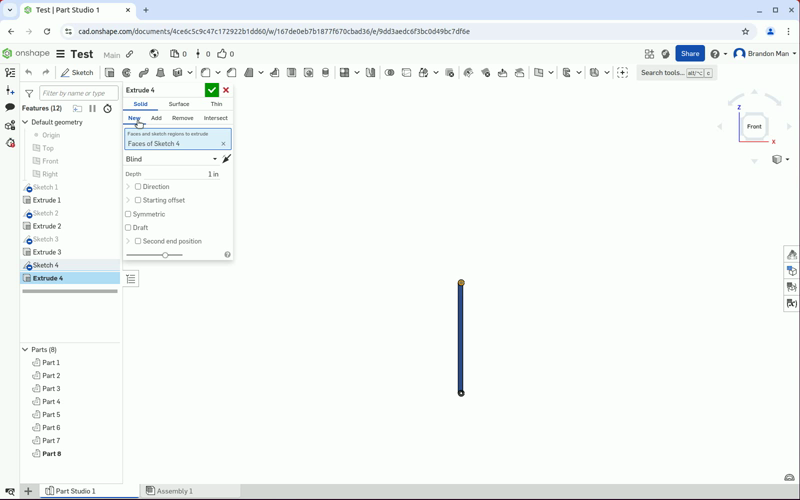
key(tab, 4)
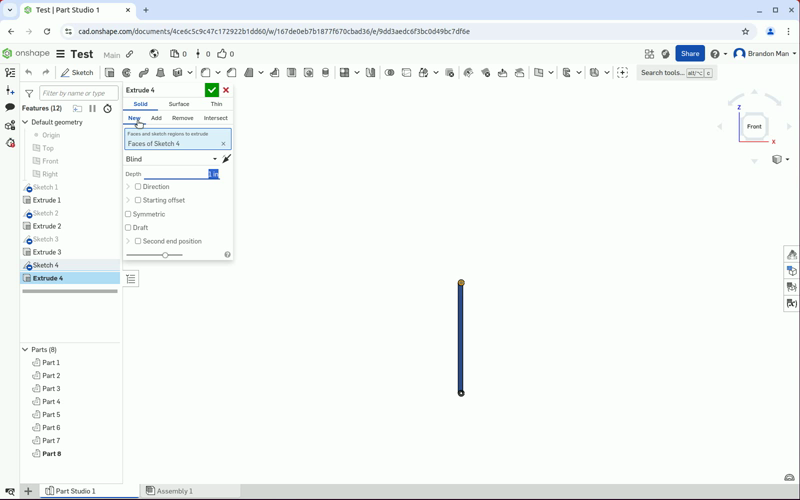
text(2.408)
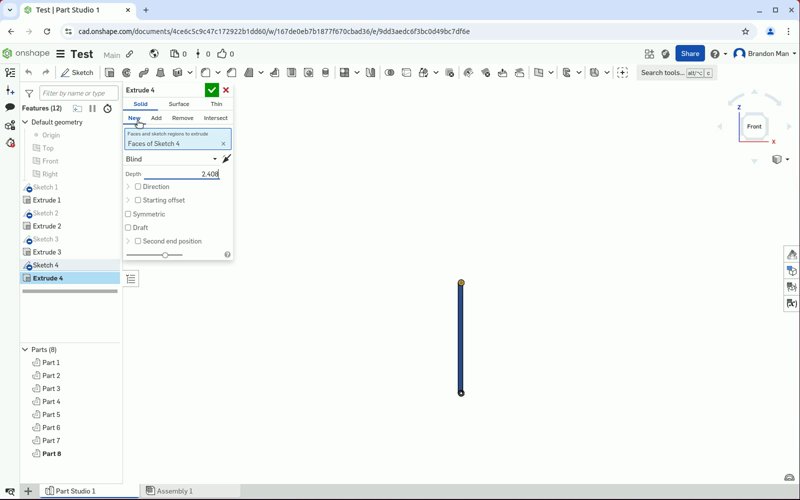
key(tab, 3)
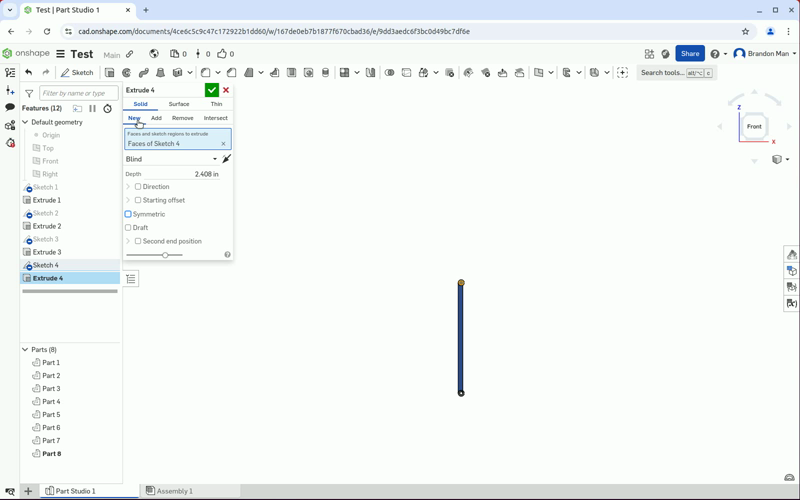
key(space)
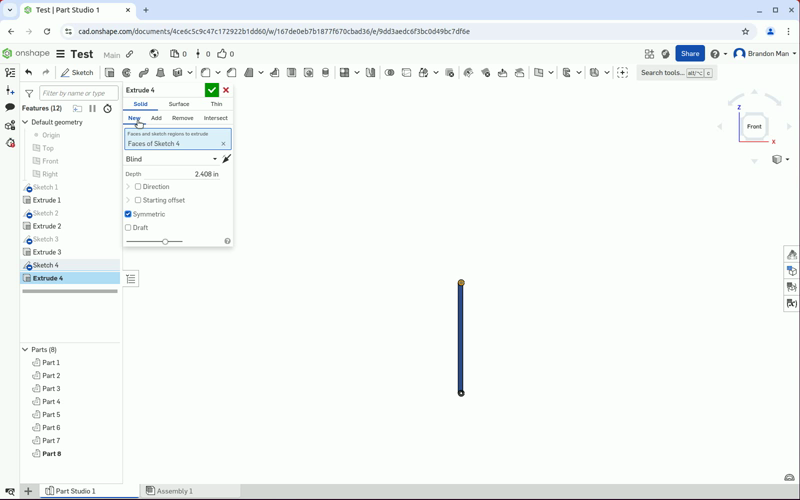
key(enter)
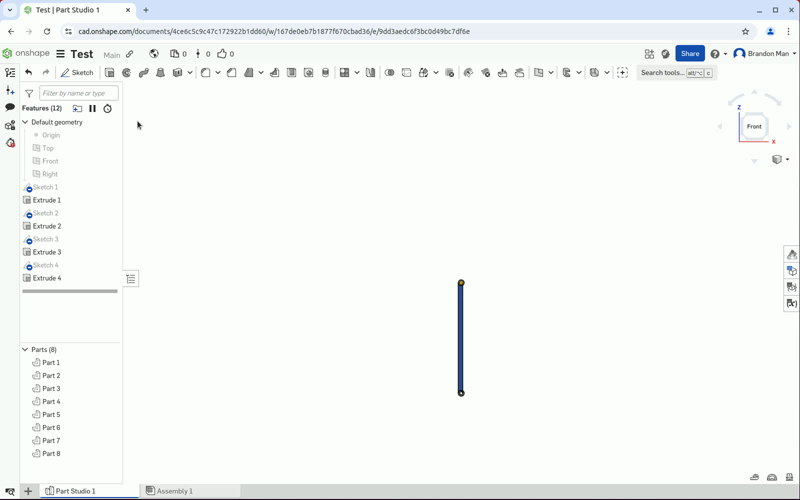
key(shift+h)
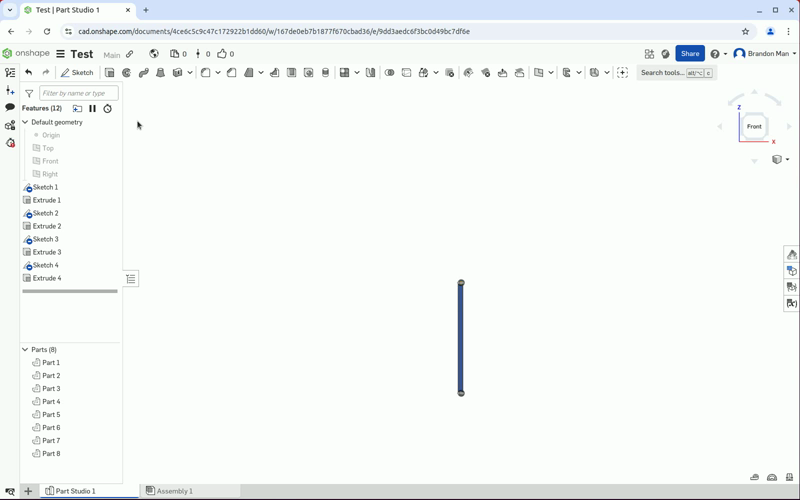
key(shift+h)
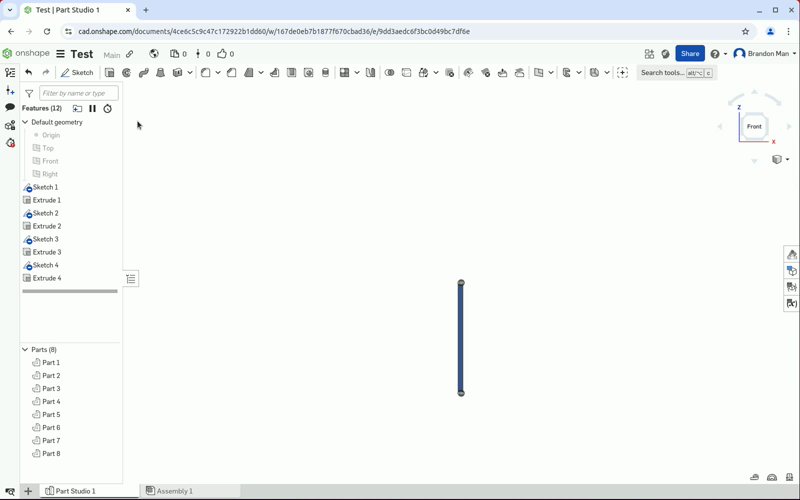
key(shift+7)
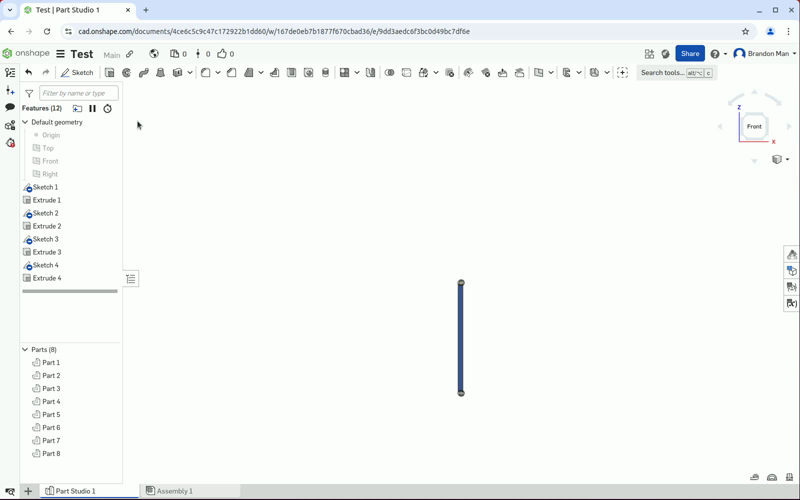
key(left, 2)
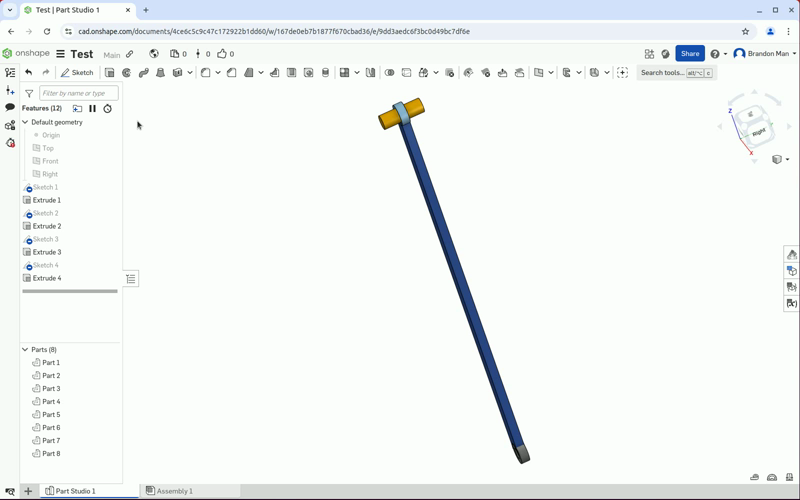
key(down, 2)
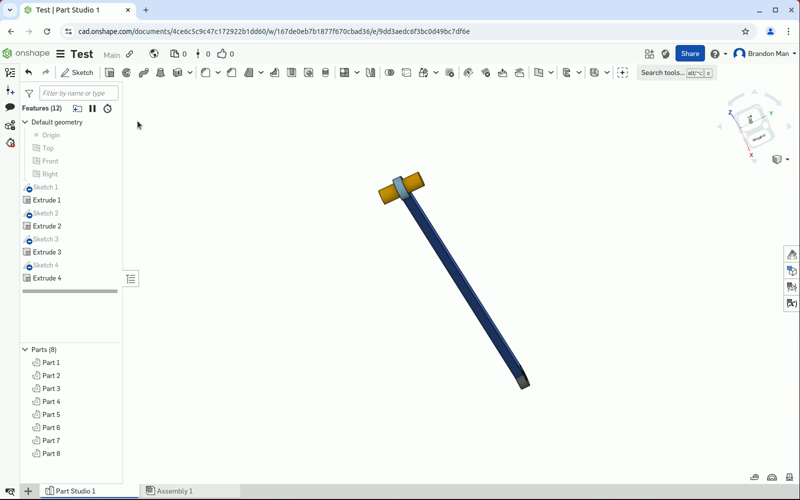
key(up, 2)
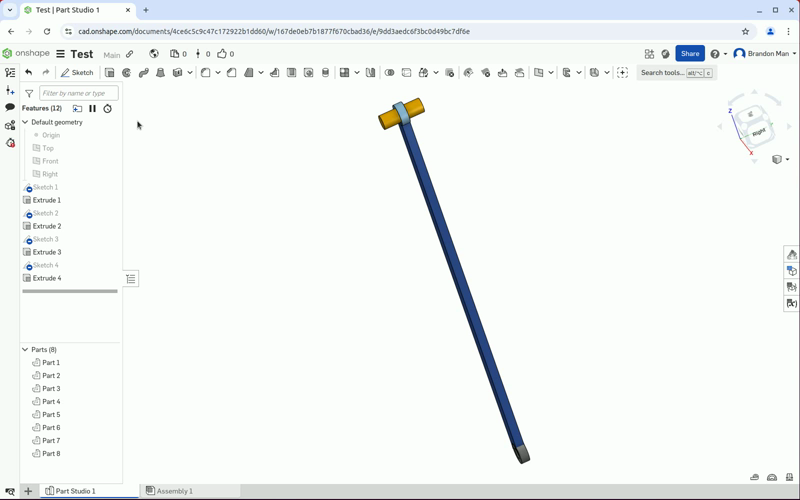
key(right, 2)
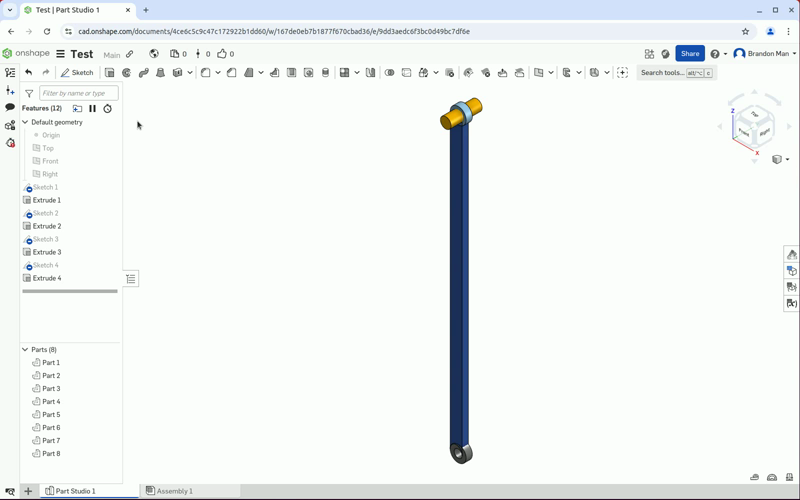
mouse_move(73, 189)
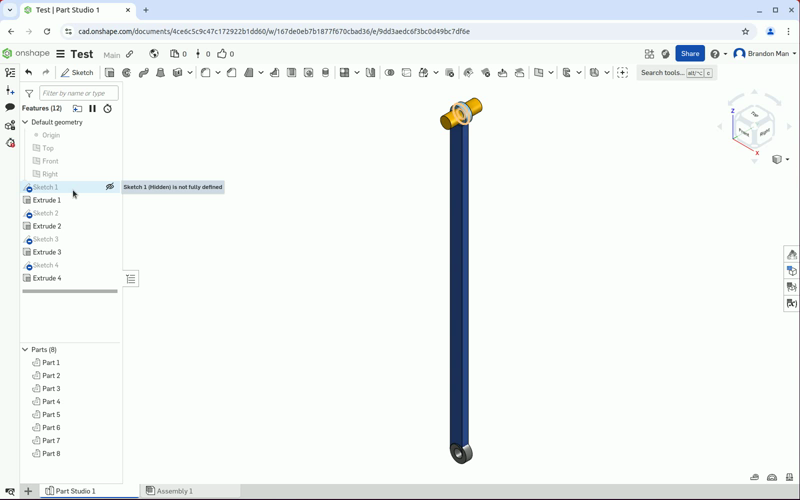
click(73, 189)